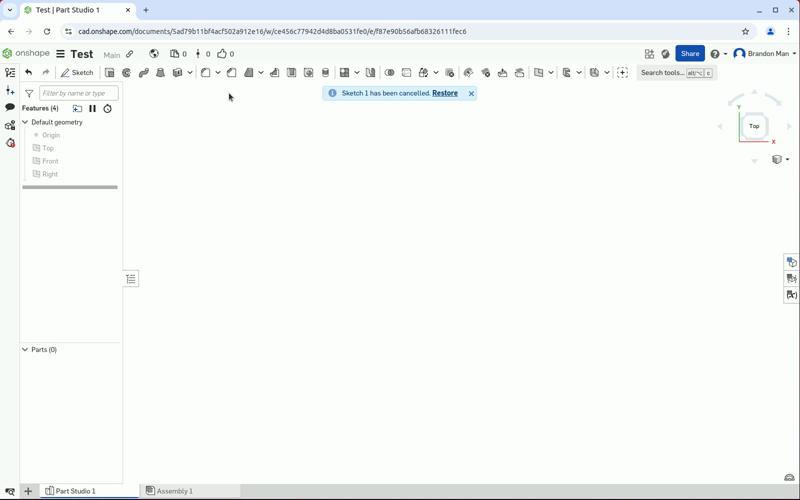
key(shift+h)
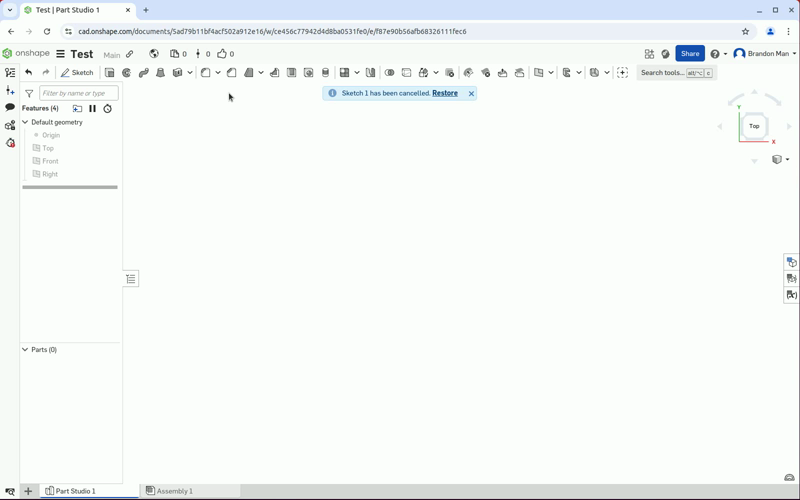
key(shift+s)
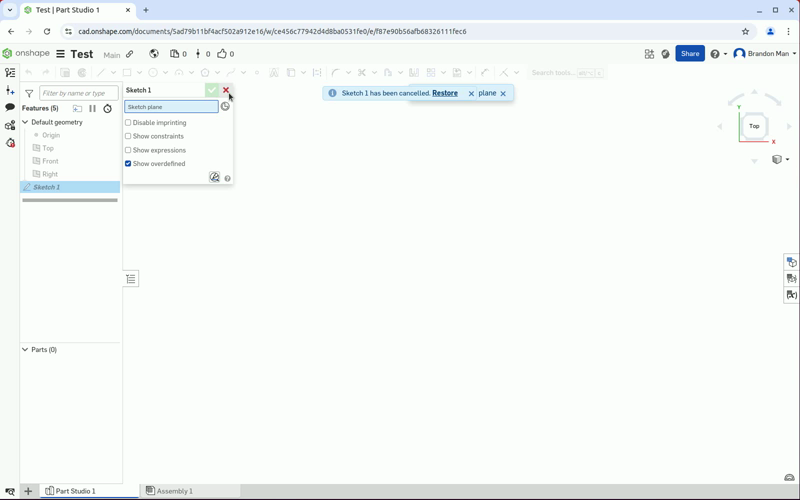
mouse_move(73, 150)
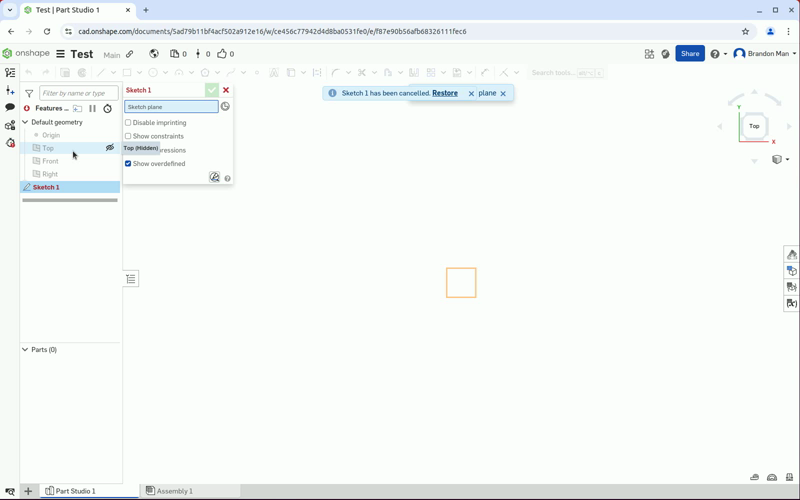
click(73, 150)
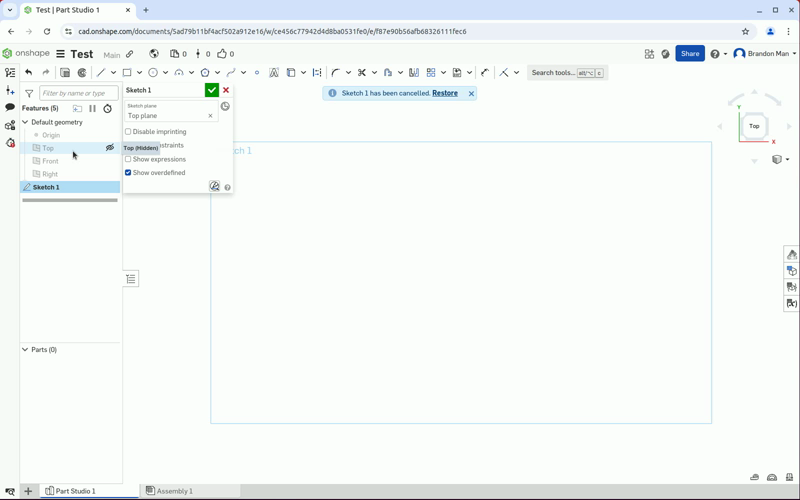
mouse_move(73, 352)
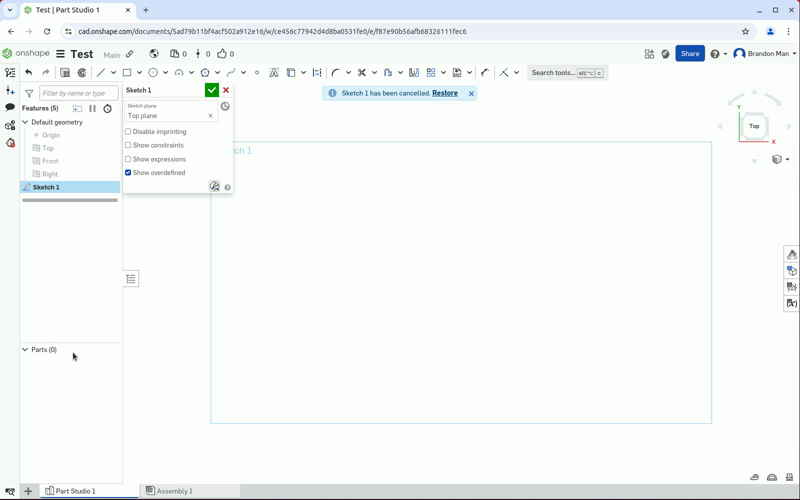
key(y)
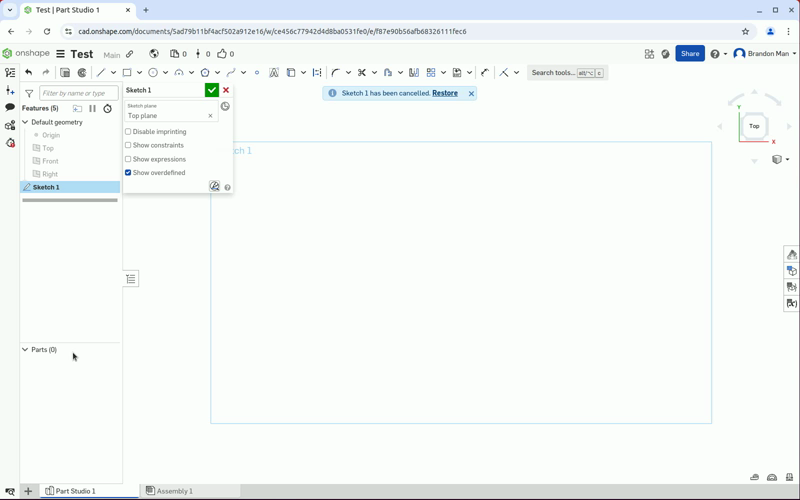
key(l)
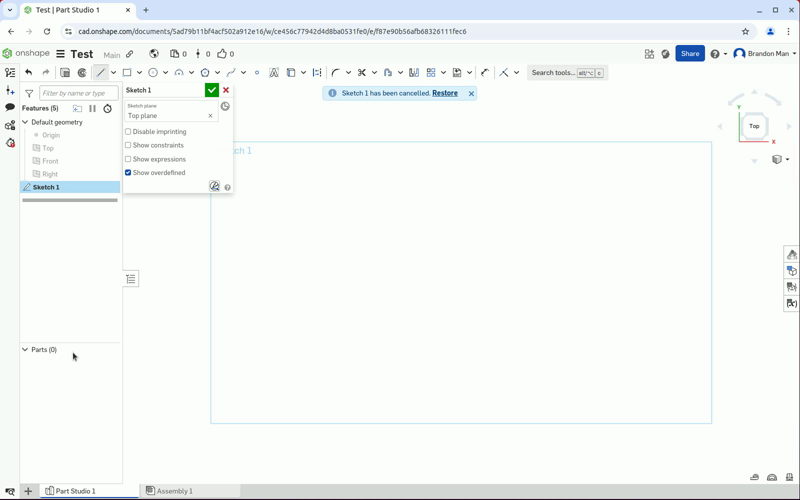
key_down(shift)
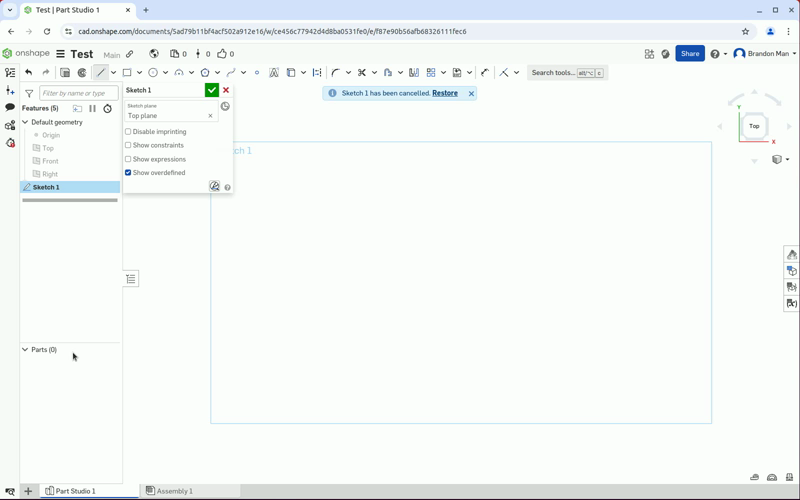
mouse_move(351, 335)
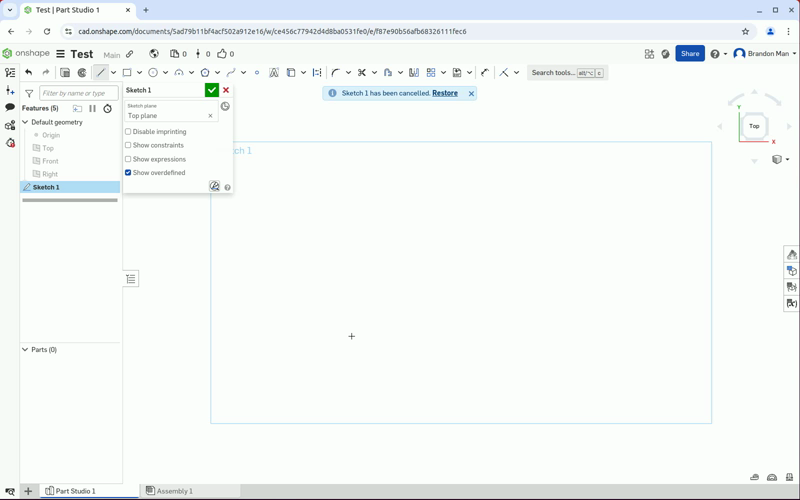
click(351, 335)
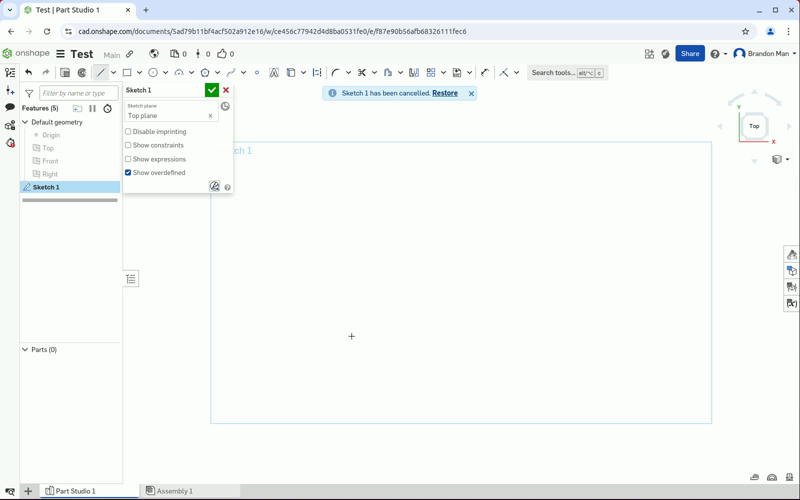
key_up(shift)
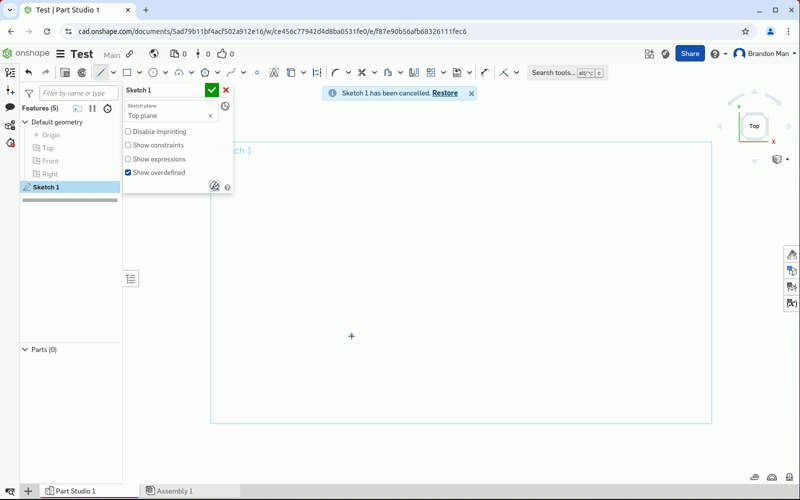
key_down(shift)
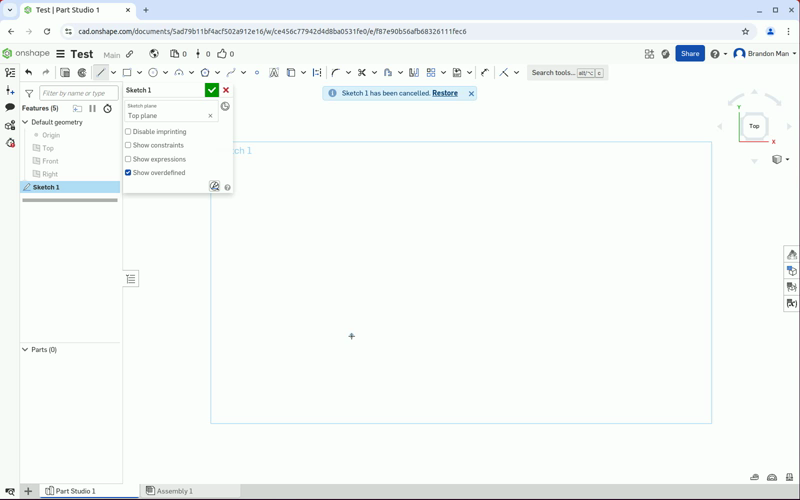
mouse_move(569, 335)
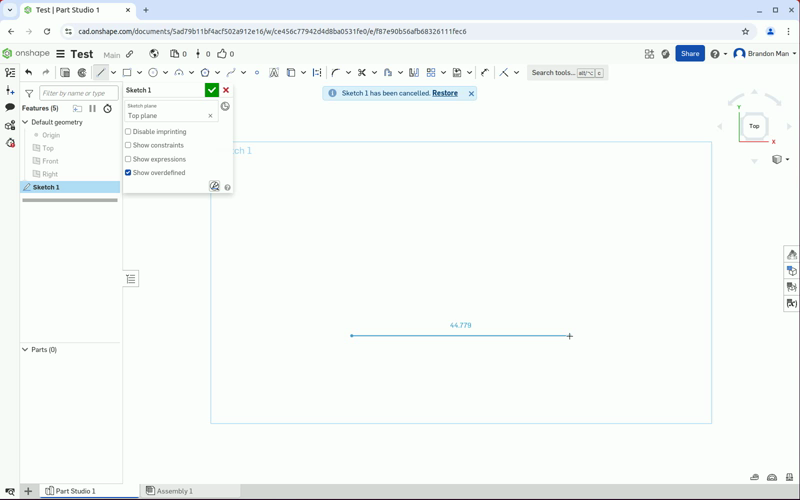
click(569, 335)
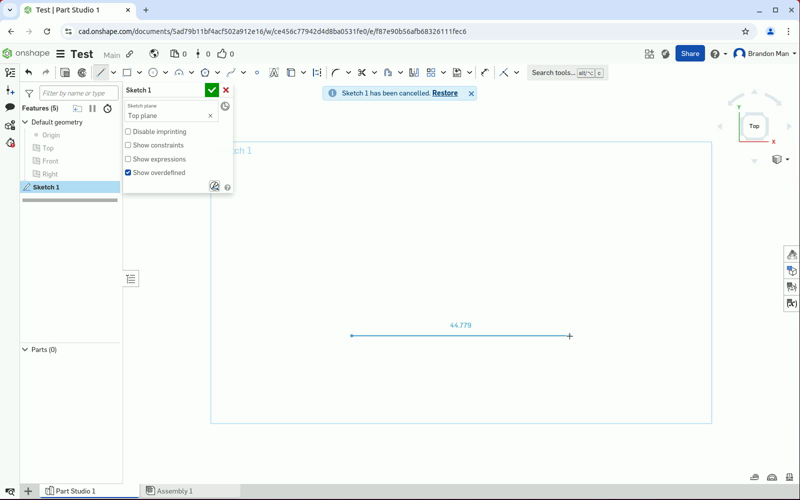
key_up(shift)
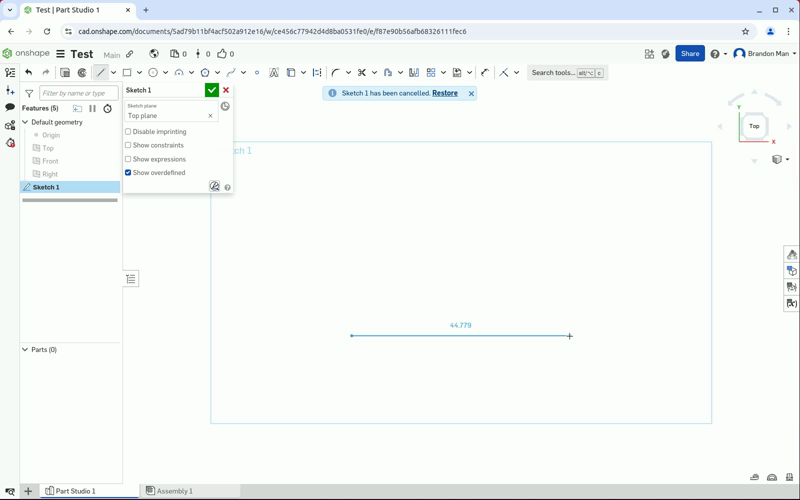
key_down(shift)
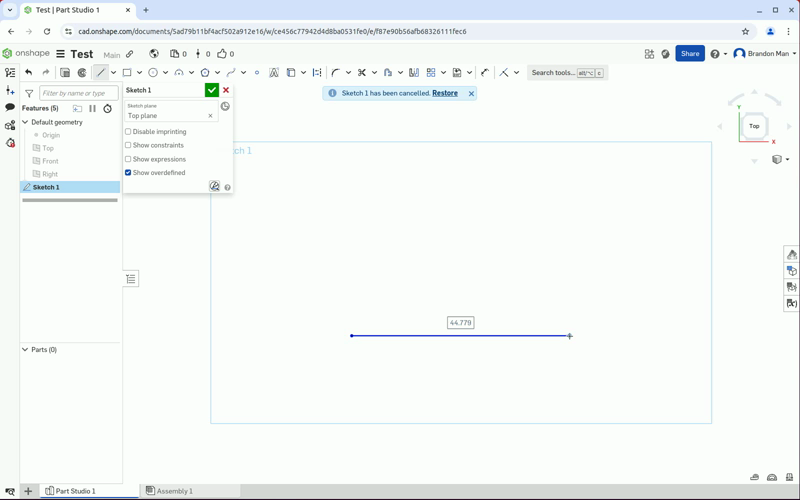
mouse_move(569, 230)
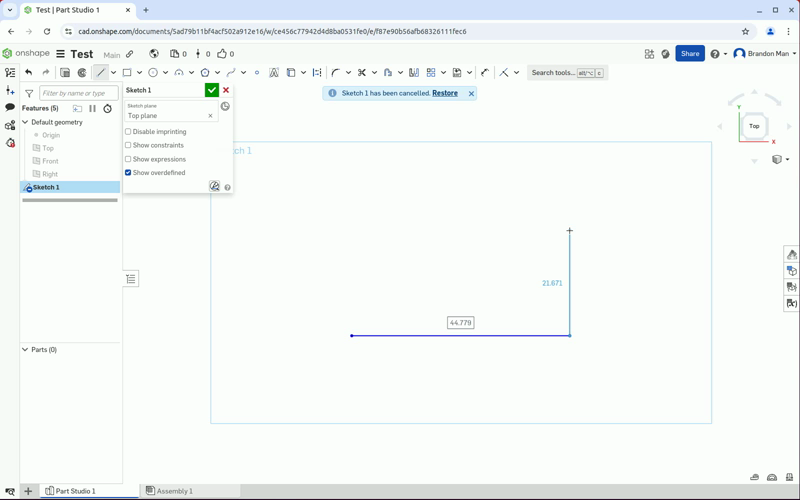
click(569, 230)
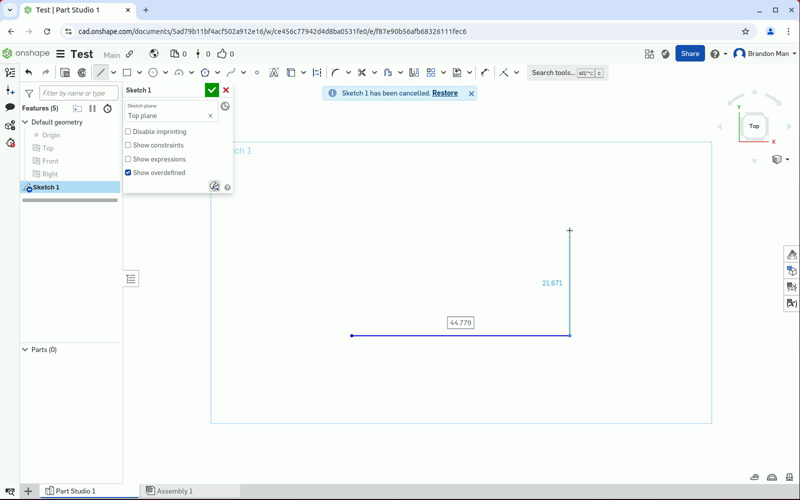
key_up(shift)
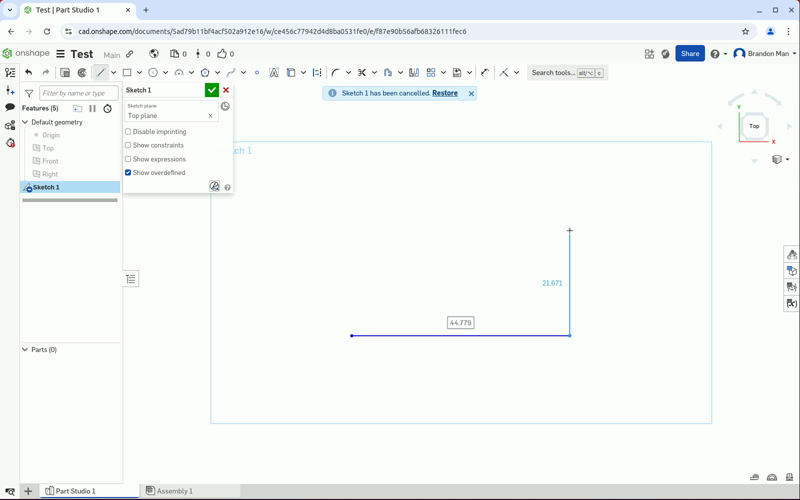
key_down(shift)
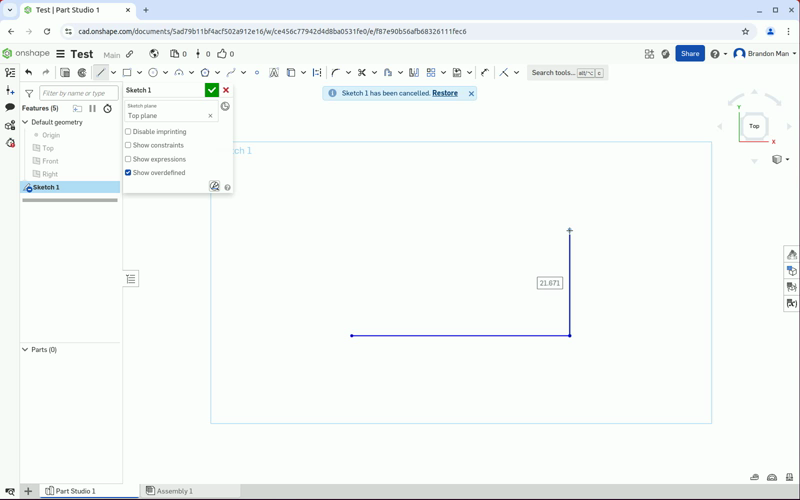
mouse_move(351, 230)
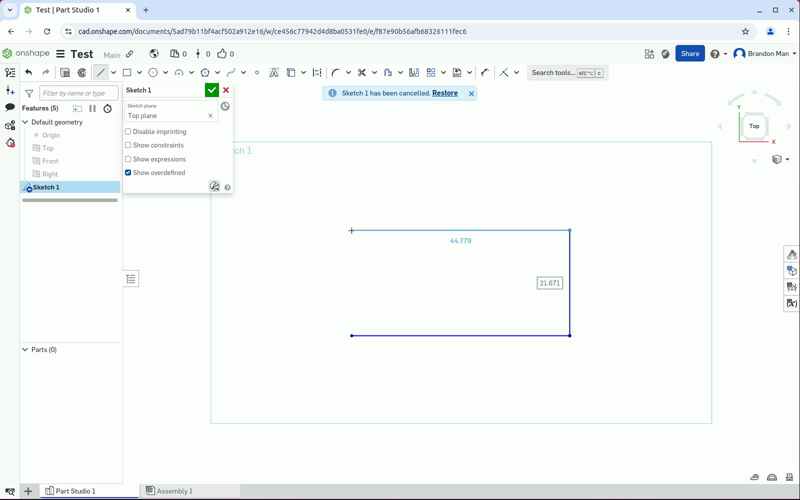
click(351, 230)
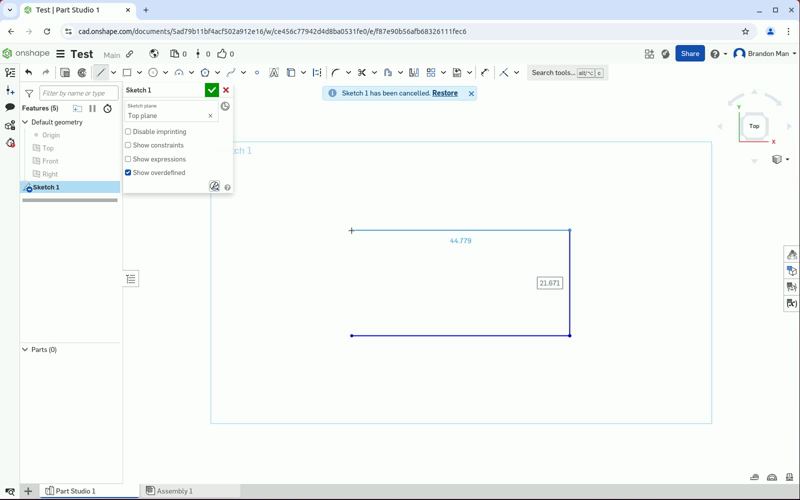
key_up(shift)
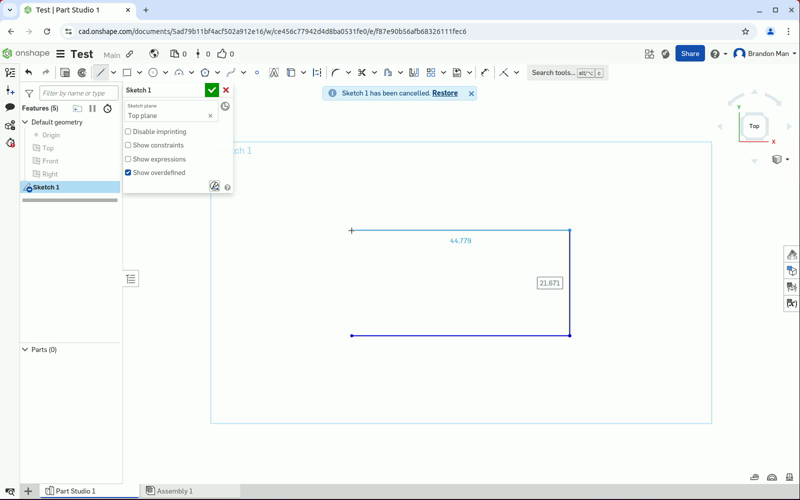
key_down(shift)
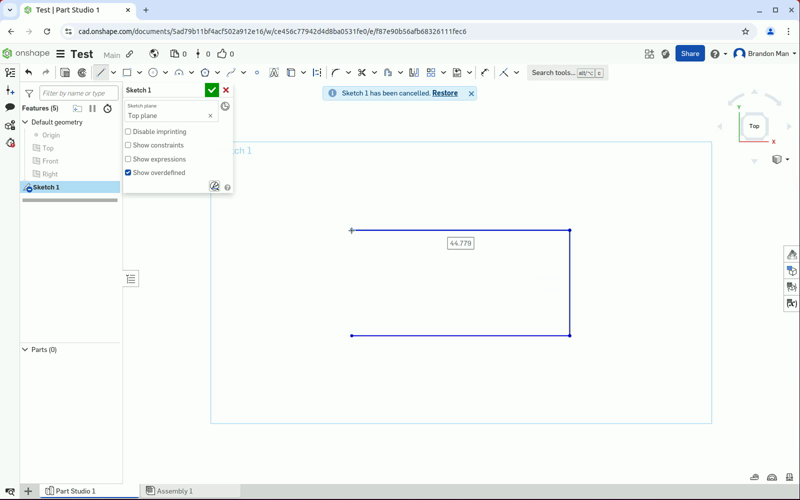
mouse_move(351, 335)
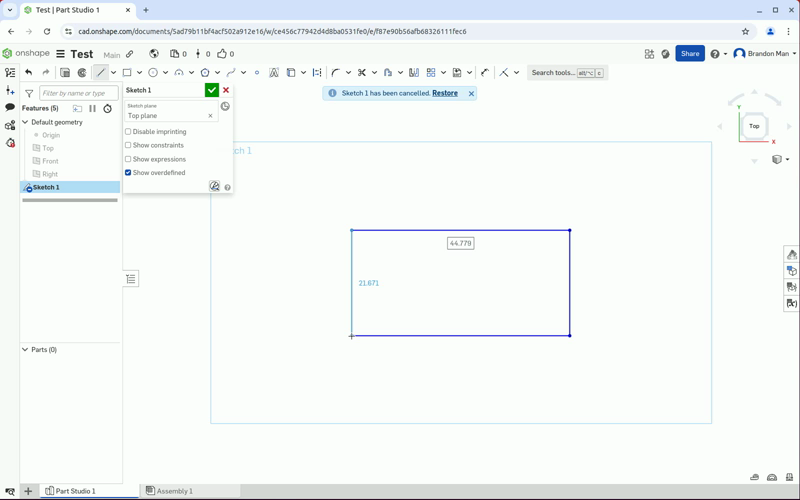
key_up(shift)
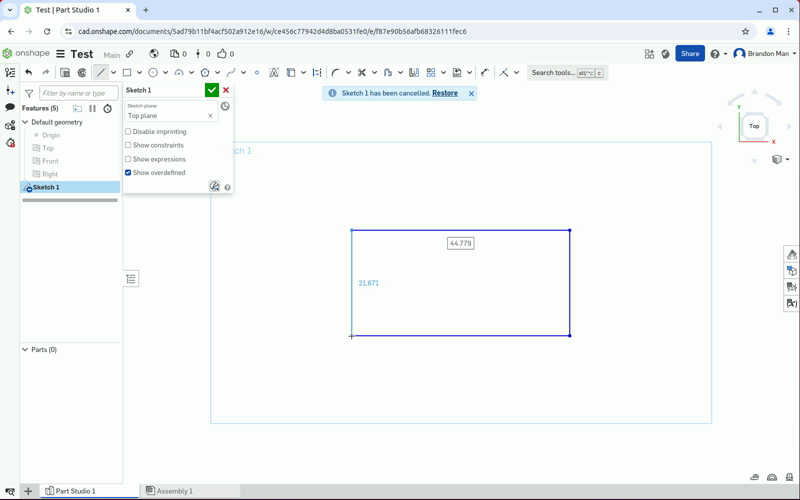
click(351, 335)
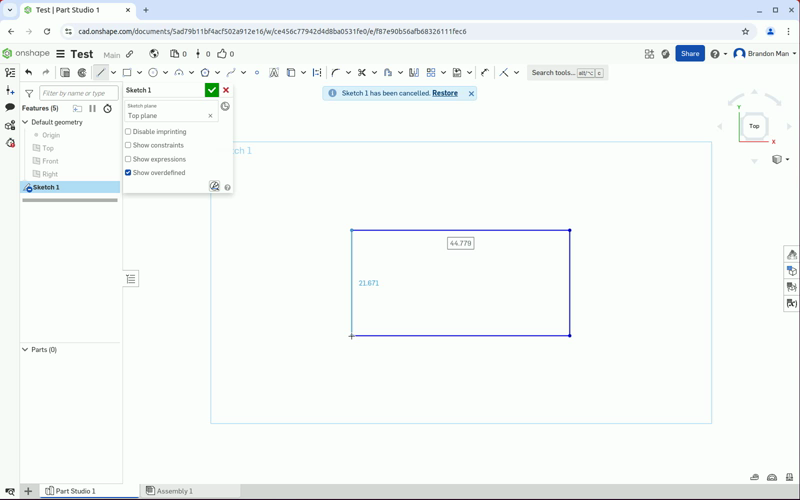
key(esc)
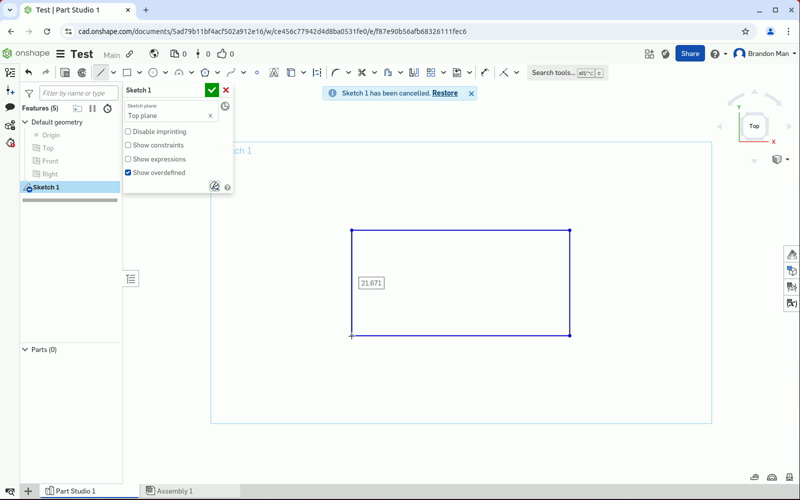
mouse_move(491, 263)
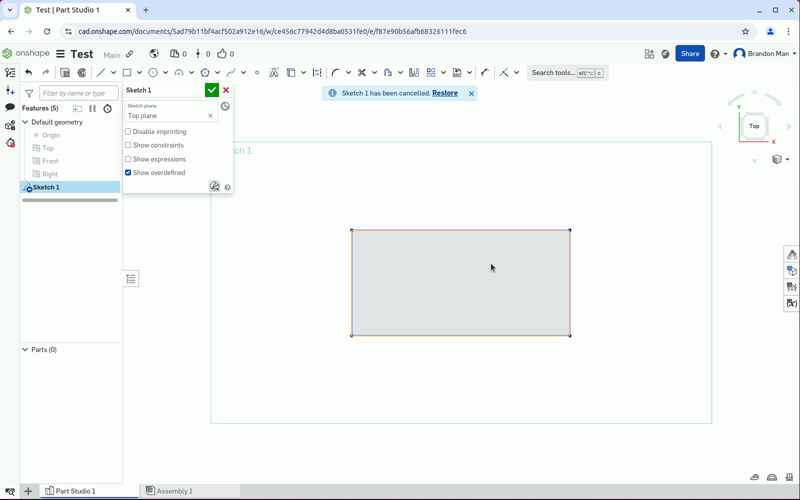
click(491, 263)
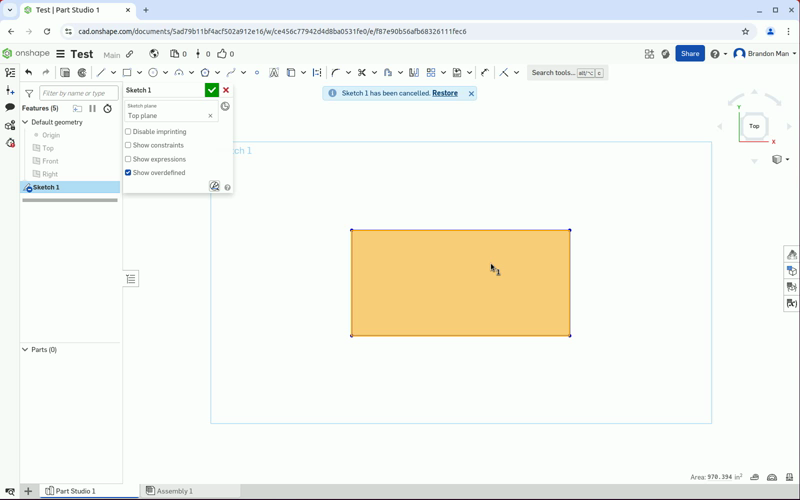
mouse_move(73, 352)
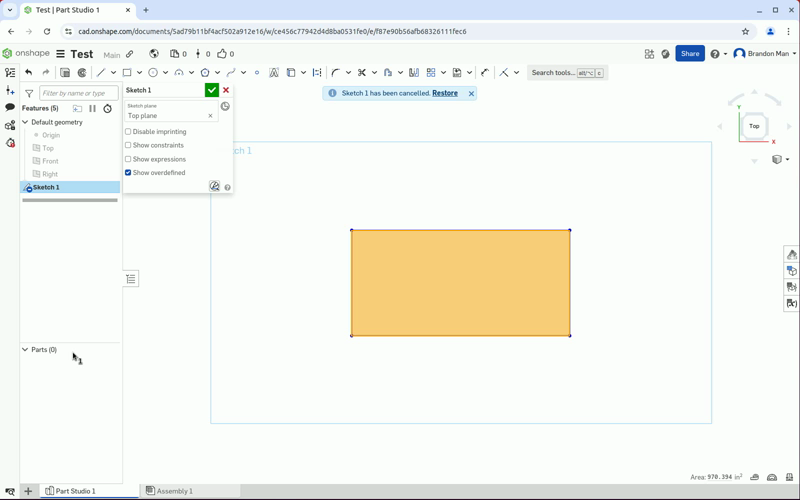
key(shift+y)
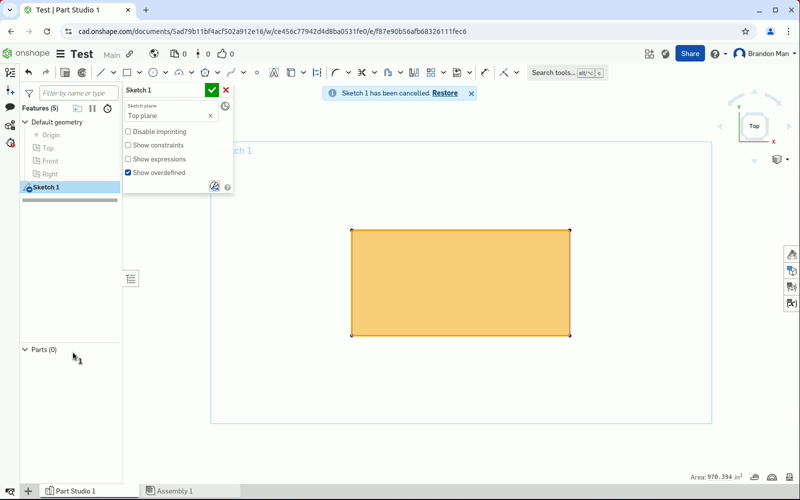
key(shift+e)
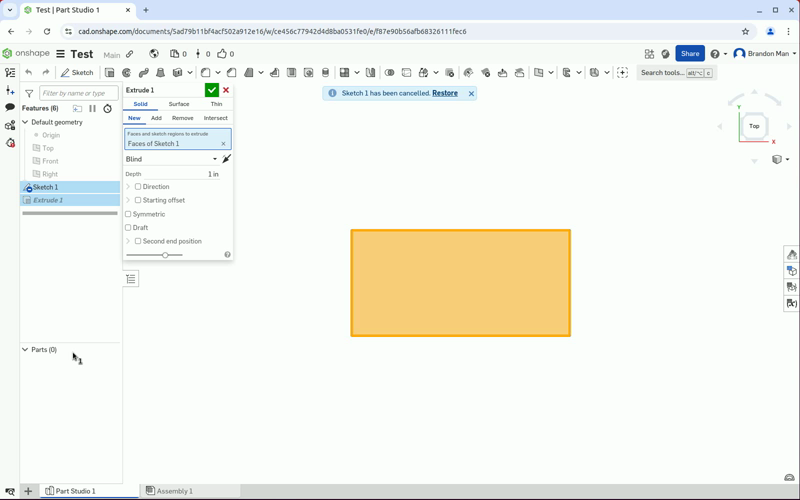
mouse_move(143, 106)
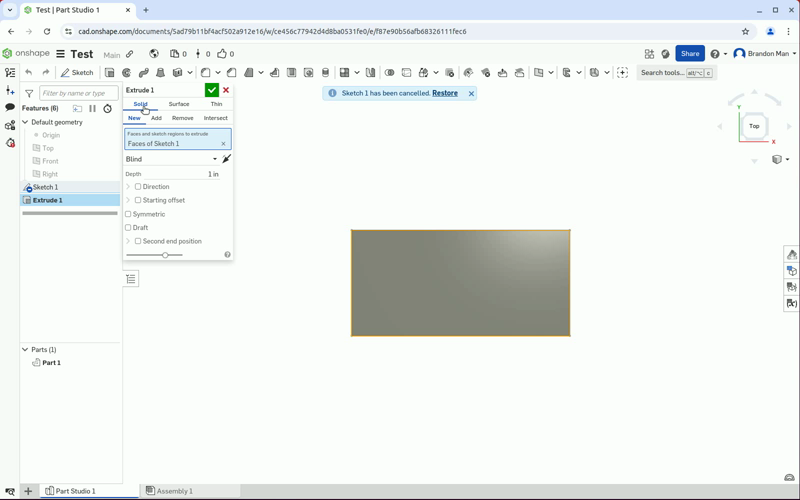
click(143, 106)
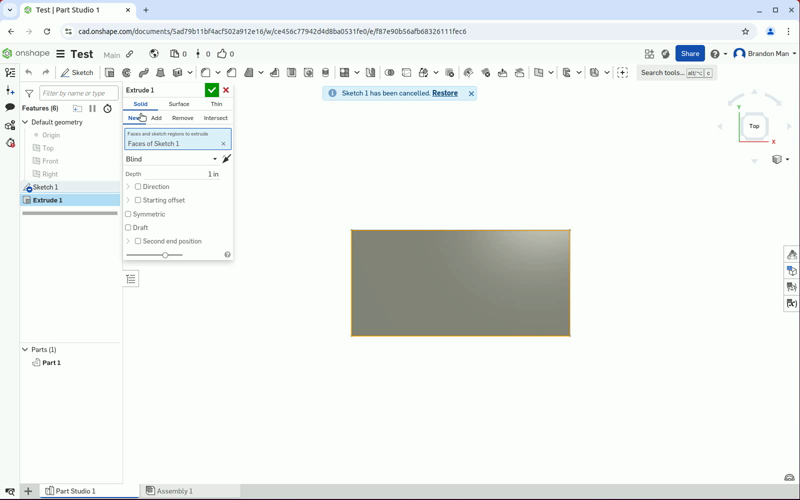
mouse_move(137, 120)
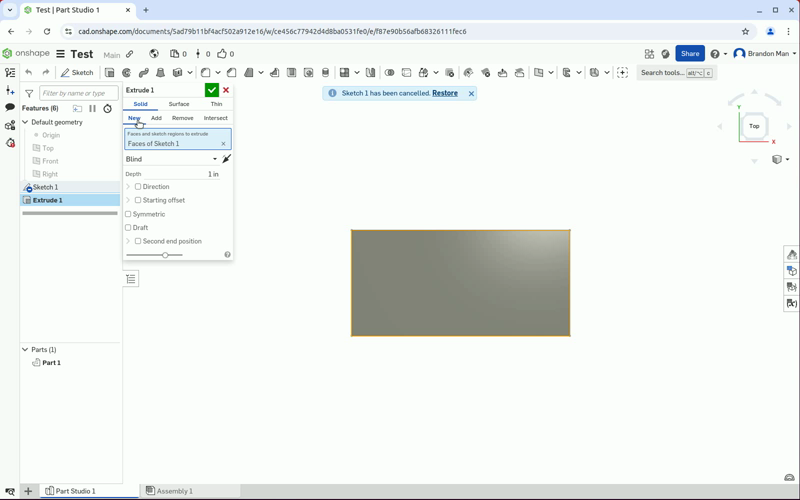
click(137, 120)
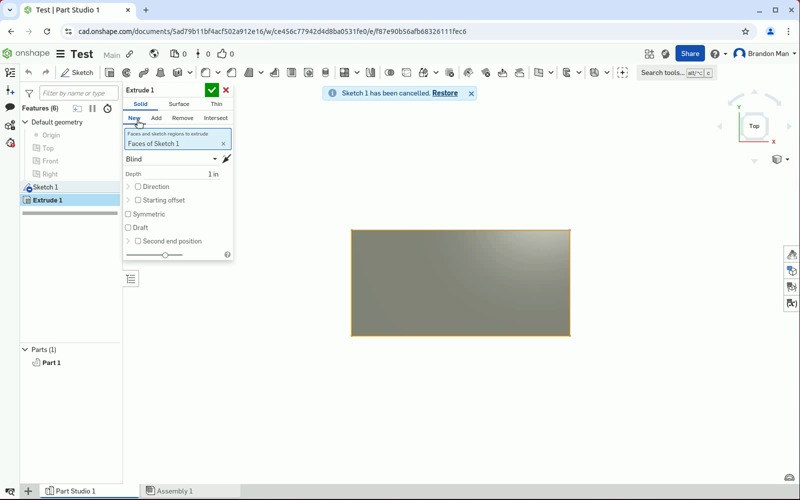
key(tab, 4)
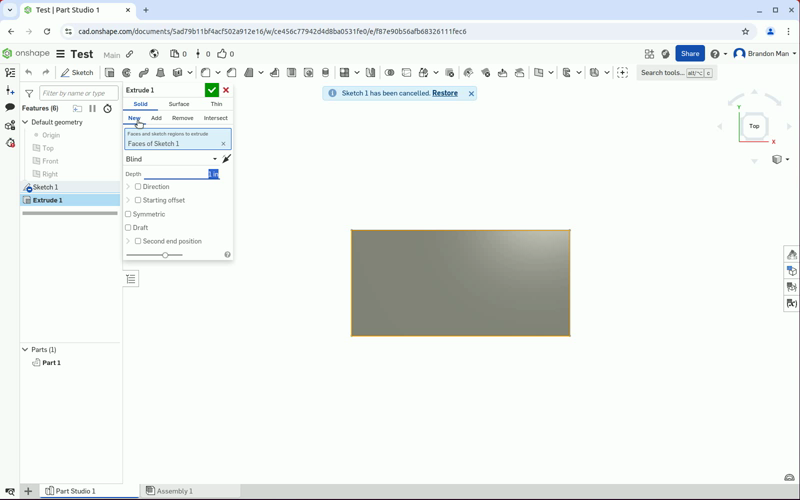
text(4.574)
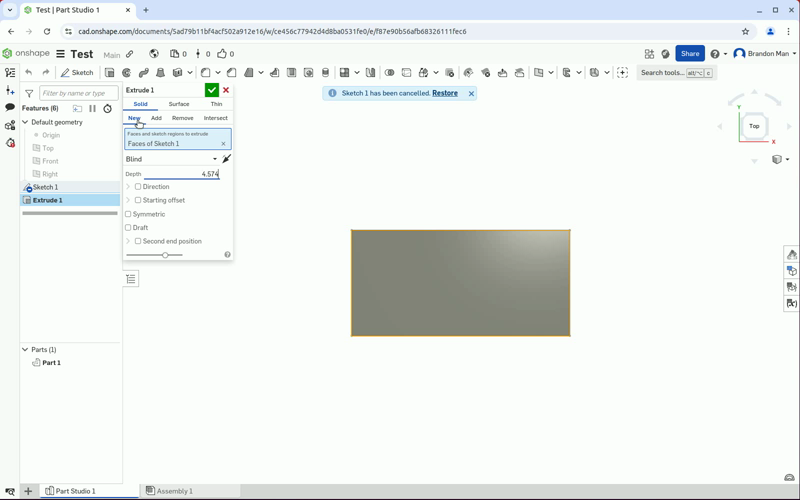
key(enter)
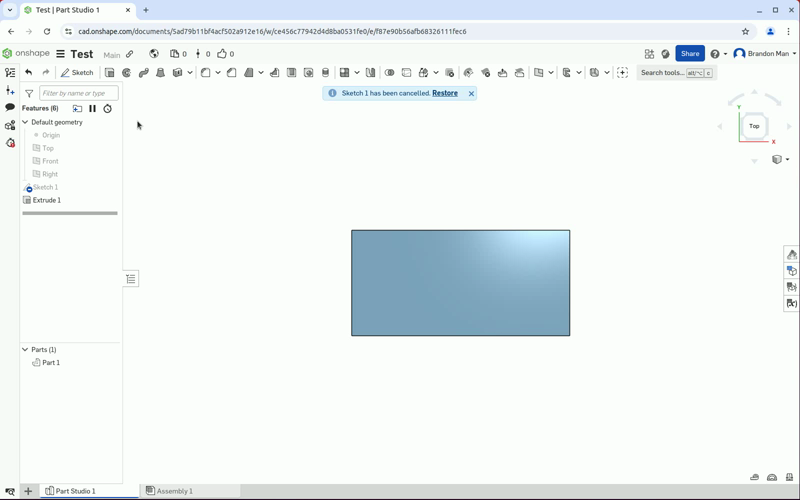
key(shift+h)
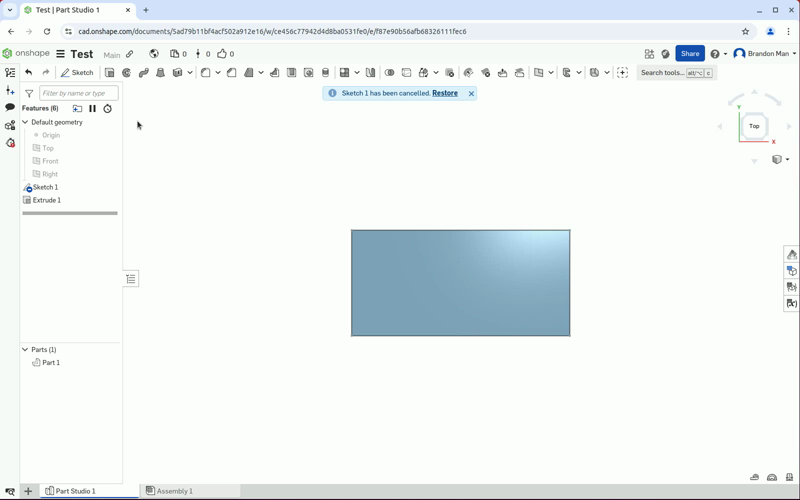
key(shift+h)
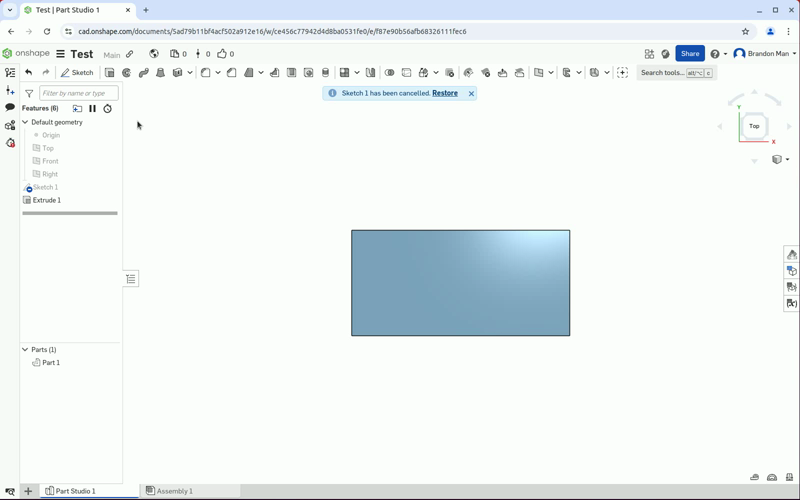
mouse_move(73, 189)
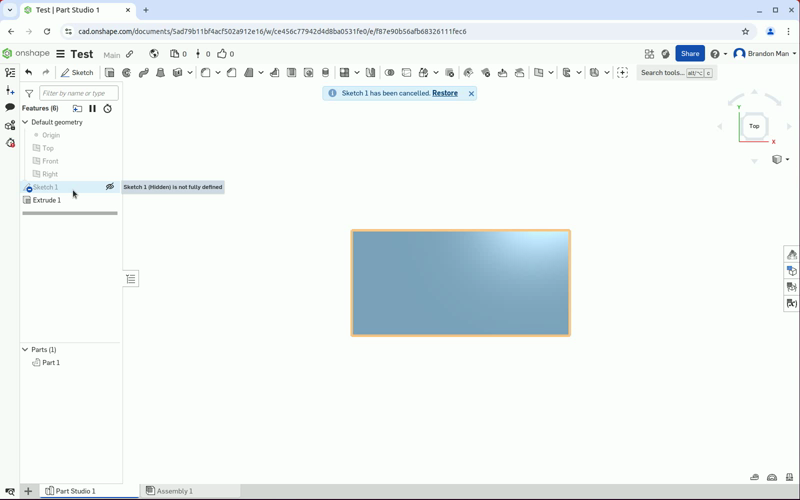
click(73, 189)
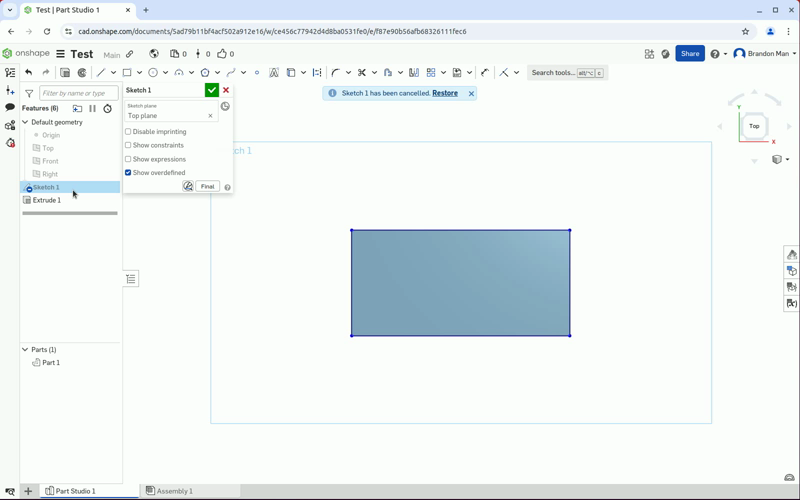
mouse_move(229, 92)
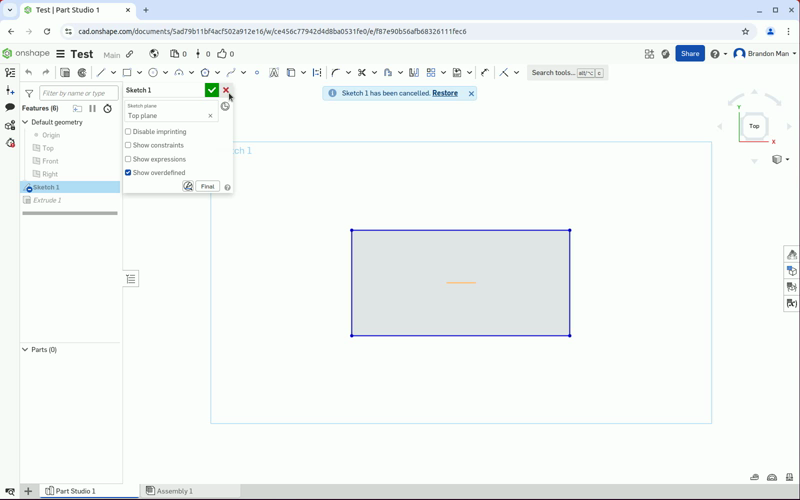
click(229, 92)
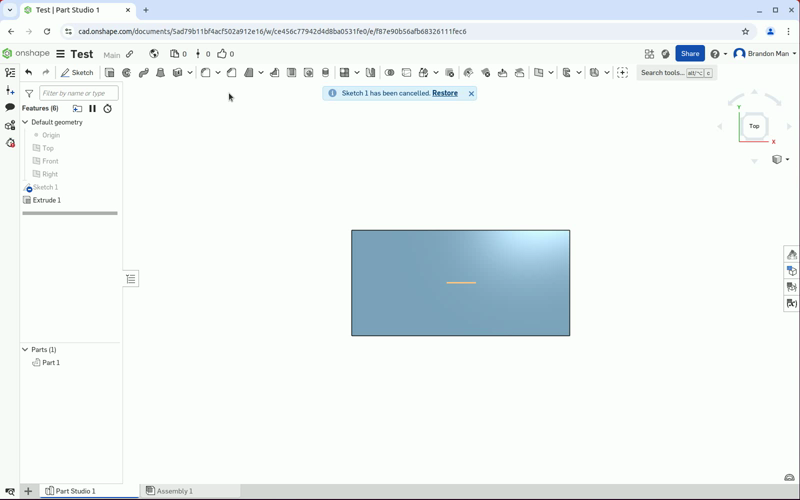
mouse_move(73, 352)
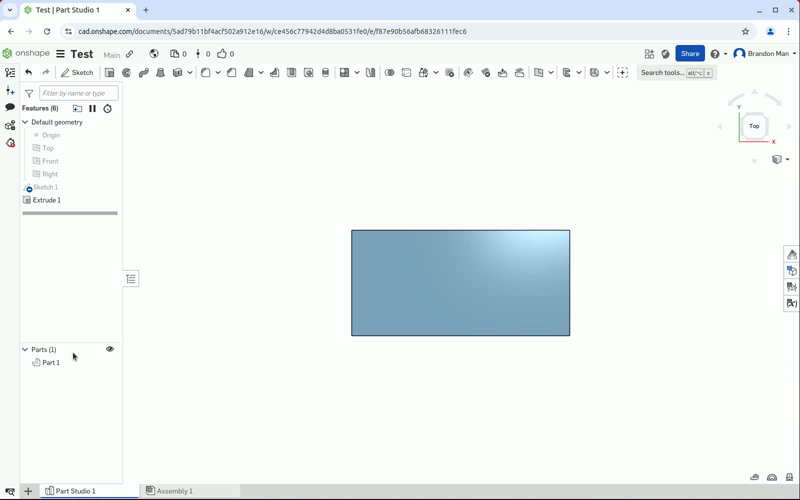
key(y)
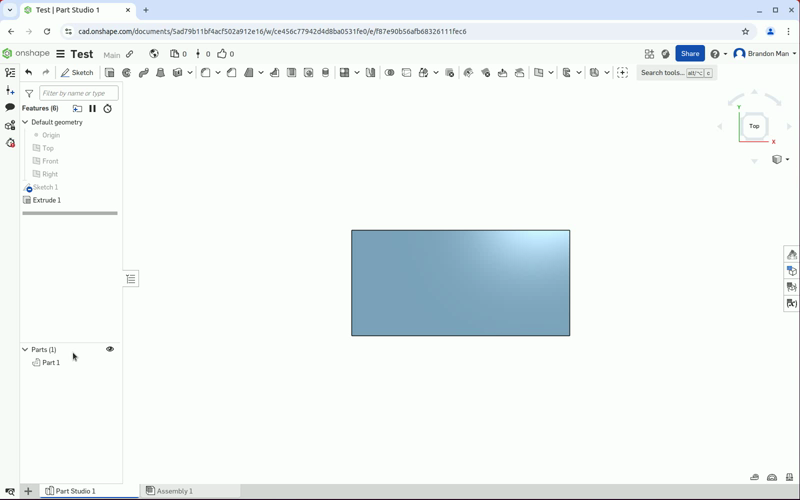
key(shift+p)
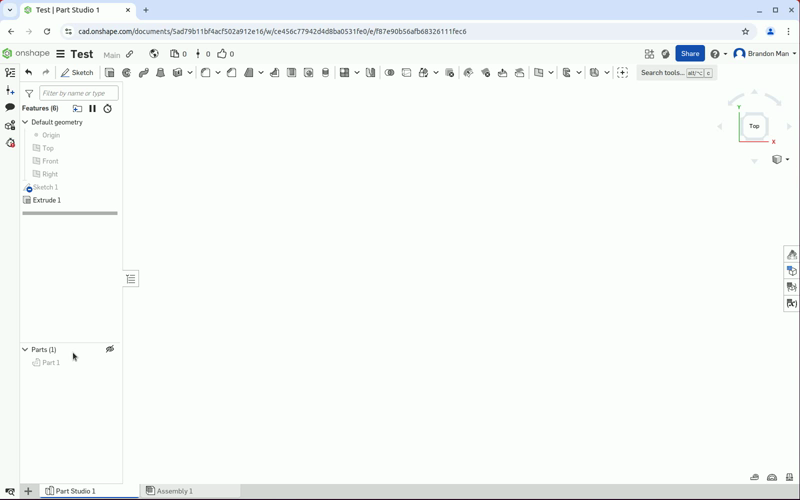
key(space)
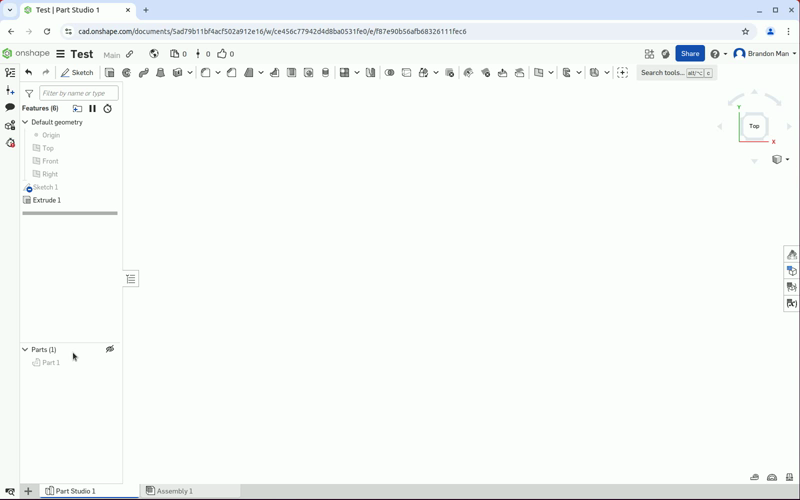
key_down(shift)
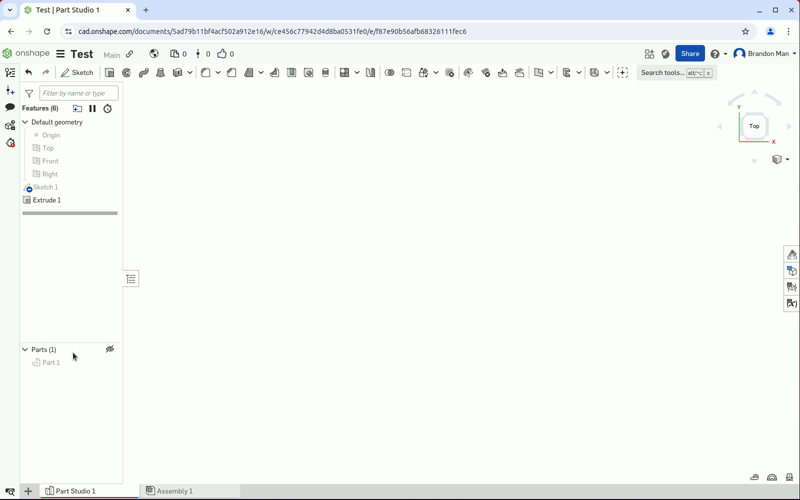
key(up)
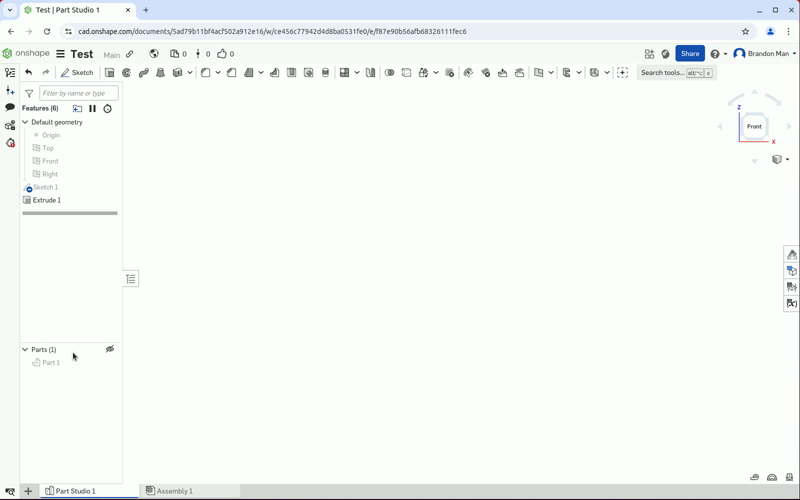
key_up(shift)
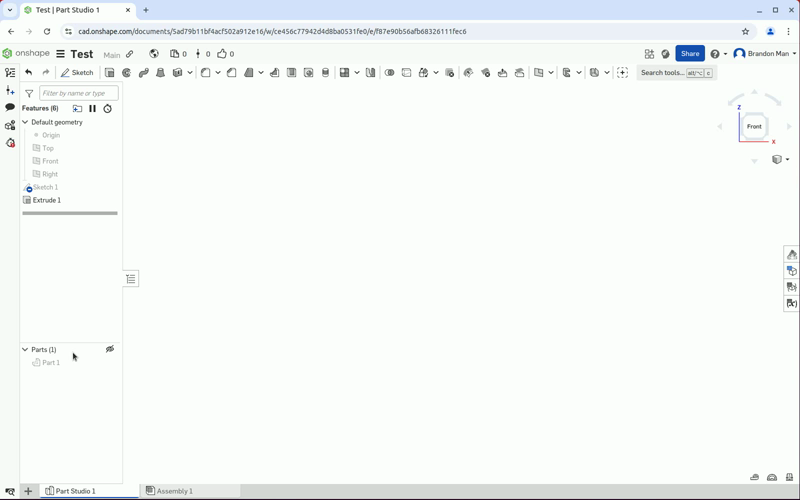
key(space)
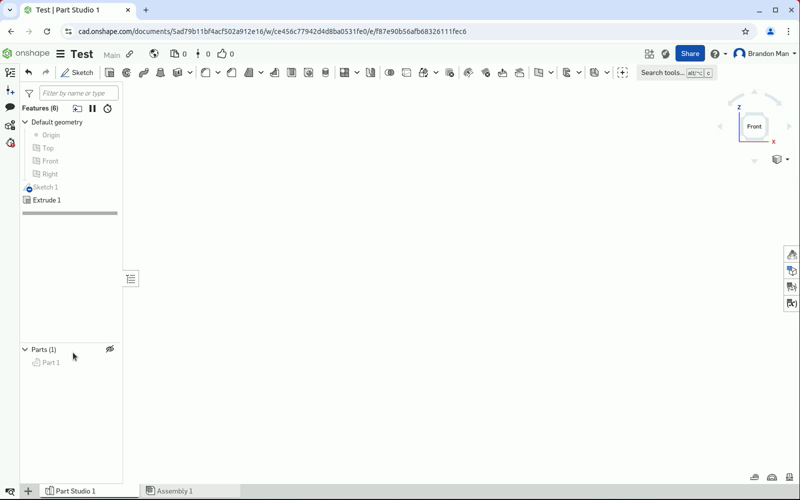
key_down(shift)
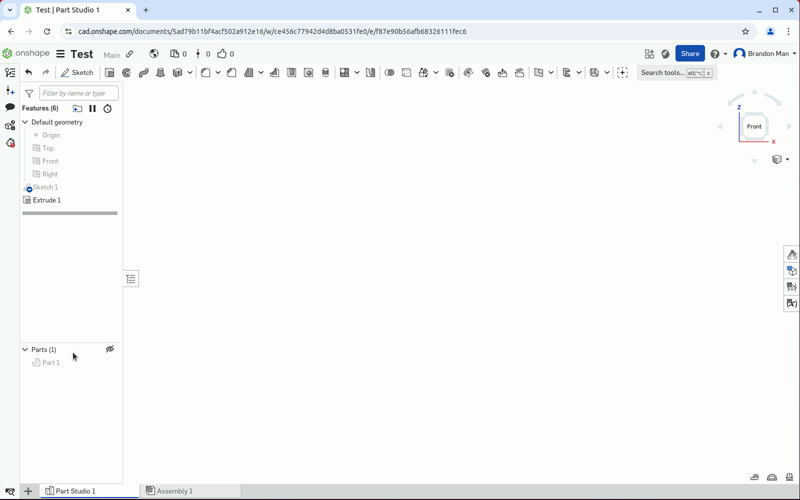
key(left)
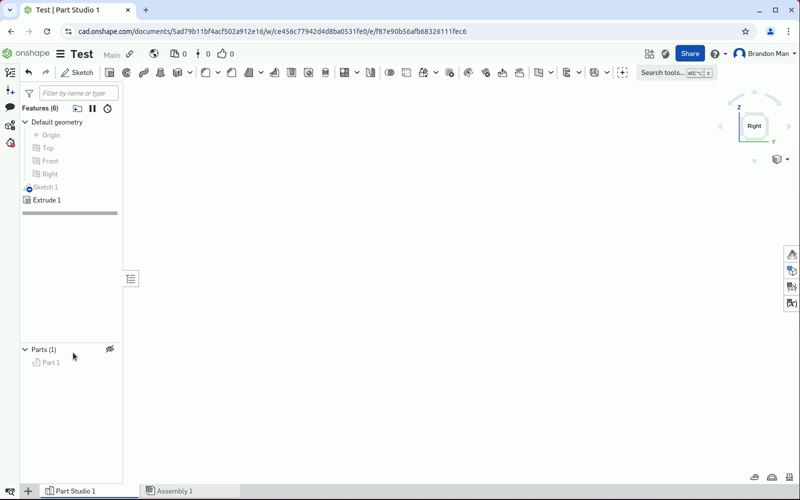
key_up(shift)
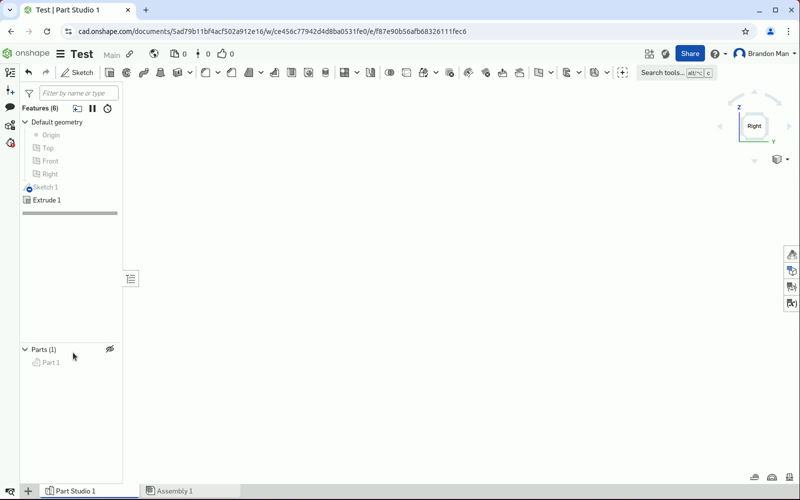
mouse_move(73, 352)
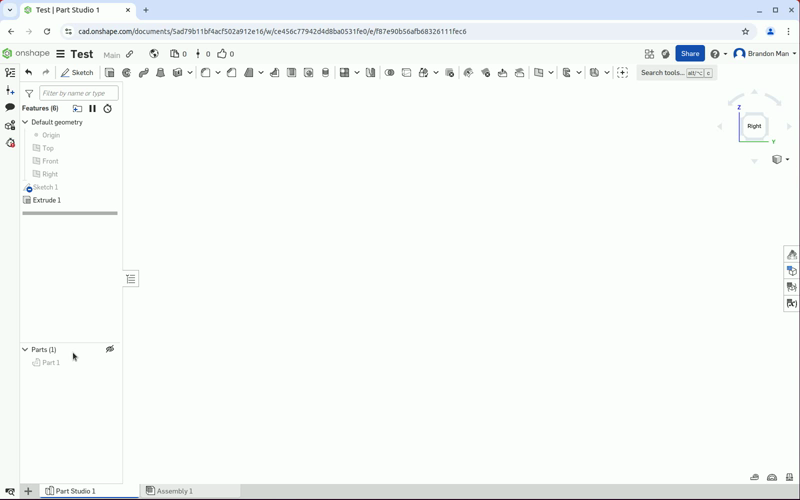
key(shift+y)
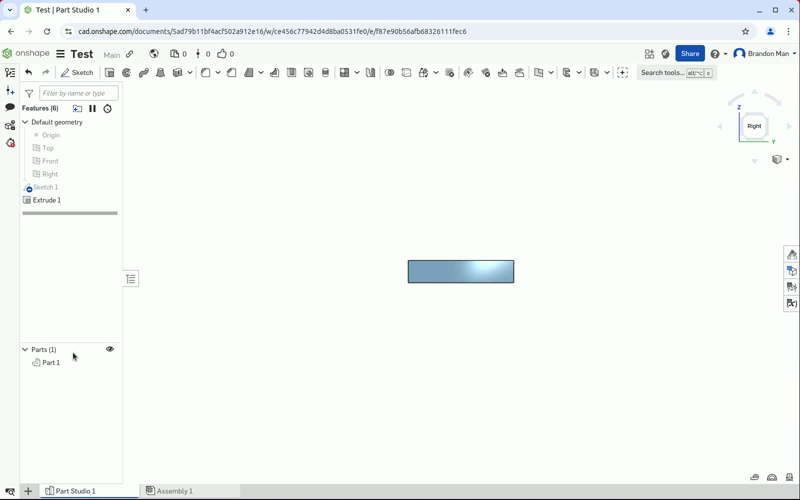
mouse_move(541, 75)
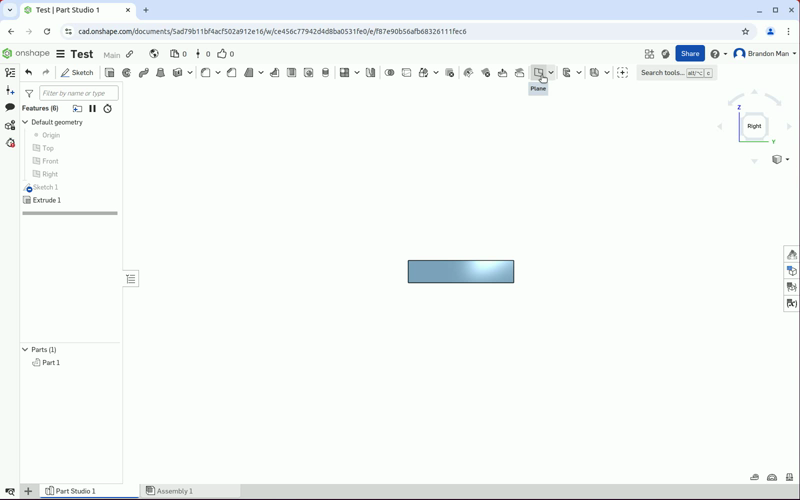
click(541, 75)
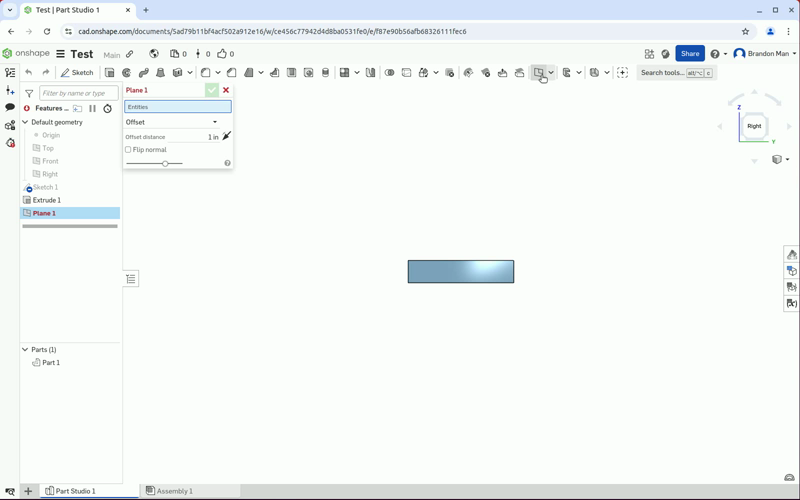
mouse_move(73, 176)
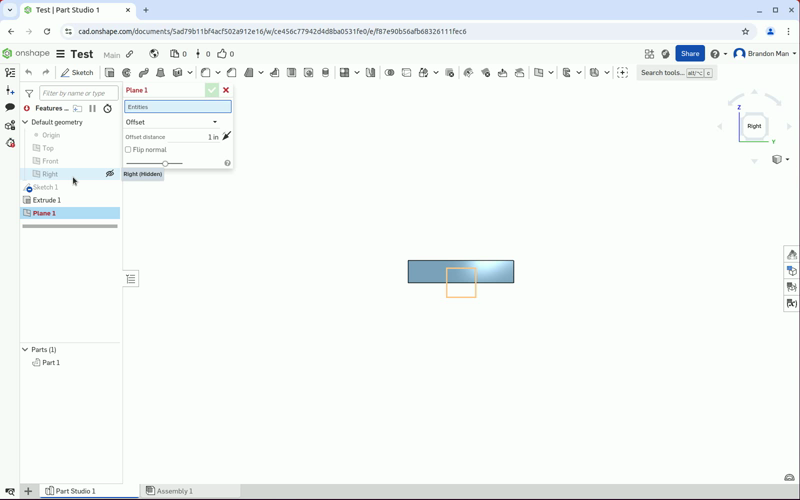
click(73, 176)
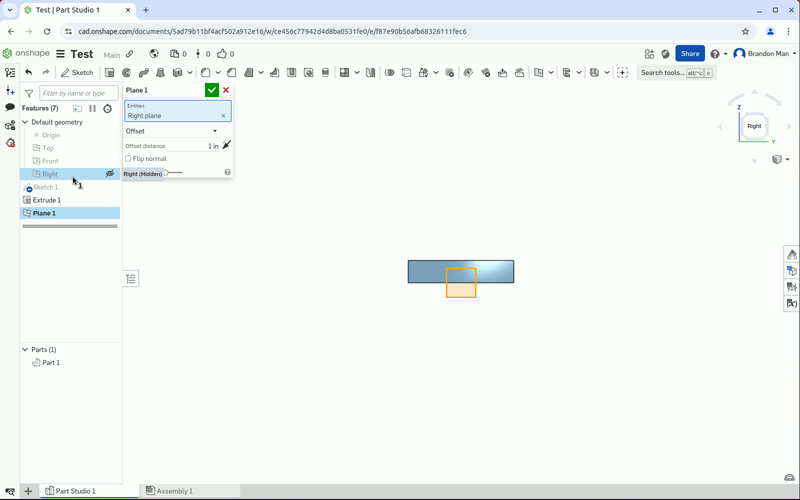
key(tab, 2)
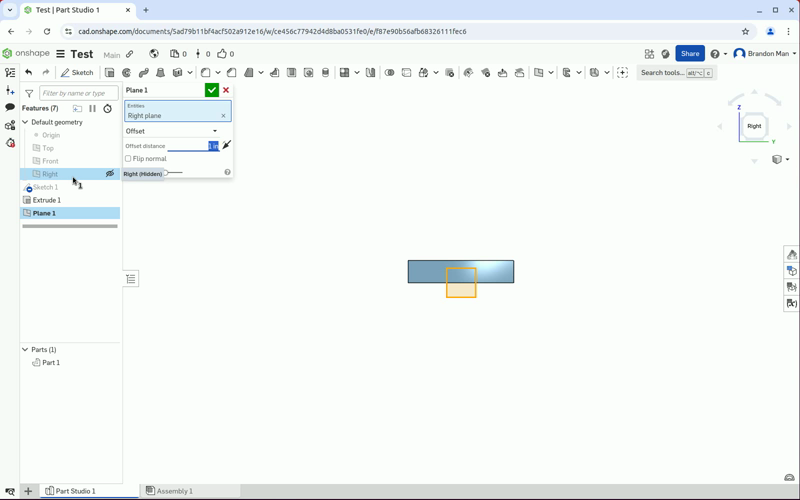
text(22.4)
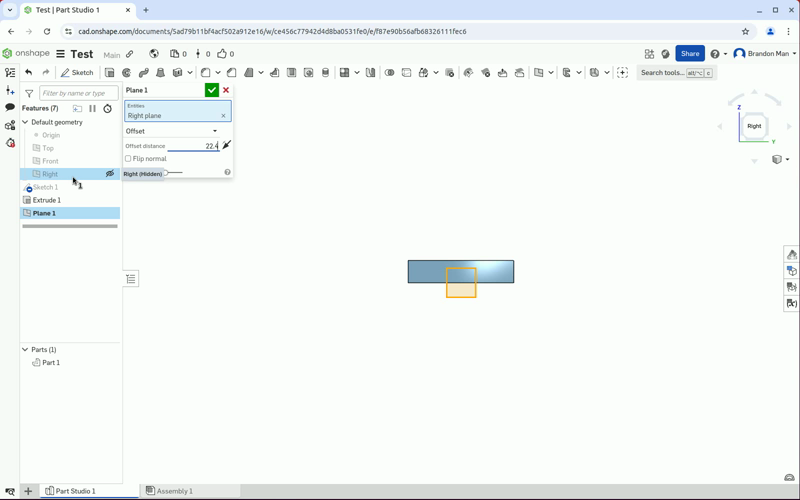
key(enter, 2)
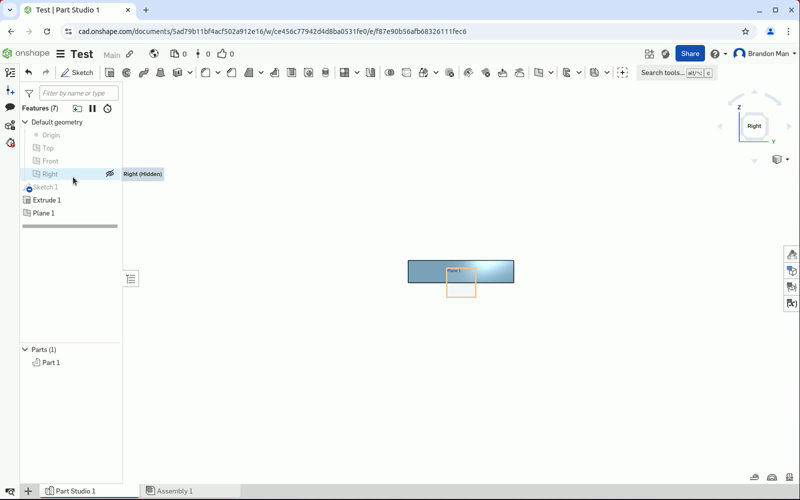
key(shift+s)
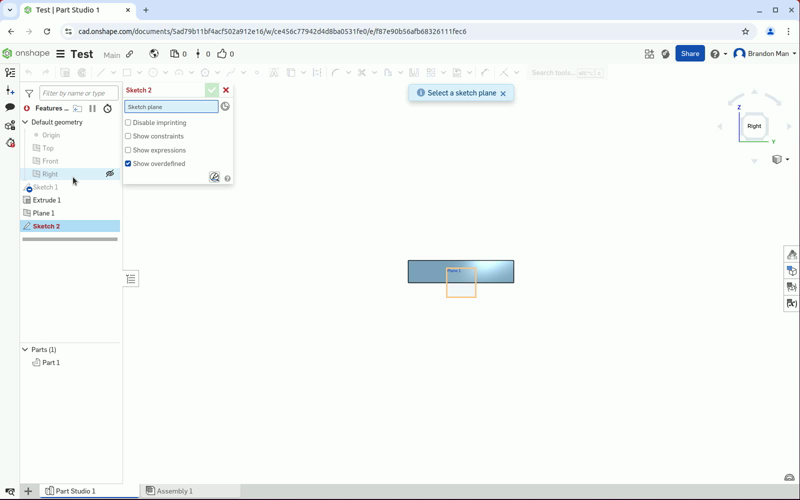
mouse_move(73, 215)
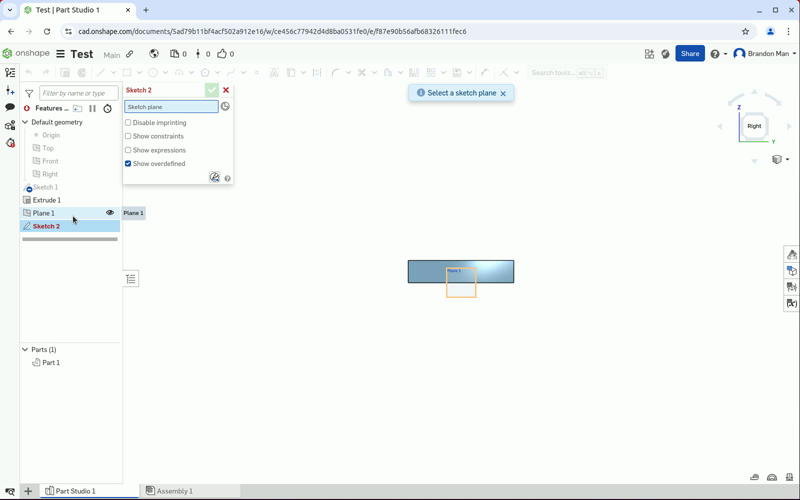
click(73, 215)
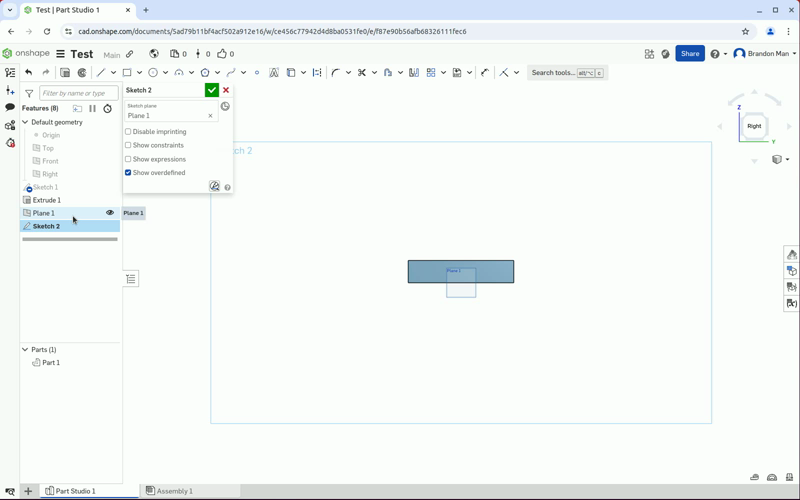
mouse_move(73, 352)
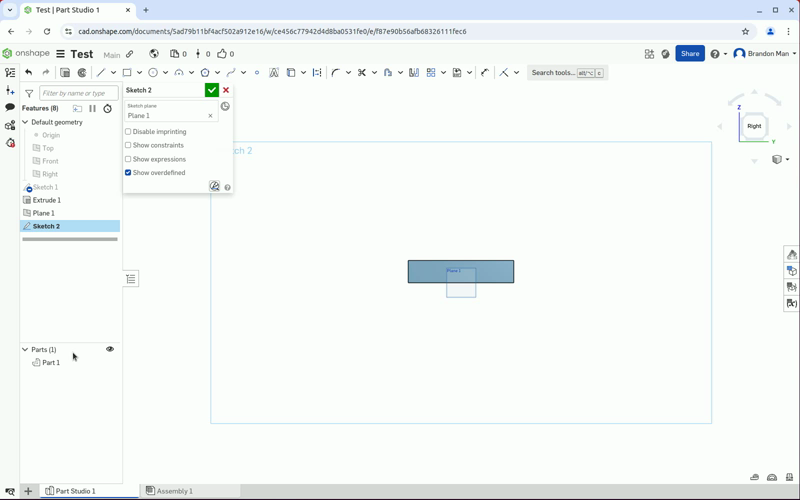
key(y)
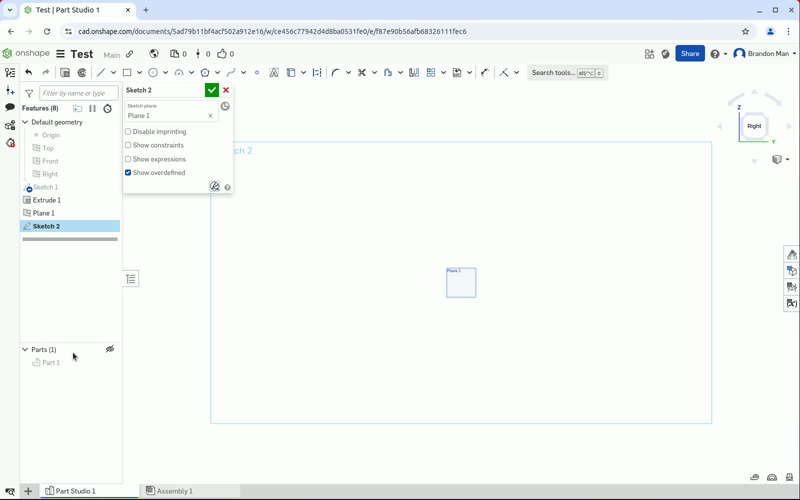
key(l)
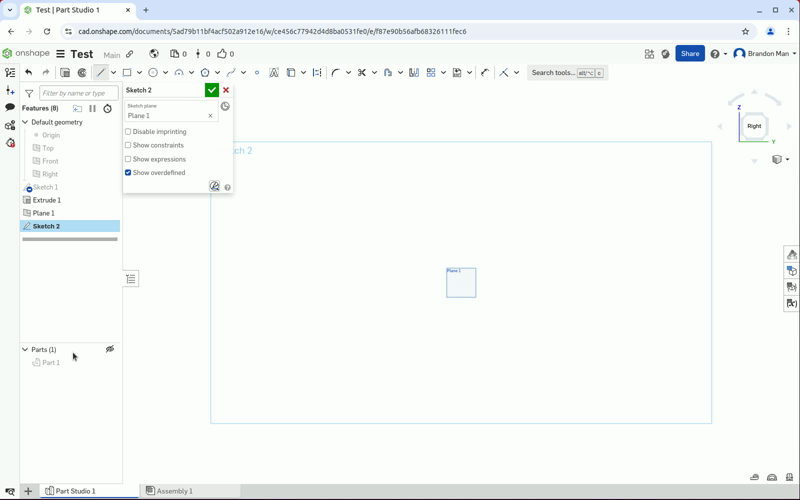
key_down(shift)
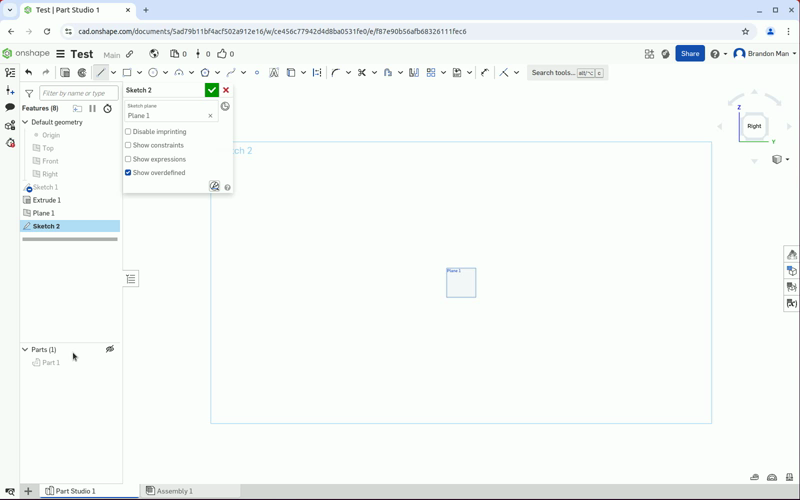
mouse_move(407, 282)
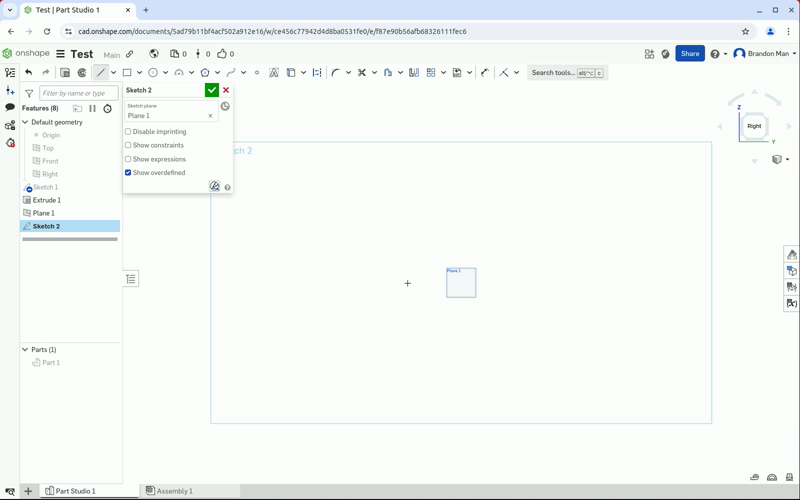
click(407, 282)
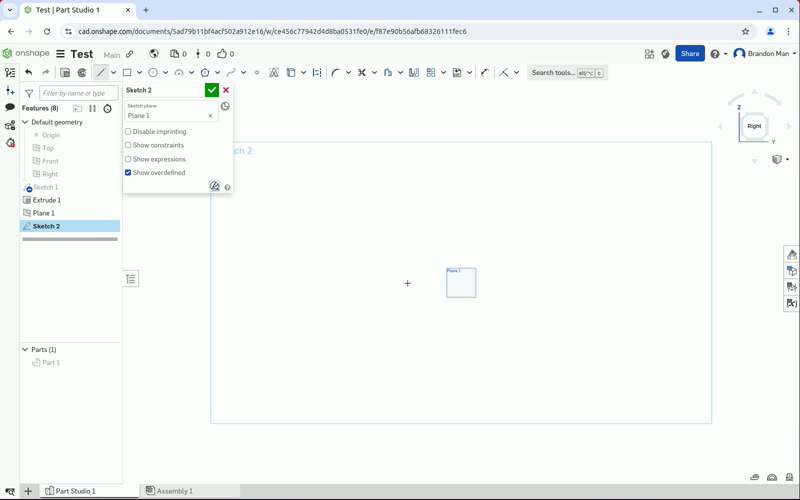
key_up(shift)
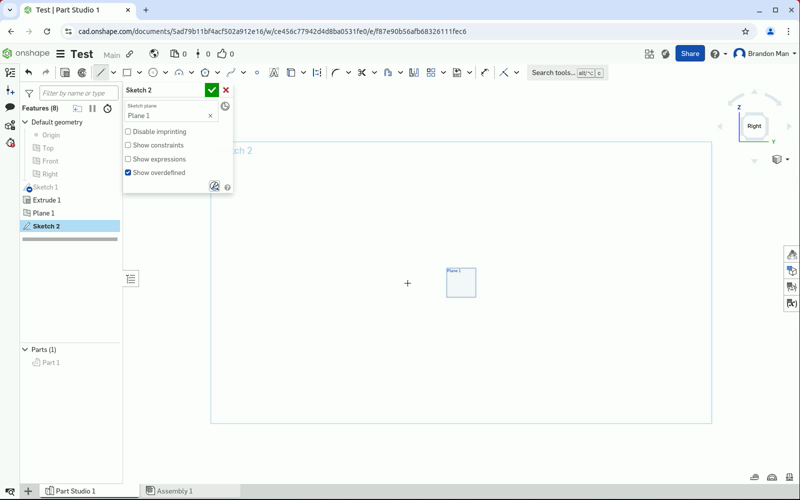
key_down(shift)
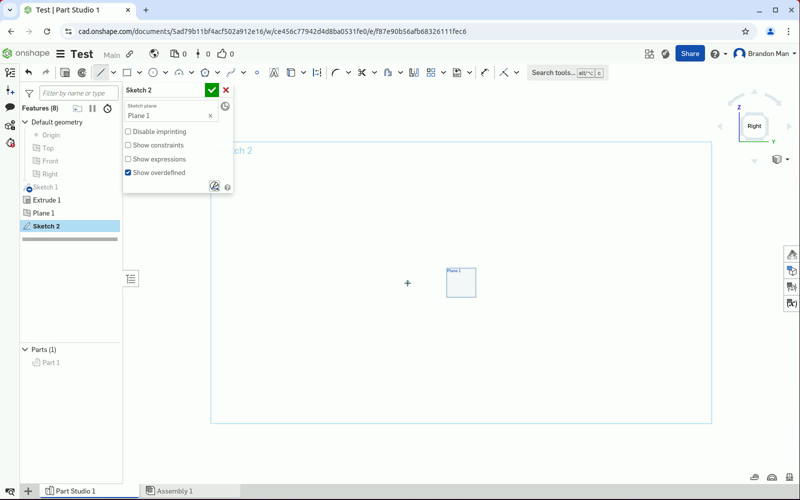
mouse_move(513, 282)
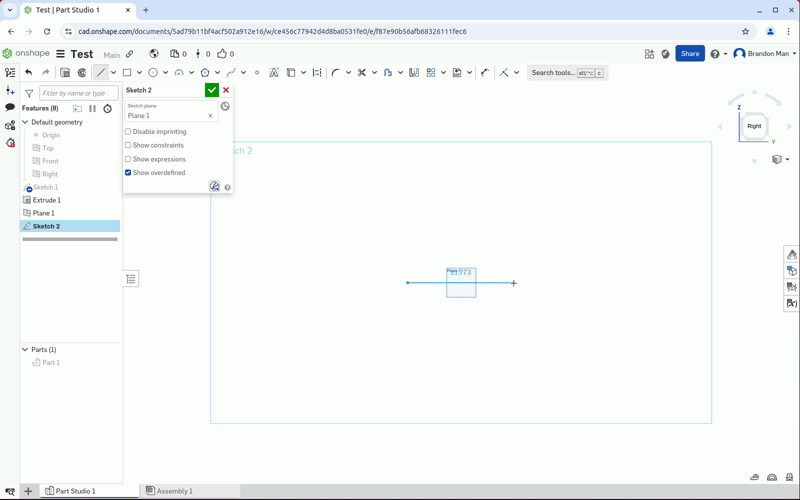
click(513, 282)
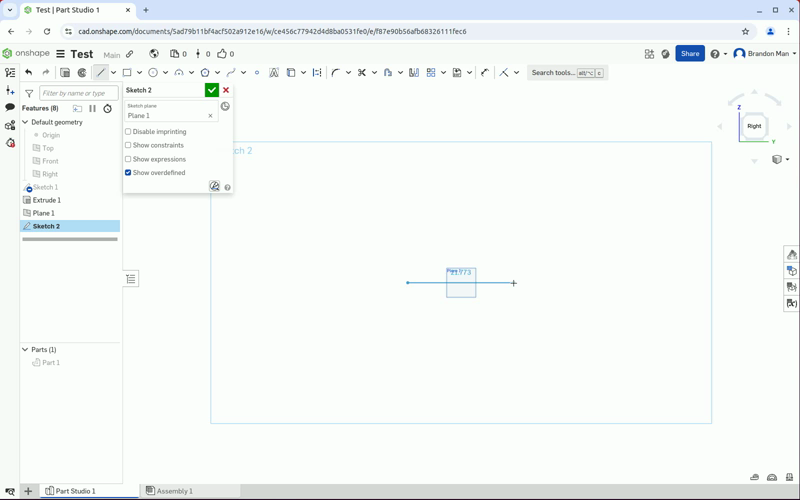
key_up(shift)
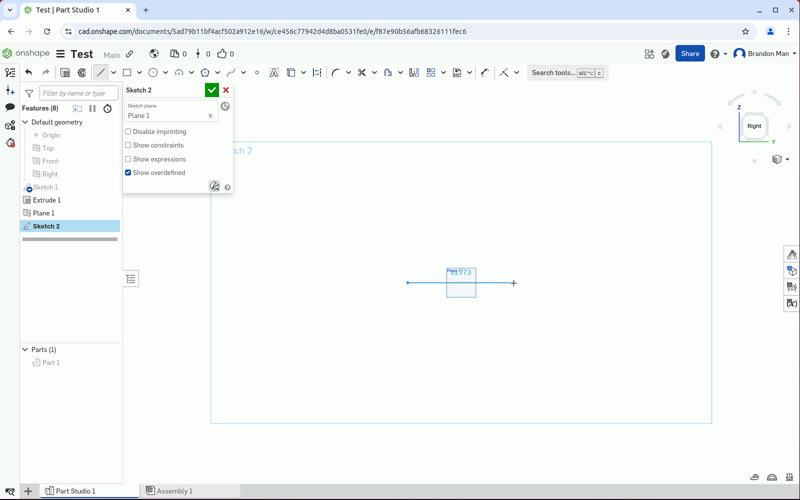
key_down(shift)
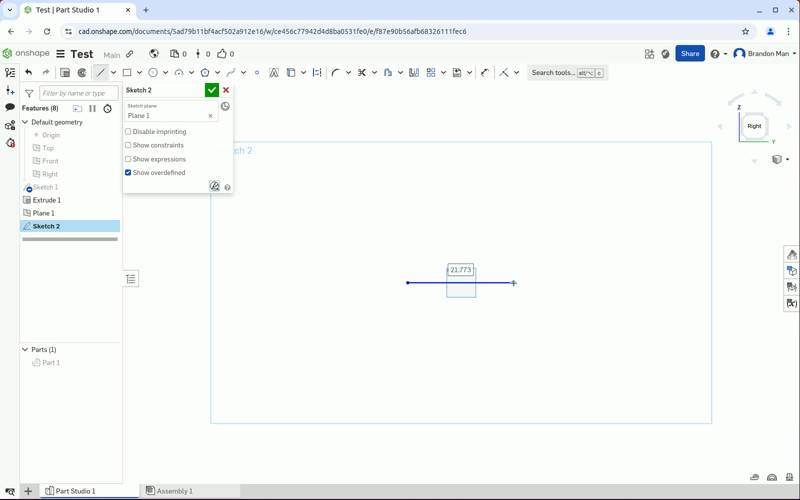
mouse_move(543, 282)
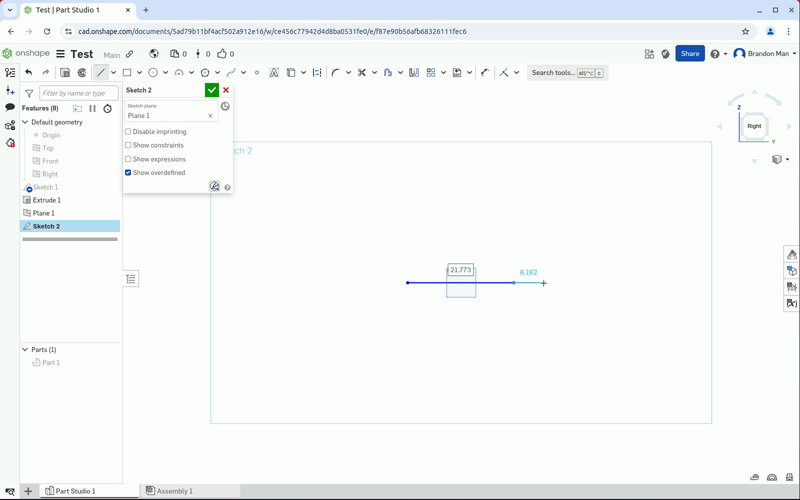
mouse_move(513, 260)
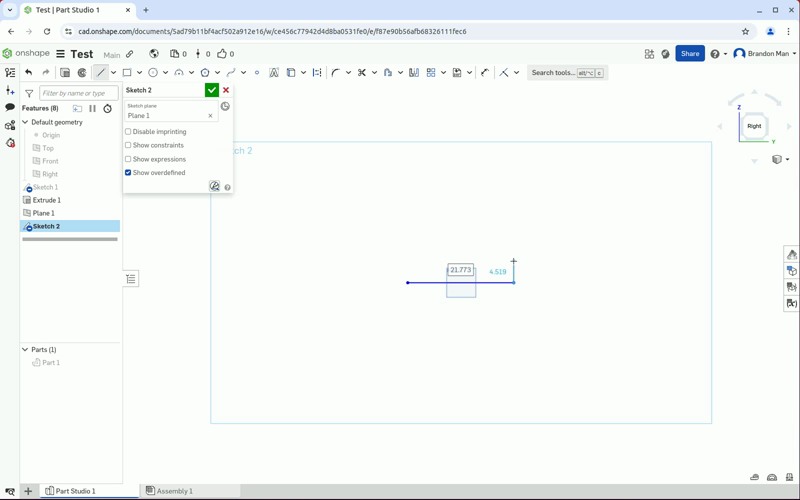
click(513, 260)
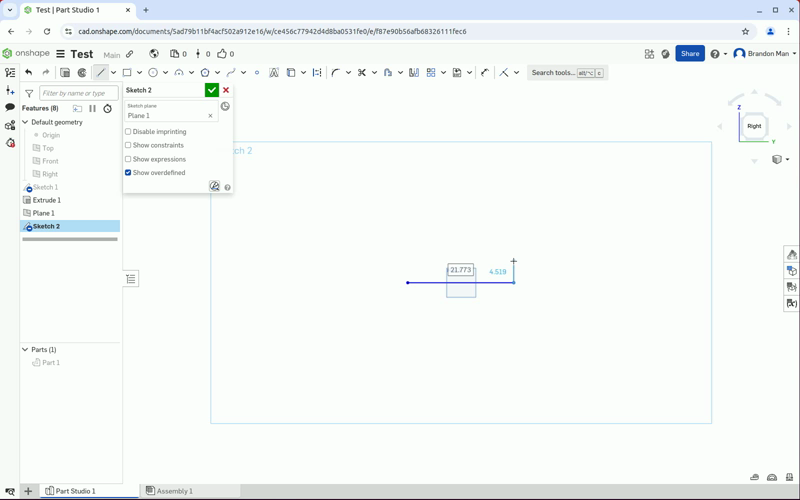
key_up(shift)
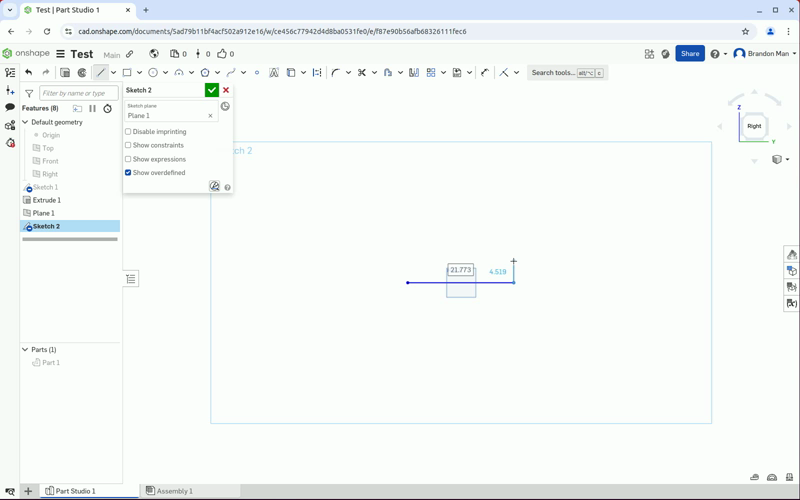
key_down(shift)
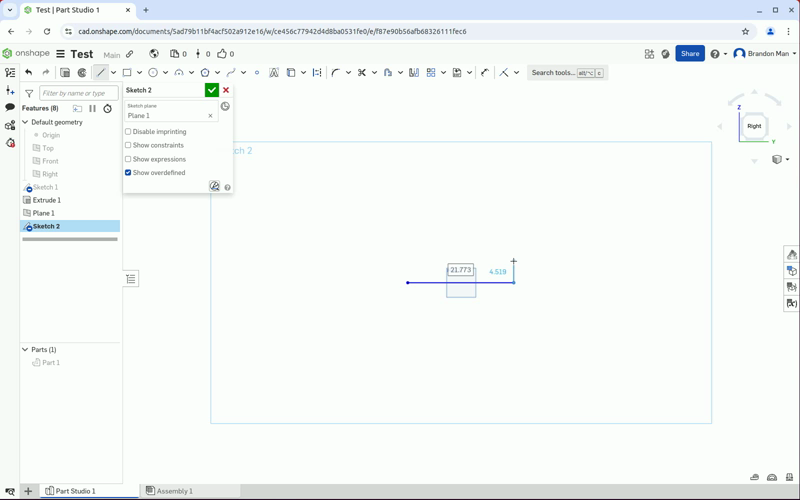
mouse_move(407, 260)
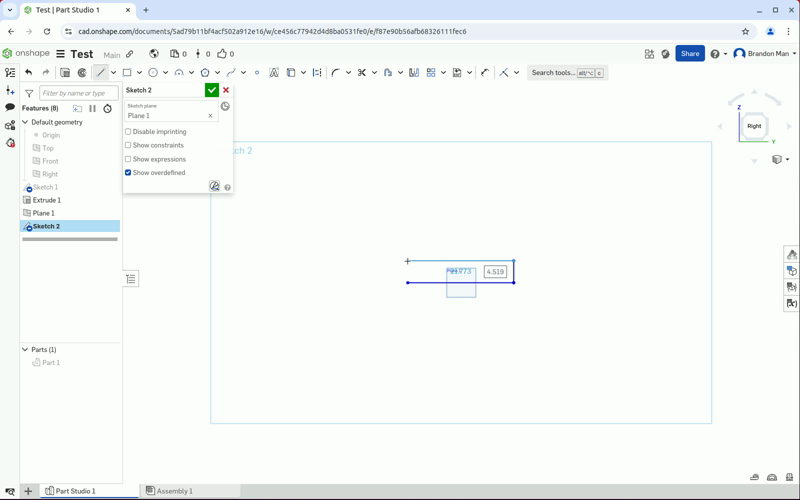
click(407, 260)
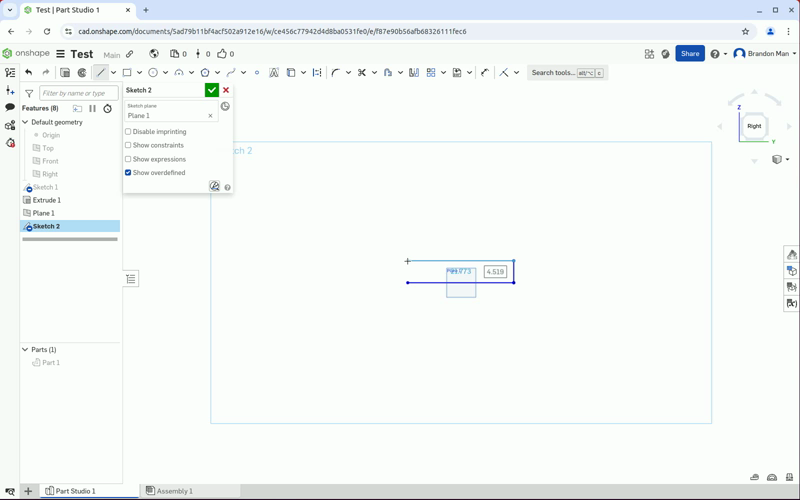
key_up(shift)
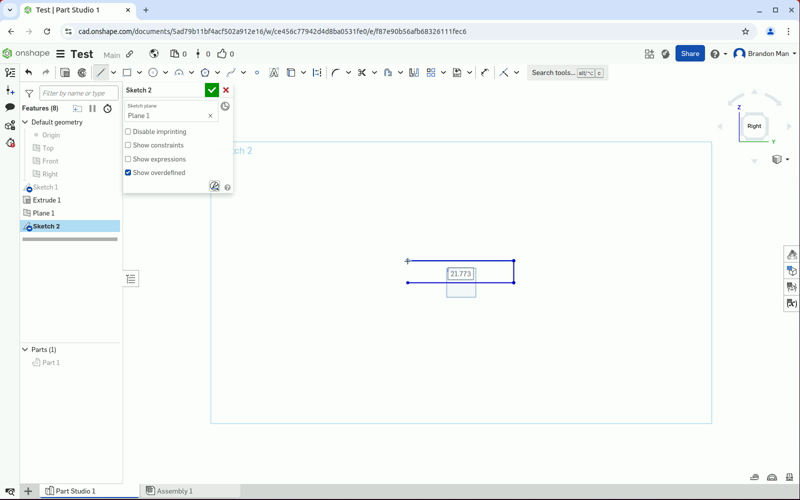
mouse_move(437, 260)
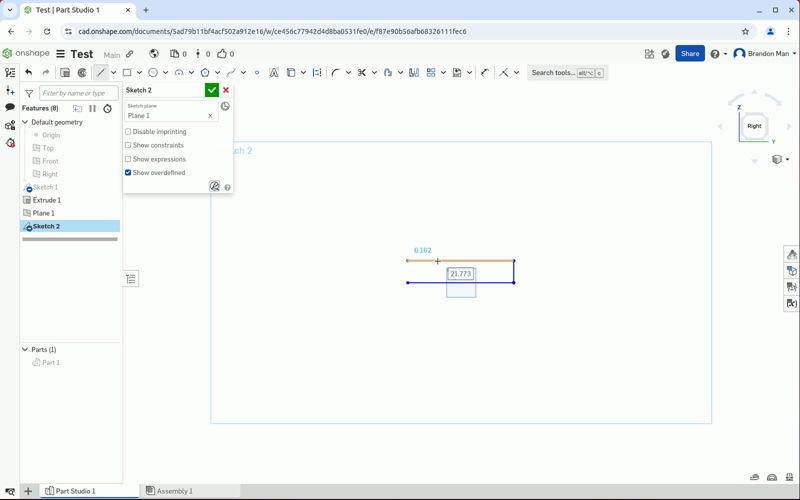
key_down(shift)
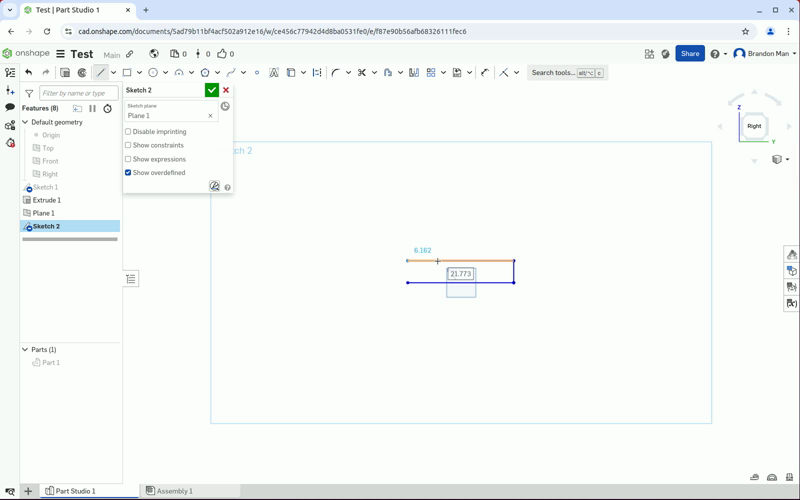
mouse_move(407, 282)
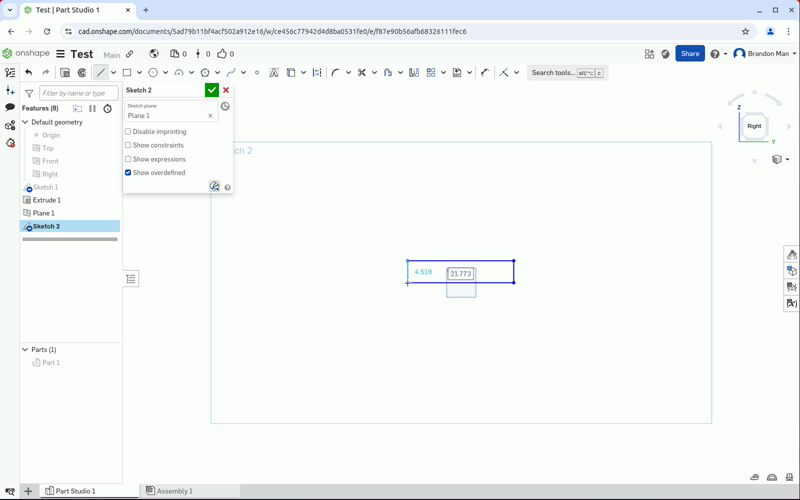
key_up(shift)
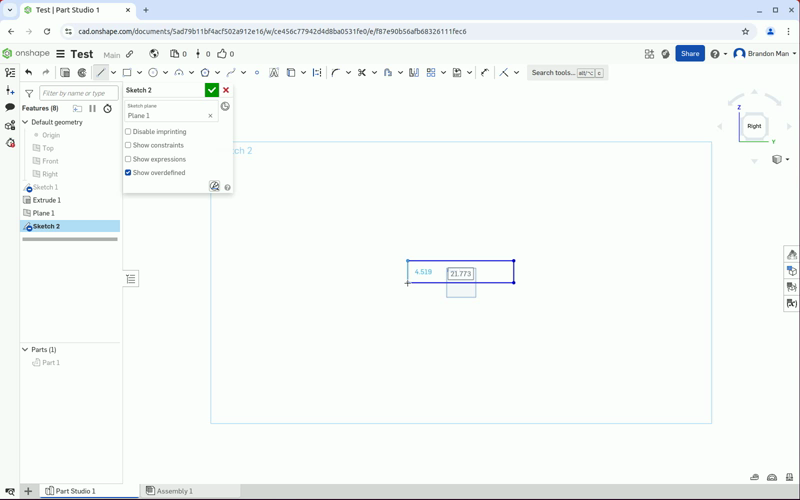
click(407, 282)
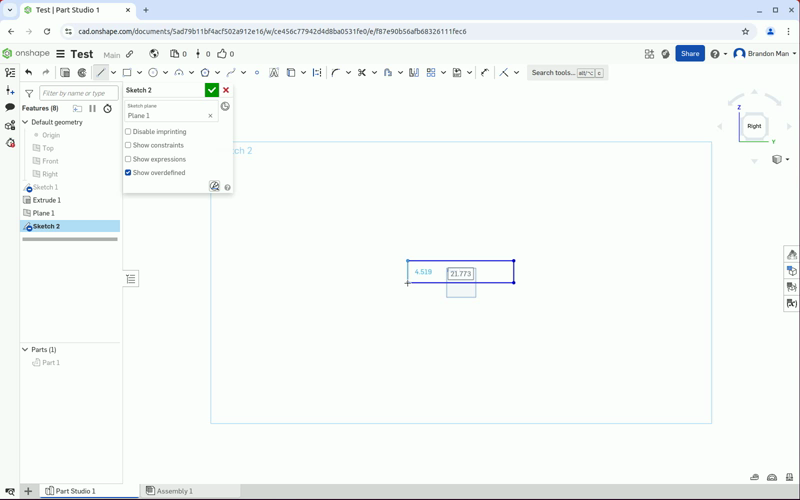
key(esc)
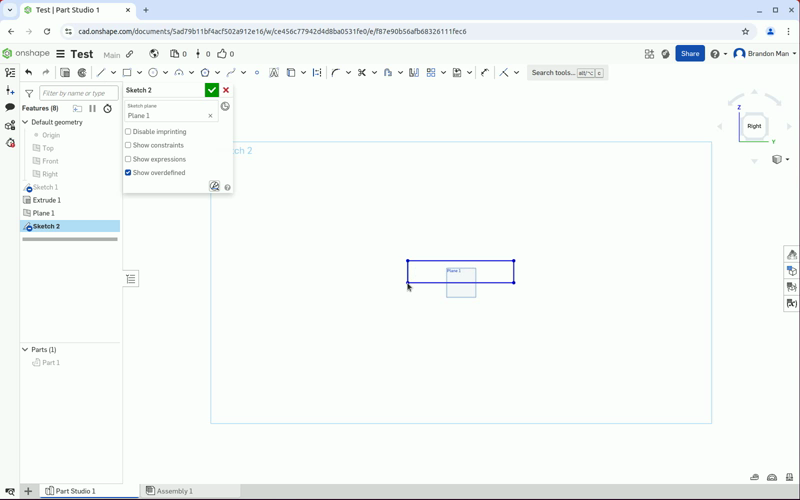
mouse_move(427, 262)
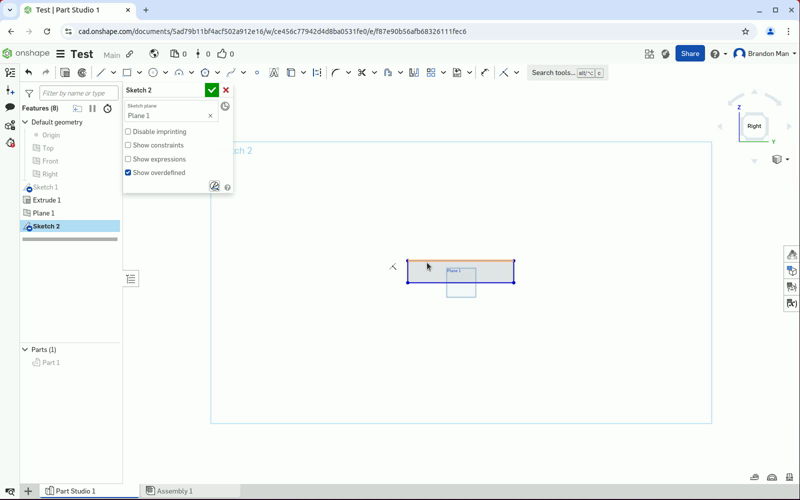
click(427, 262)
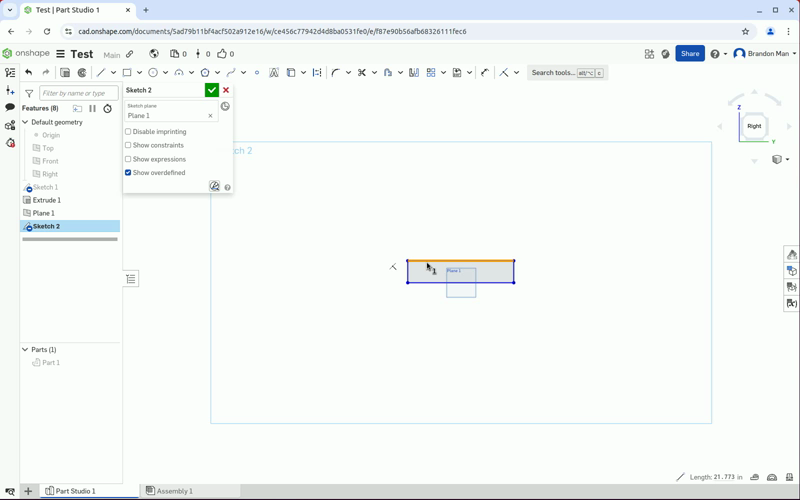
mouse_move(73, 352)
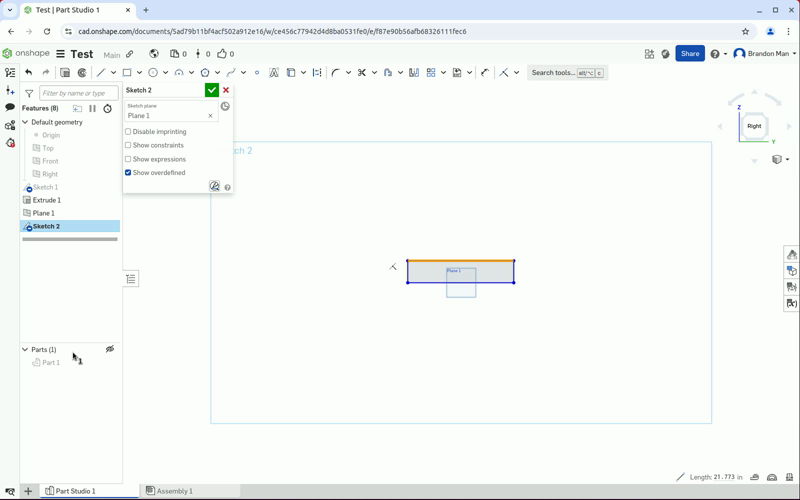
key(shift+y)
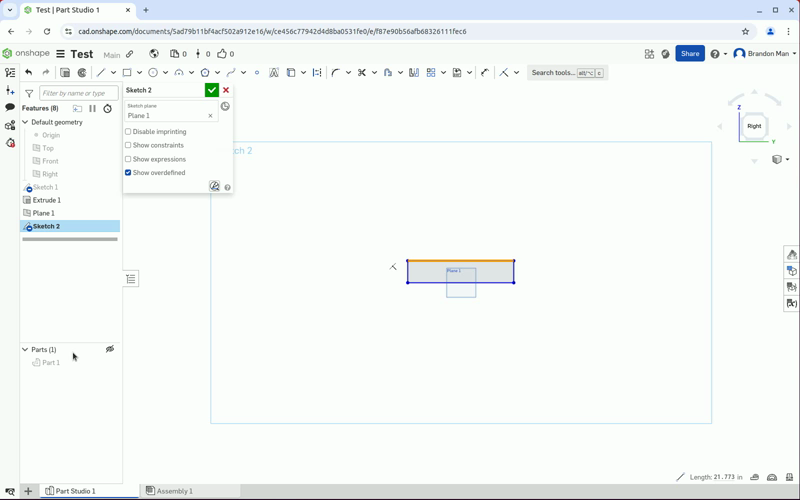
key(shift+e)
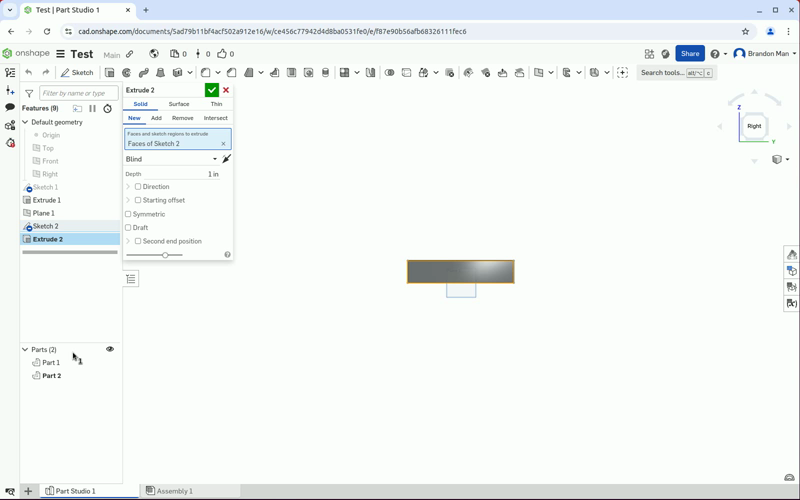
mouse_move(143, 106)
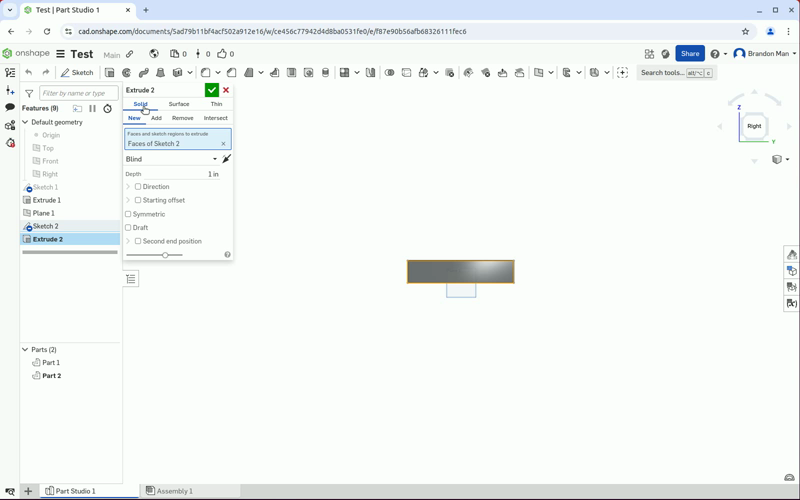
click(143, 106)
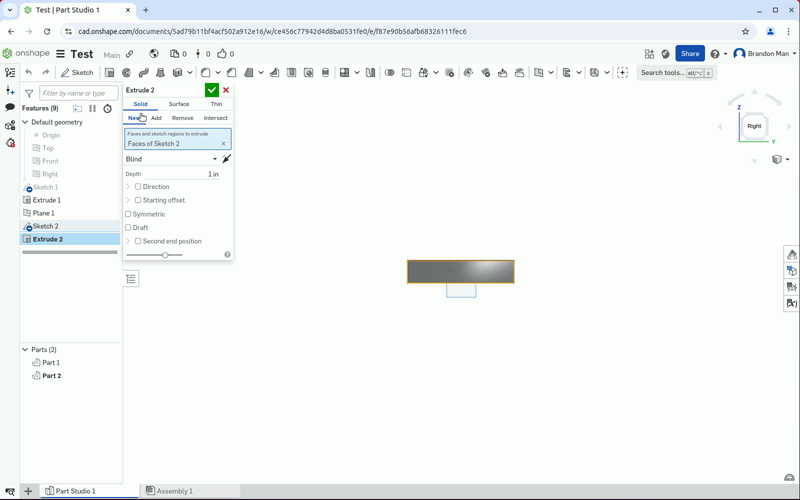
mouse_move(137, 120)
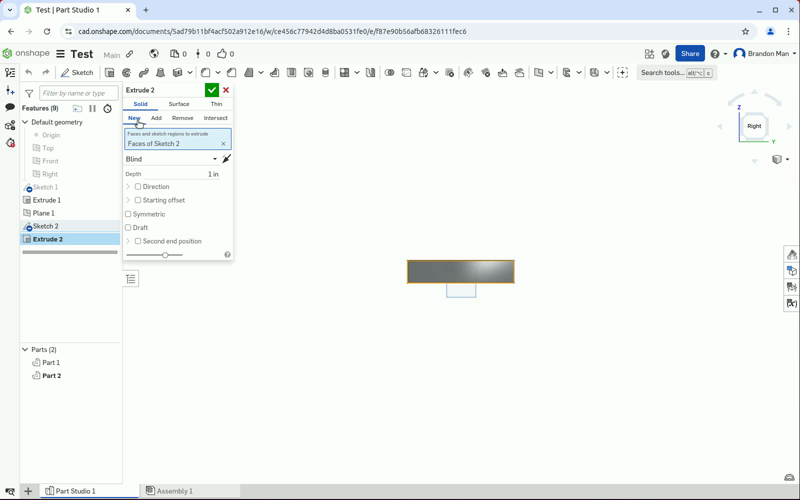
click(137, 120)
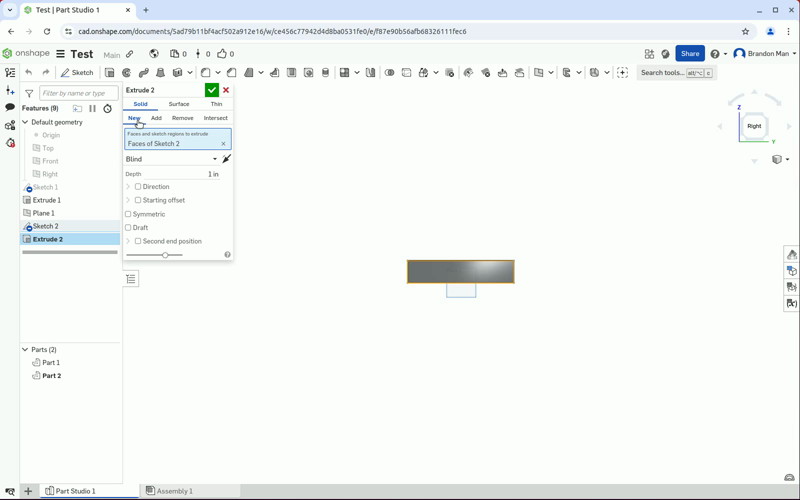
key(tab, 4)
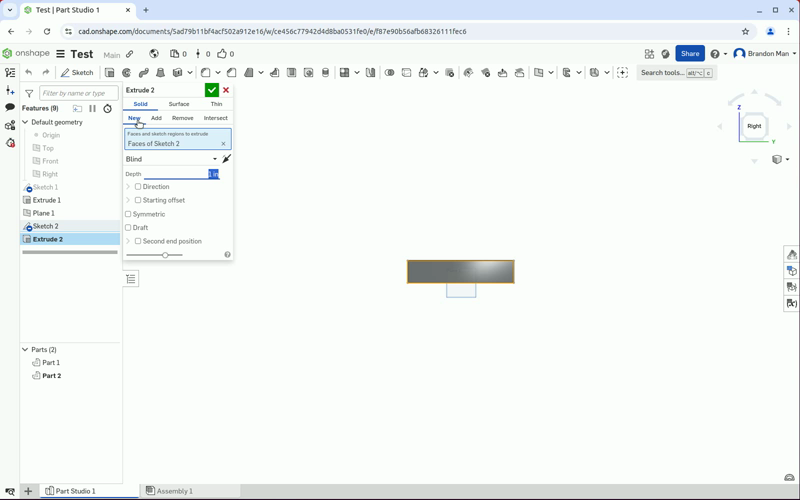
text(0.722)
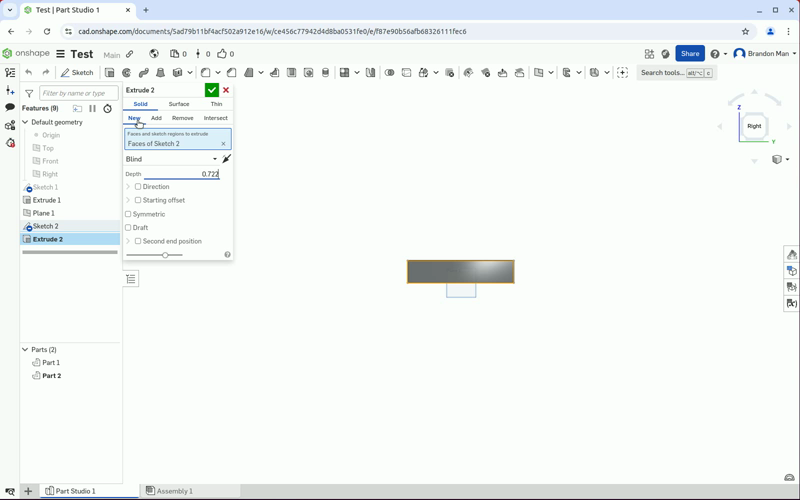
key(enter)
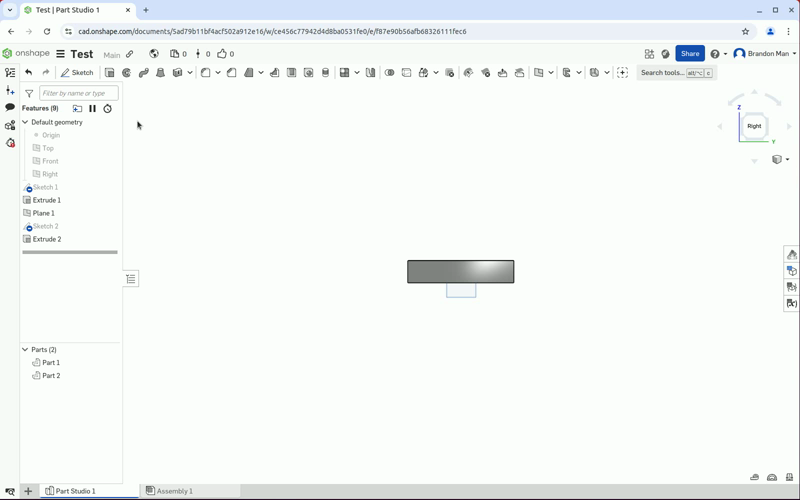
key(shift+h)
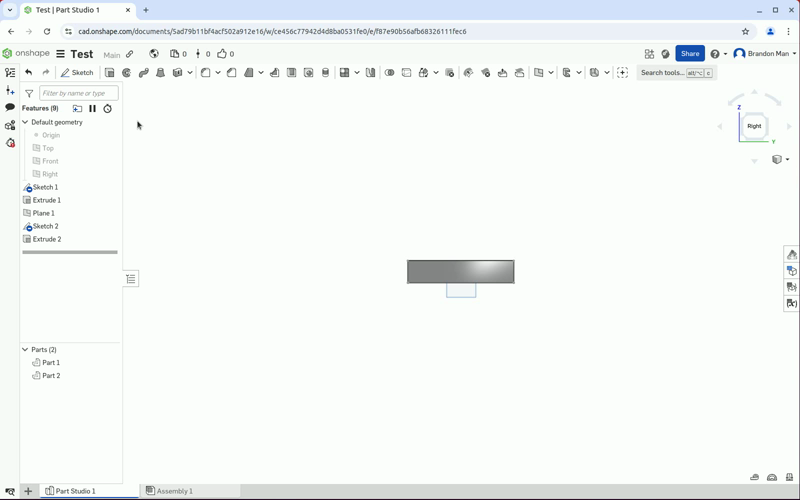
key(shift+h)
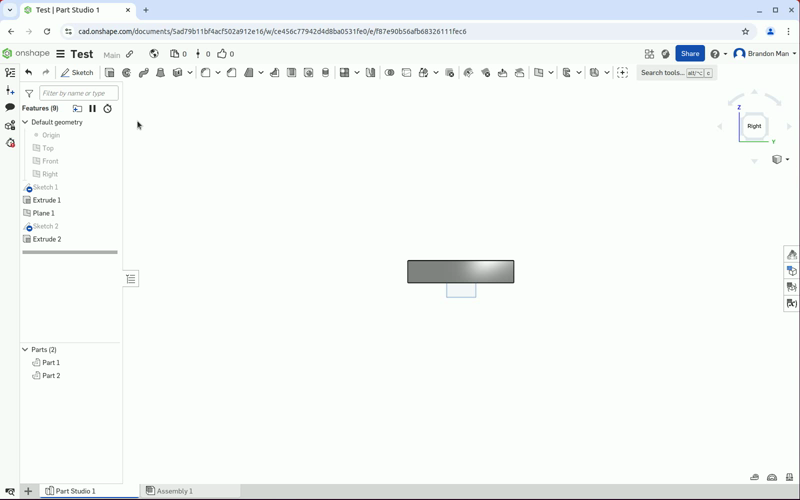
mouse_move(73, 189)
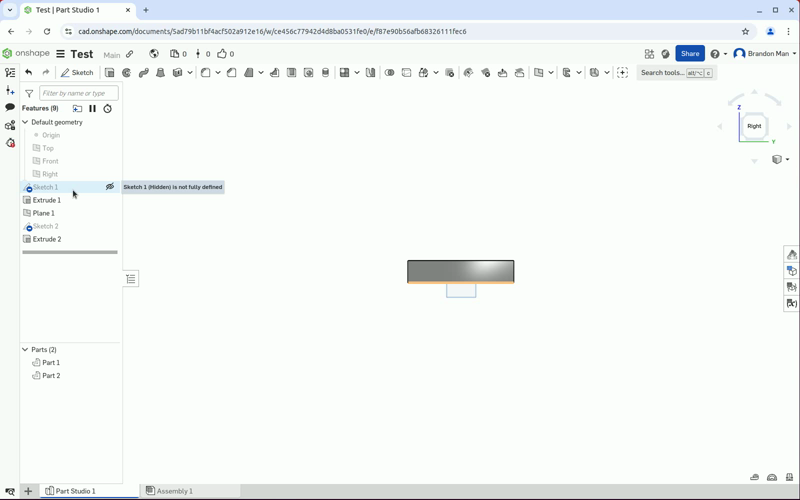
click(73, 189)
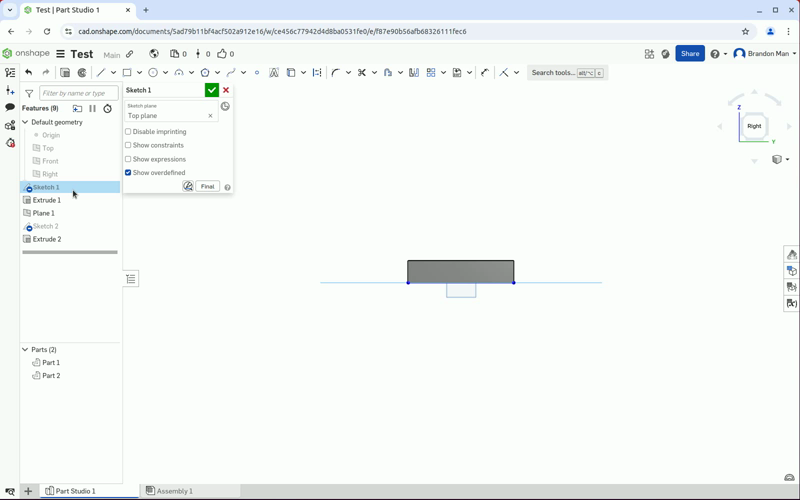
mouse_move(229, 92)
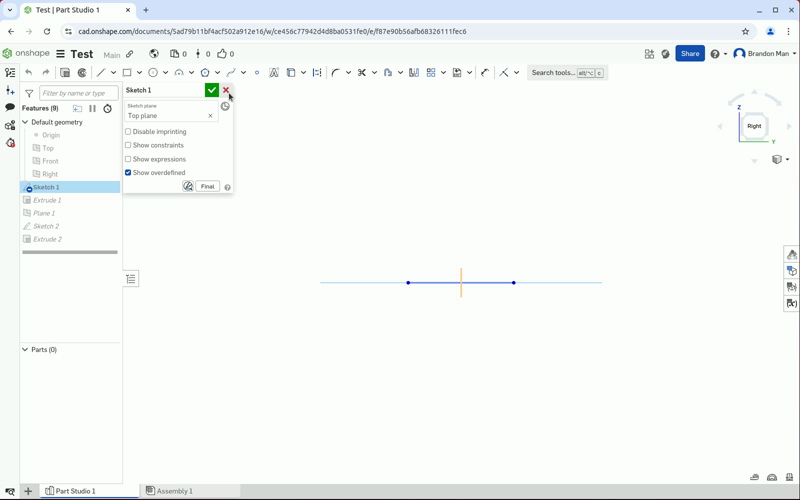
click(229, 92)
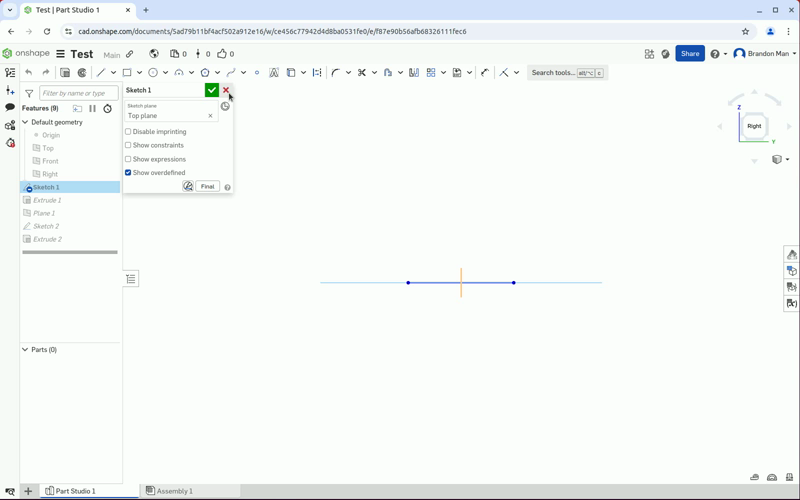
key(shift+s)
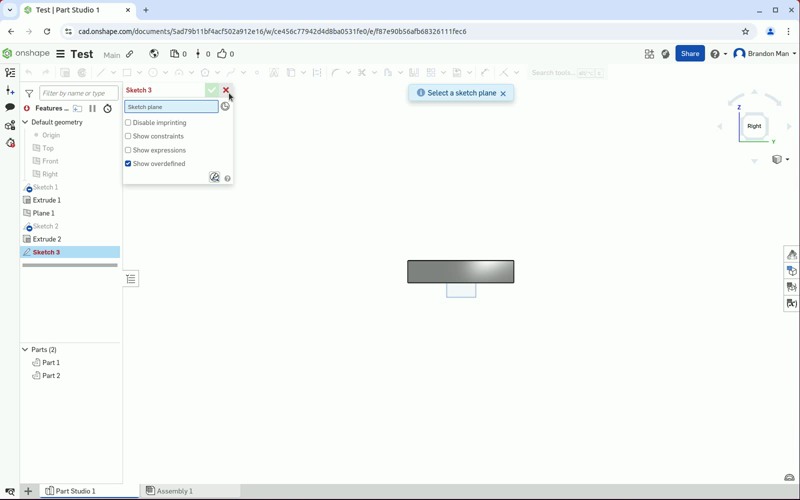
mouse_move(73, 215)
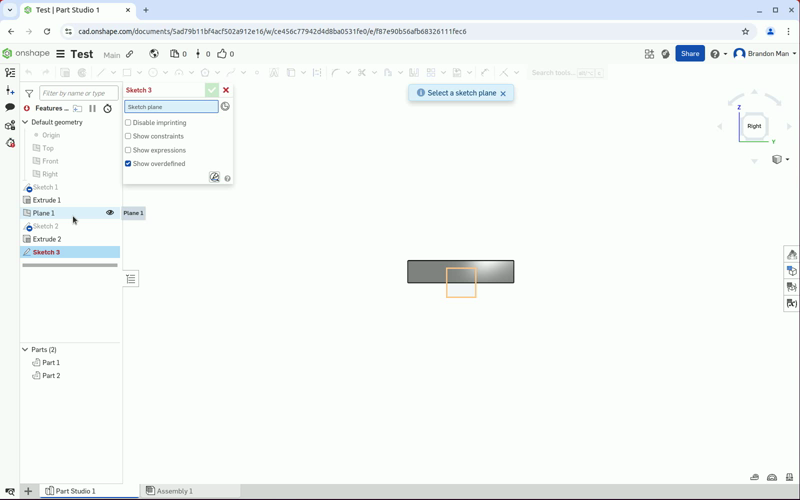
click(73, 215)
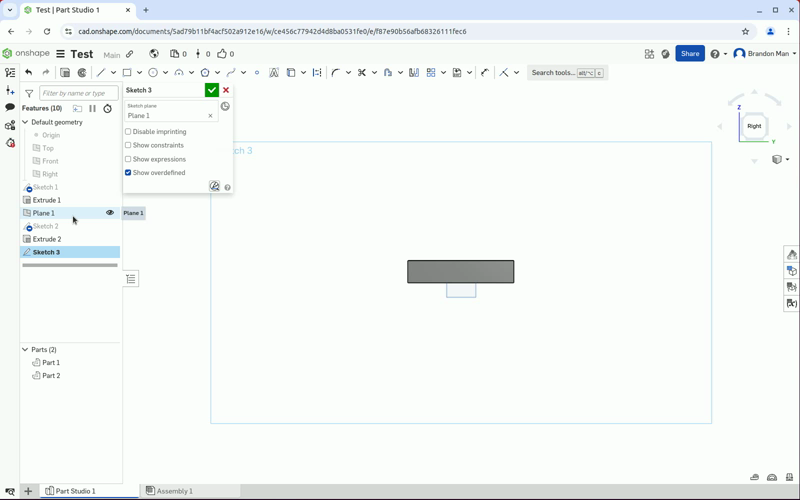
mouse_move(73, 352)
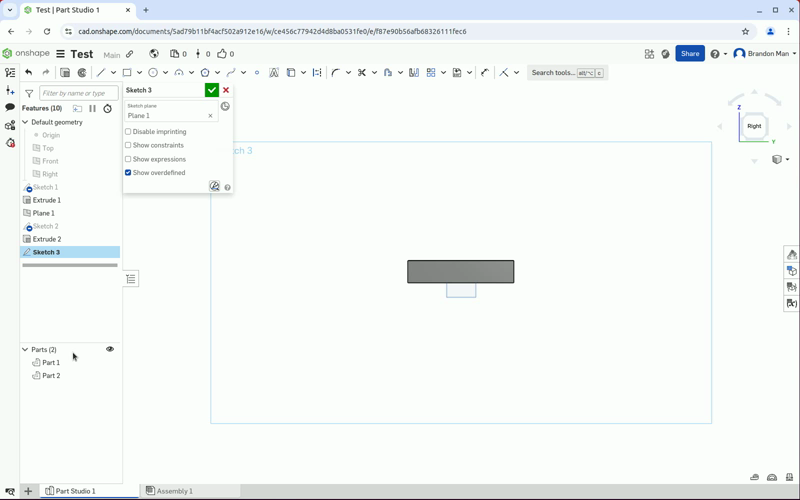
key(y)
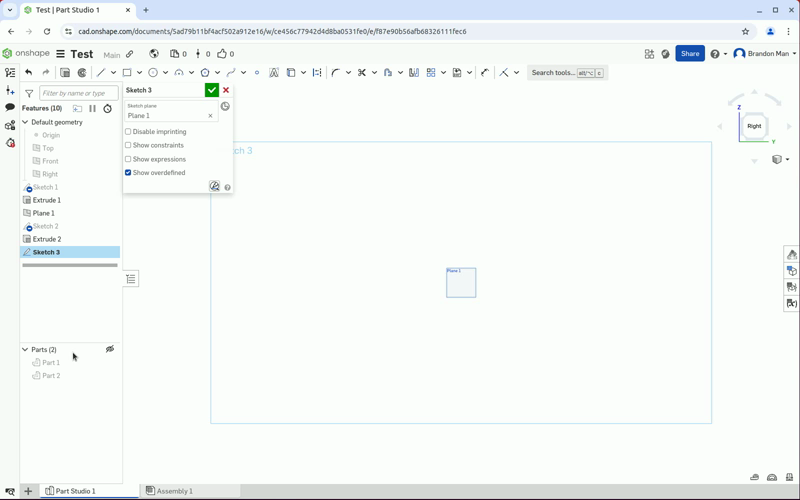
key(l)
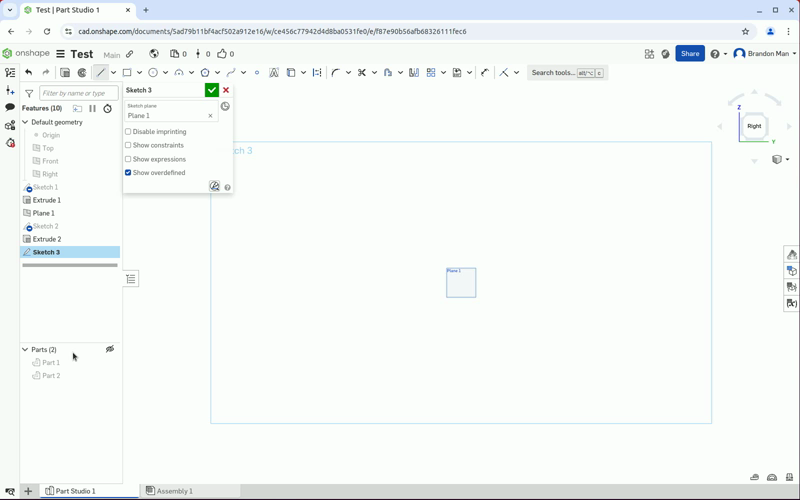
key_down(shift)
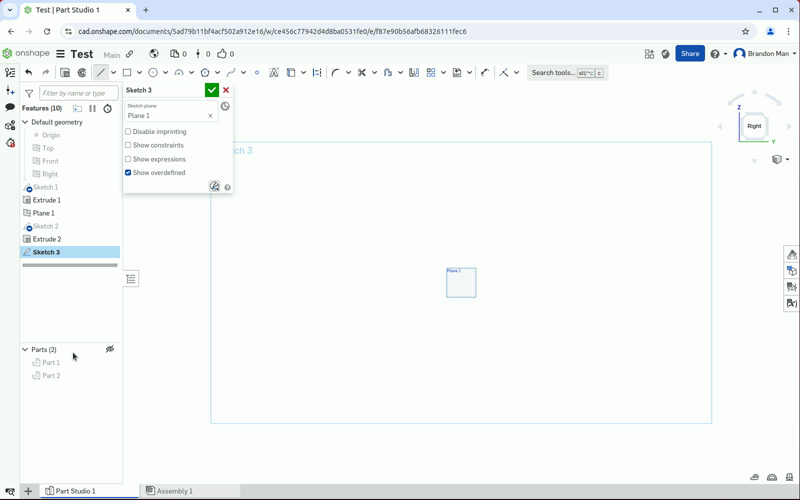
mouse_move(407, 260)
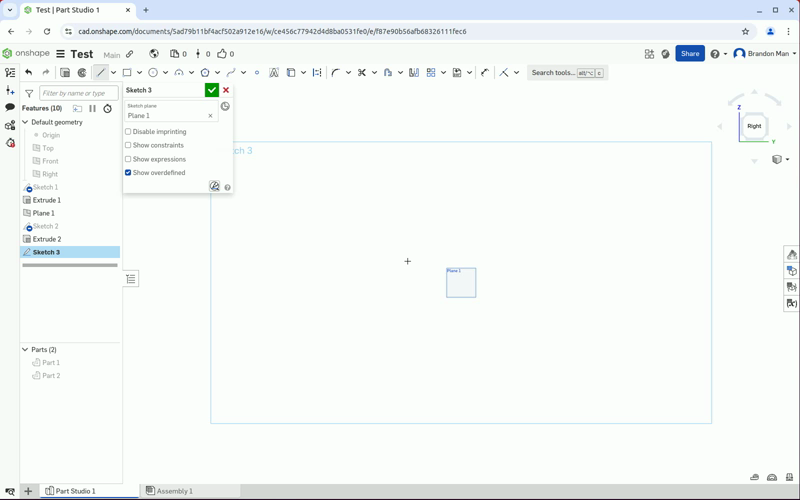
click(407, 260)
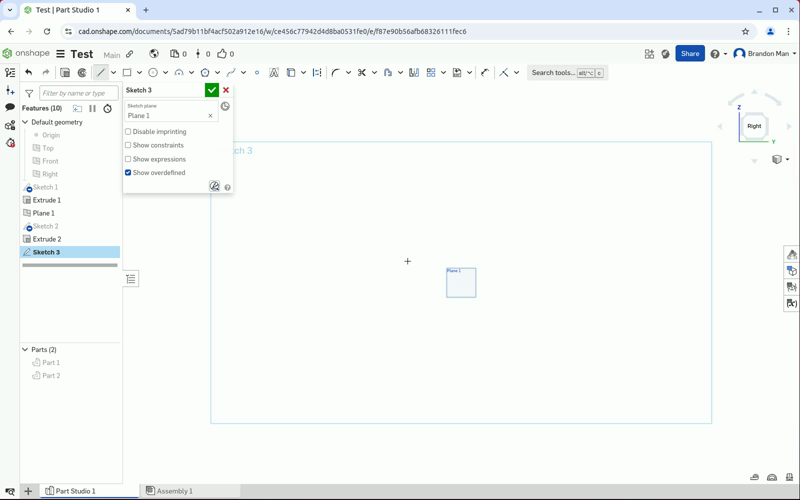
key_up(shift)
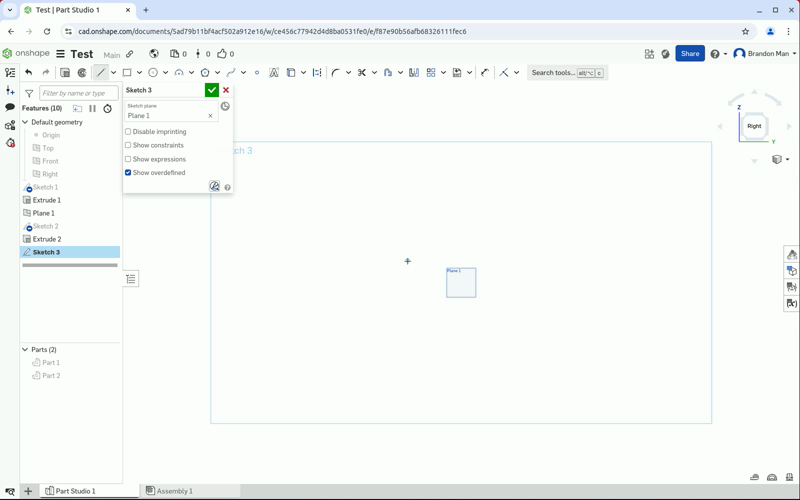
key_down(shift)
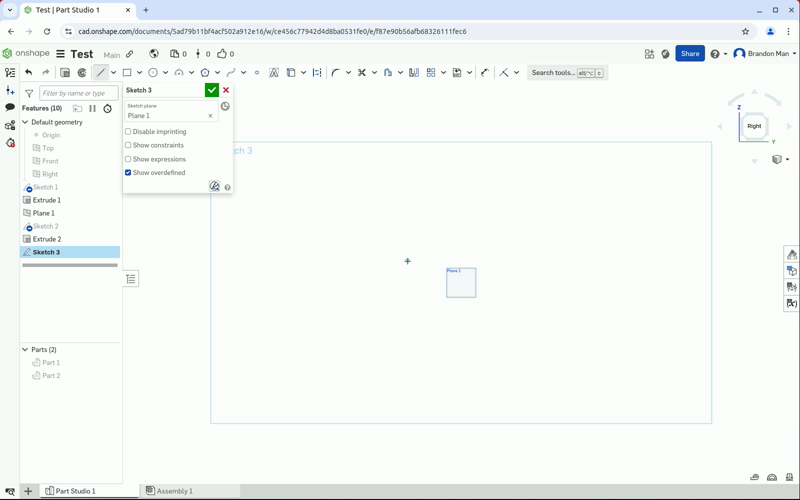
mouse_move(513, 260)
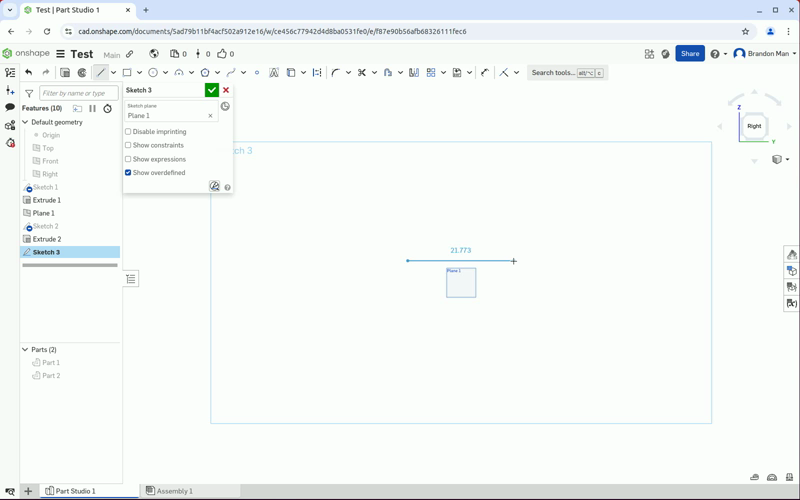
click(513, 260)
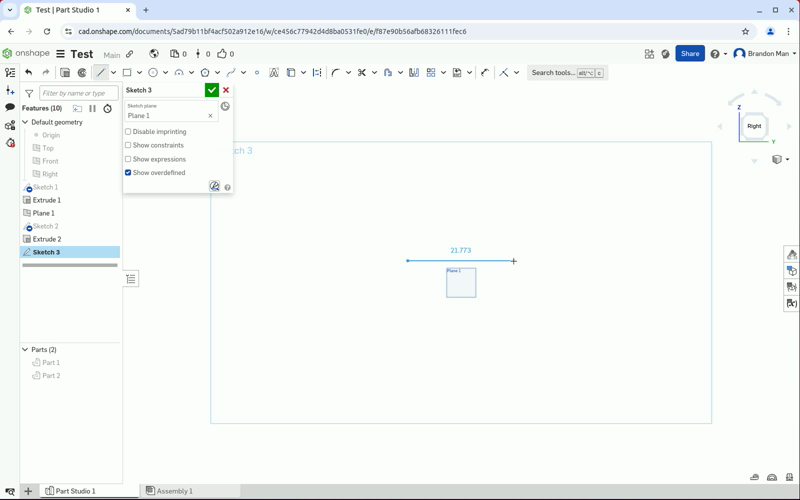
key_up(shift)
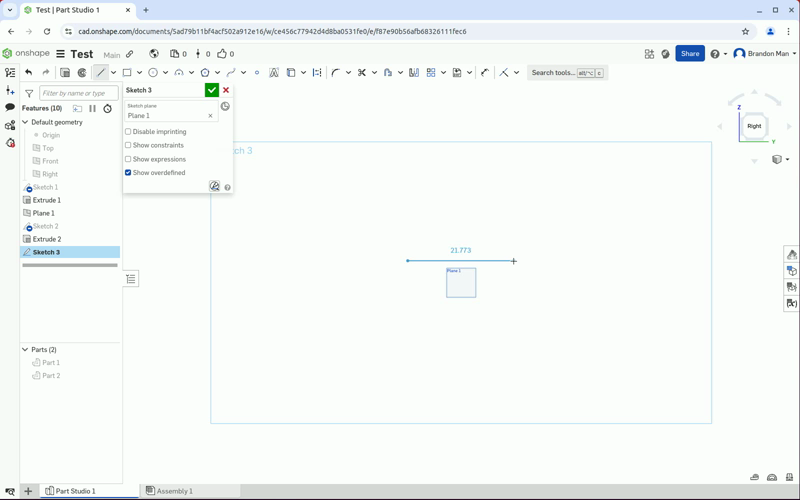
key_down(shift)
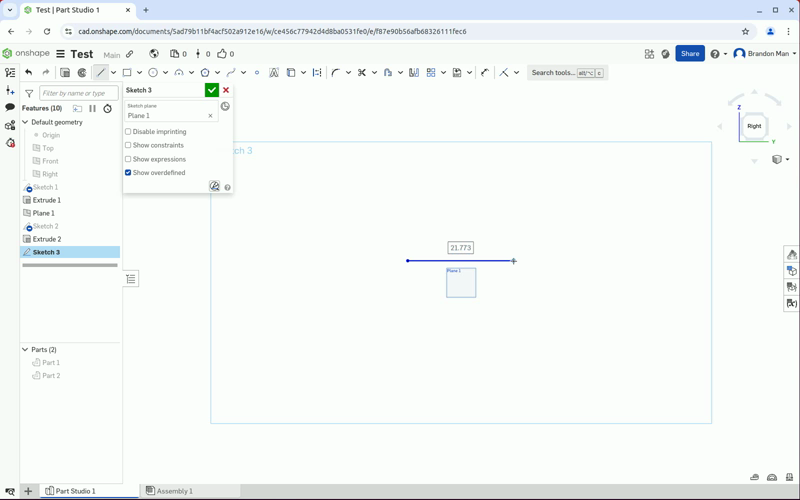
mouse_move(543, 260)
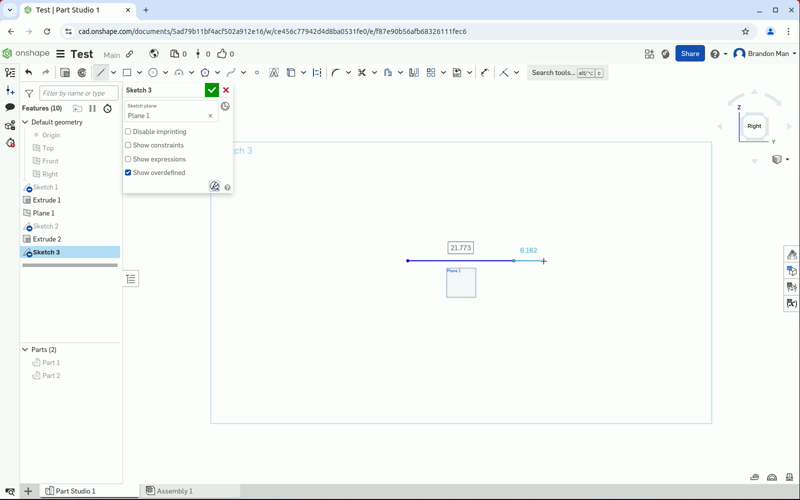
mouse_move(513, 257)
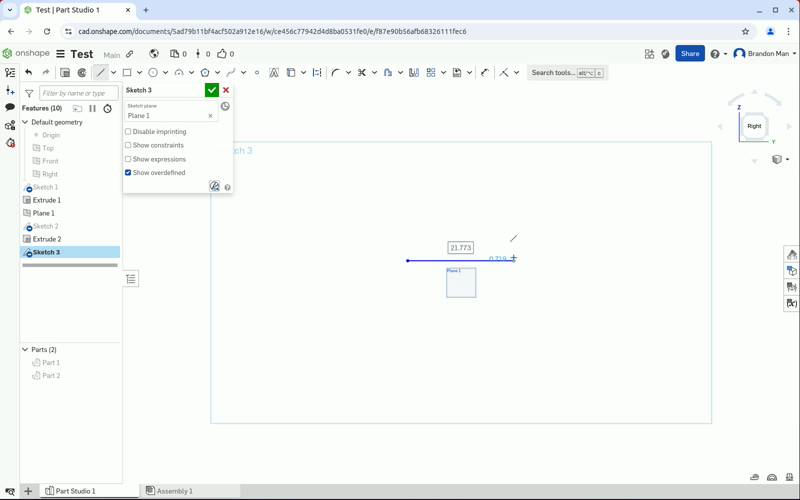
scroll(6)
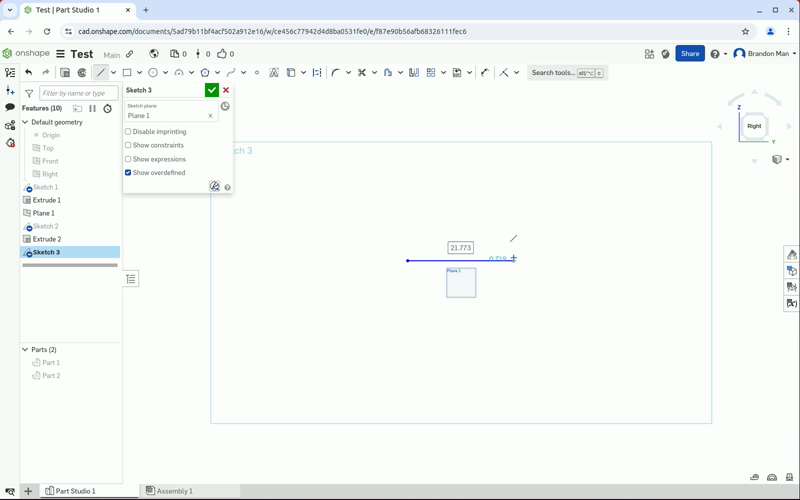
scroll(6)
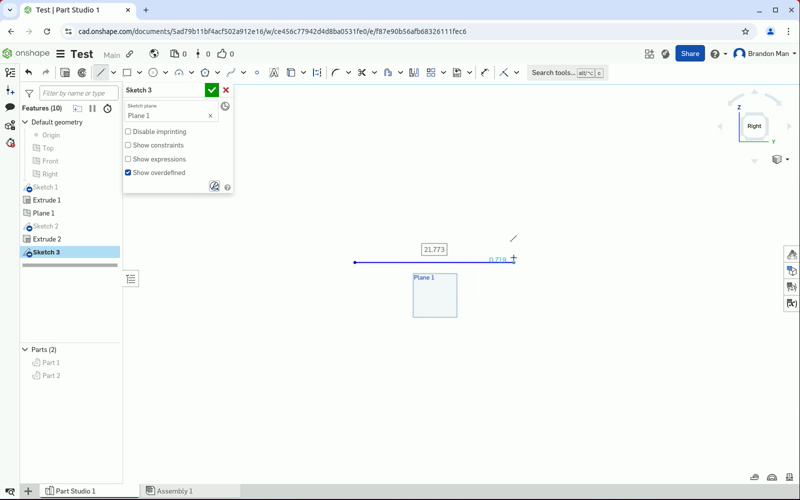
scroll(6)
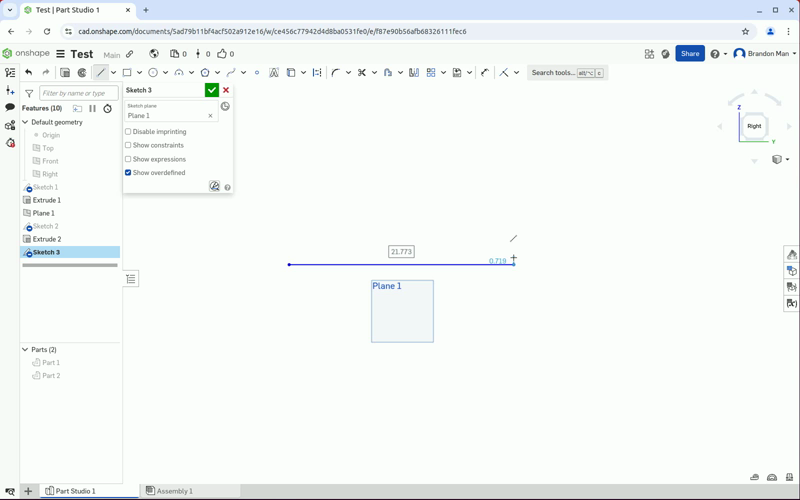
scroll(6)
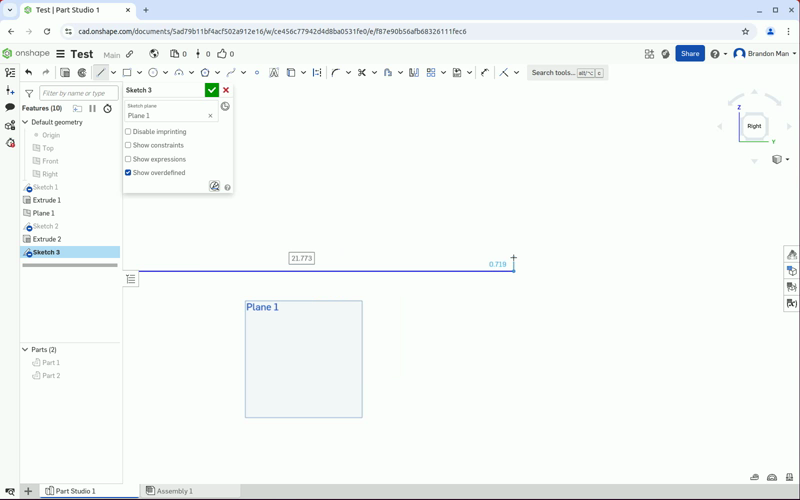
scroll(6)
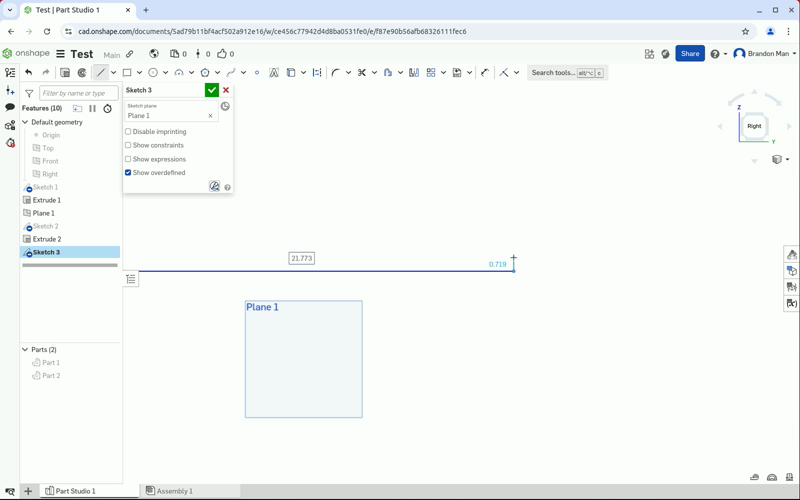
scroll(6)
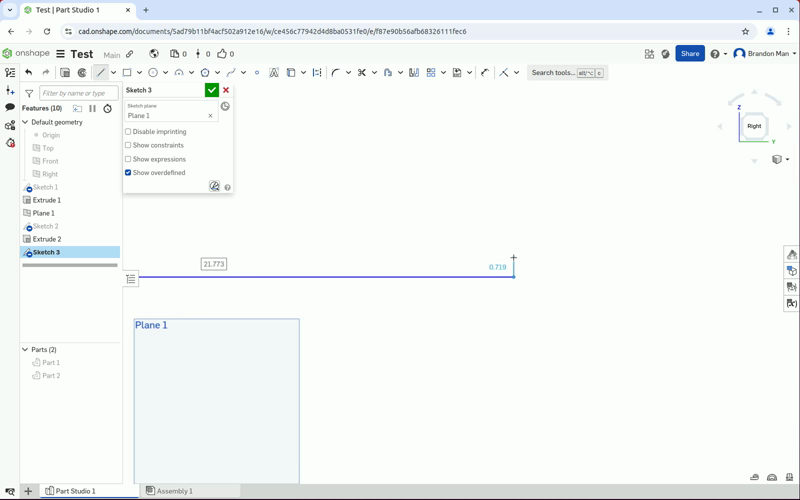
scroll(6)
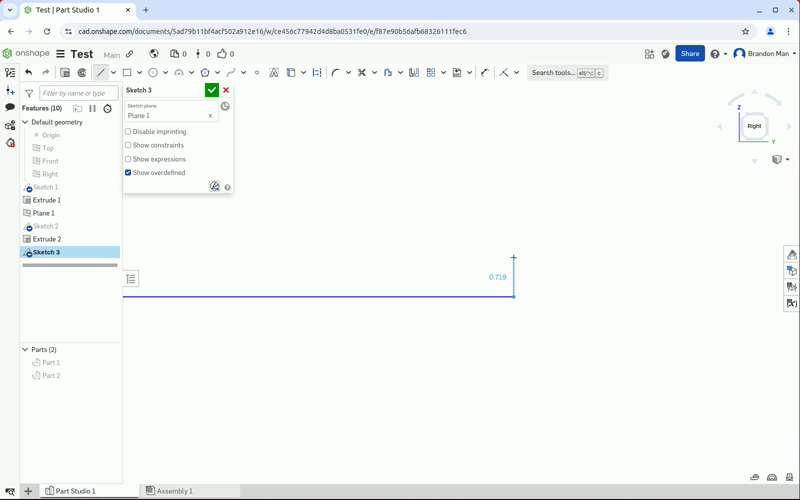
click(513, 257)
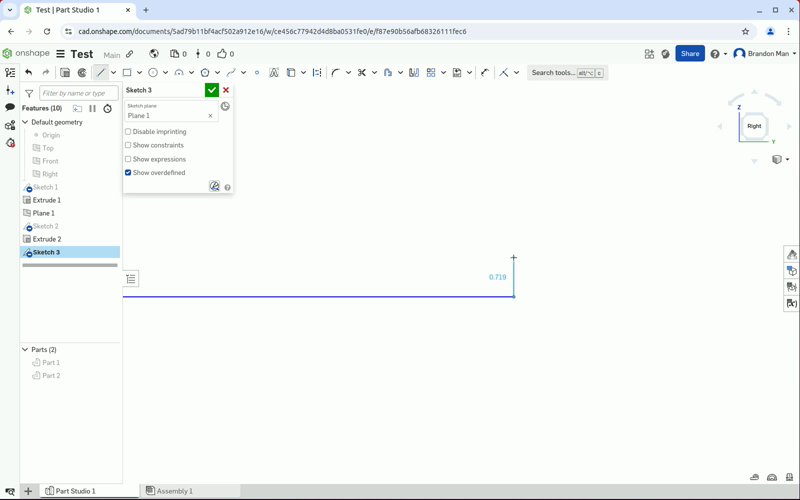
scroll(-6)
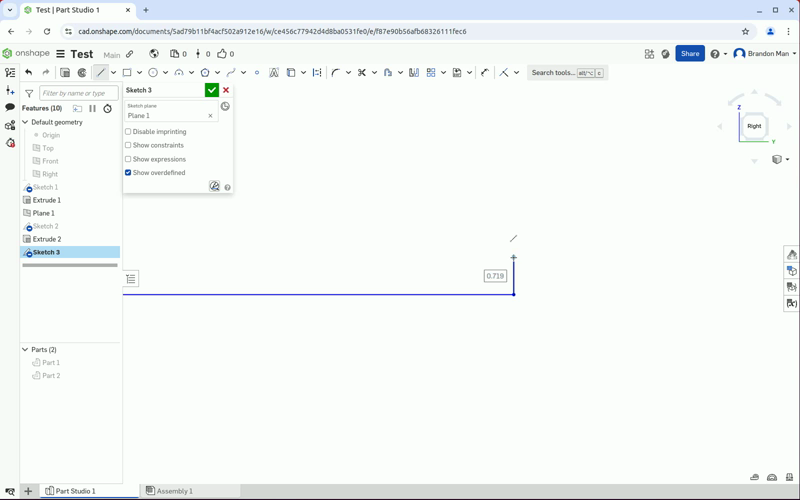
scroll(-6)
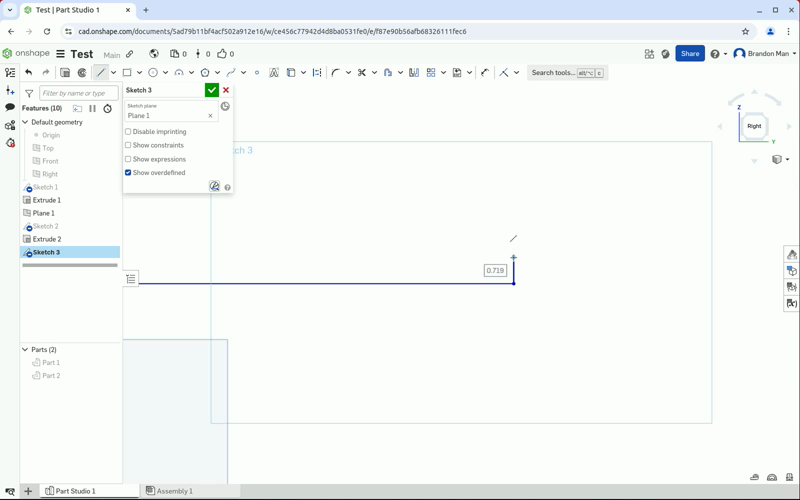
scroll(-6)
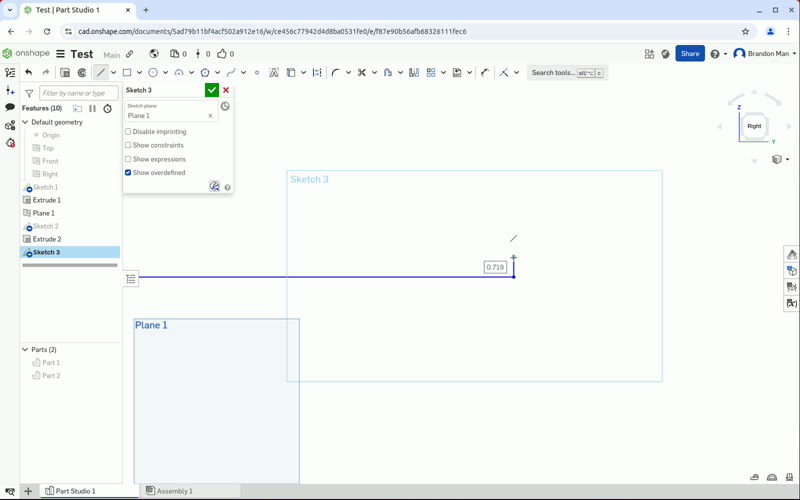
scroll(-6)
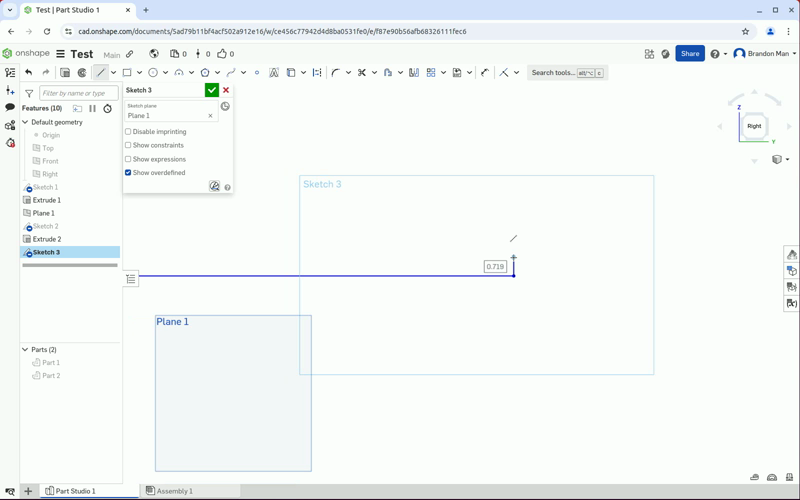
scroll(-6)
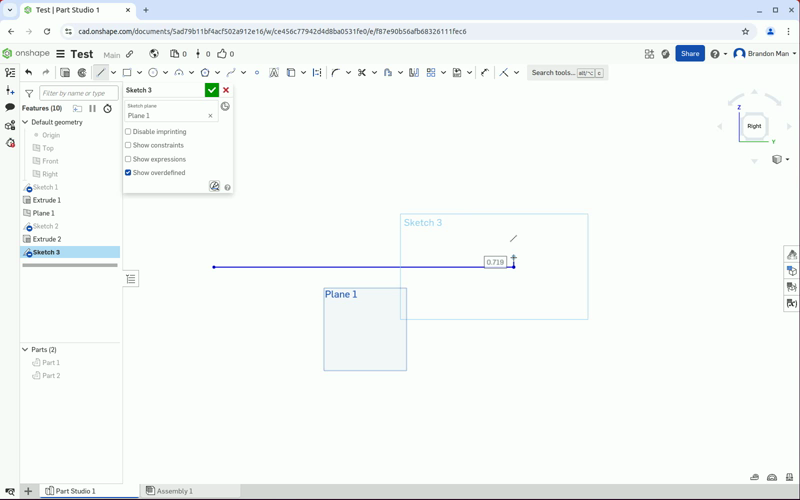
scroll(-6)
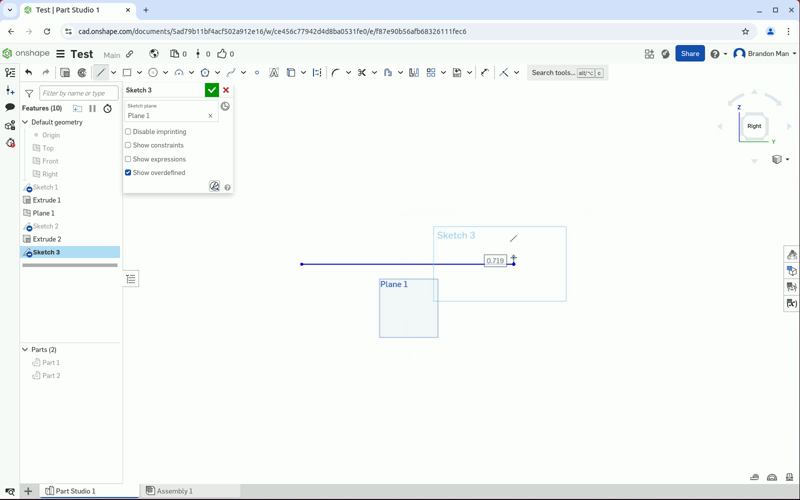
scroll(-6)
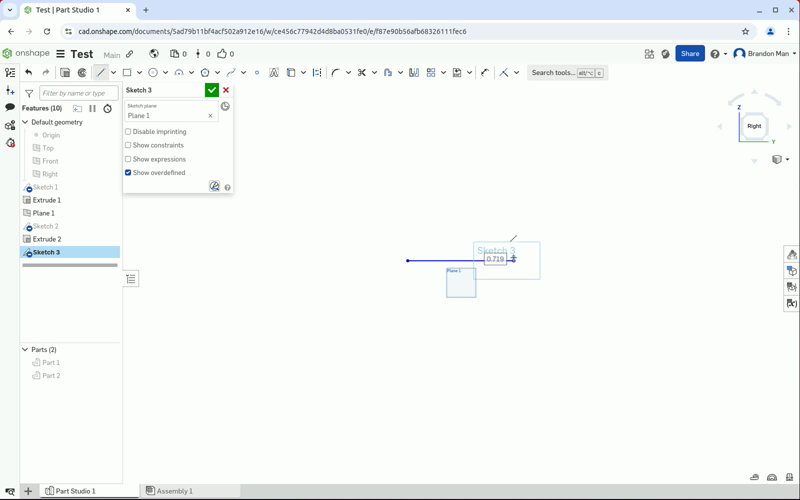
key_up(shift)
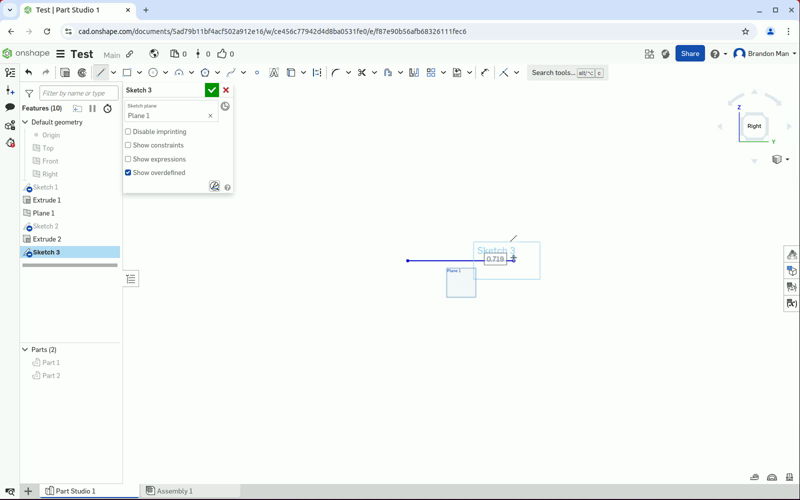
key_down(shift)
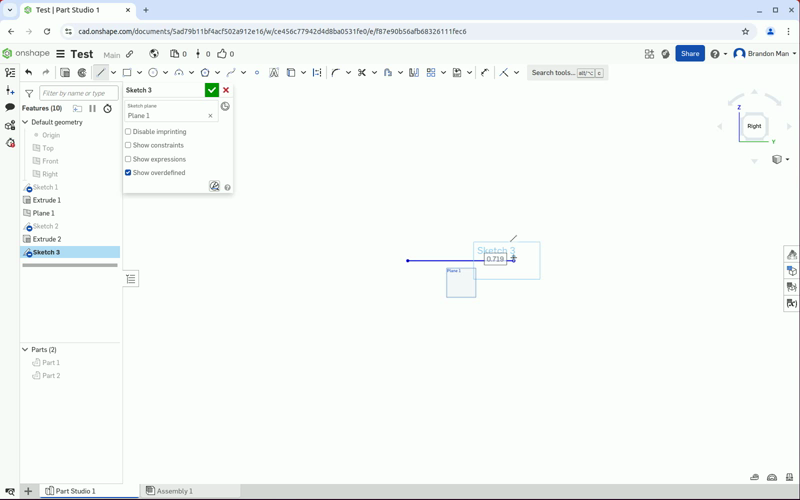
mouse_move(407, 257)
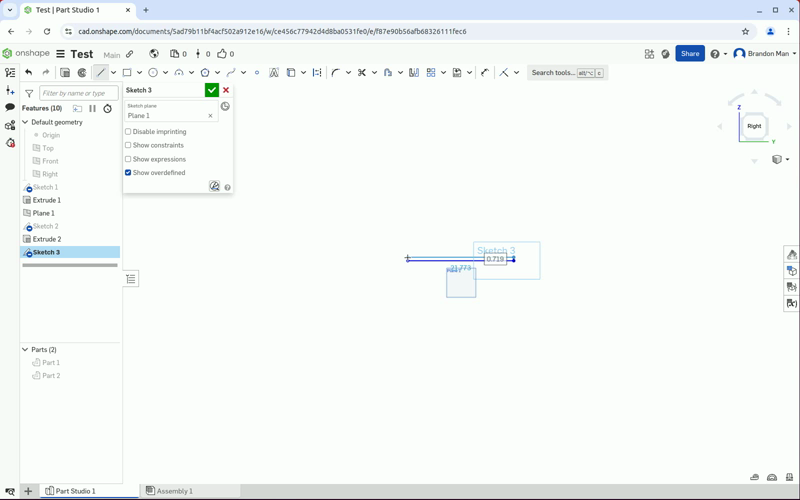
scroll(6)
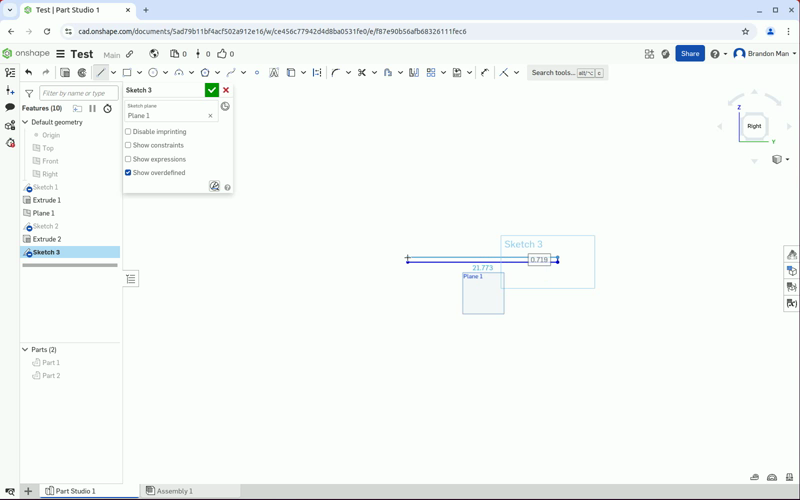
scroll(6)
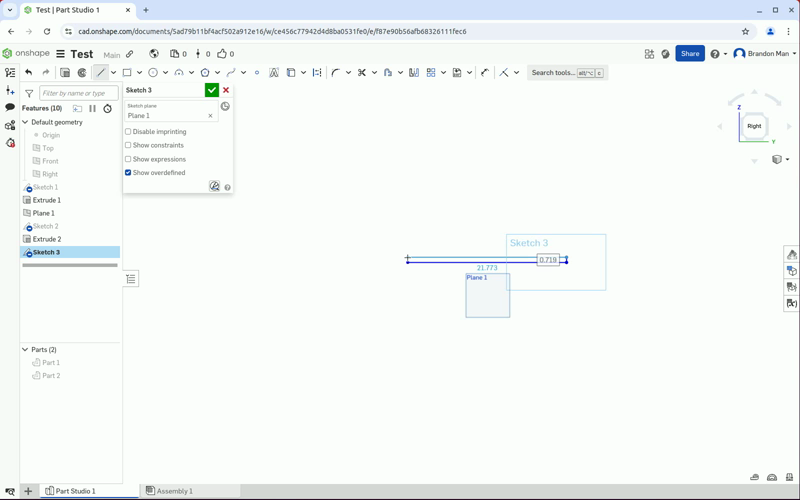
scroll(6)
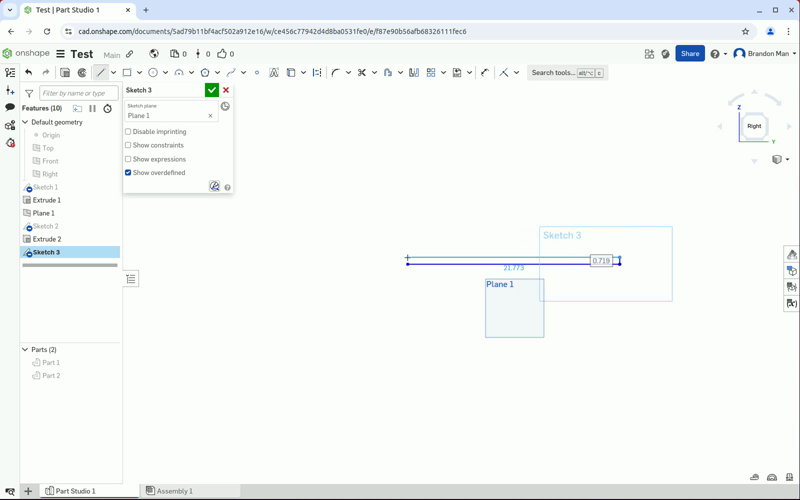
scroll(6)
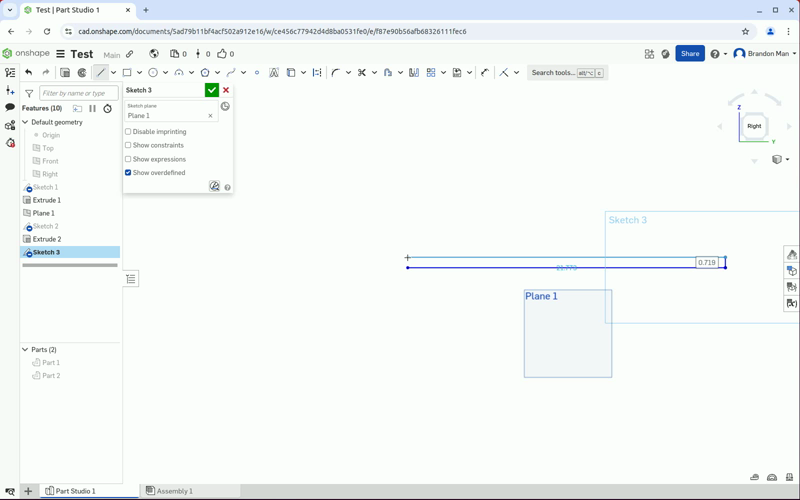
scroll(6)
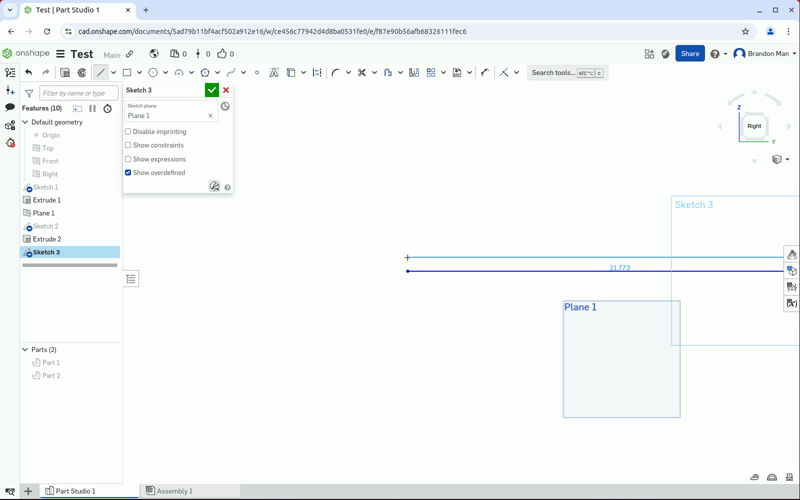
scroll(6)
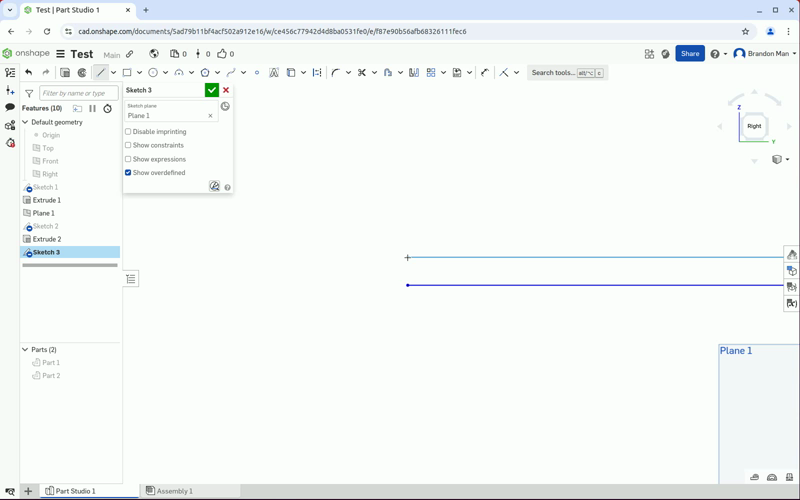
scroll(6)
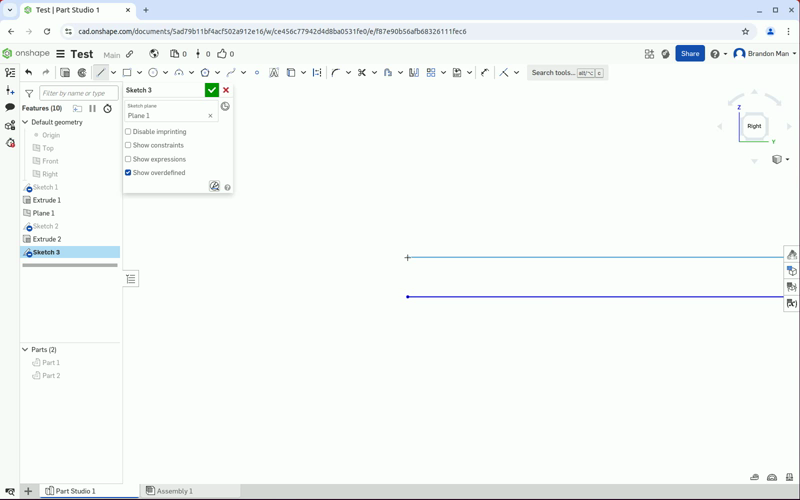
click(407, 257)
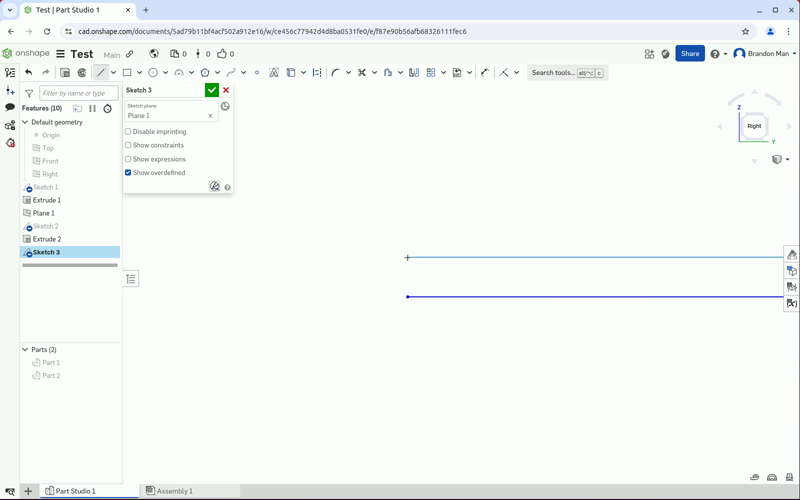
scroll(-6)
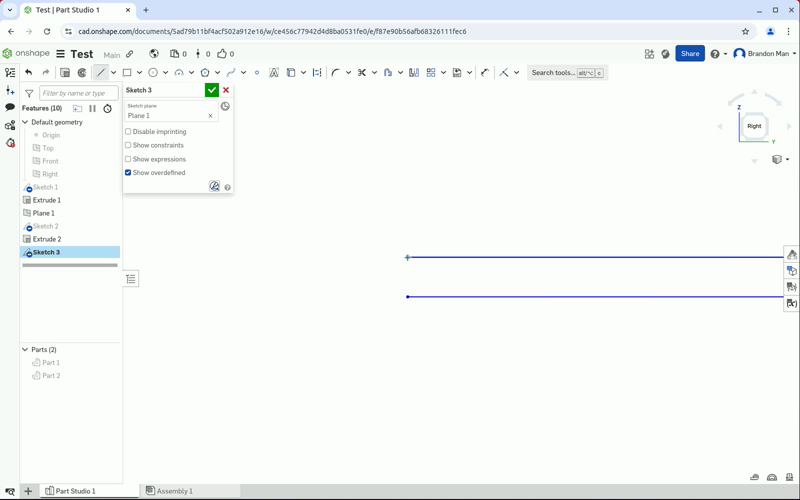
scroll(-6)
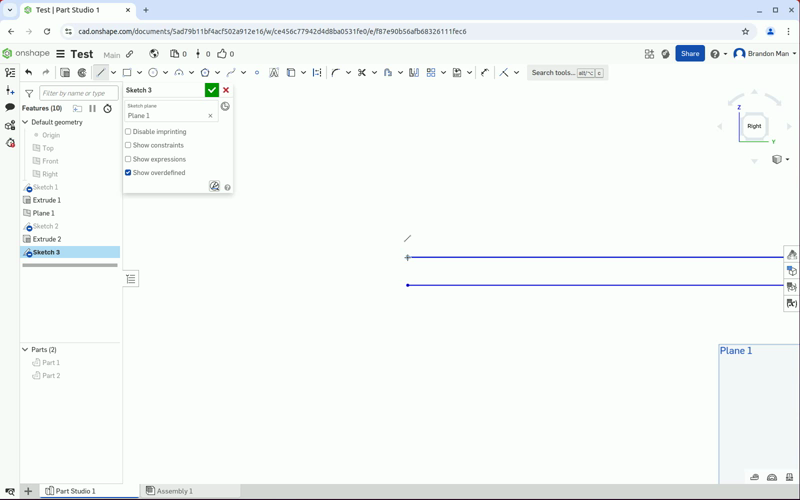
scroll(-6)
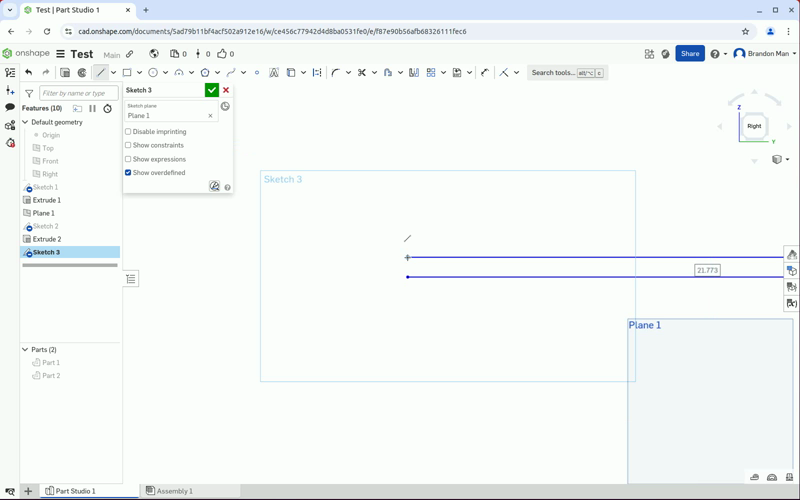
scroll(-6)
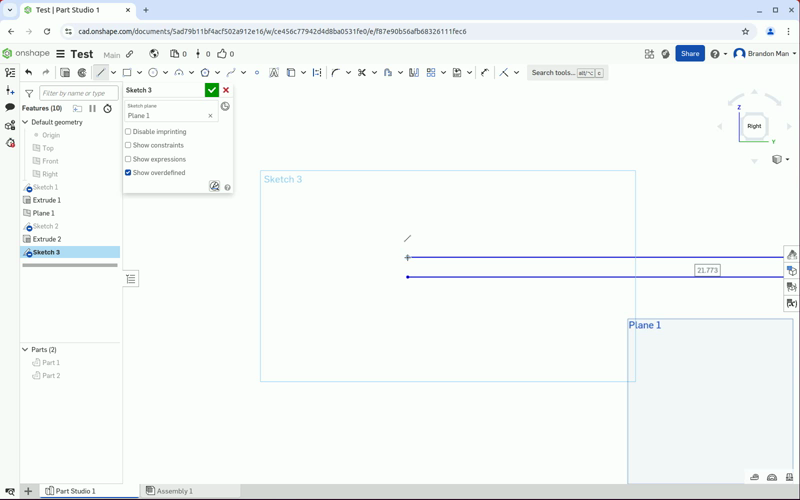
scroll(-6)
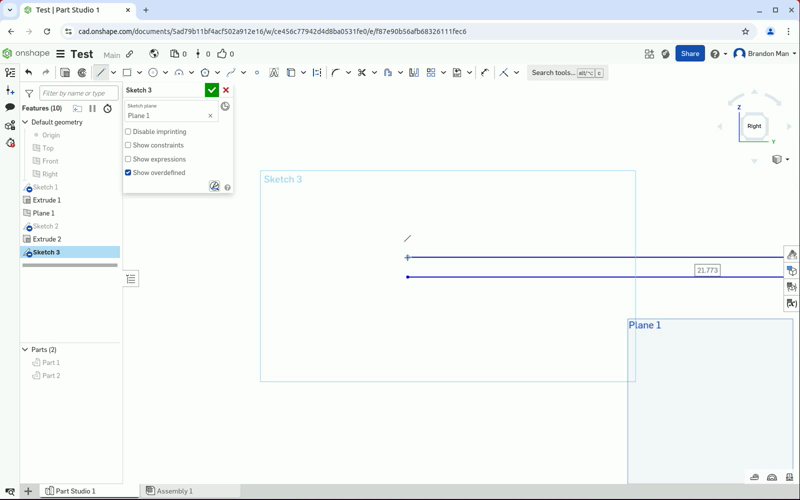
scroll(-6)
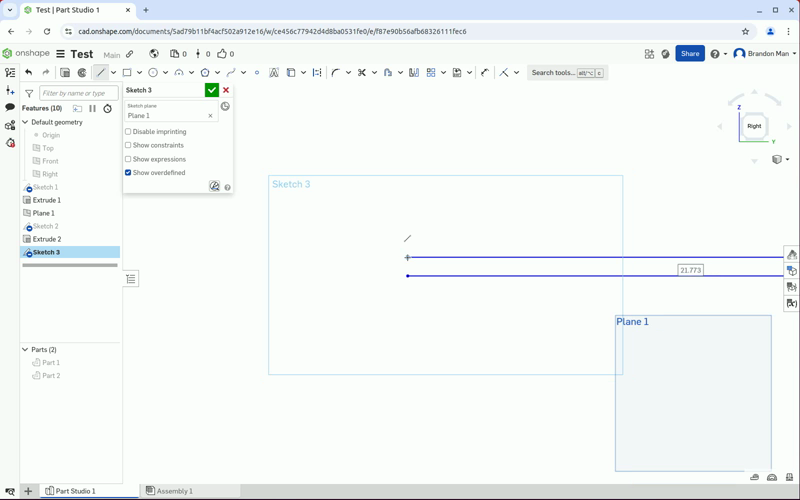
scroll(-6)
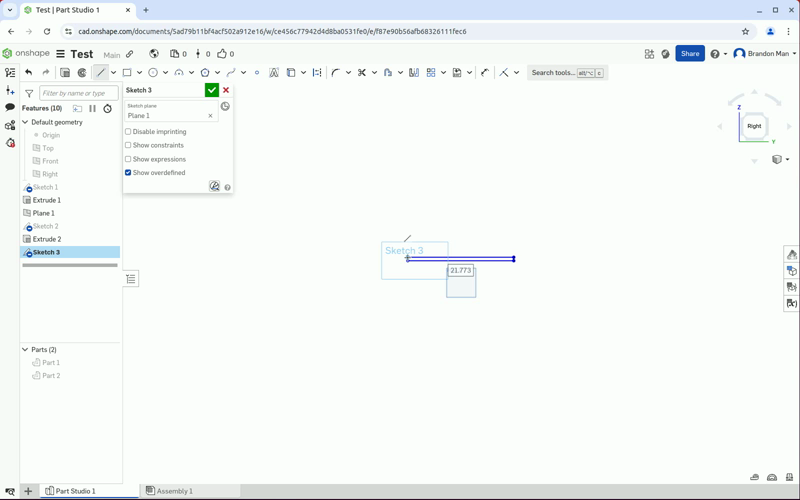
key_up(shift)
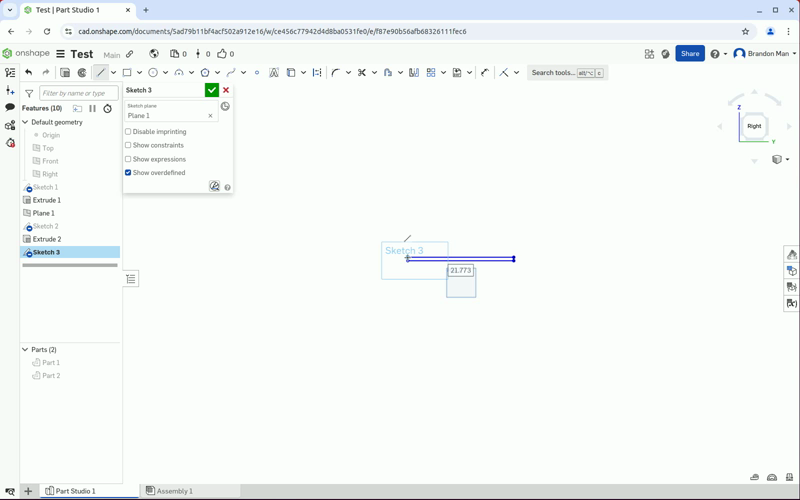
mouse_move(437, 257)
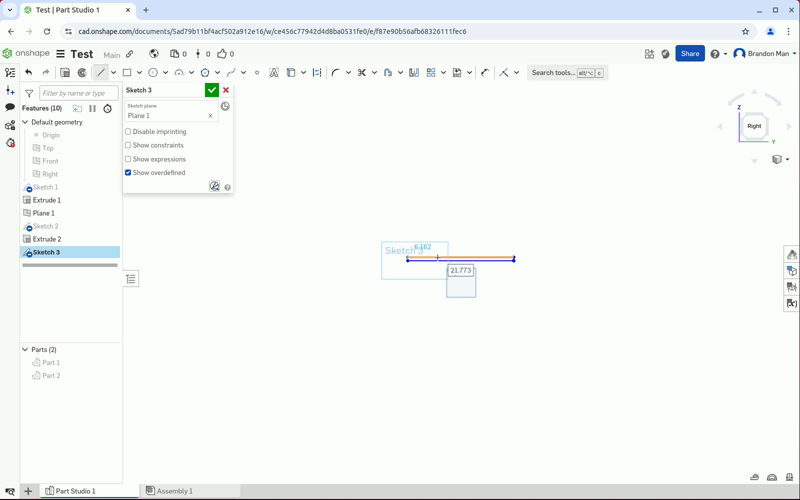
key_down(shift)
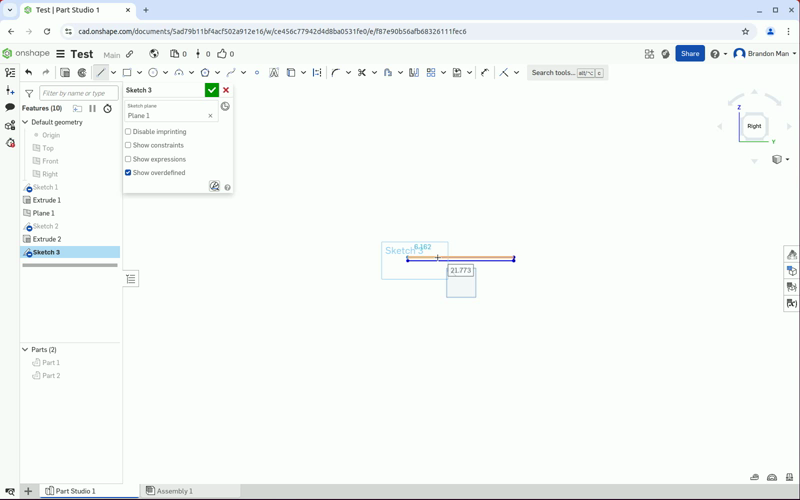
mouse_move(407, 260)
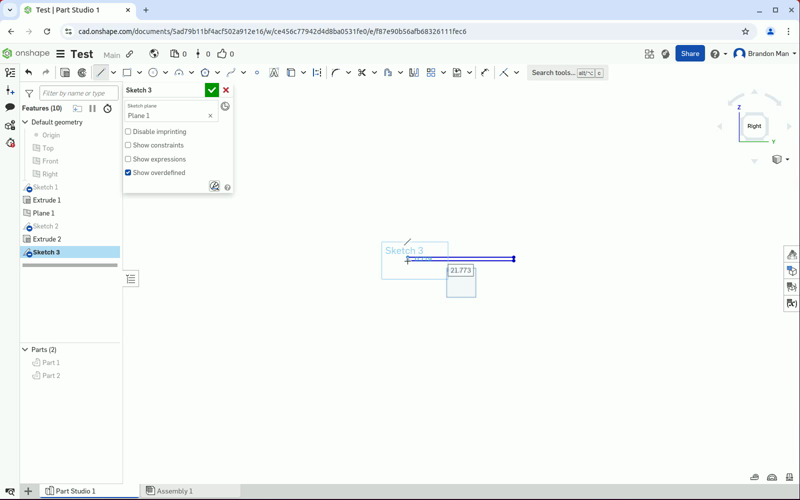
scroll(6)
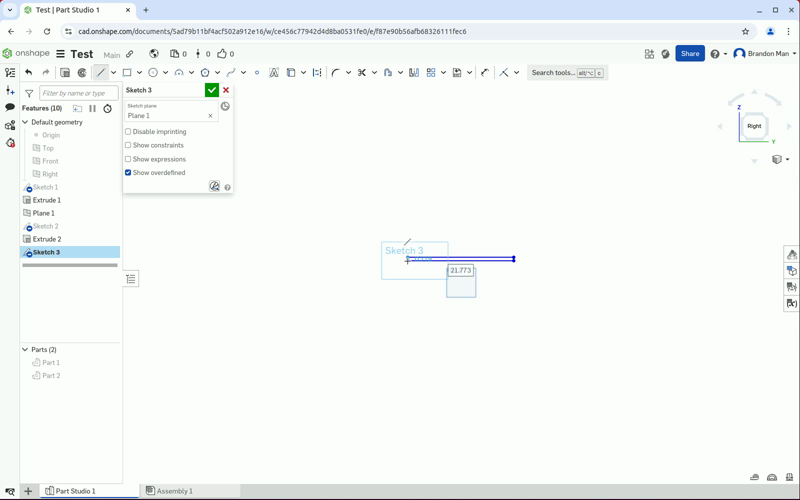
scroll(6)
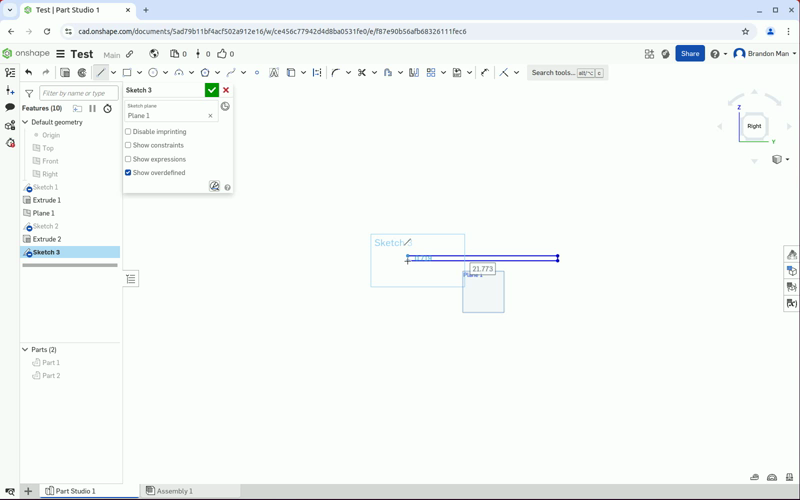
scroll(6)
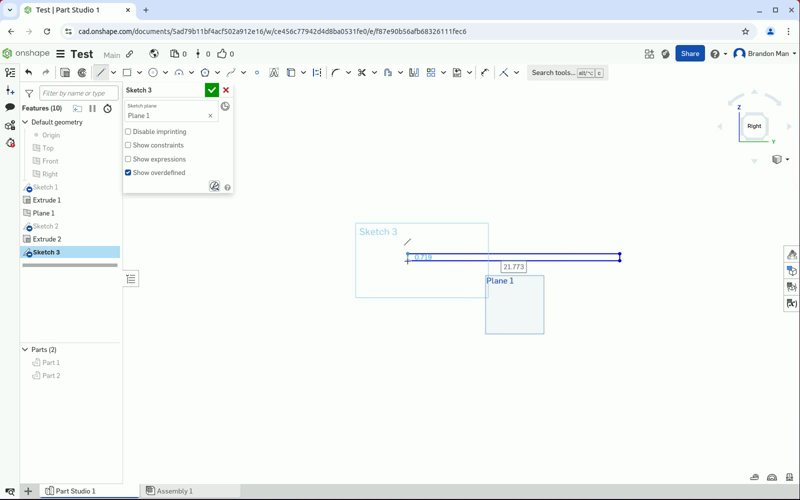
scroll(6)
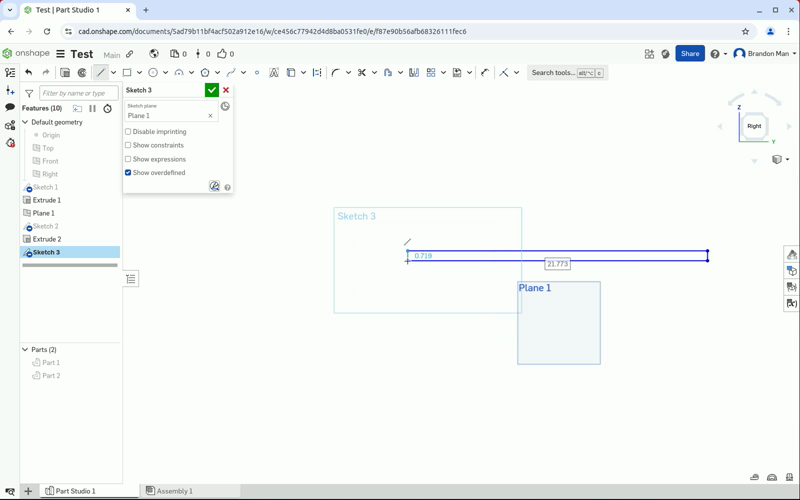
scroll(6)
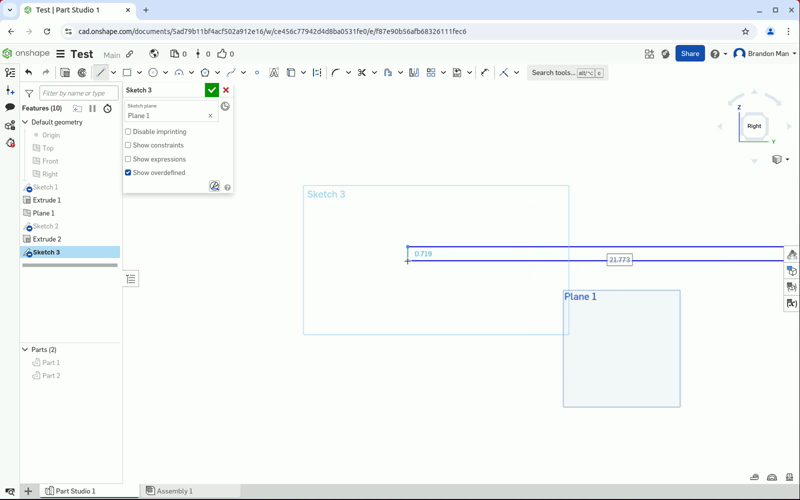
scroll(6)
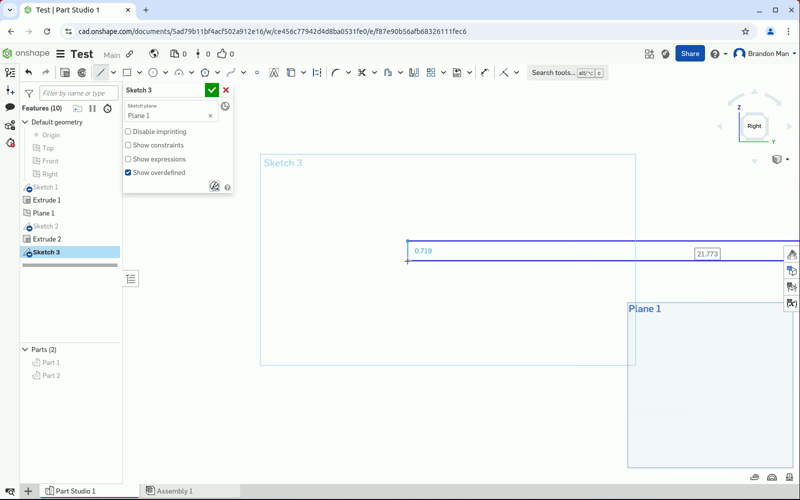
scroll(6)
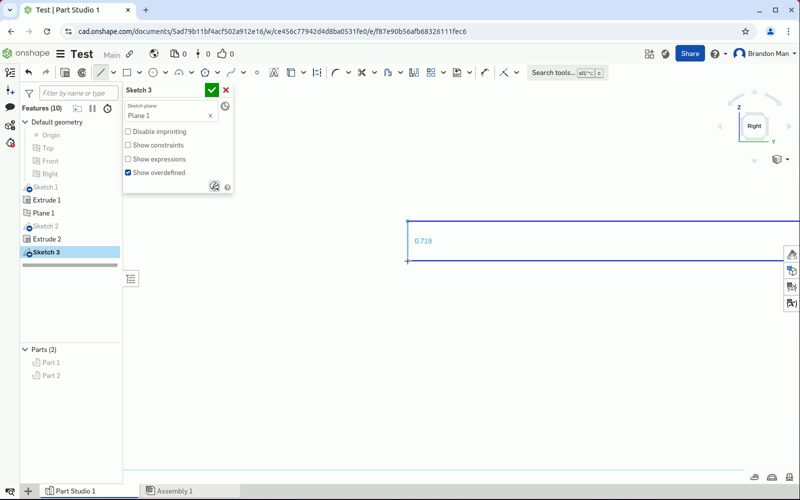
key_up(shift)
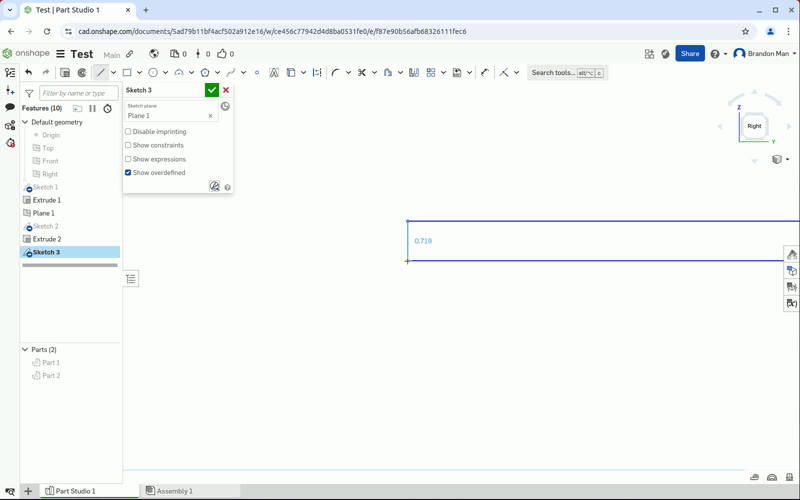
click(407, 260)
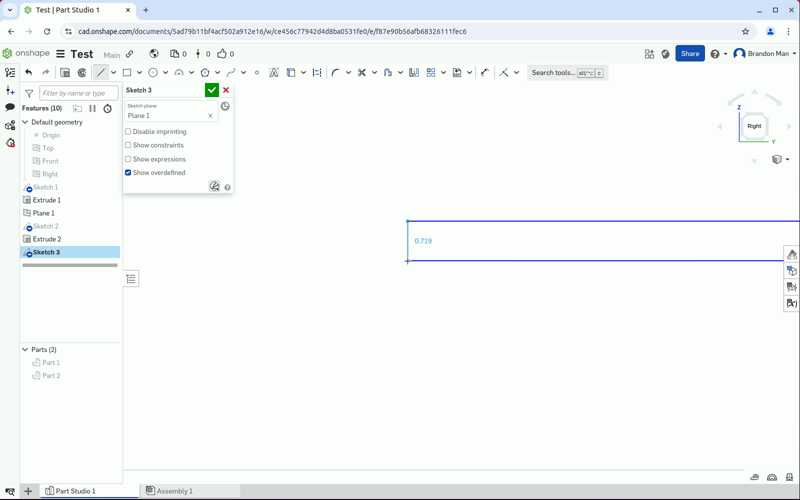
scroll(-6)
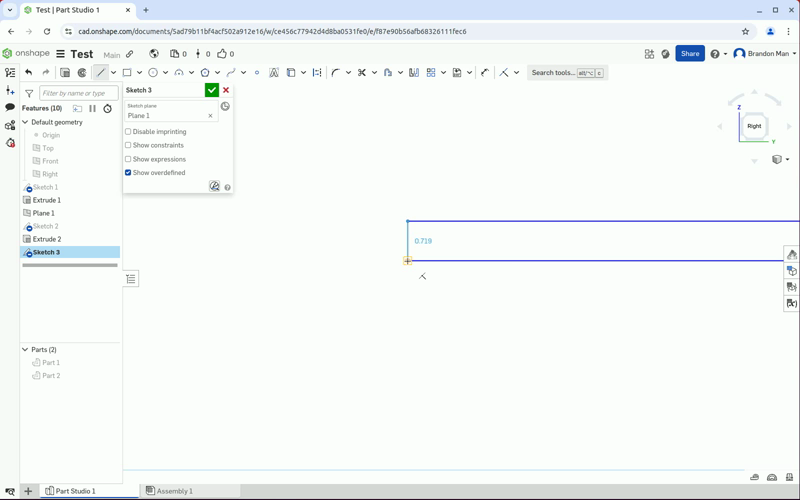
scroll(-6)
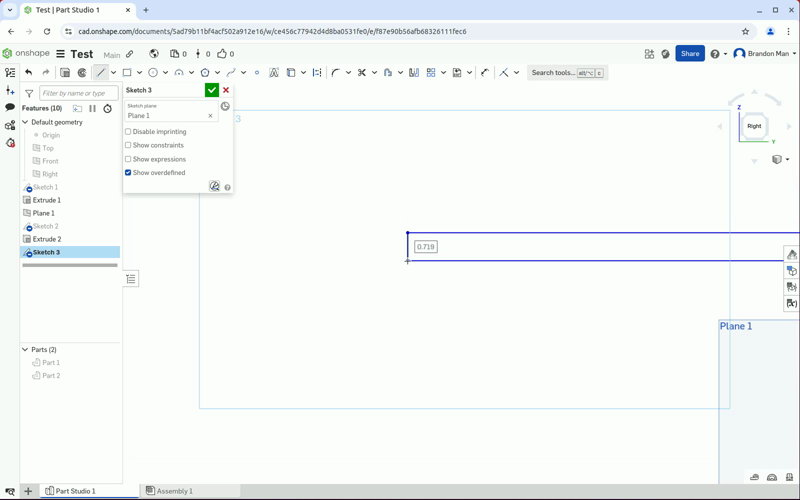
scroll(-6)
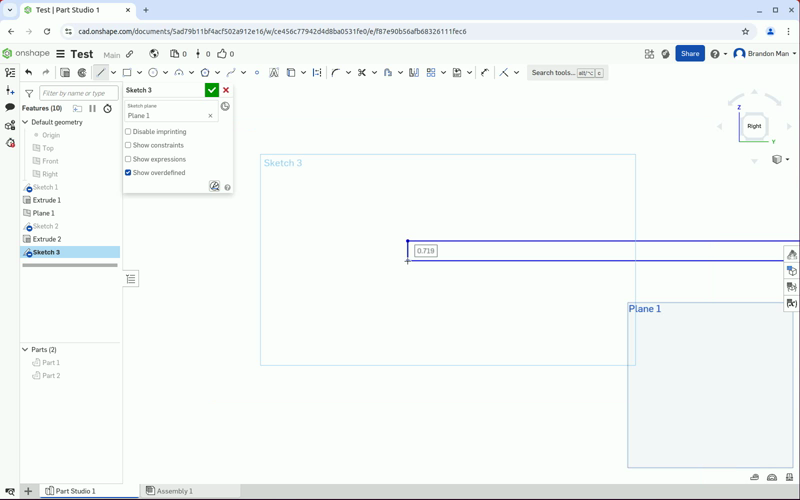
scroll(-6)
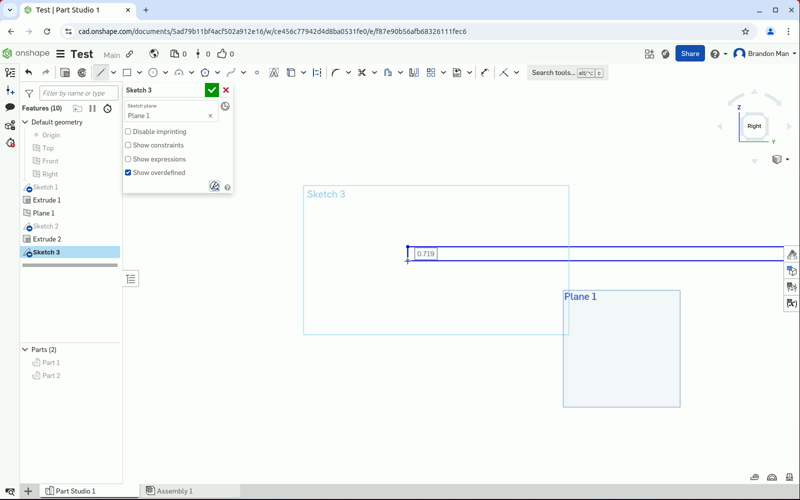
scroll(-6)
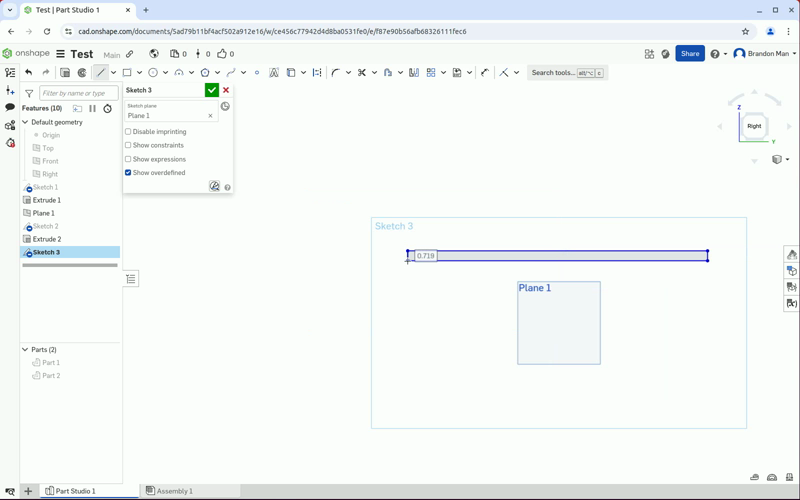
scroll(-6)
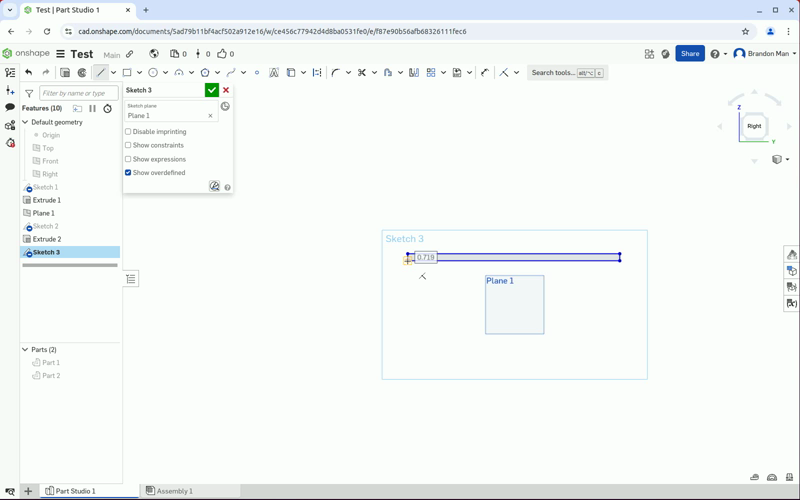
scroll(-6)
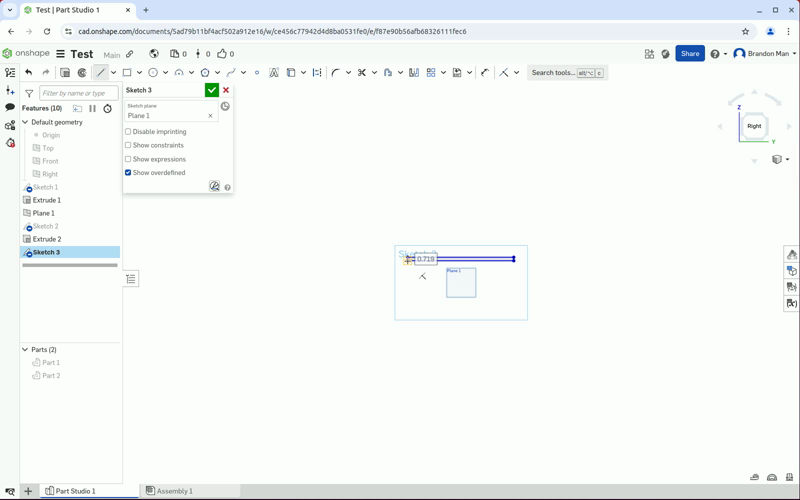
key(esc)
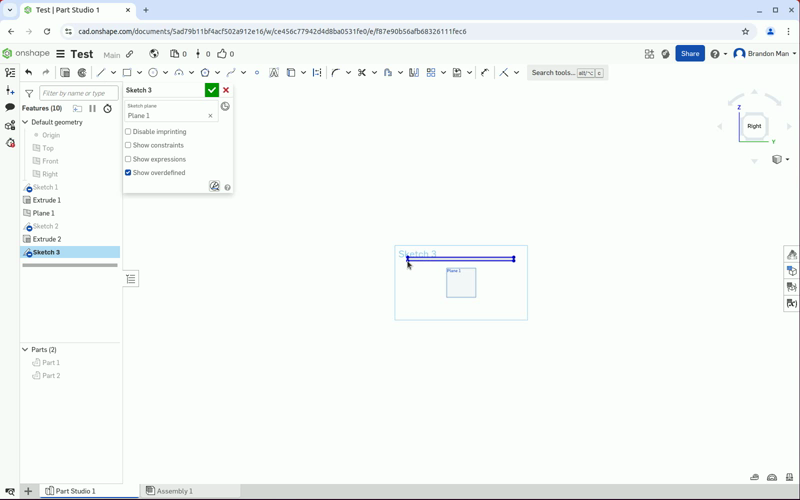
mouse_move(505, 260)
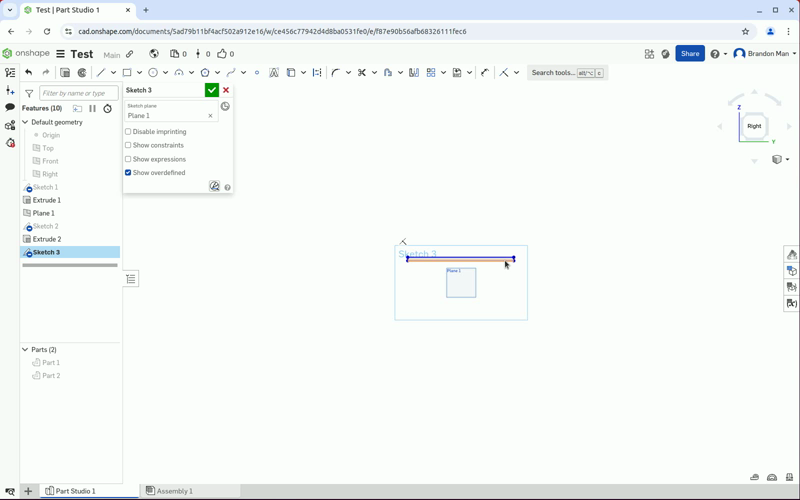
scroll(6)
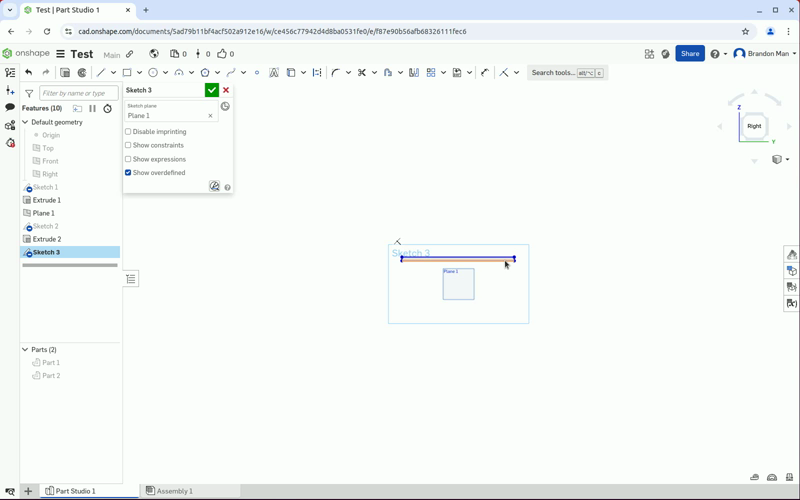
scroll(6)
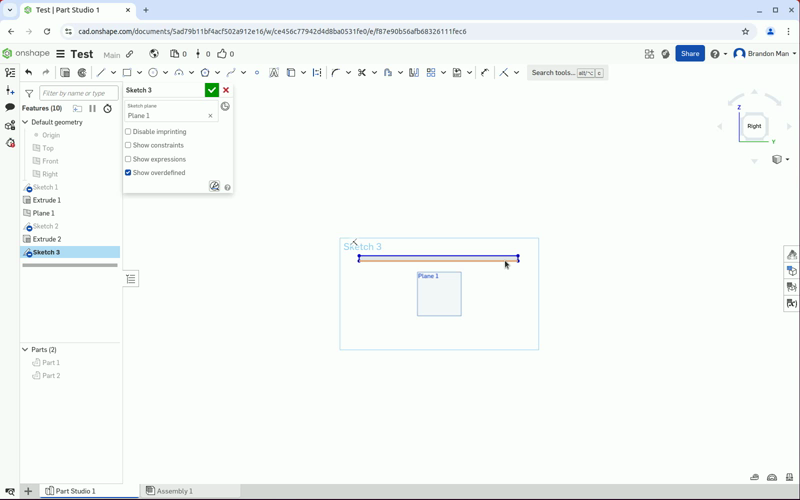
scroll(6)
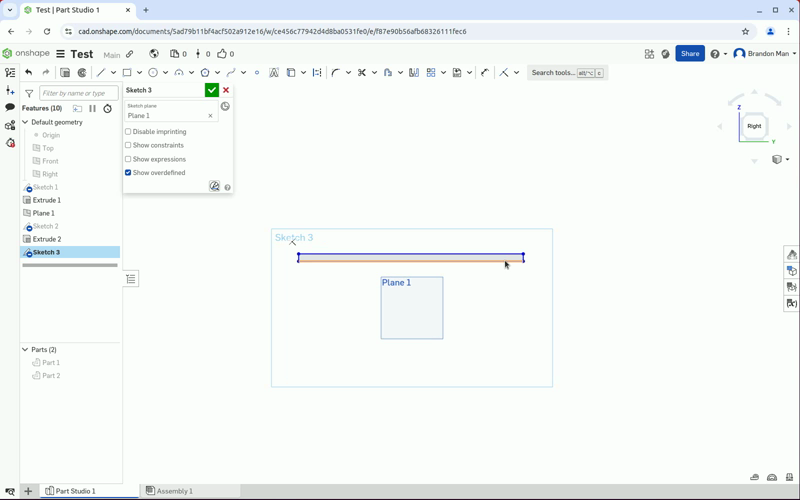
scroll(6)
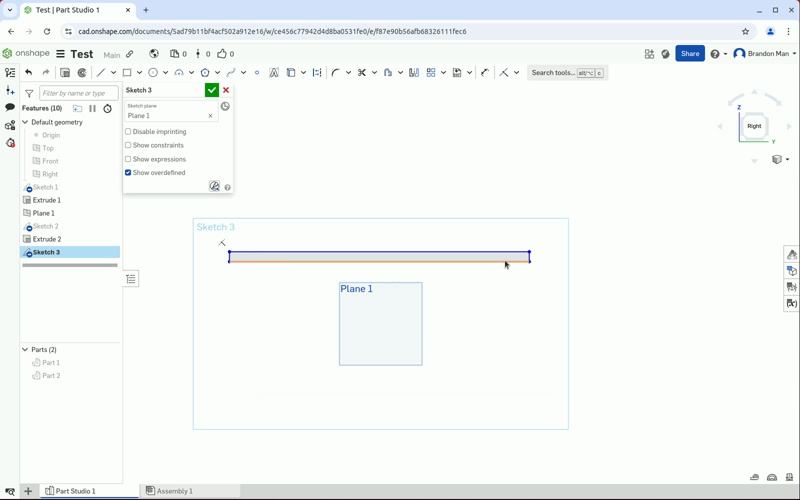
scroll(6)
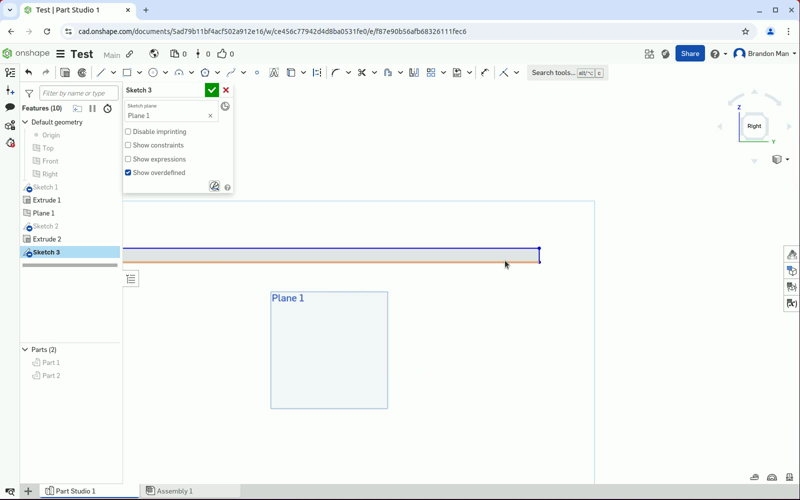
scroll(6)
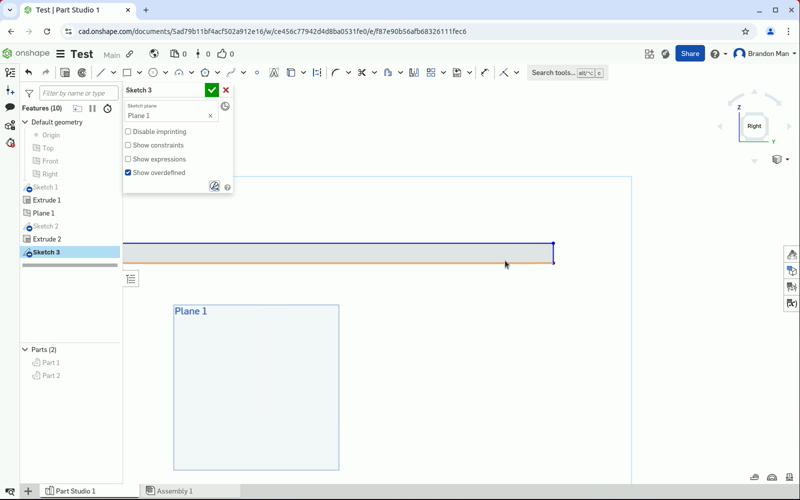
scroll(6)
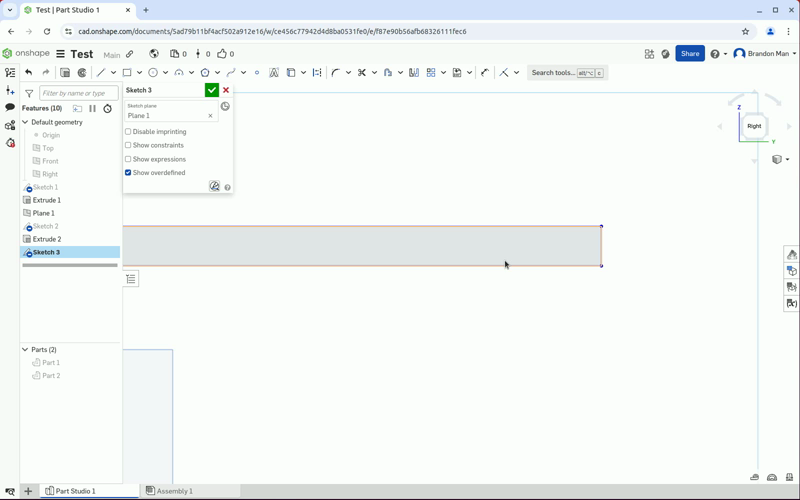
click(505, 260)
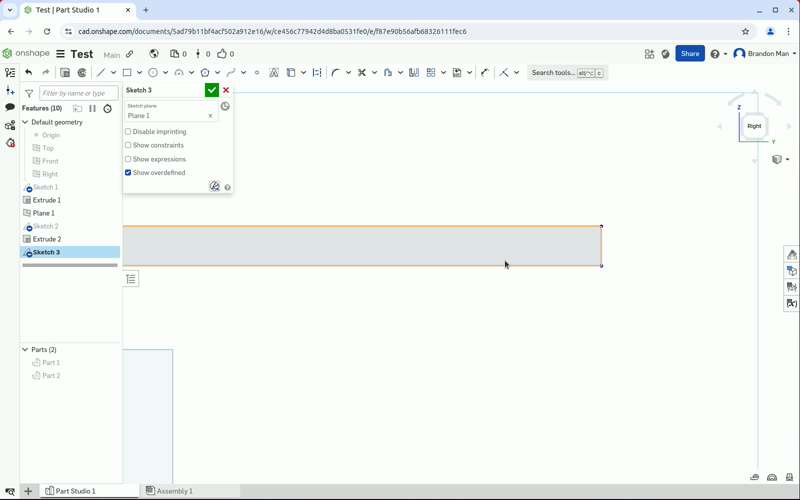
scroll(-6)
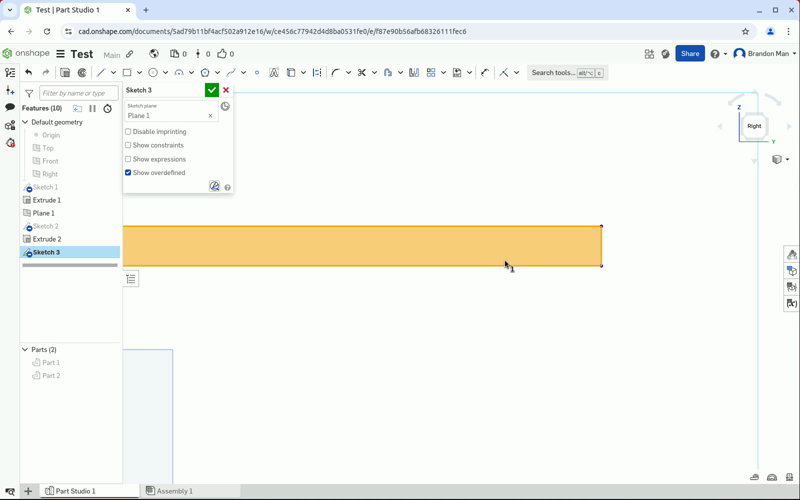
scroll(-6)
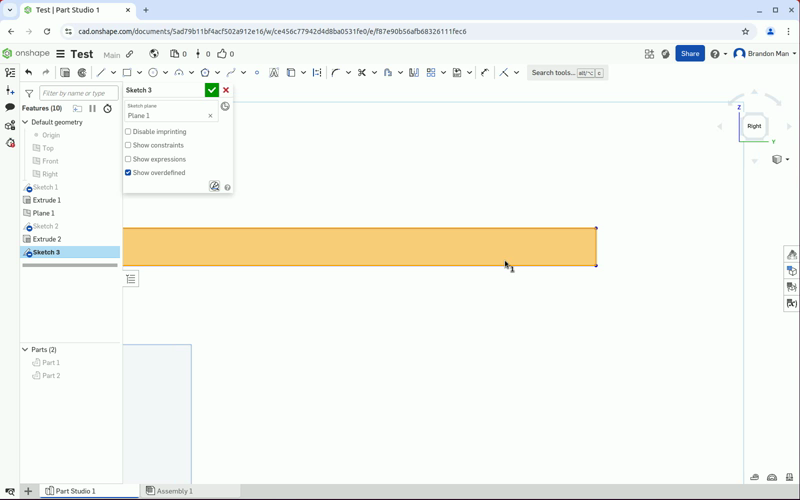
scroll(-6)
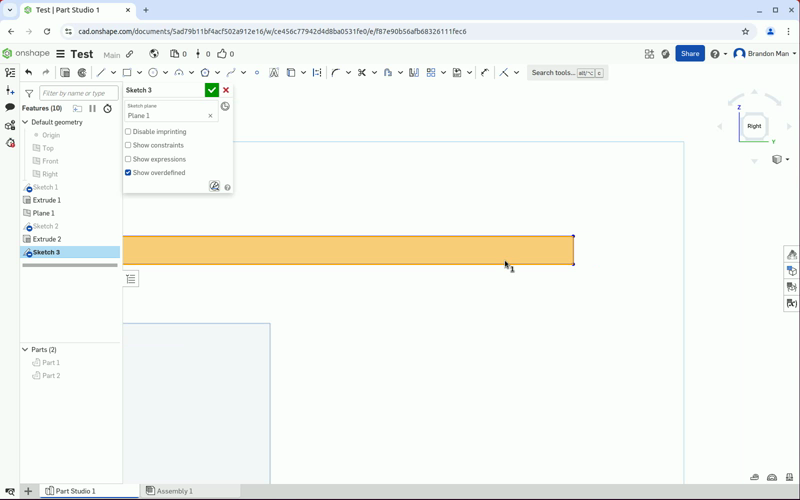
scroll(-6)
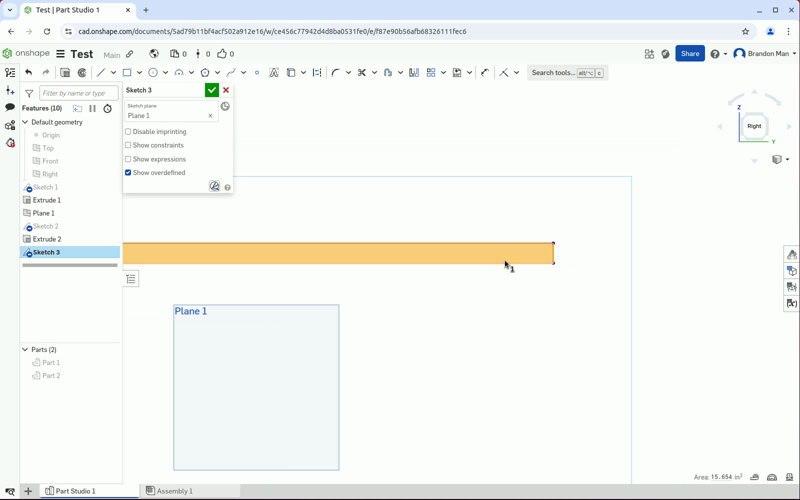
scroll(-6)
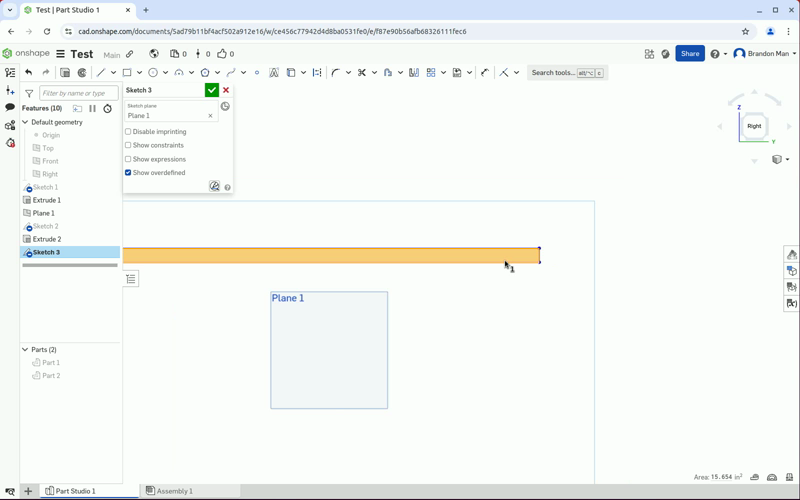
scroll(-6)
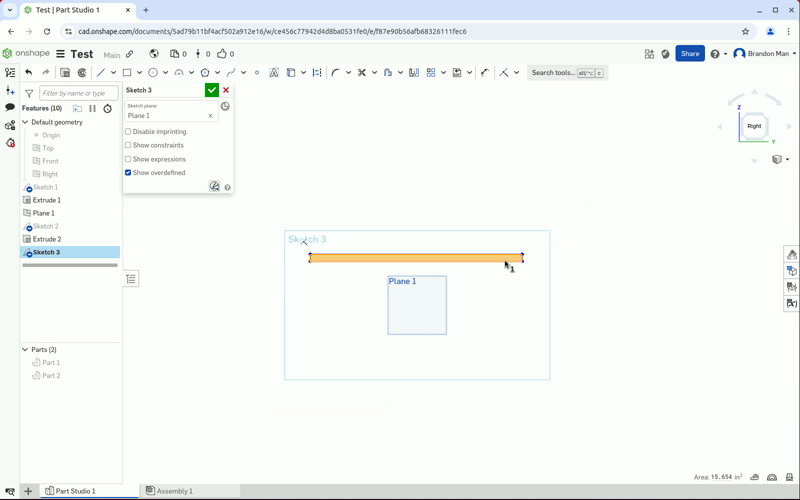
scroll(-6)
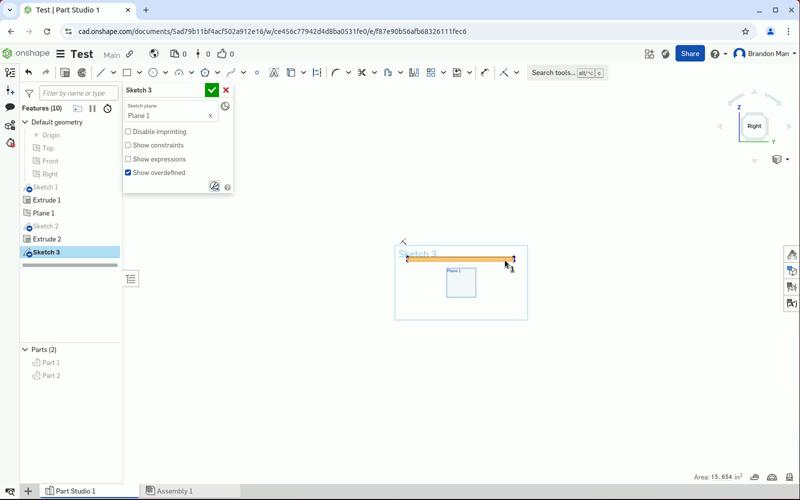
mouse_move(73, 352)
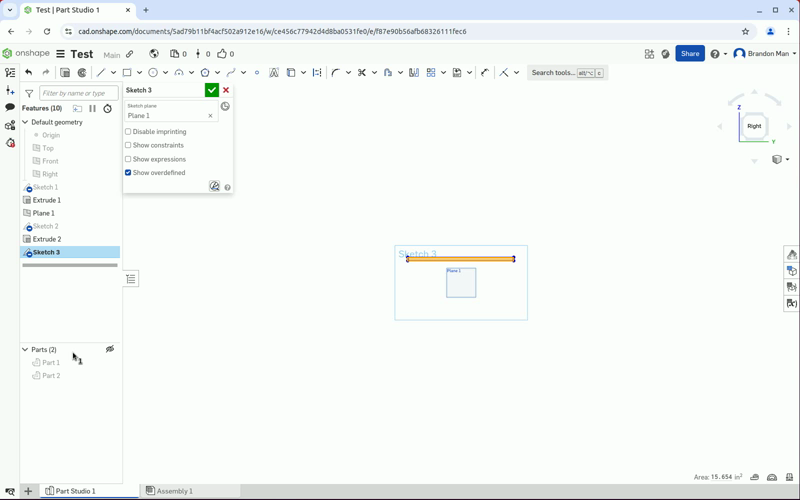
key(shift+y)
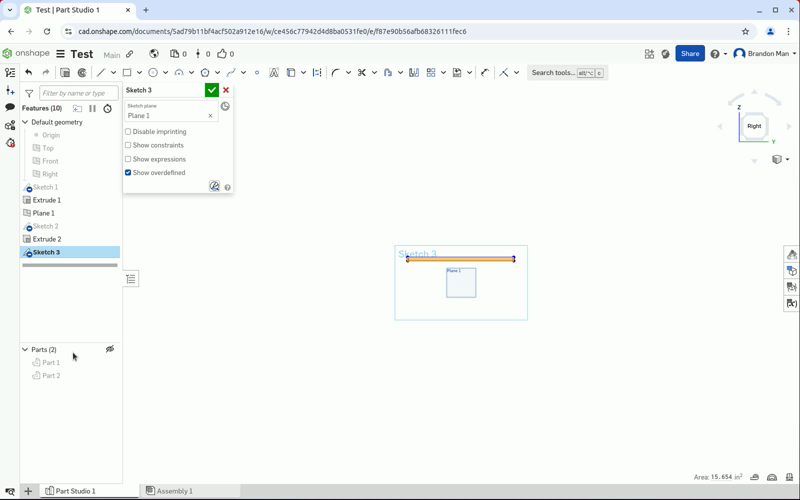
key(shift+e)
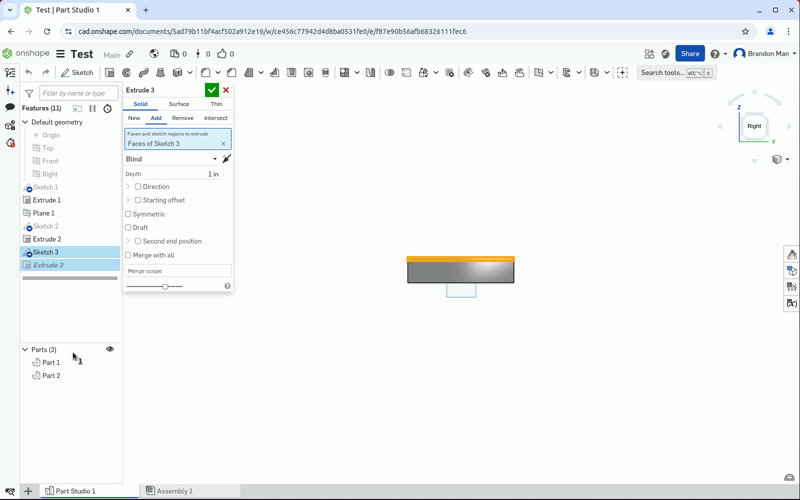
mouse_move(143, 106)
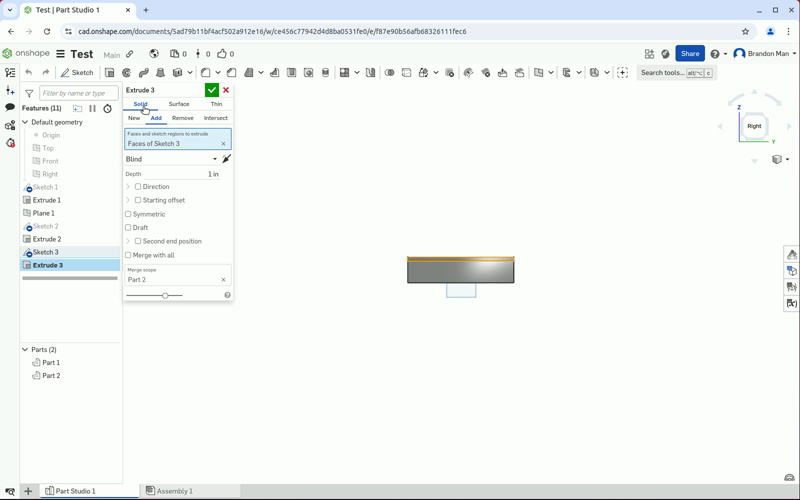
click(143, 106)
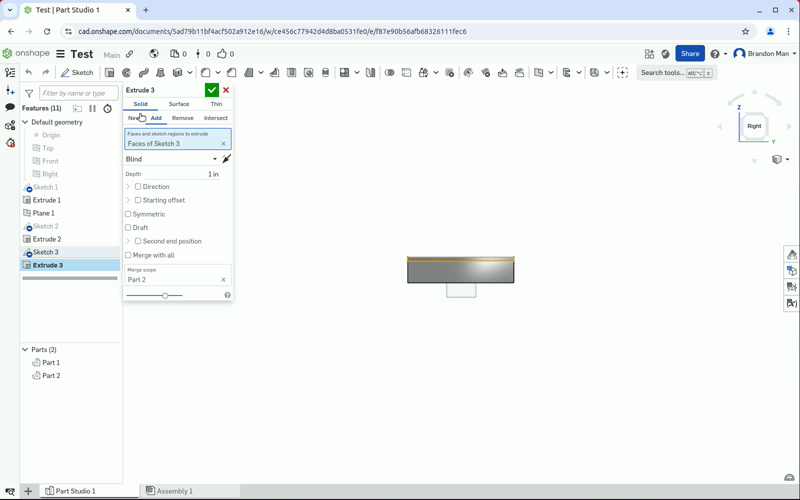
mouse_move(137, 120)
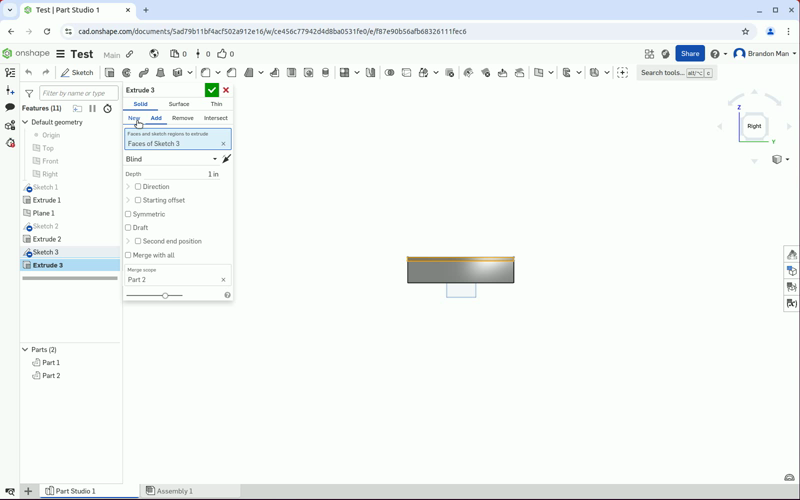
click(137, 120)
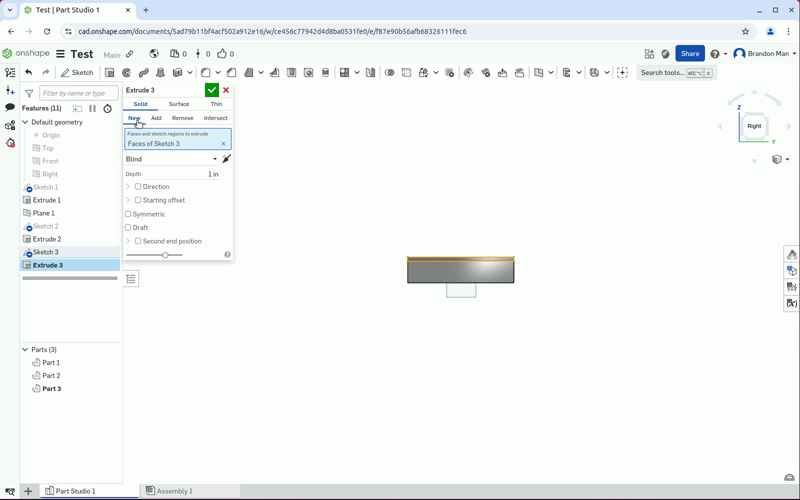
key(tab, 4)
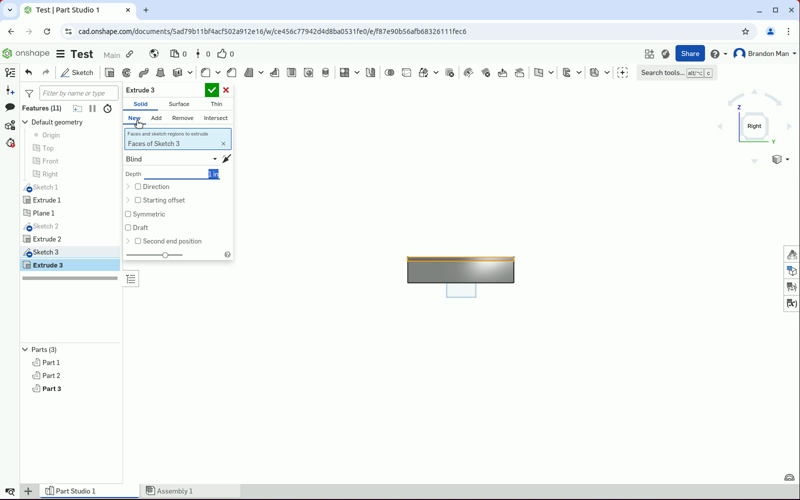
text(0.722)
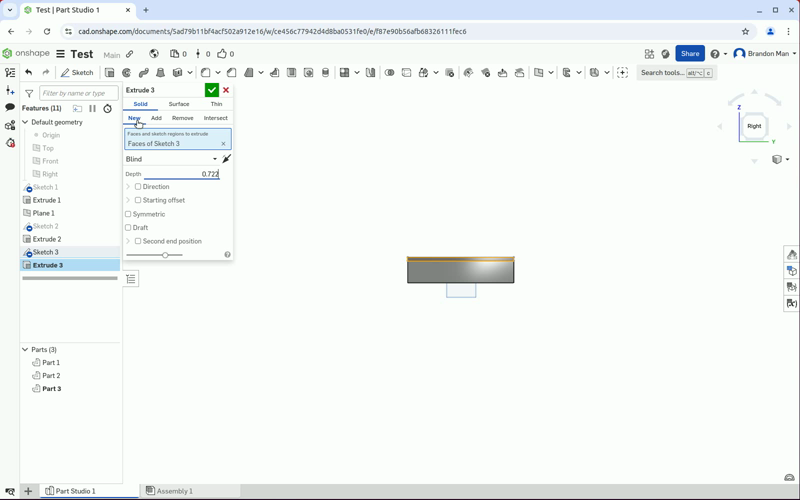
key(enter)
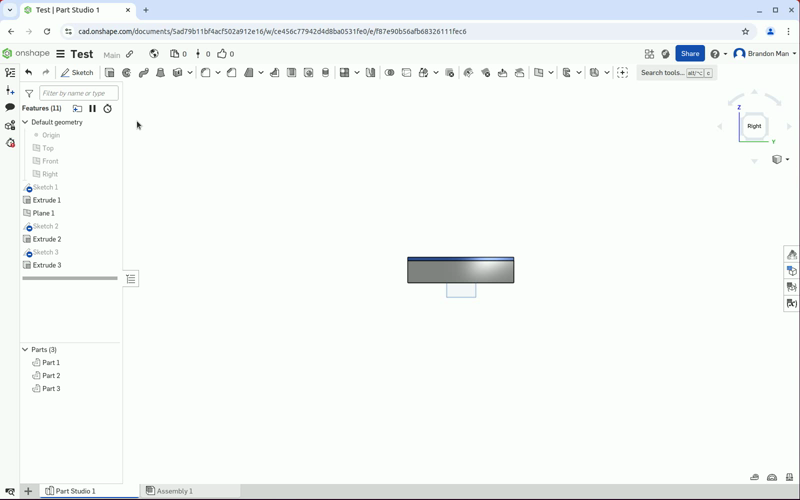
key(shift+h)
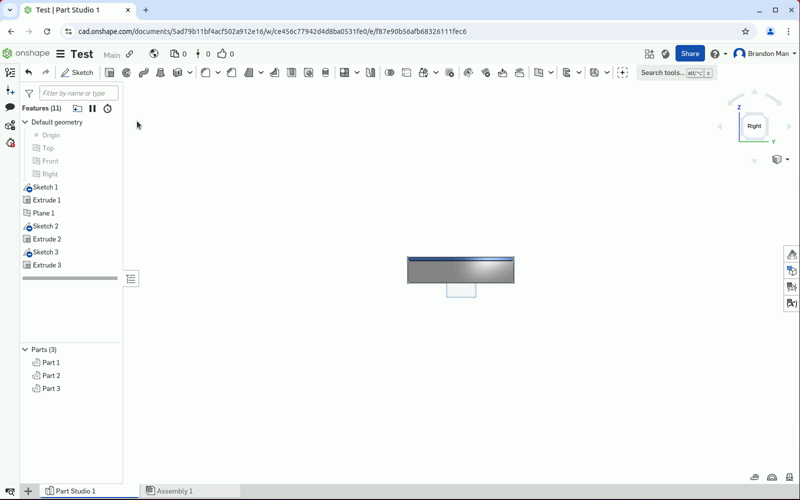
key(shift+h)
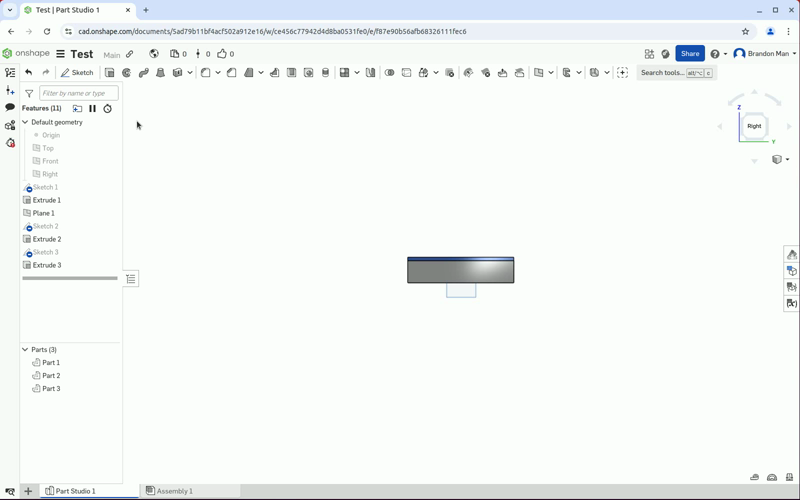
mouse_move(73, 189)
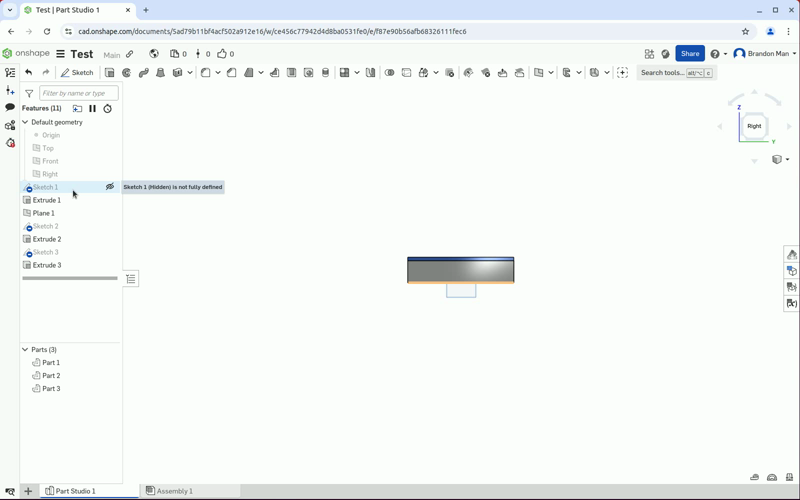
click(73, 189)
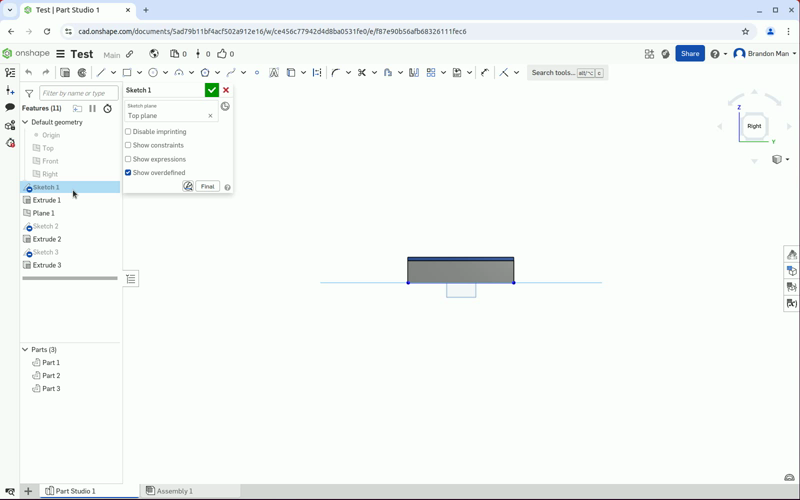
mouse_move(229, 92)
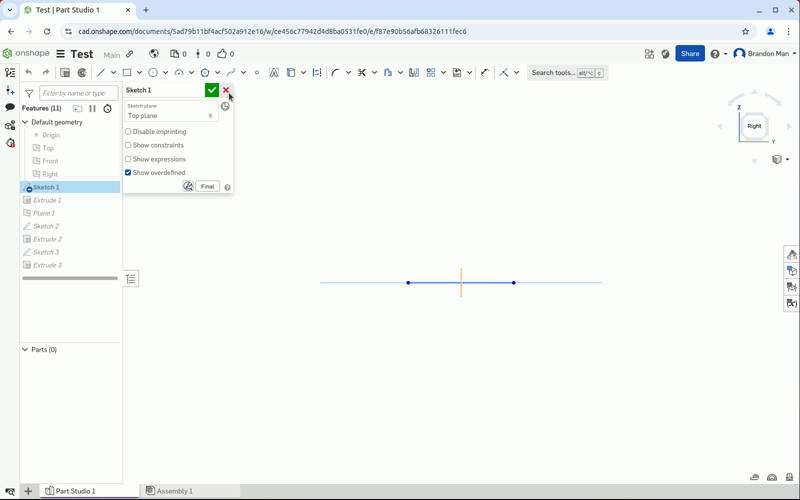
click(229, 92)
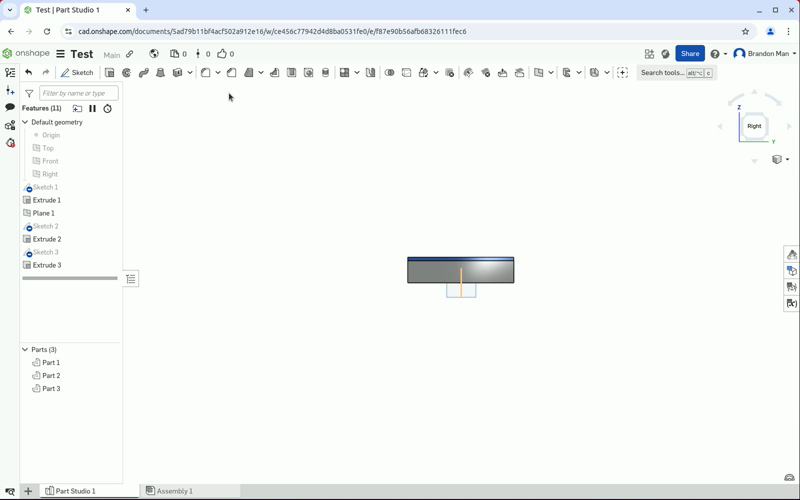
mouse_move(73, 352)
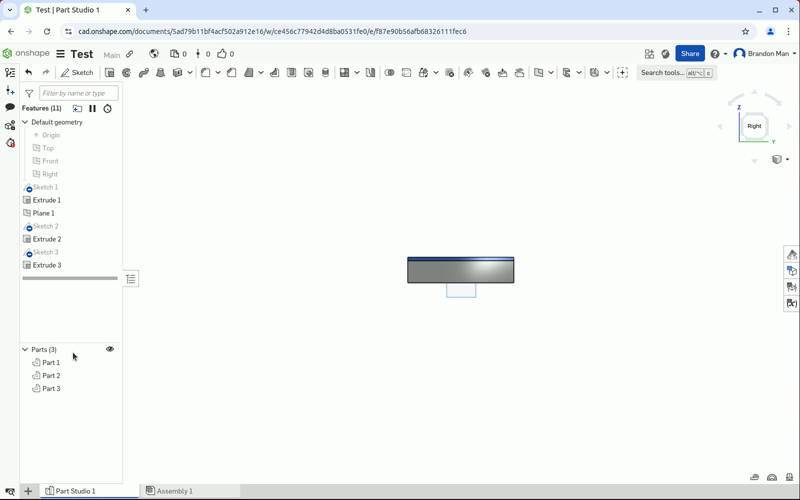
key(y)
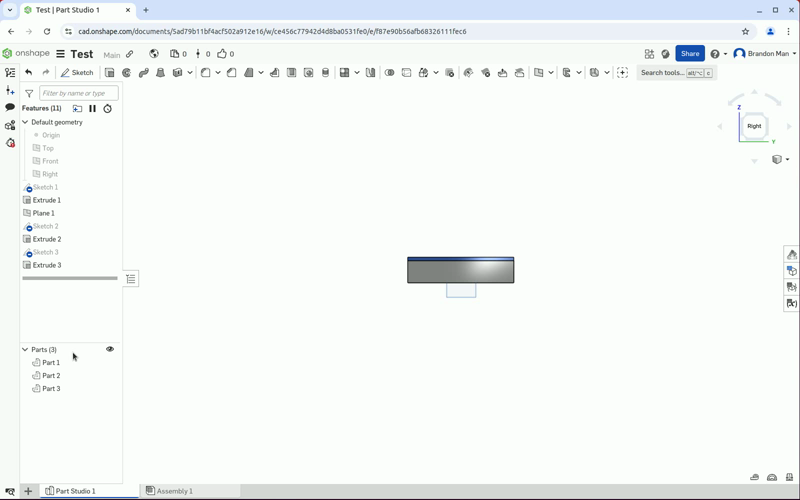
key(shift+p)
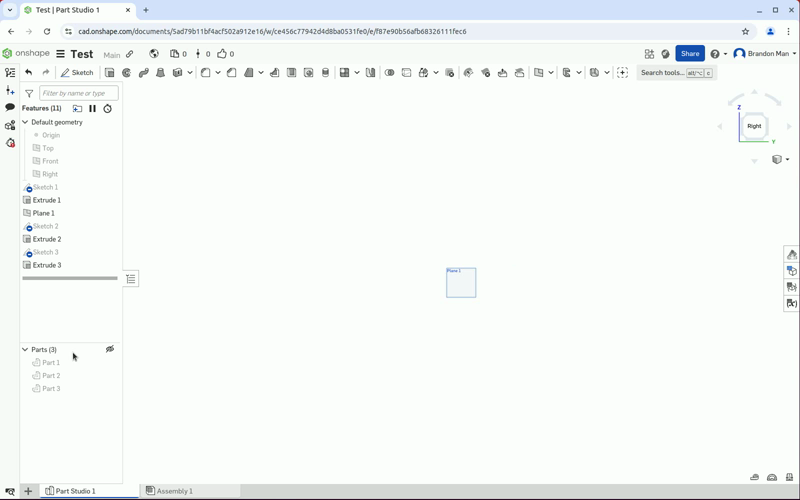
key(space)
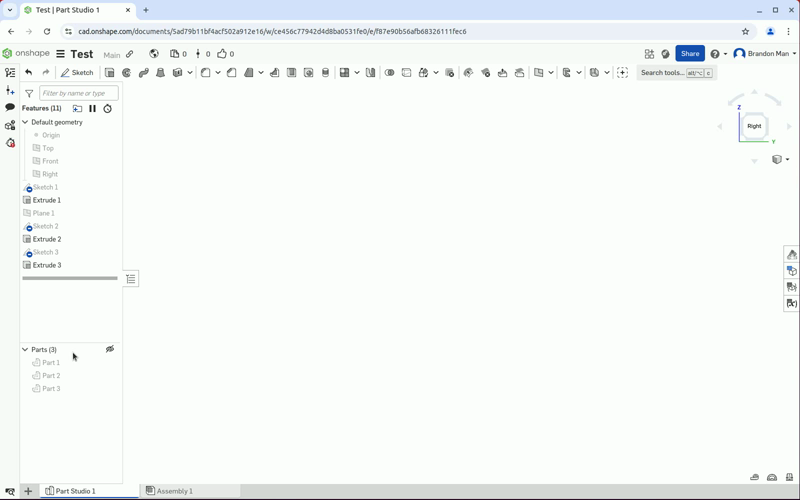
key_down(shift)
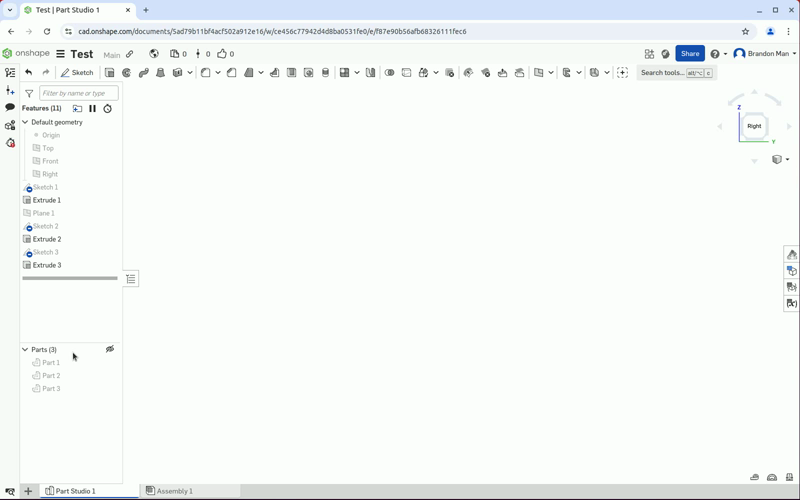
key(right)
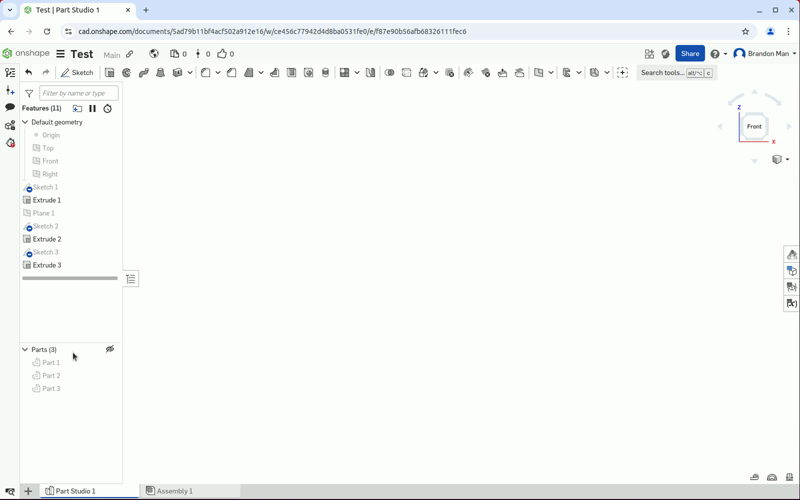
key_up(shift)
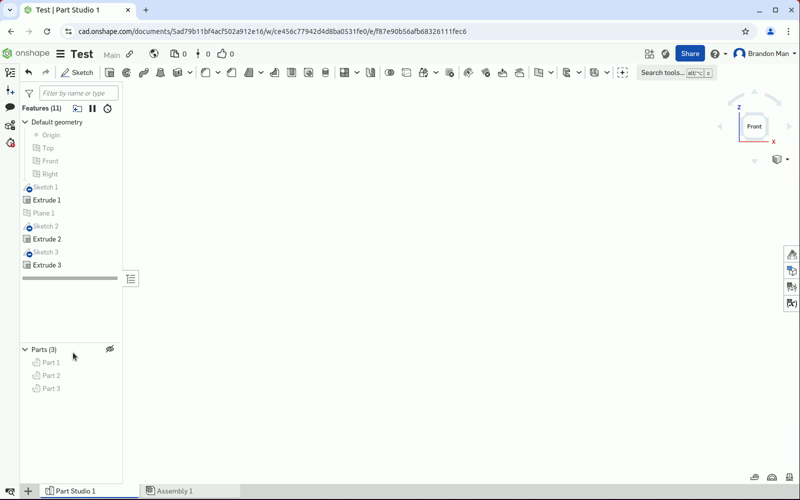
mouse_move(73, 352)
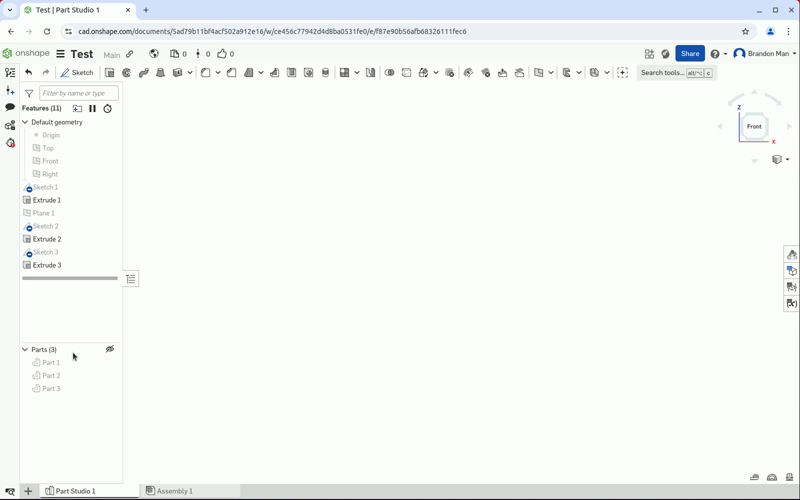
key(shift+y)
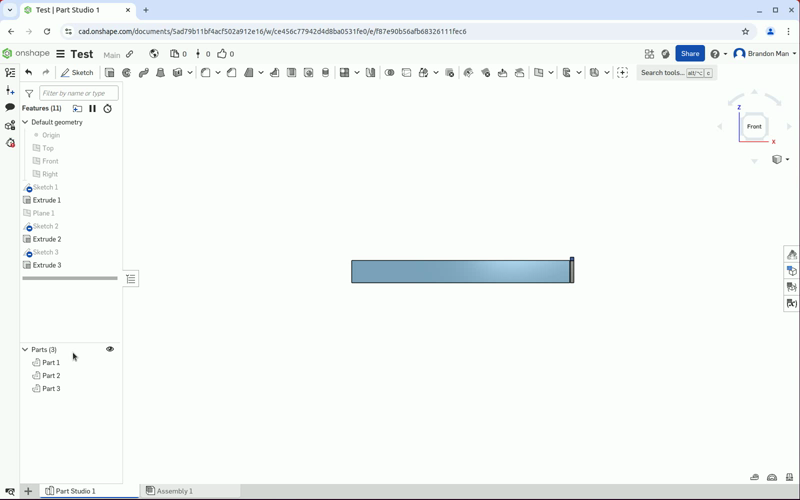
mouse_move(541, 75)
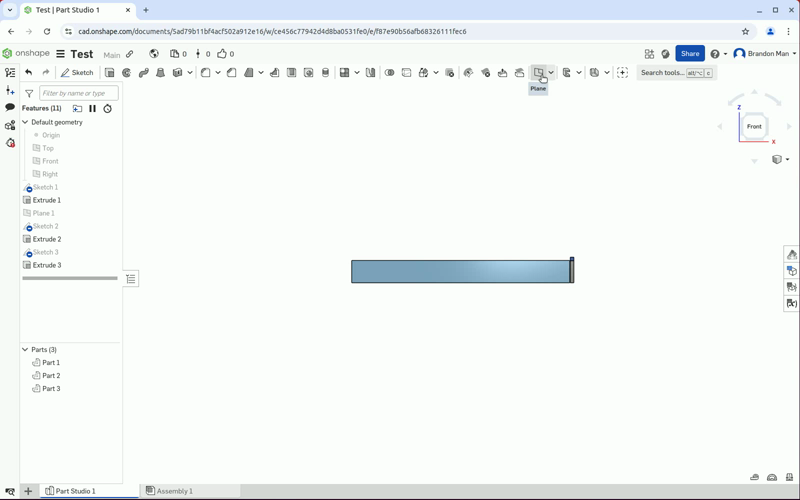
click(541, 75)
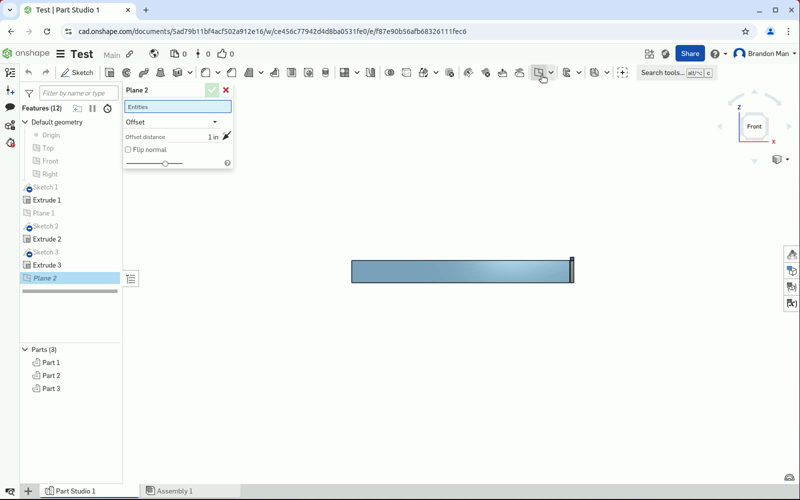
mouse_move(73, 163)
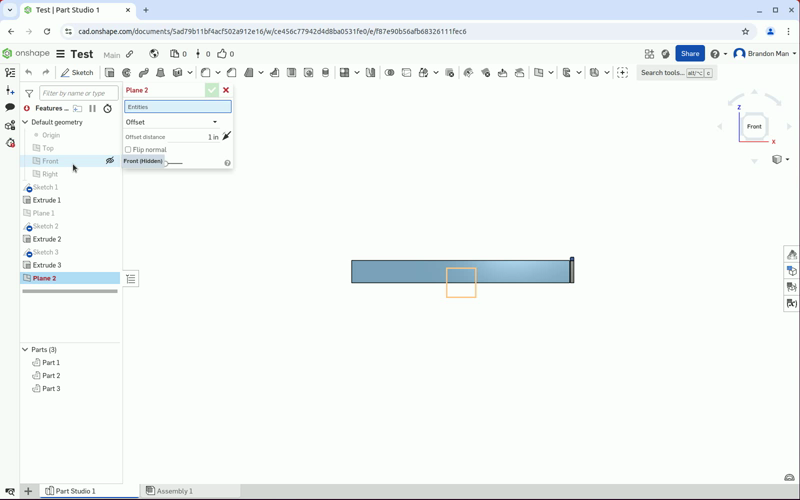
click(73, 163)
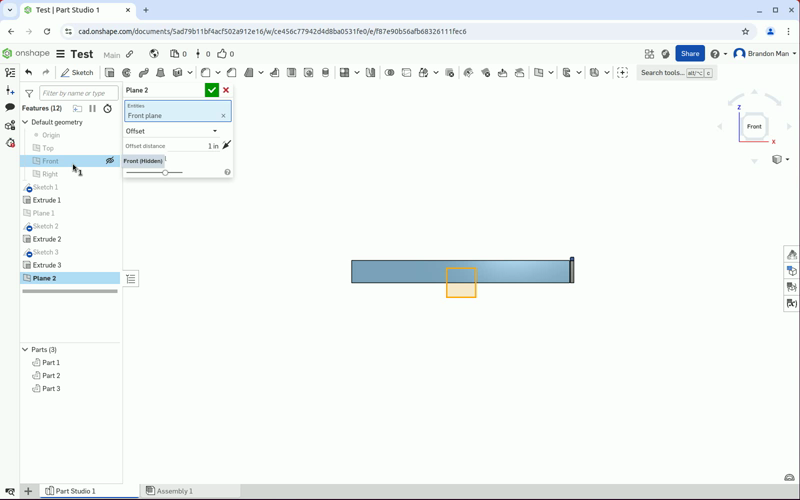
key(tab, 2)
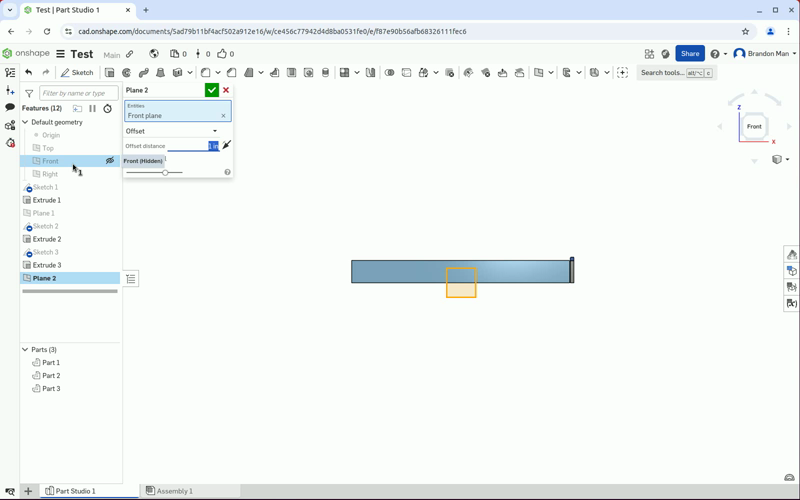
text(10.845)
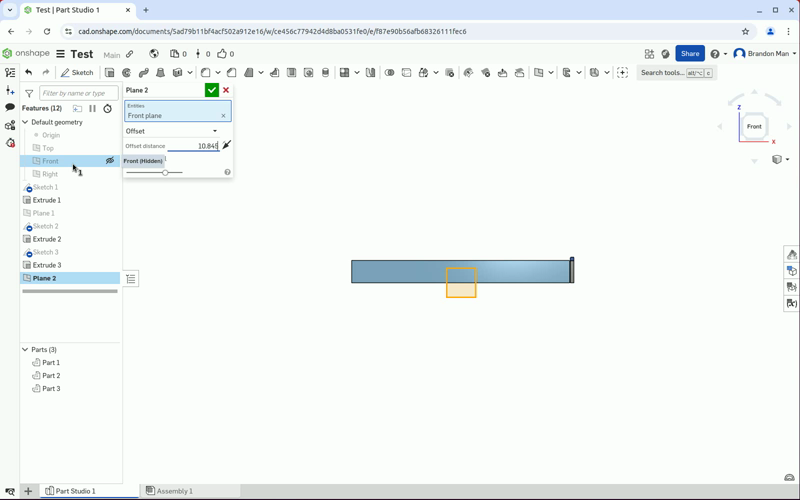
key(enter, 2)
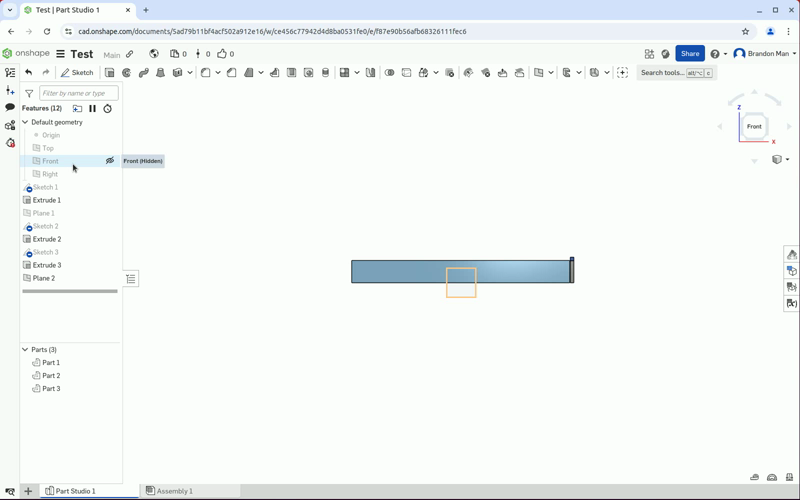
key(shift+s)
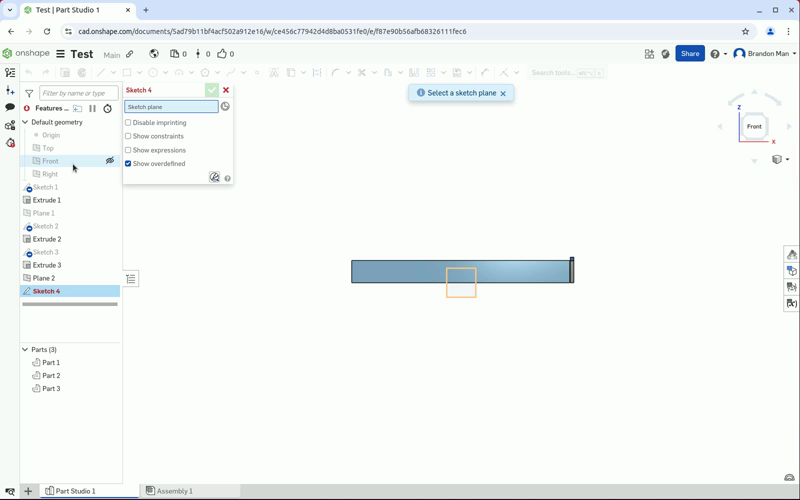
mouse_move(73, 280)
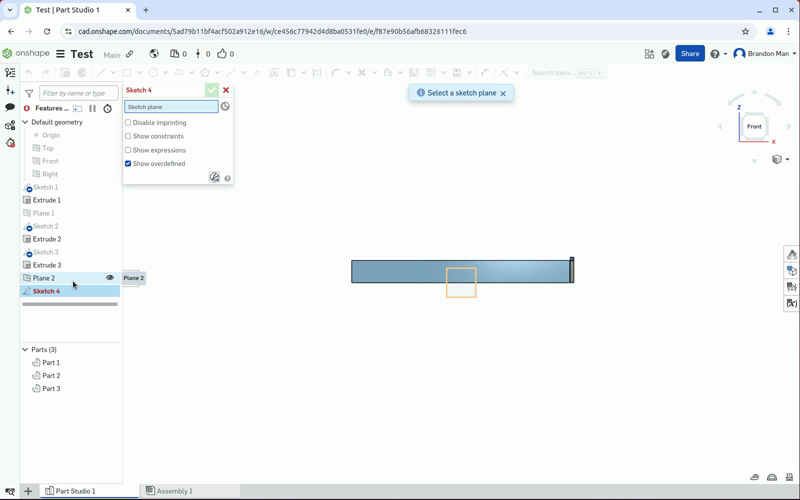
click(73, 280)
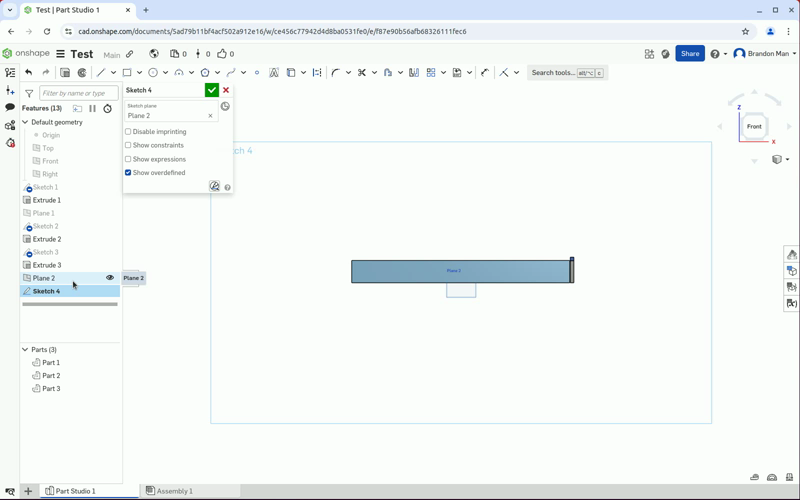
mouse_move(73, 352)
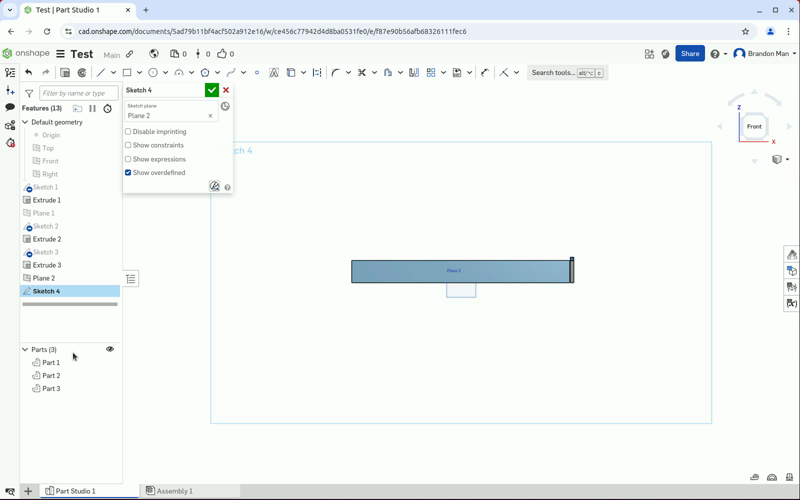
key(y)
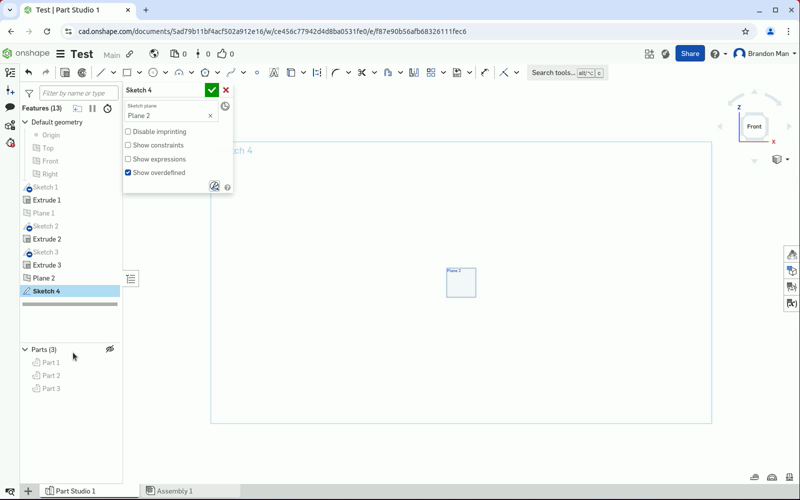
key(l)
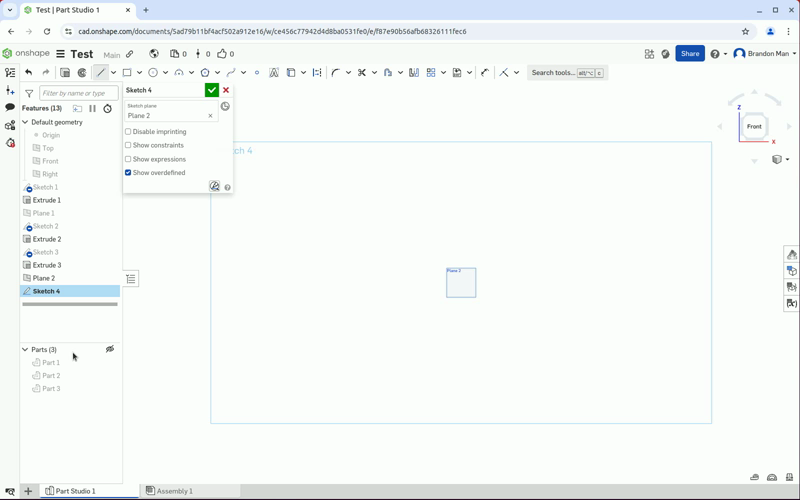
key_down(shift)
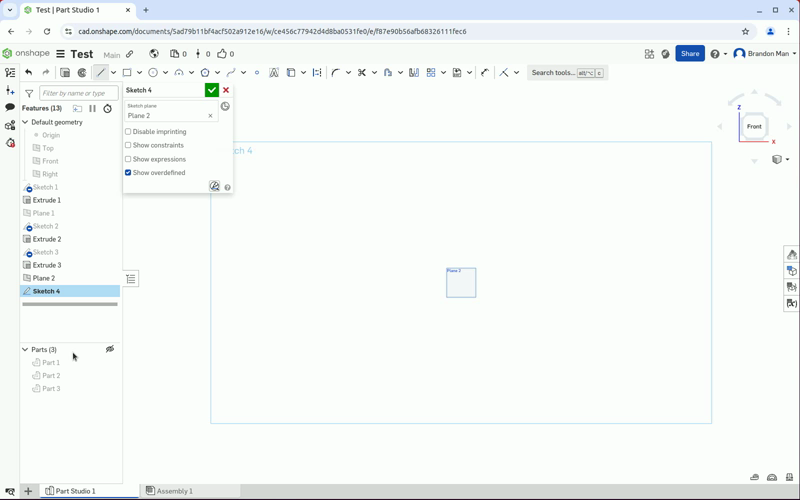
mouse_move(348, 282)
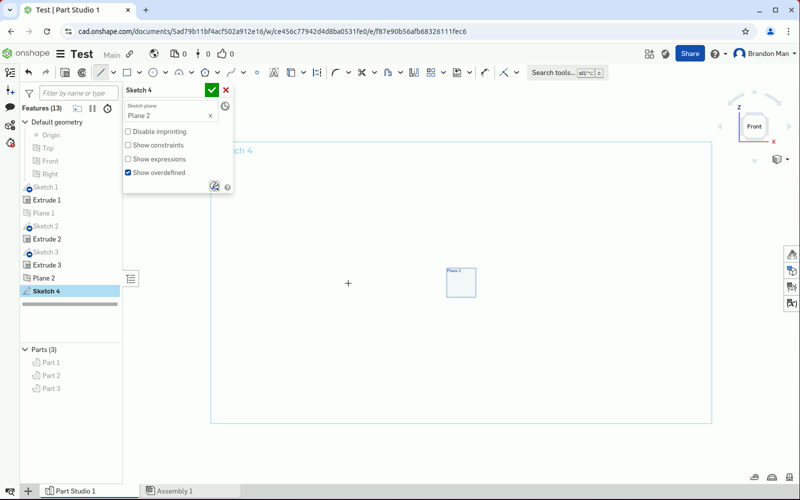
click(348, 282)
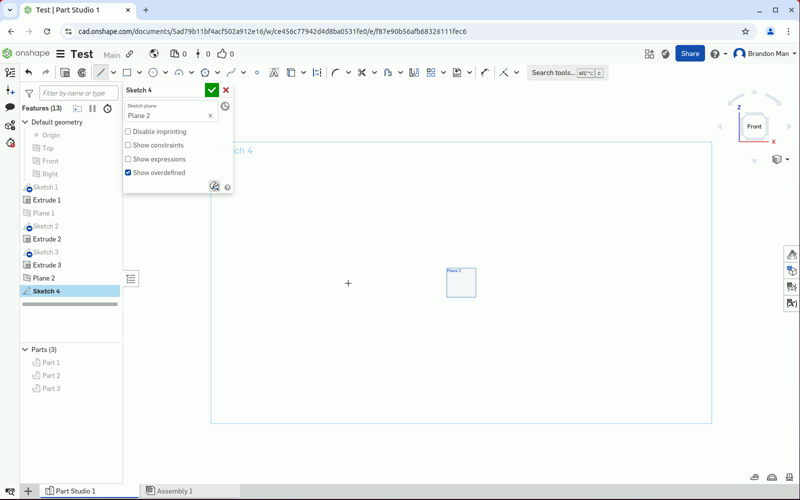
key_up(shift)
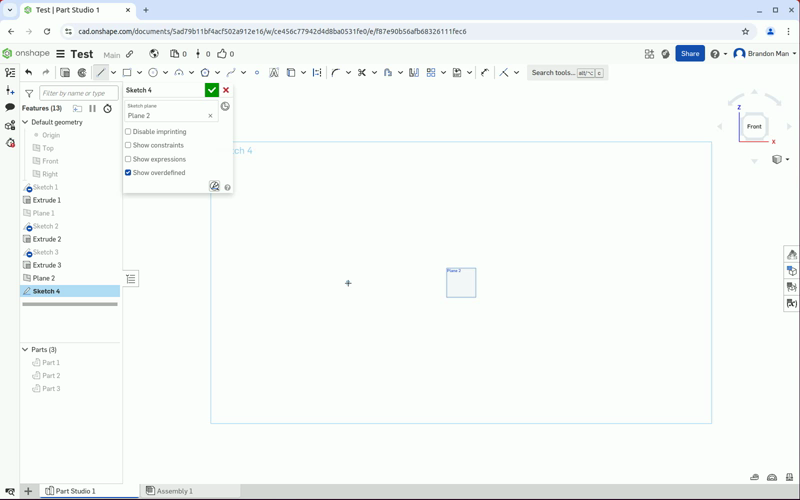
key_down(shift)
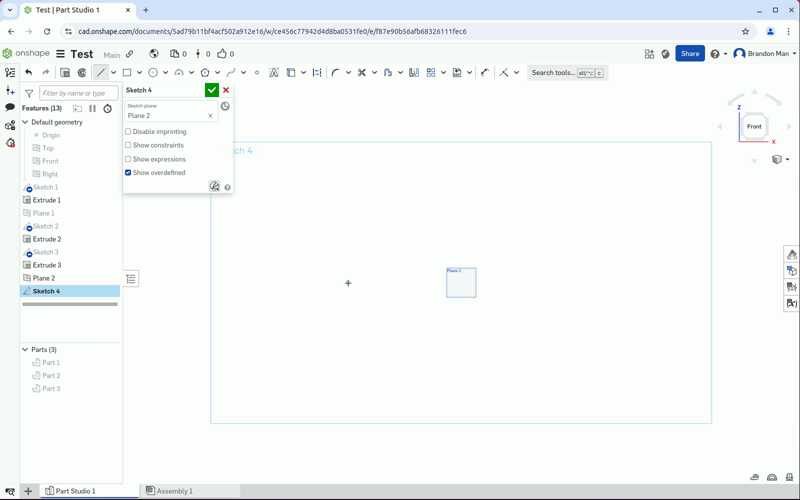
mouse_move(378, 282)
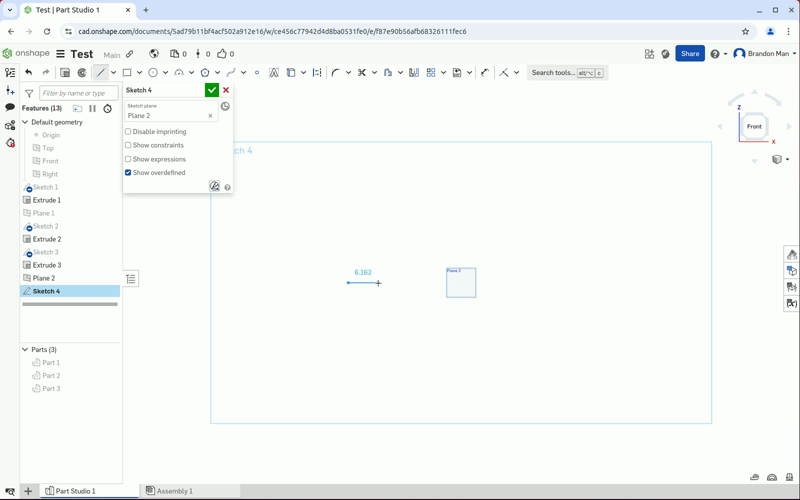
mouse_move(350, 282)
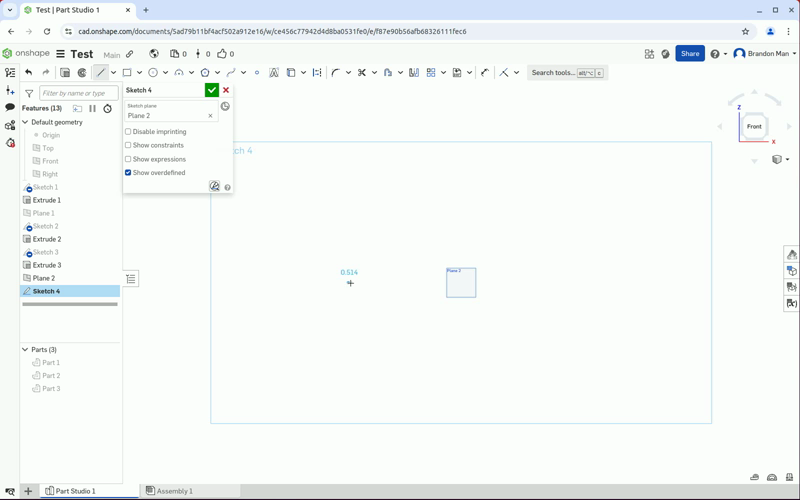
scroll(6)
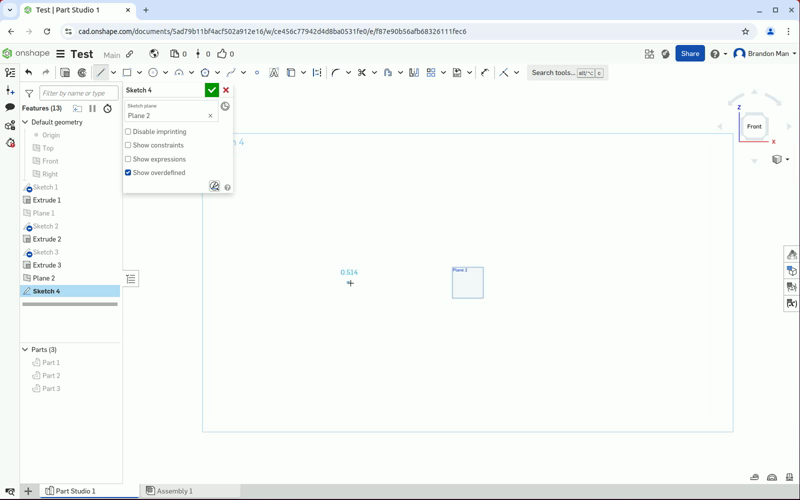
scroll(6)
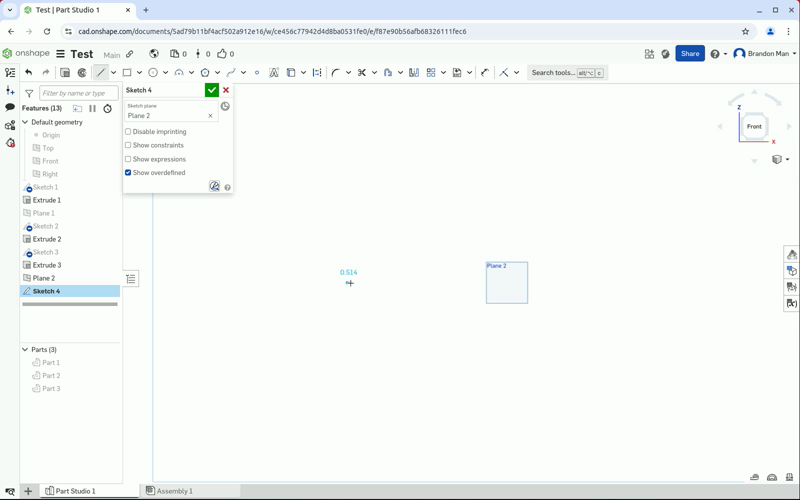
scroll(6)
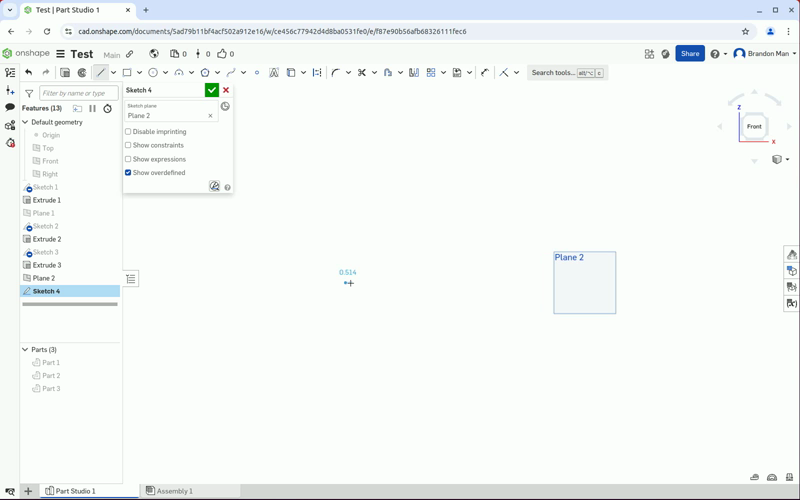
scroll(6)
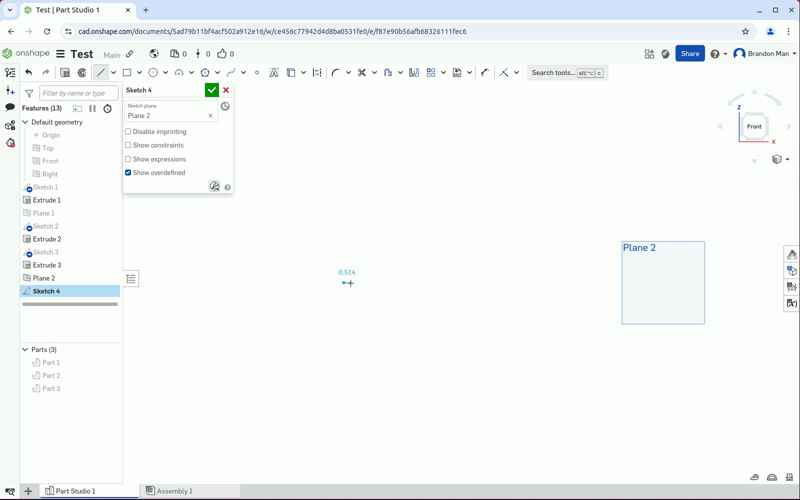
scroll(6)
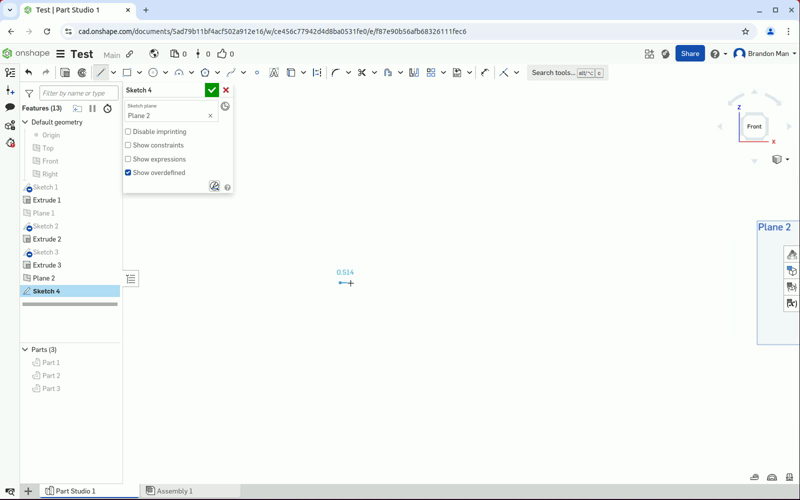
scroll(6)
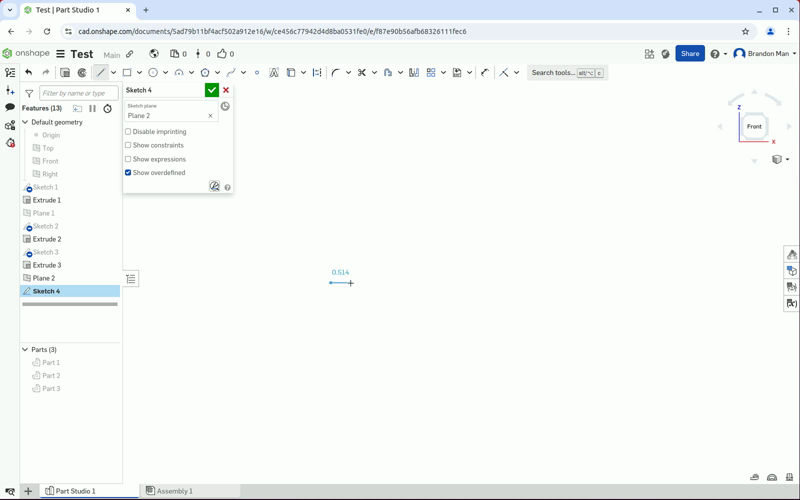
scroll(6)
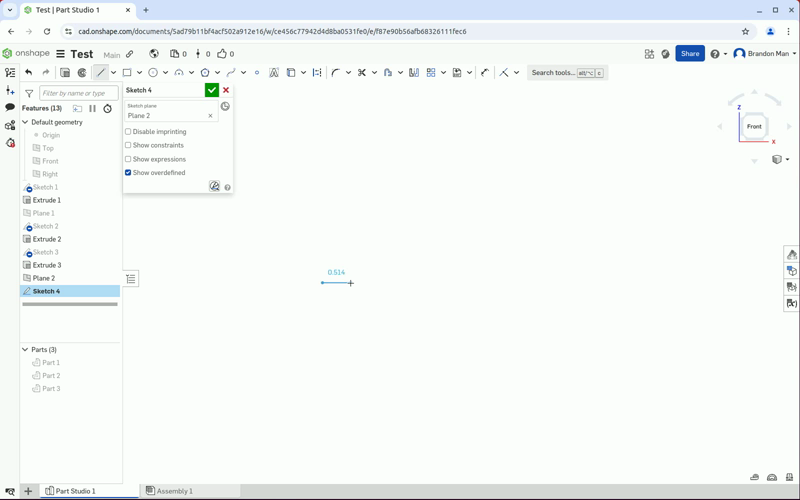
click(350, 282)
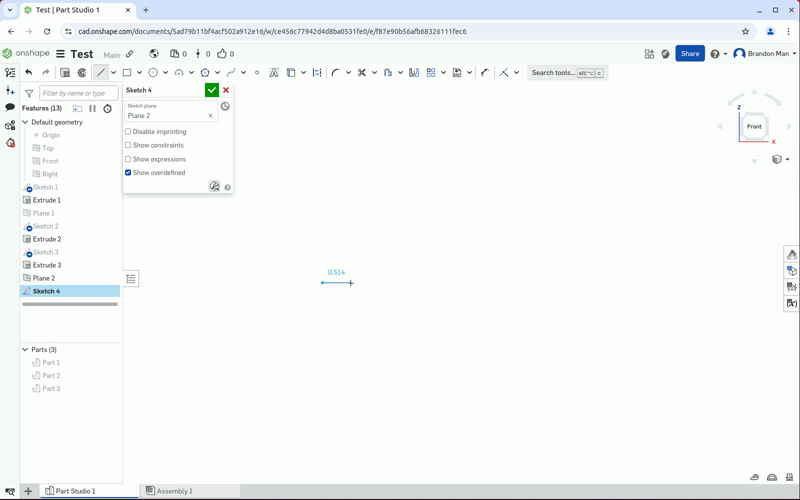
scroll(-6)
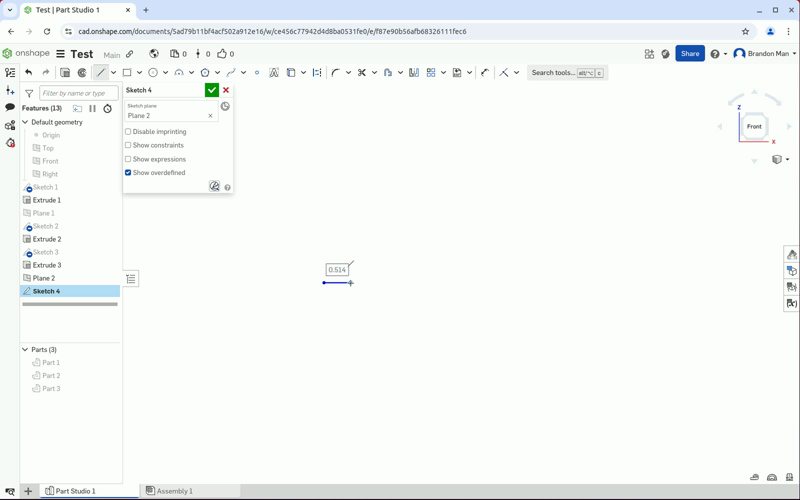
scroll(-6)
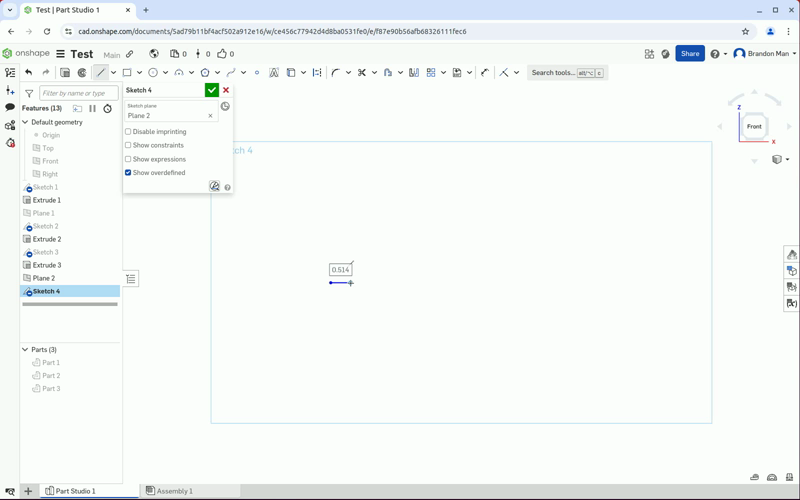
scroll(-6)
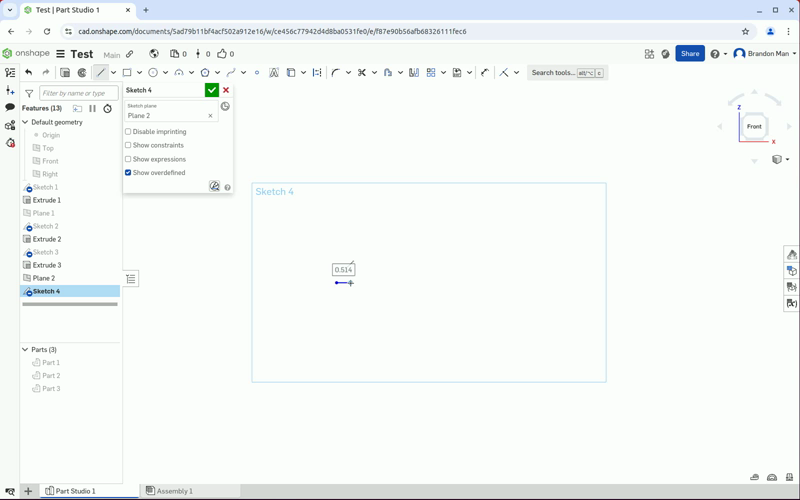
scroll(-6)
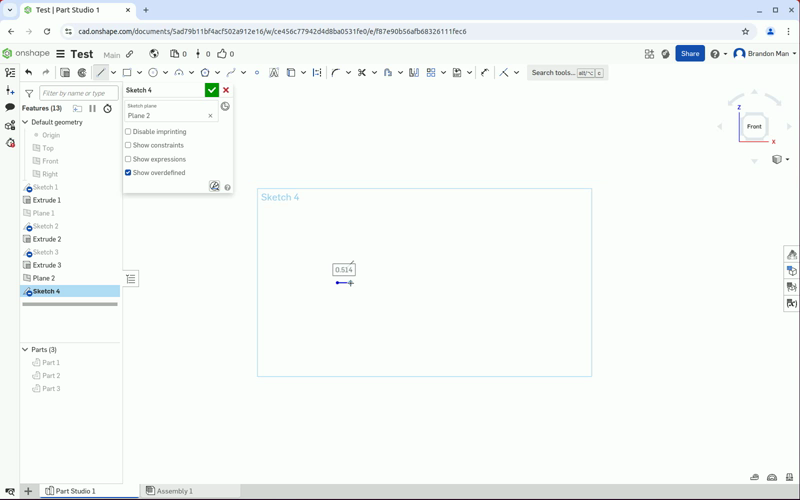
scroll(-6)
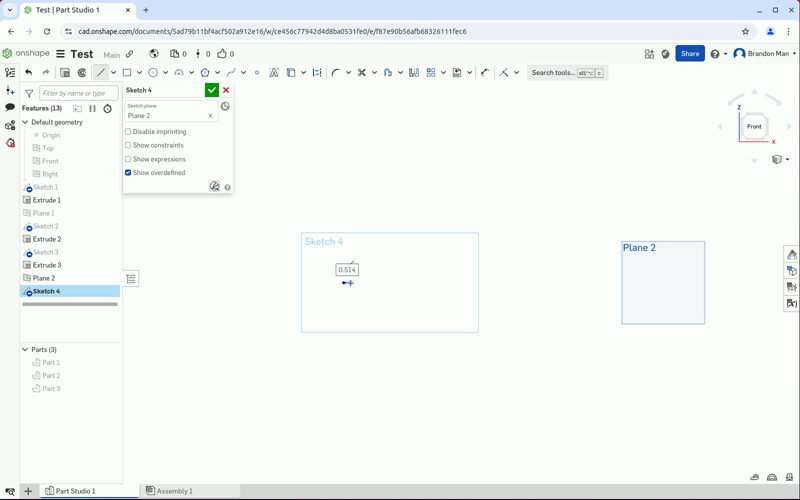
scroll(-6)
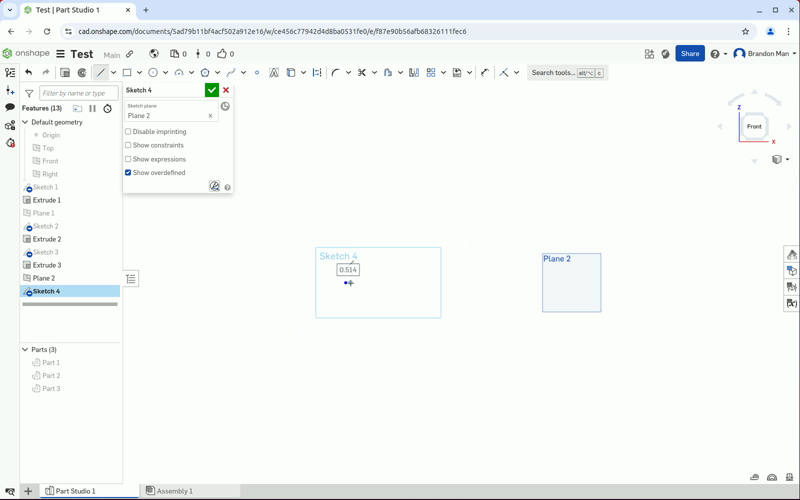
scroll(-6)
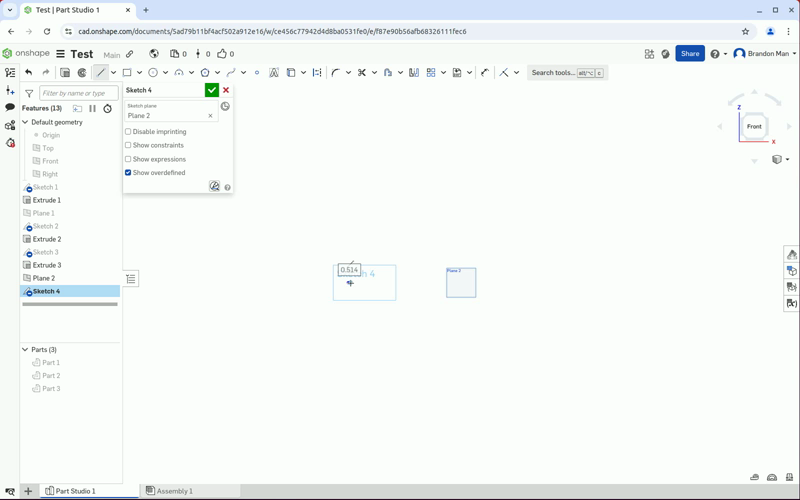
key_up(shift)
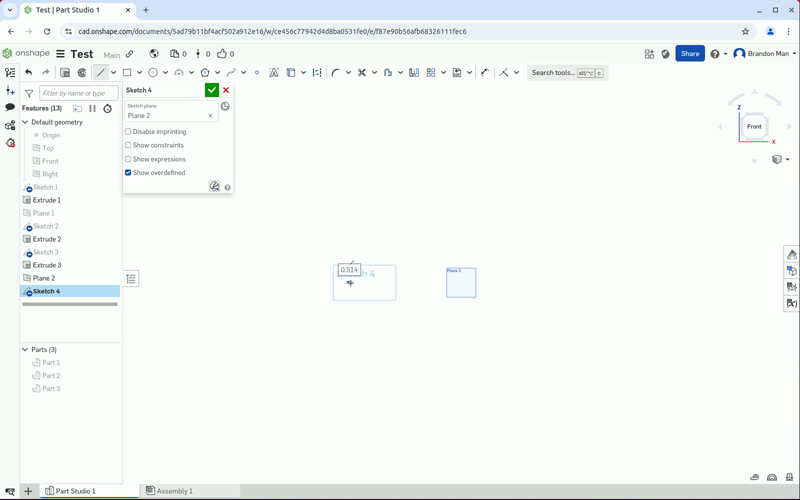
key_down(shift)
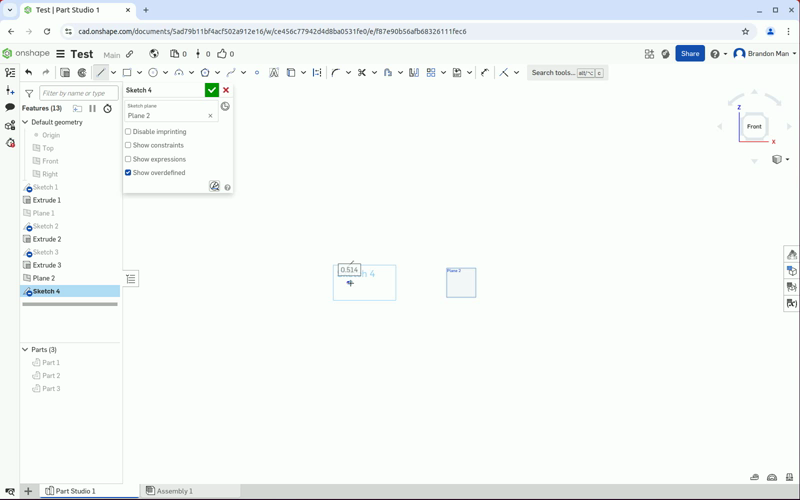
mouse_move(380, 282)
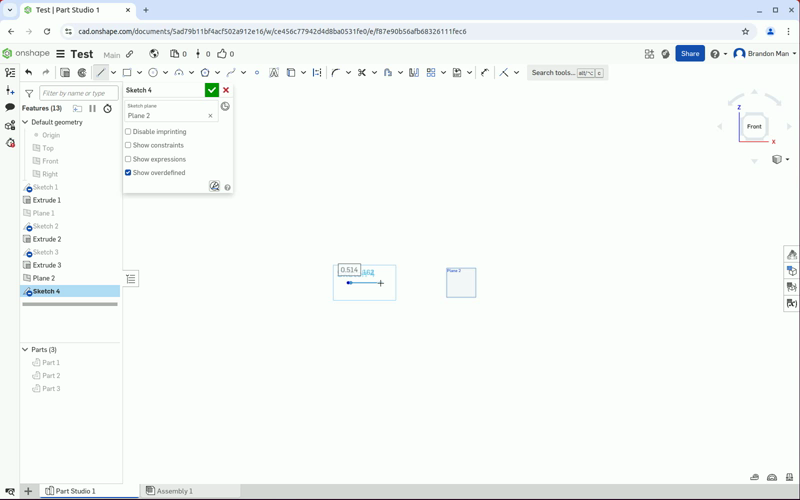
mouse_move(350, 259)
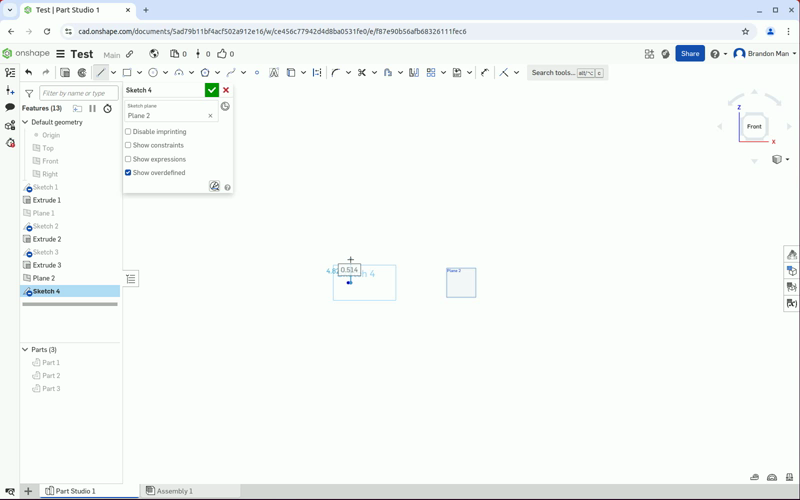
click(350, 259)
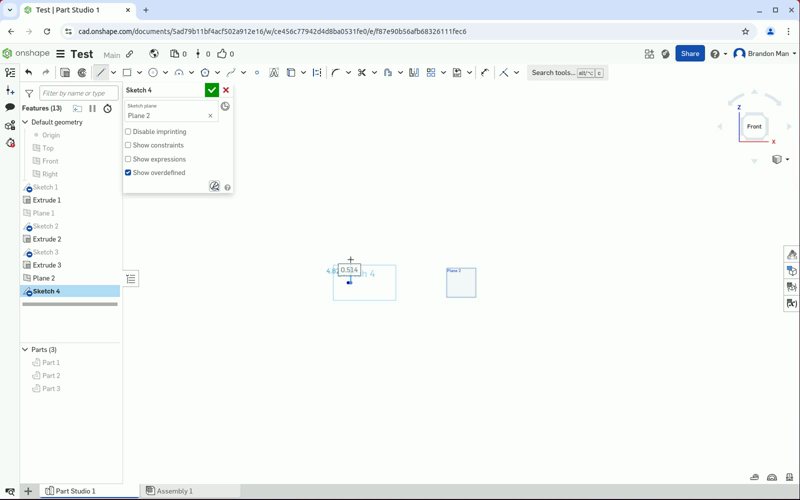
key_up(shift)
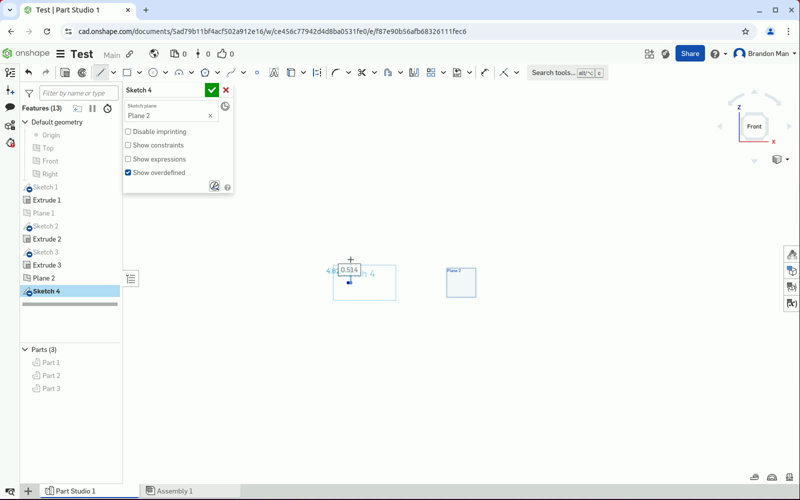
key_down(shift)
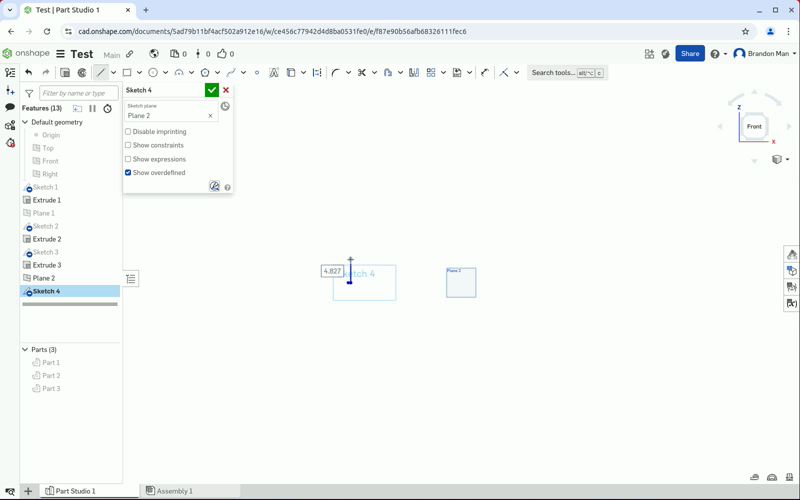
mouse_move(569, 259)
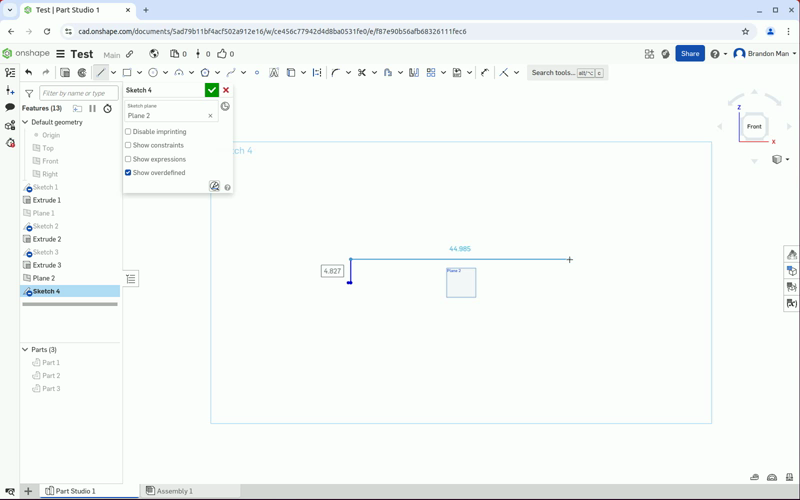
click(569, 259)
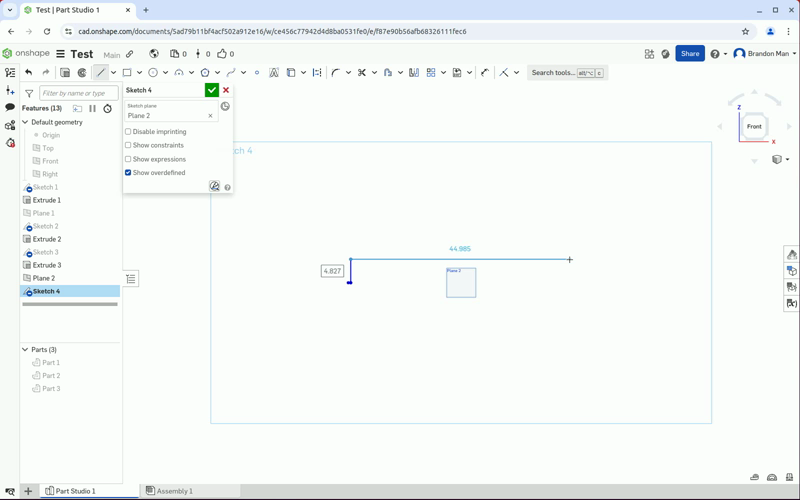
key_up(shift)
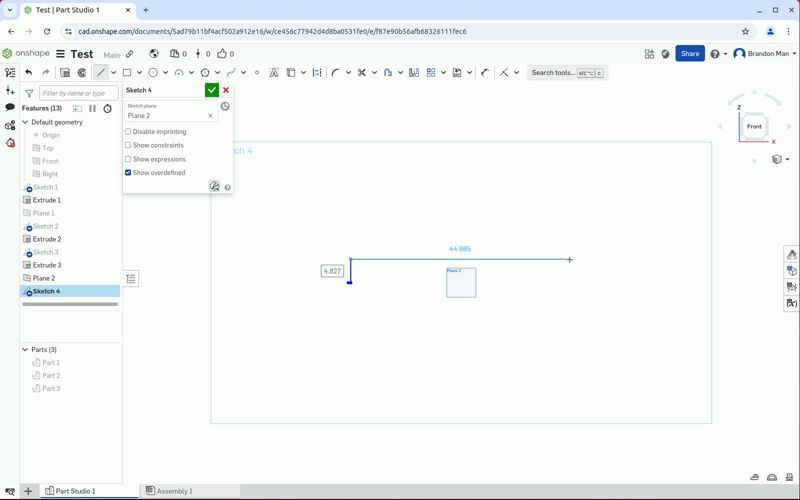
key_down(shift)
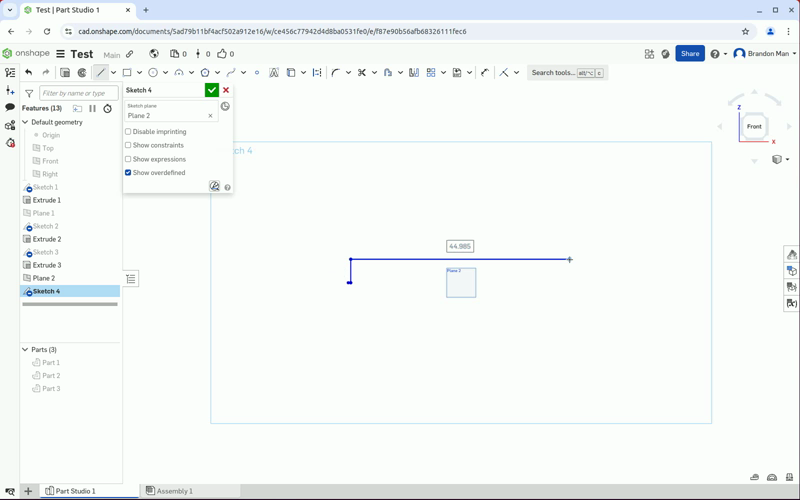
mouse_move(589, 259)
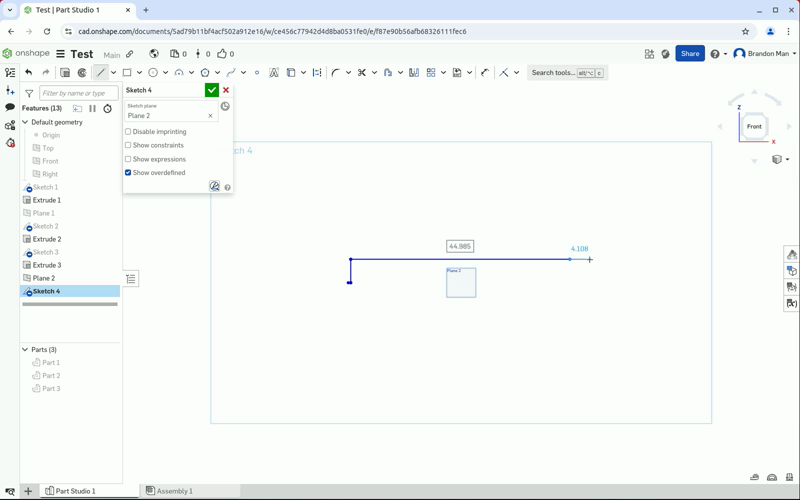
mouse_move(569, 282)
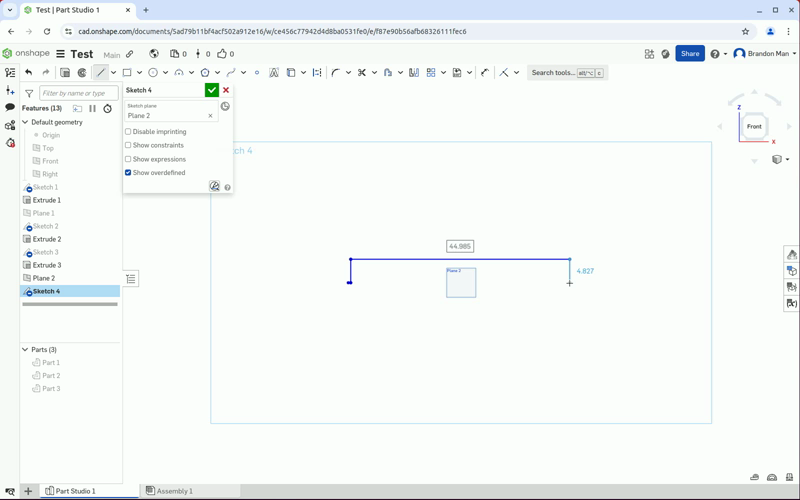
click(569, 282)
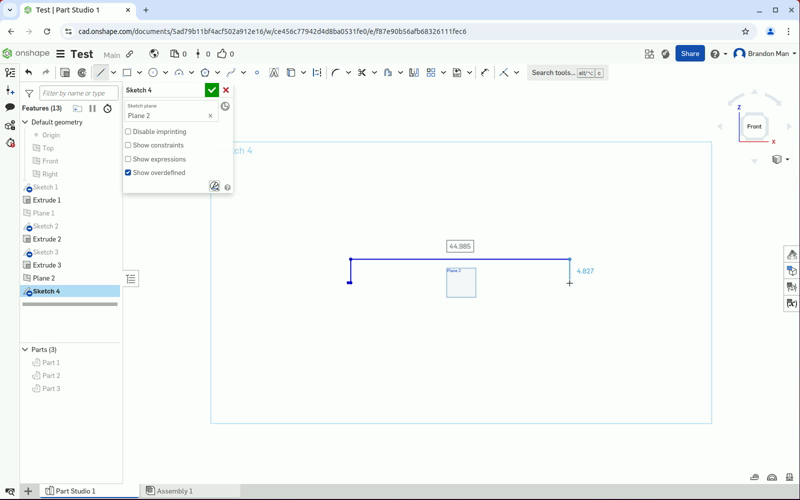
key_up(shift)
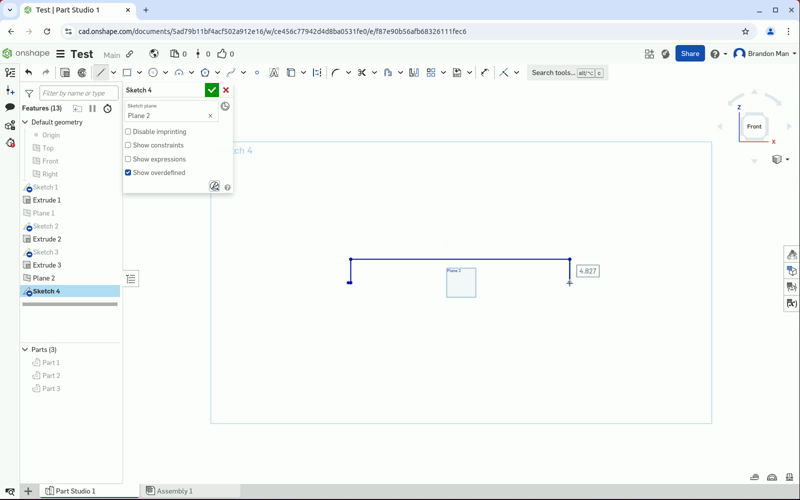
key_down(shift)
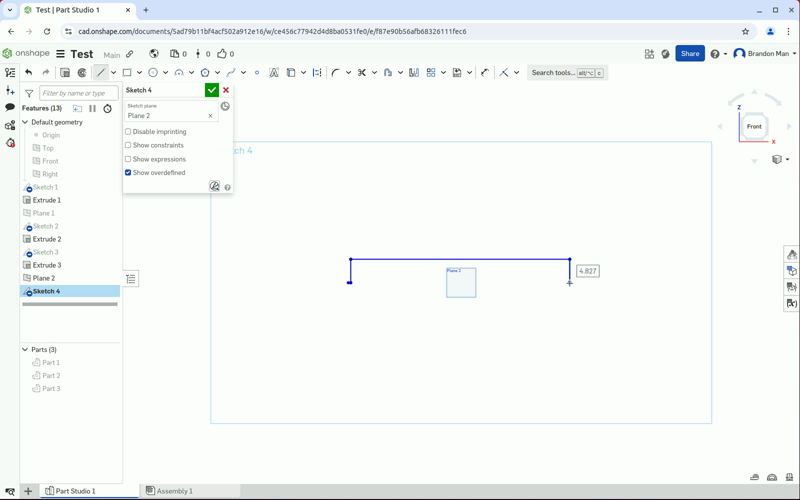
mouse_move(589, 282)
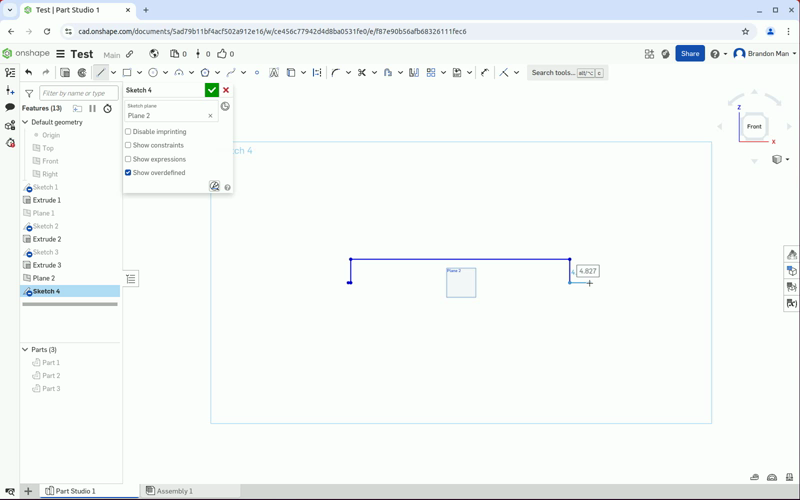
mouse_move(572, 282)
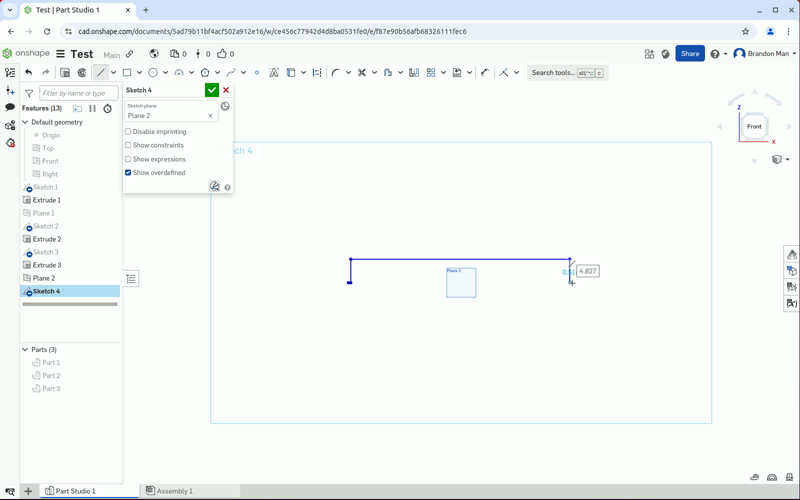
scroll(6)
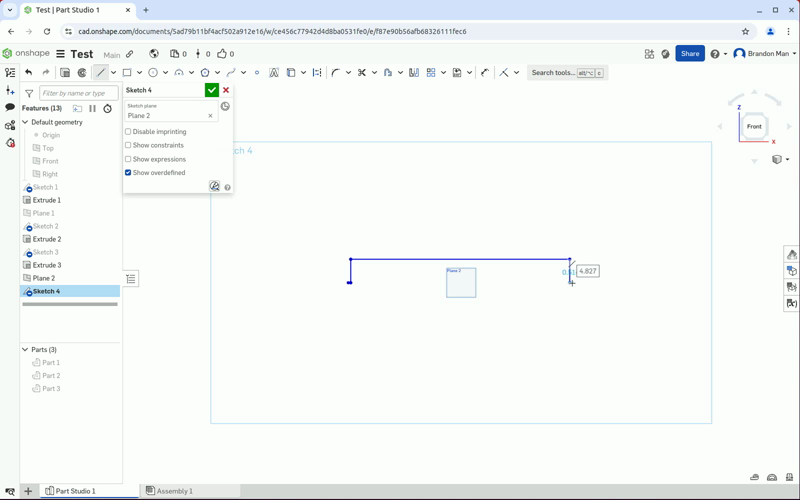
scroll(6)
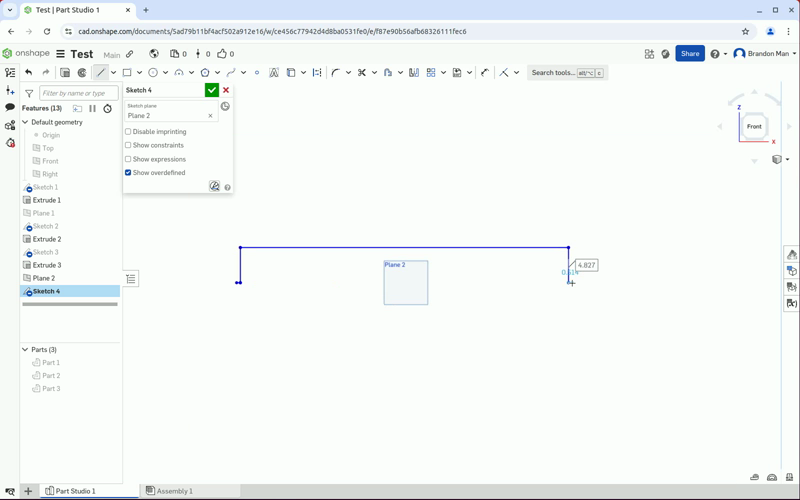
scroll(6)
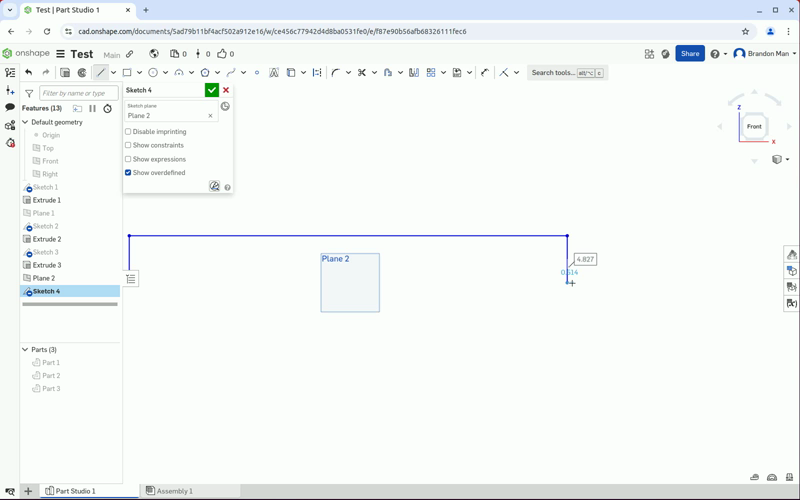
scroll(6)
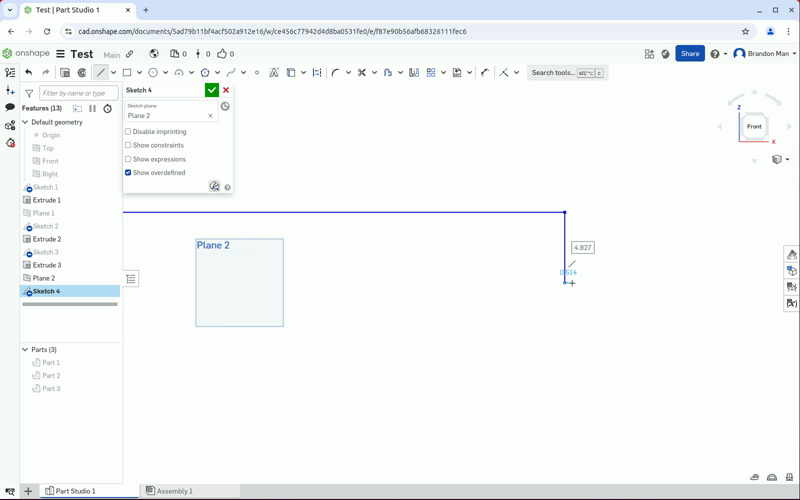
scroll(6)
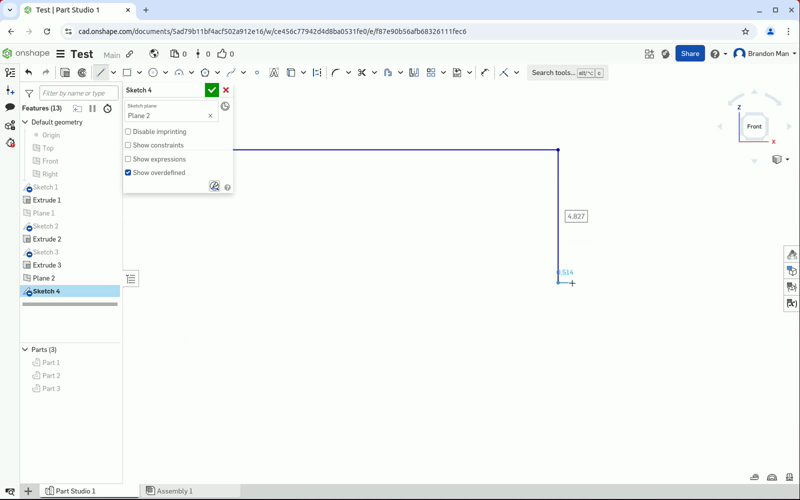
scroll(6)
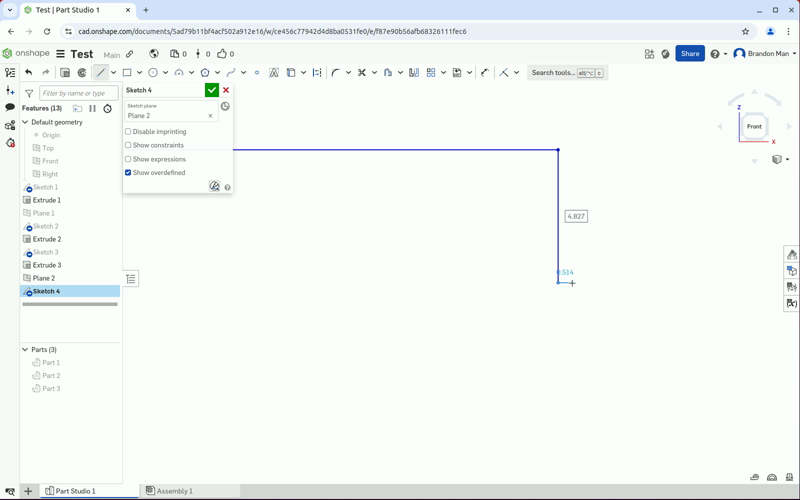
scroll(6)
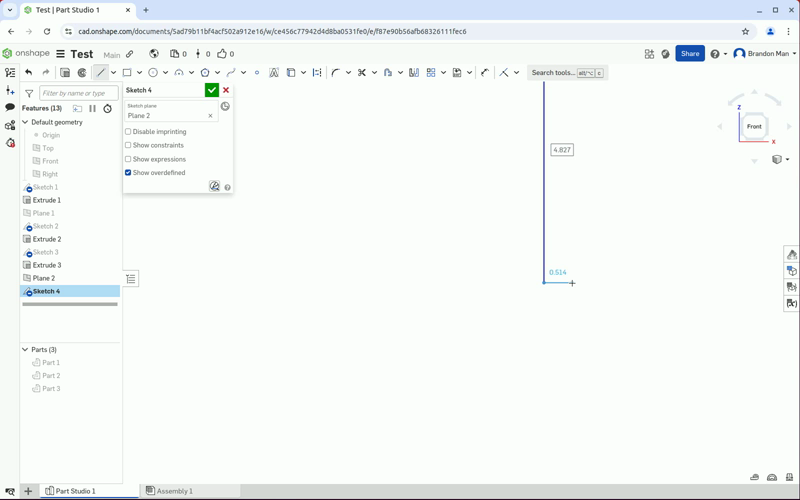
click(572, 282)
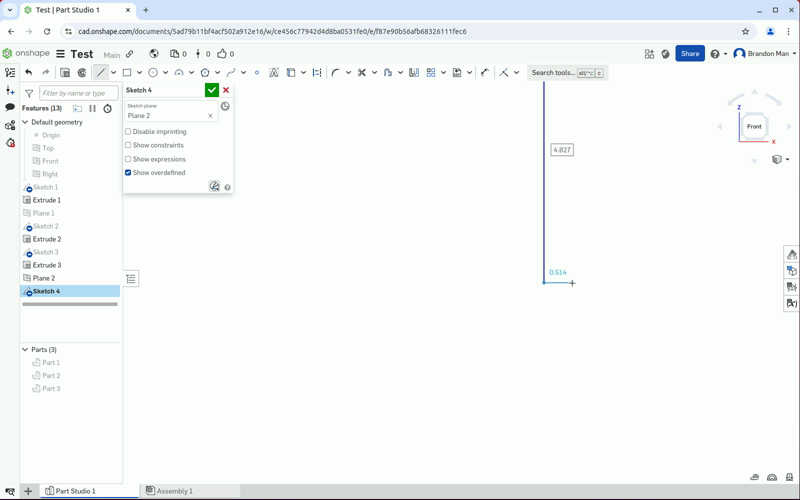
scroll(-6)
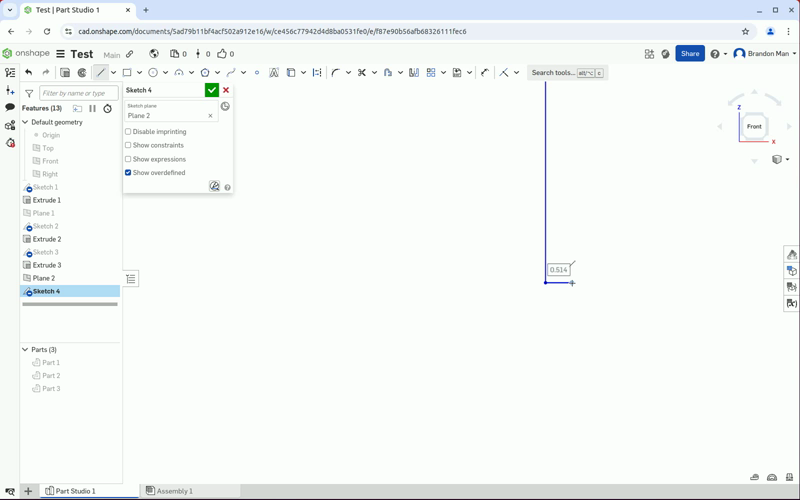
scroll(-6)
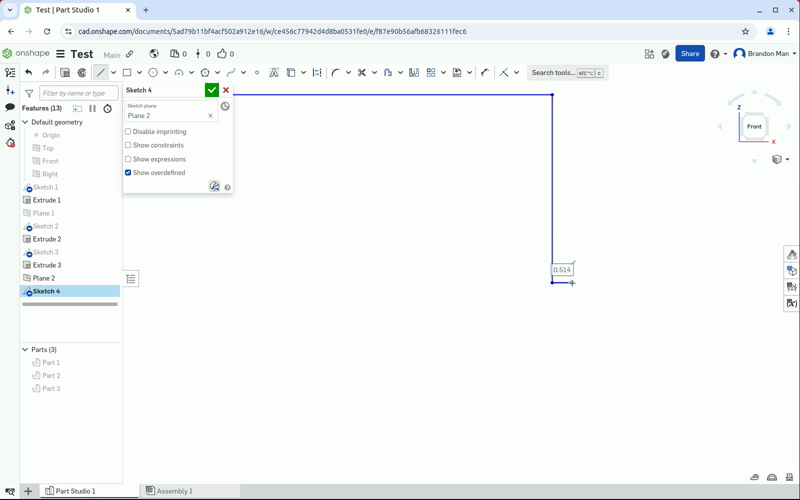
scroll(-6)
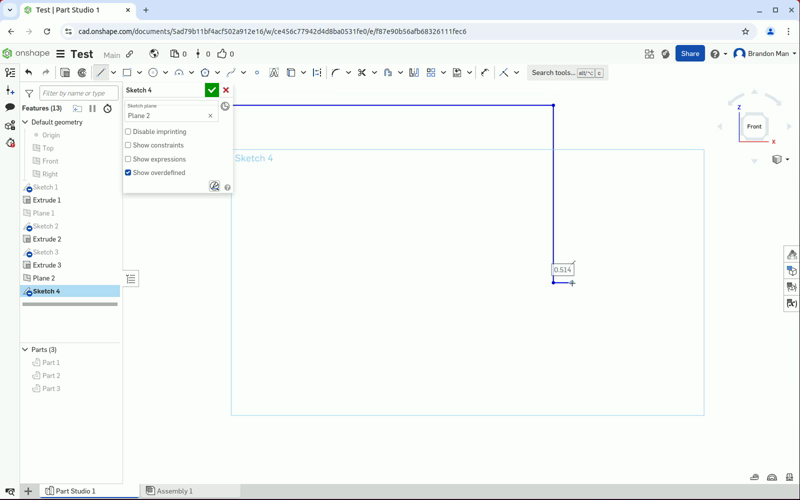
scroll(-6)
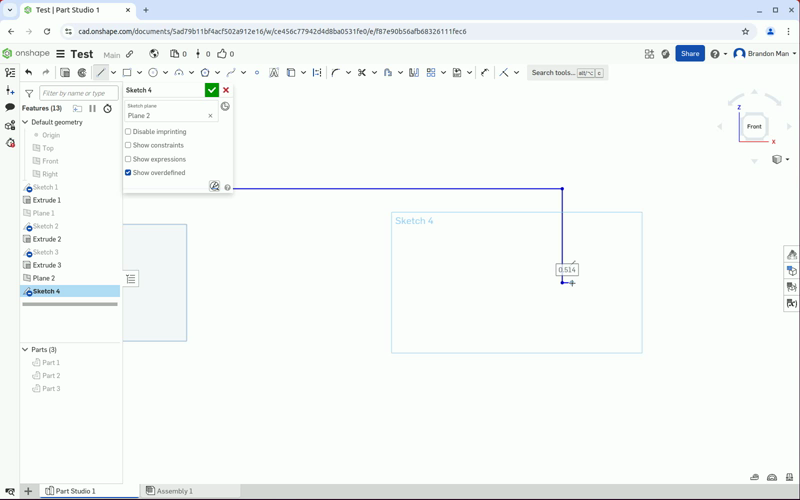
scroll(-6)
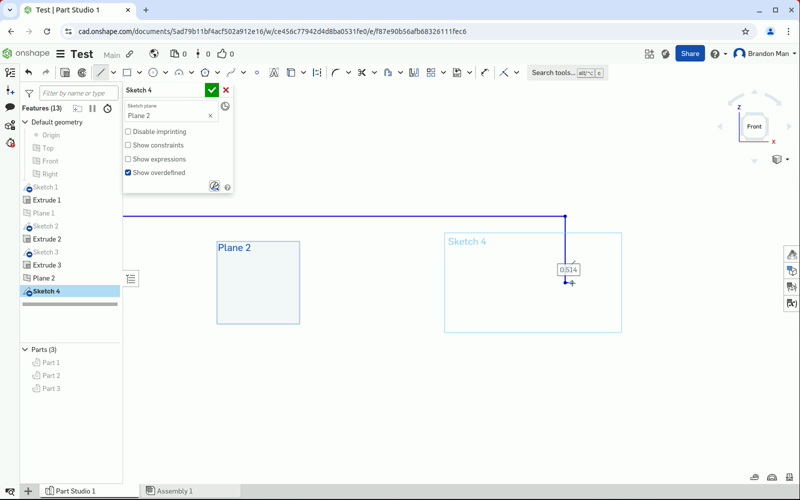
scroll(-6)
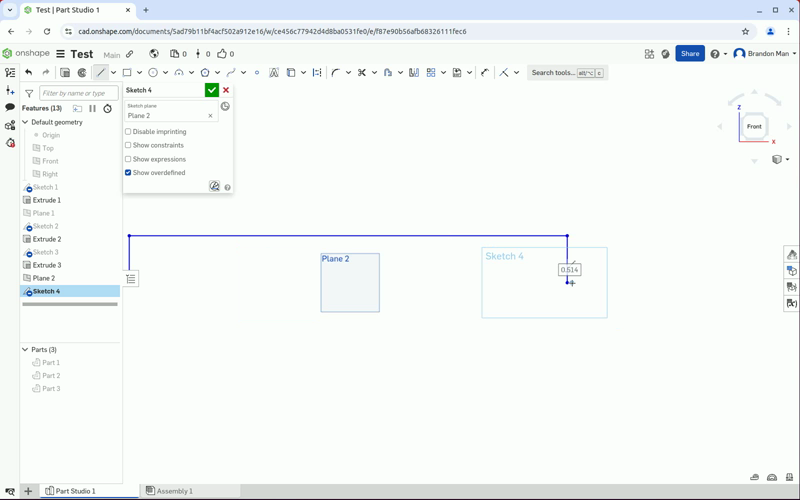
scroll(-6)
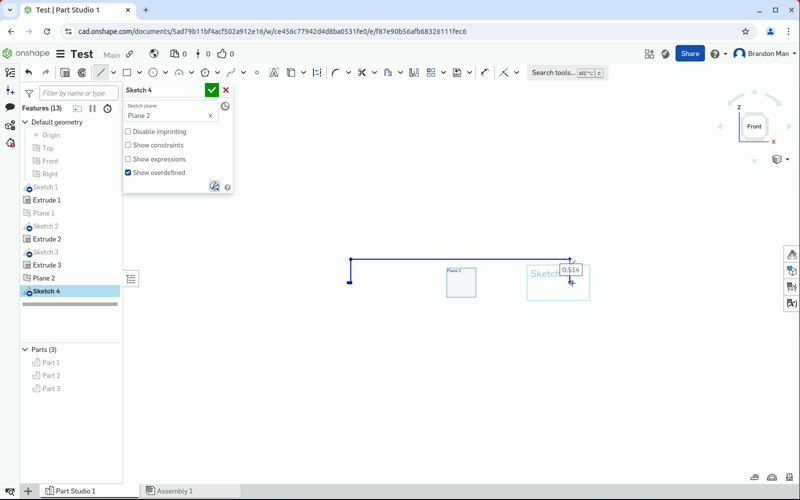
key_up(shift)
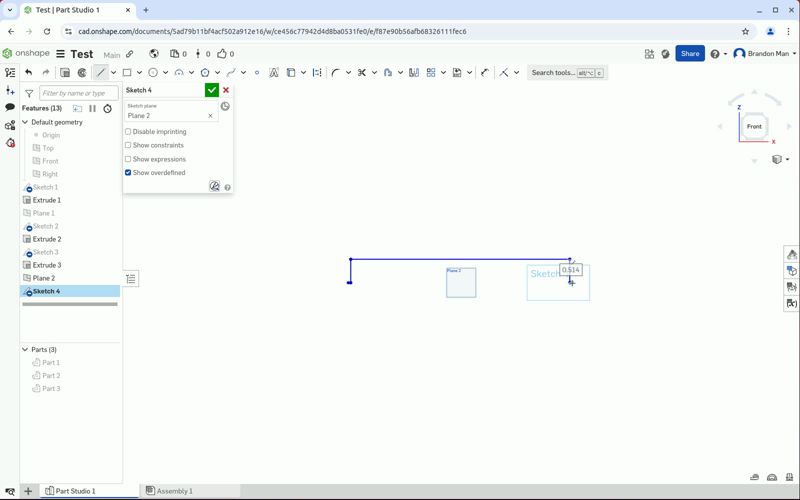
key_down(shift)
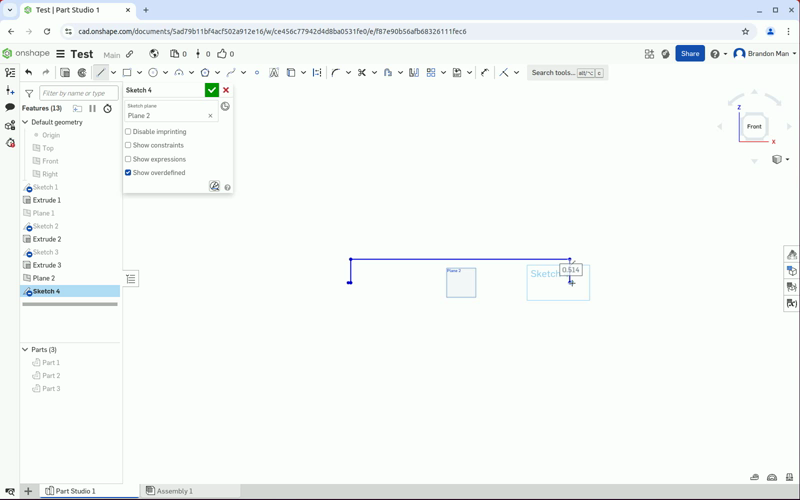
mouse_move(589, 282)
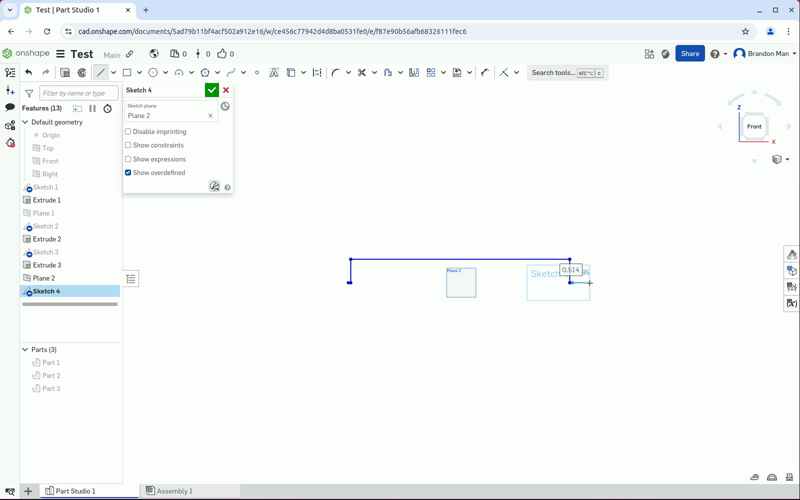
mouse_move(572, 257)
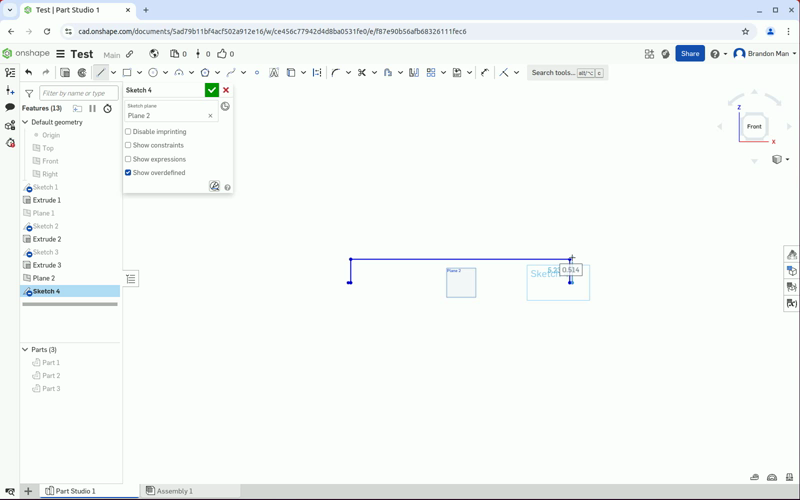
scroll(6)
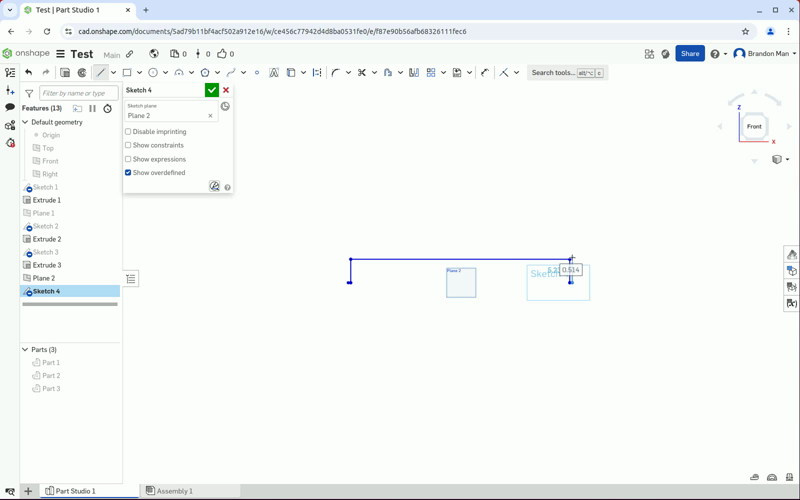
scroll(6)
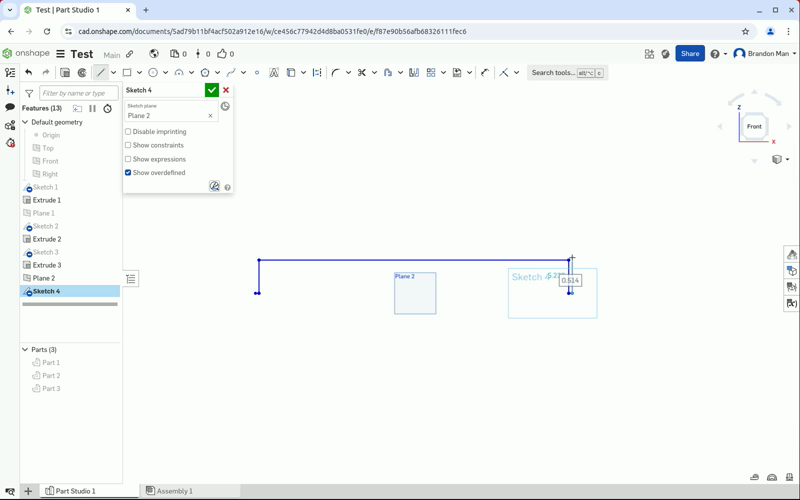
scroll(6)
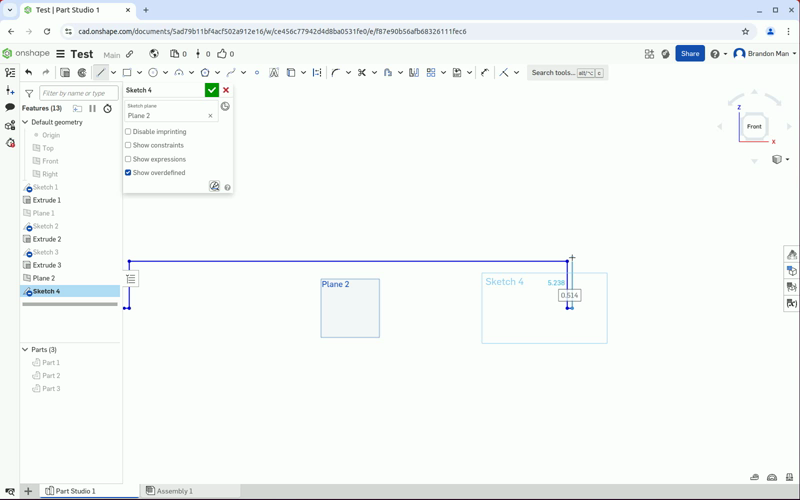
scroll(6)
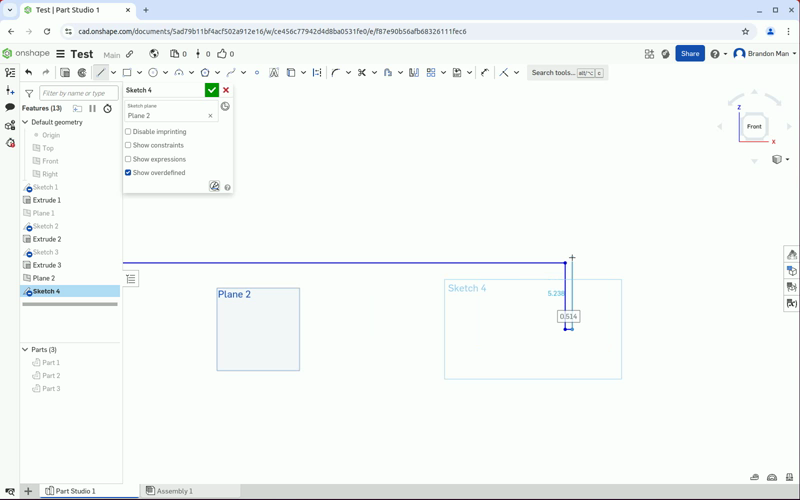
scroll(6)
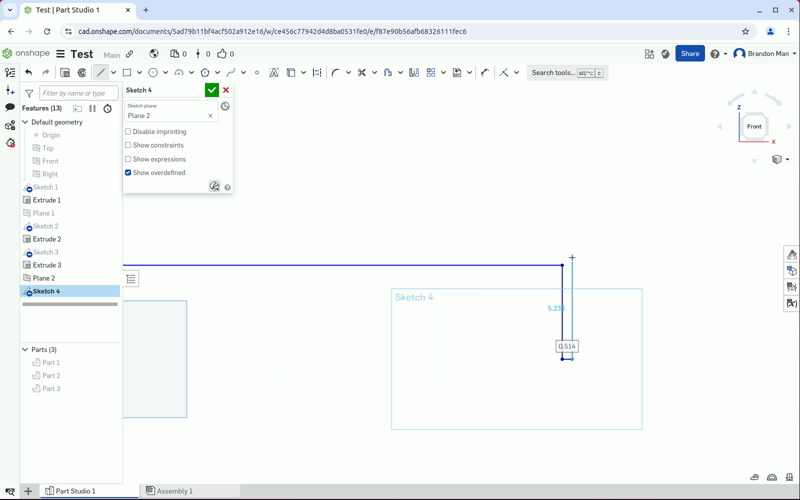
scroll(6)
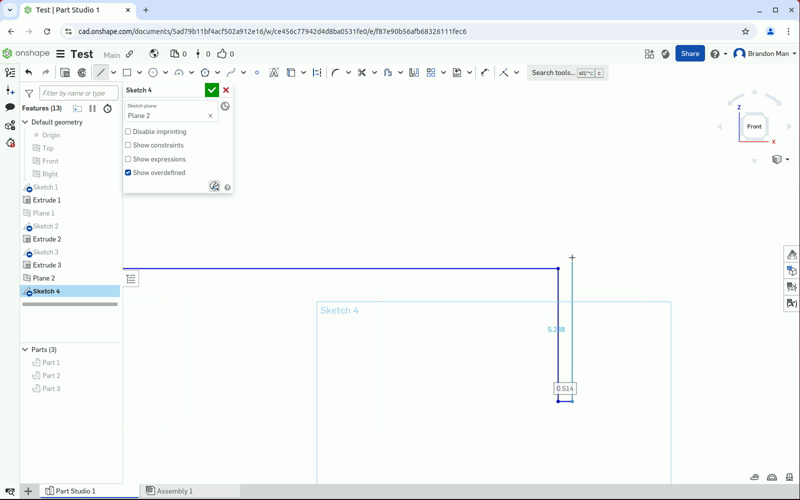
scroll(6)
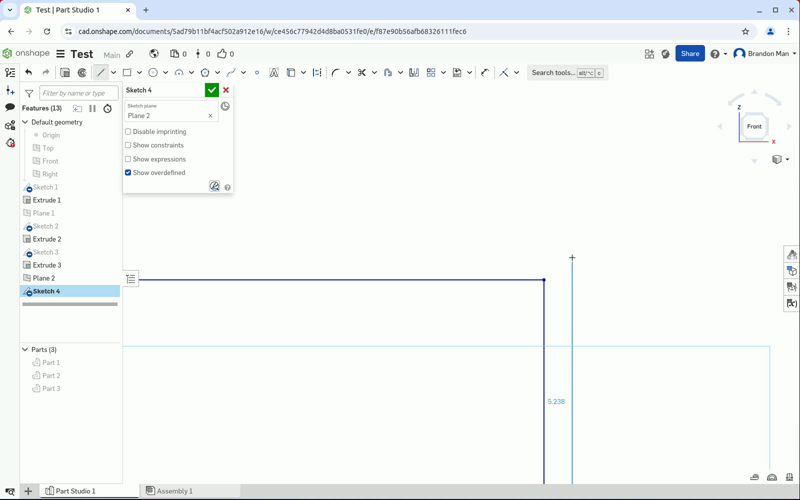
click(572, 257)
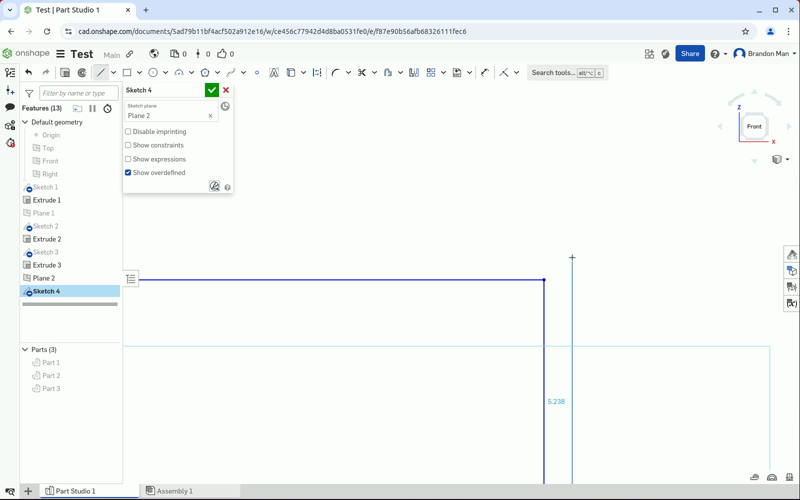
scroll(-6)
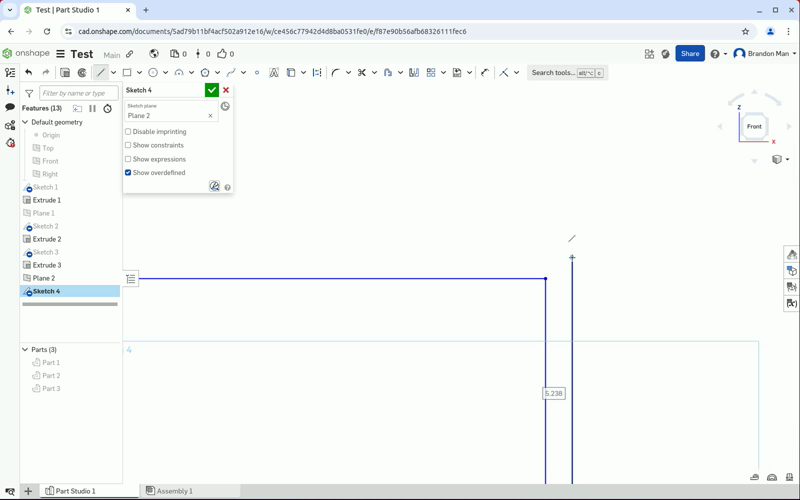
scroll(-6)
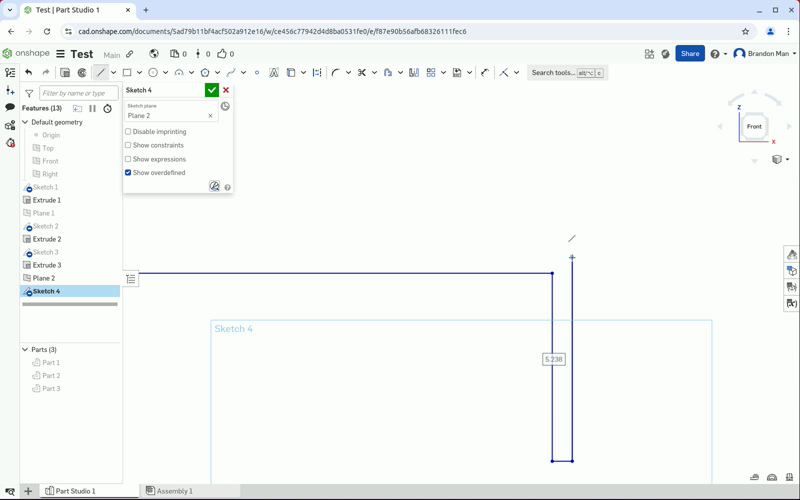
scroll(-6)
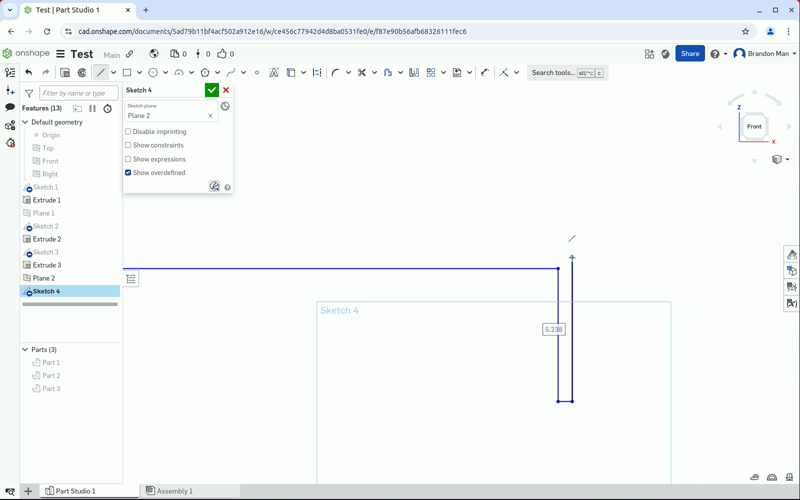
scroll(-6)
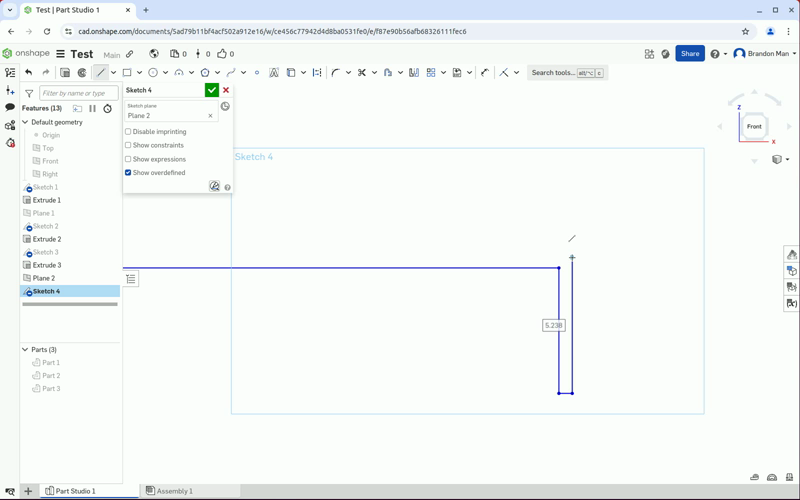
scroll(-6)
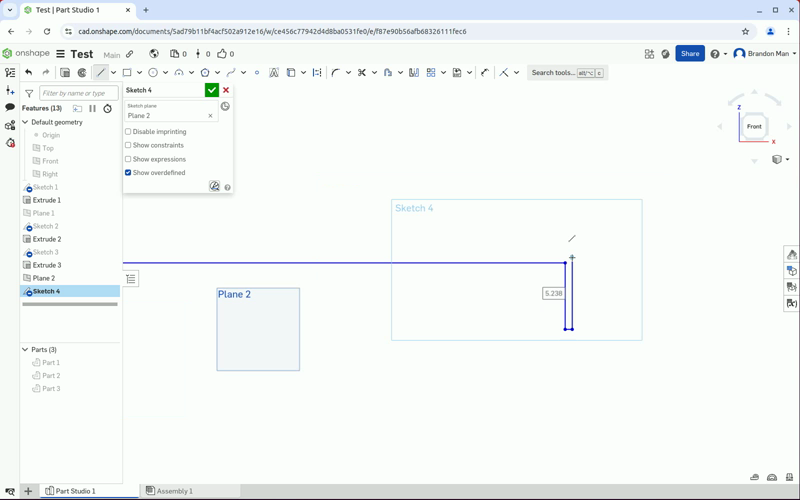
scroll(-6)
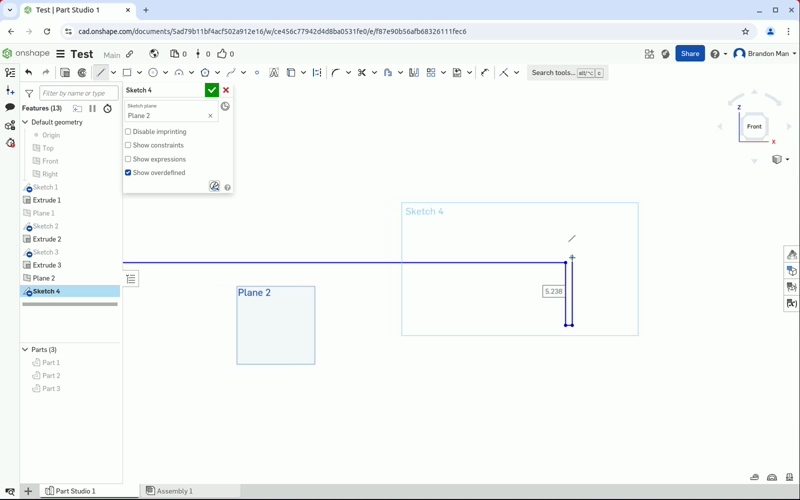
scroll(-6)
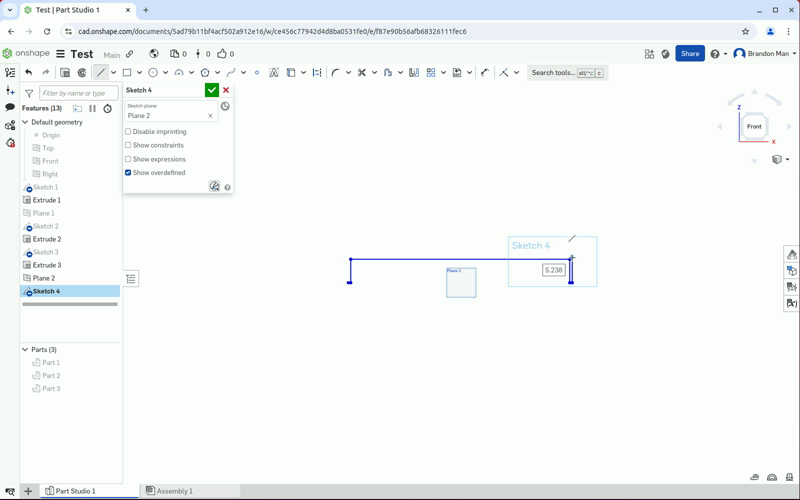
key_up(shift)
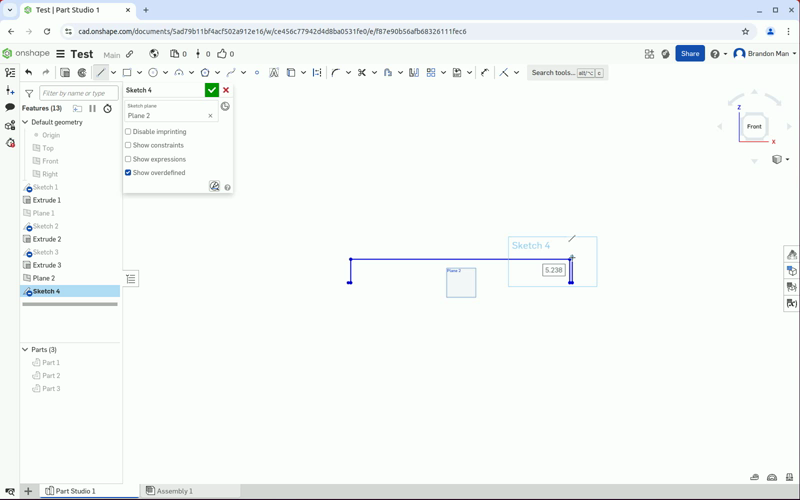
key_down(shift)
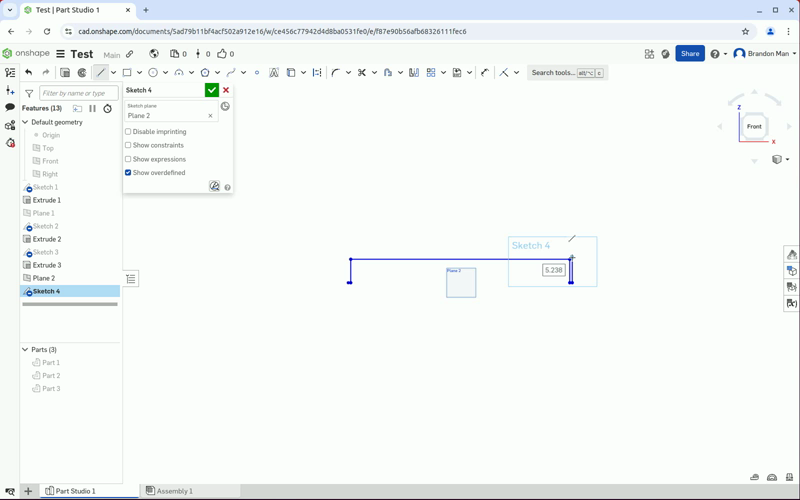
mouse_move(348, 257)
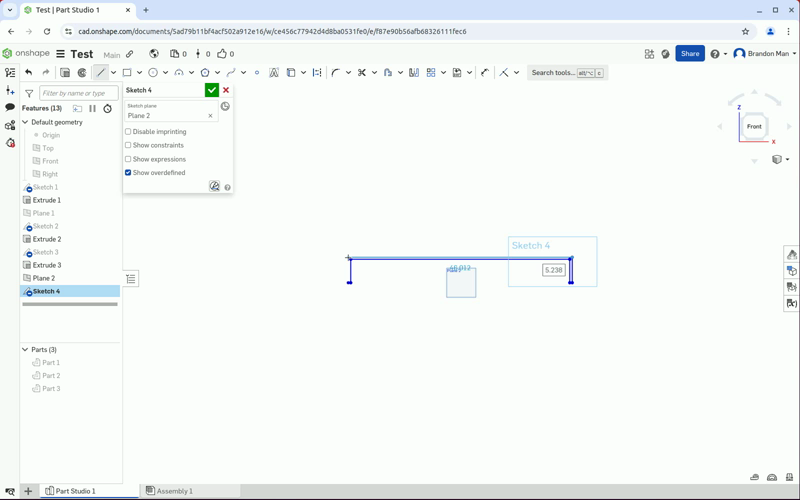
scroll(6)
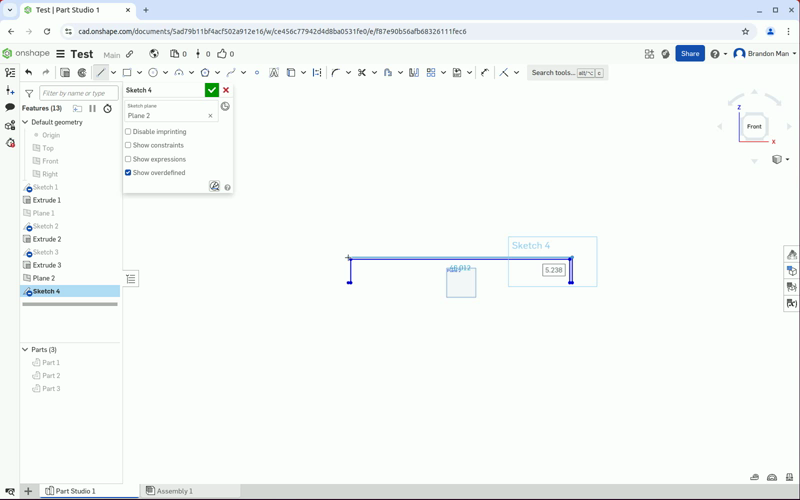
scroll(6)
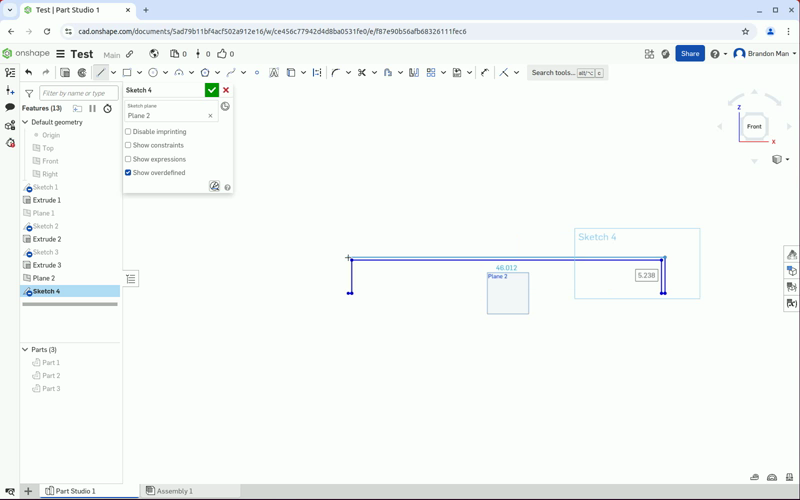
scroll(6)
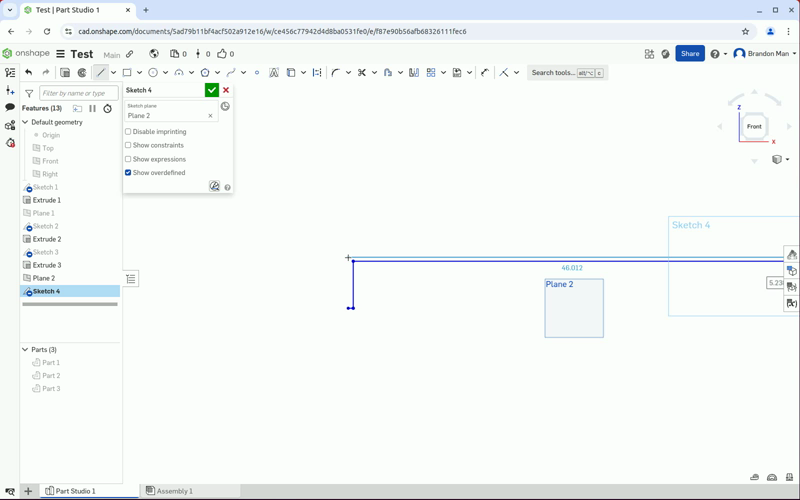
scroll(6)
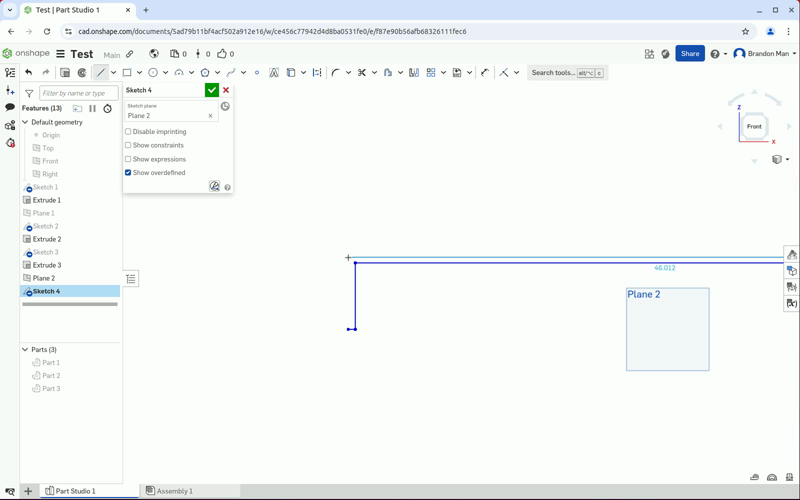
scroll(6)
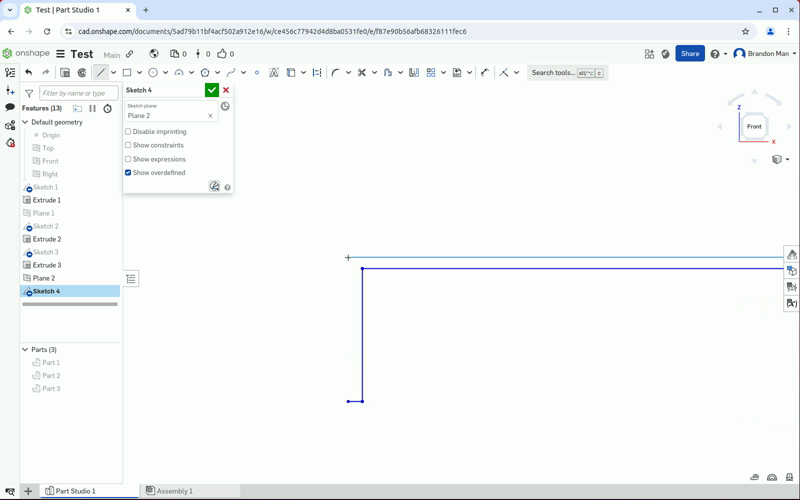
scroll(6)
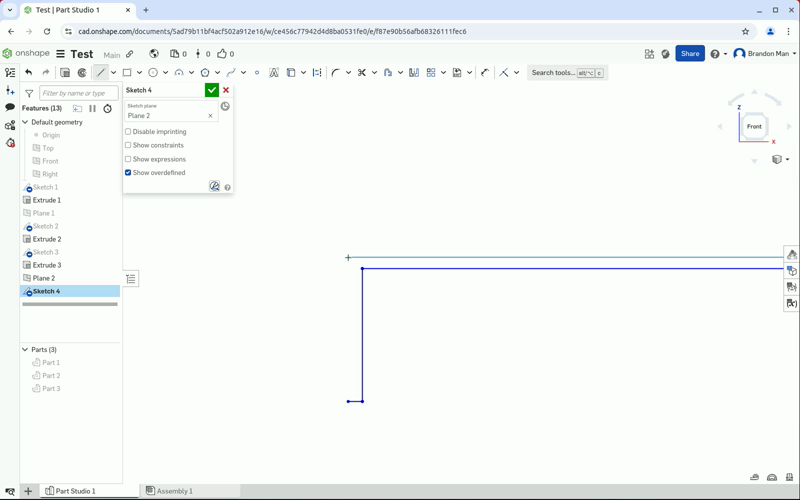
scroll(6)
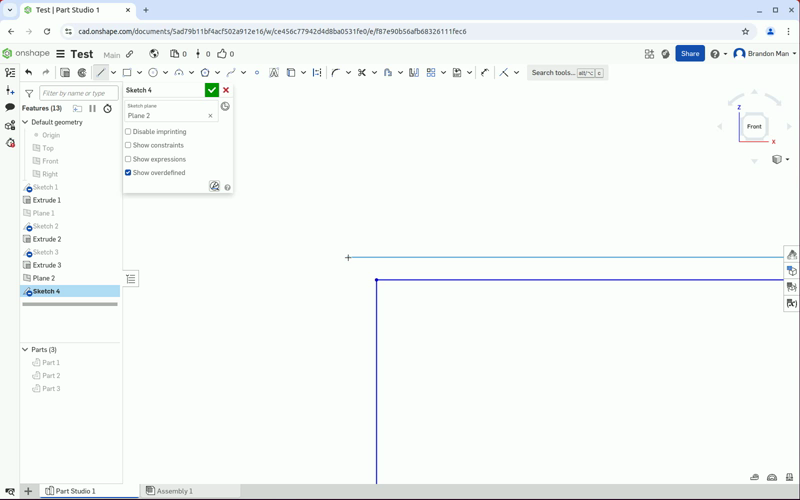
click(348, 257)
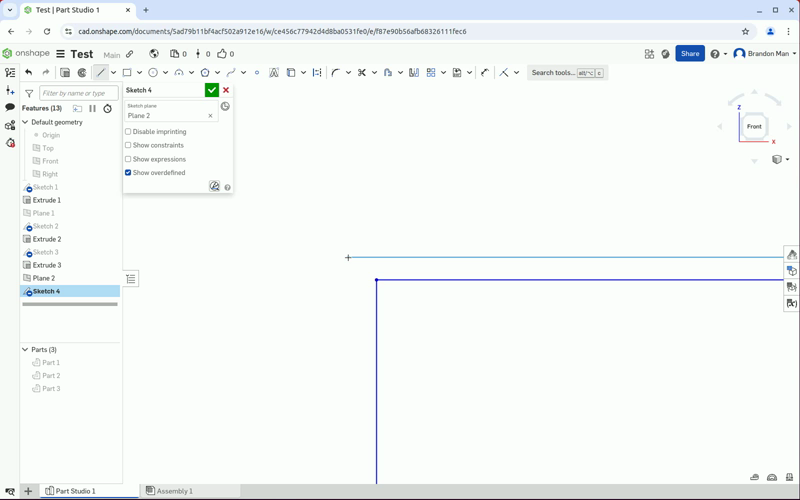
scroll(-6)
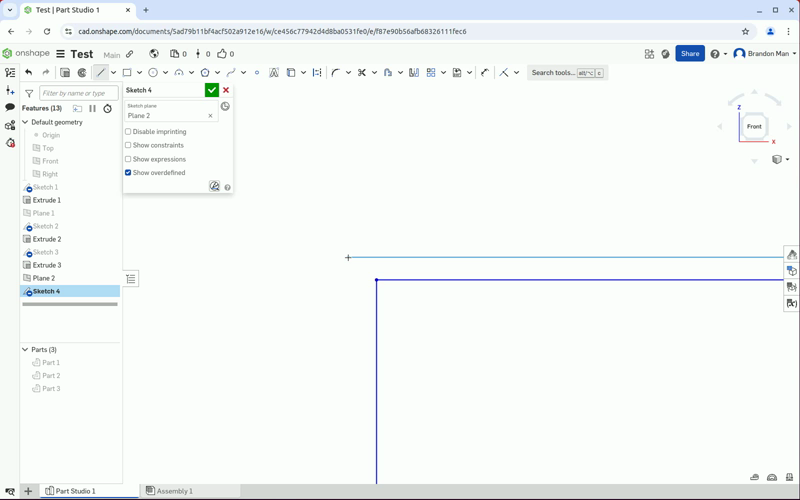
scroll(-6)
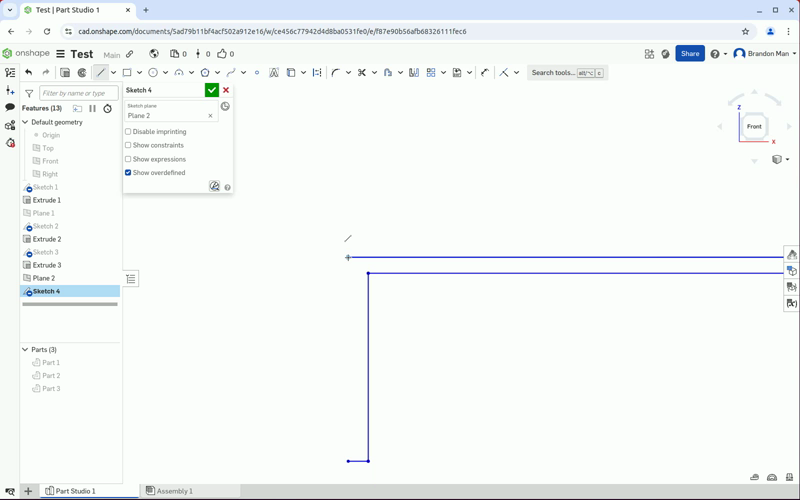
scroll(-6)
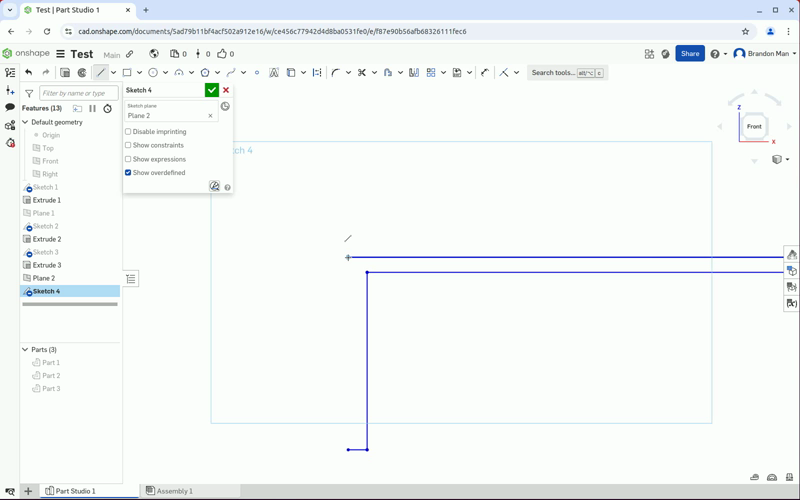
scroll(-6)
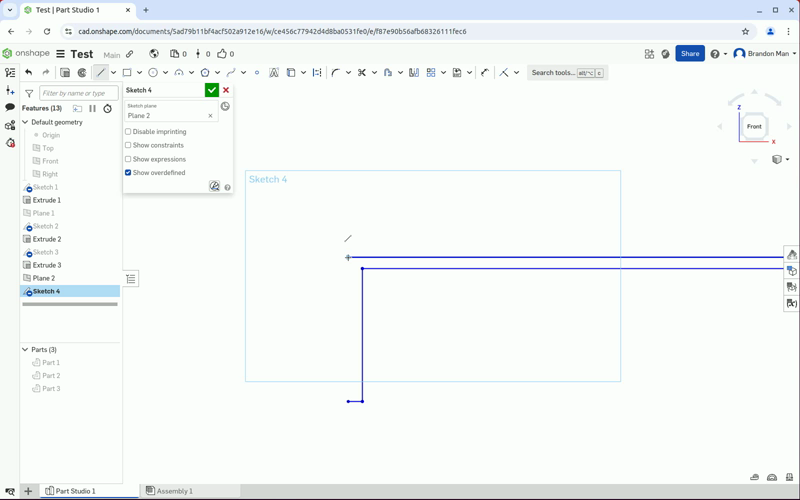
scroll(-6)
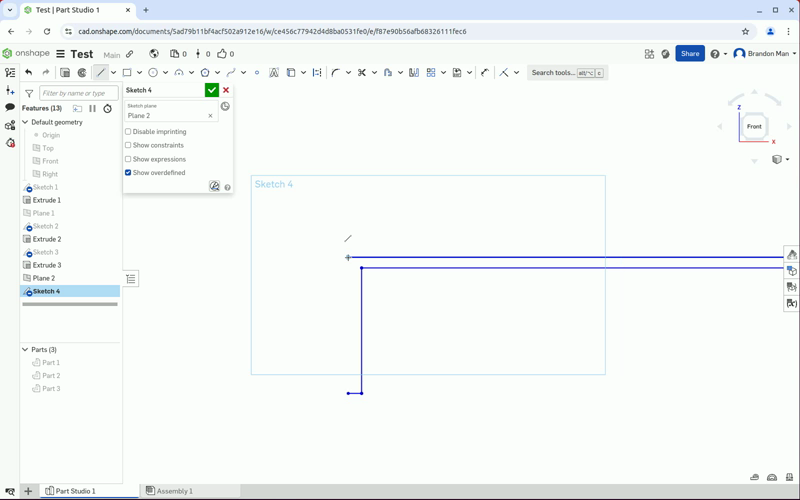
scroll(-6)
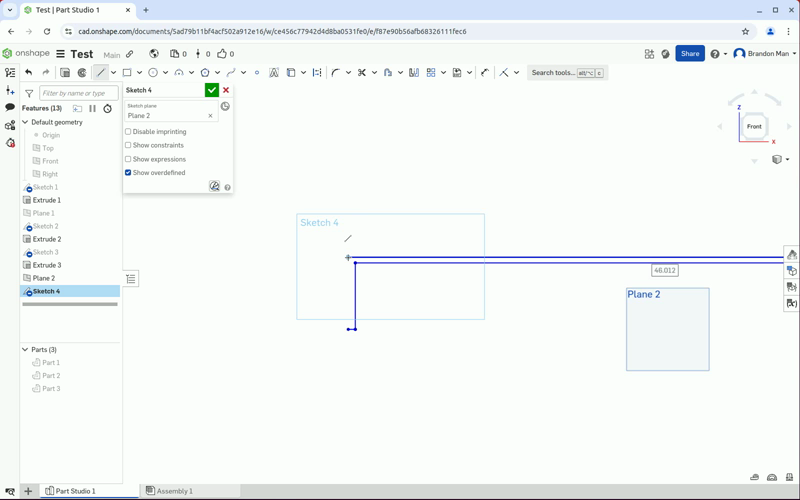
scroll(-6)
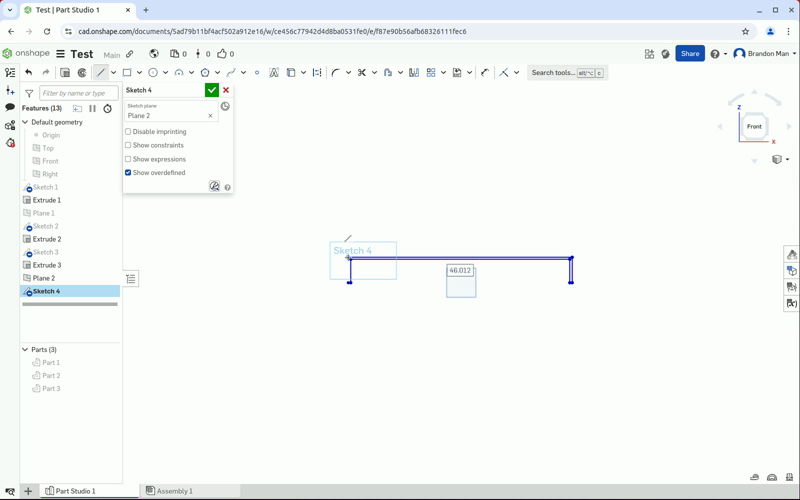
key_up(shift)
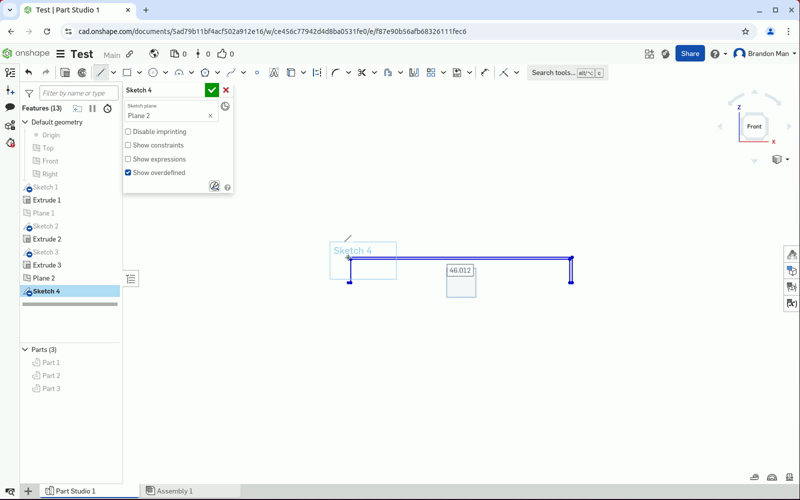
mouse_move(378, 257)
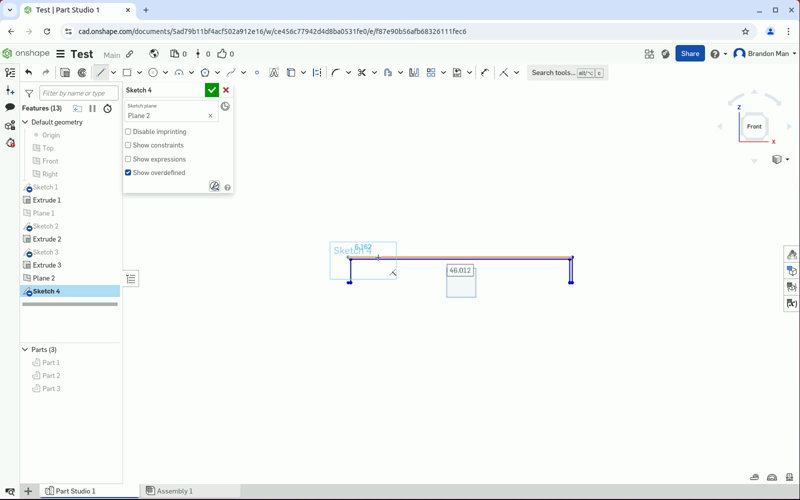
key_down(shift)
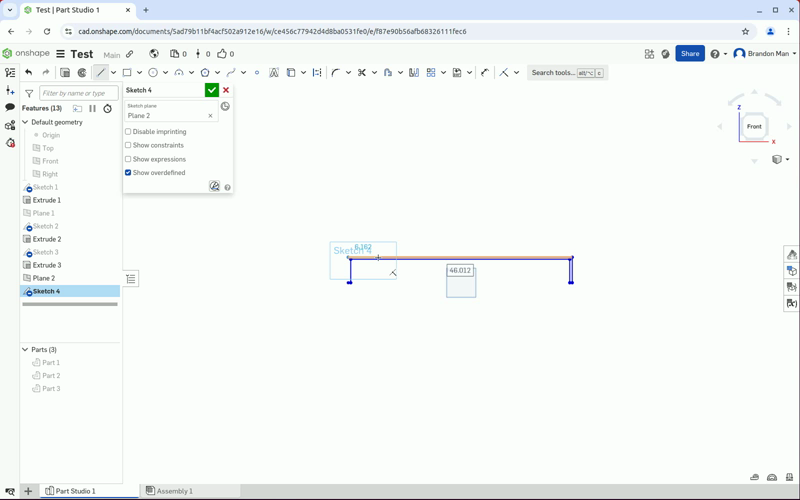
mouse_move(348, 282)
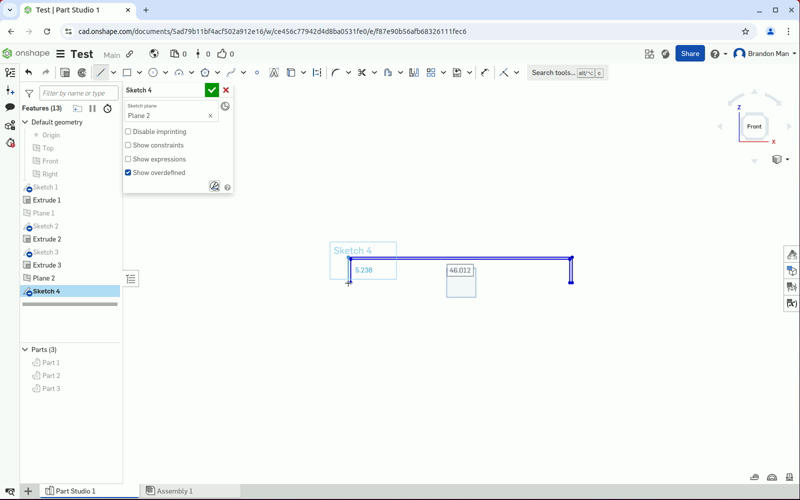
scroll(6)
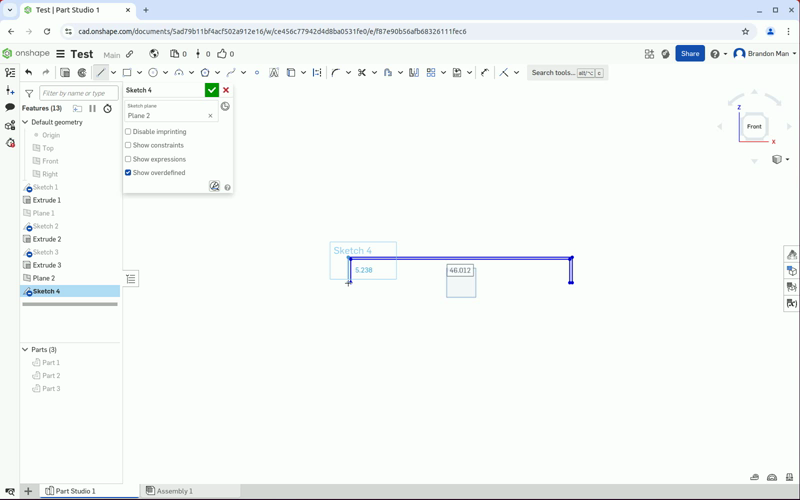
scroll(6)
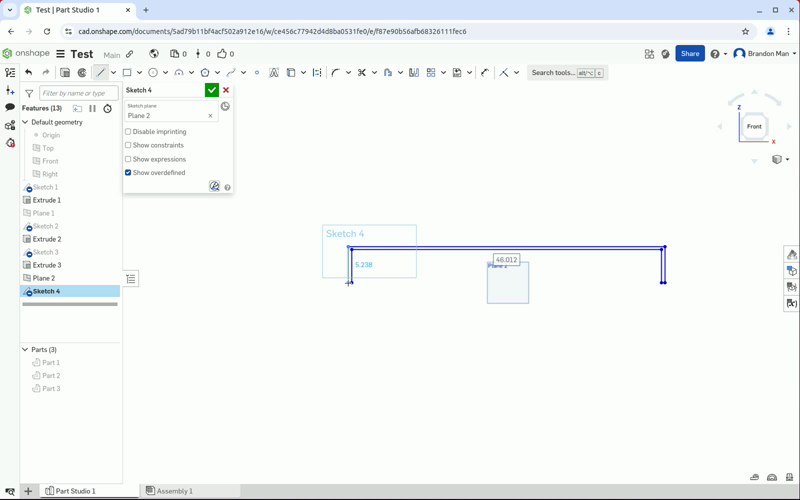
scroll(6)
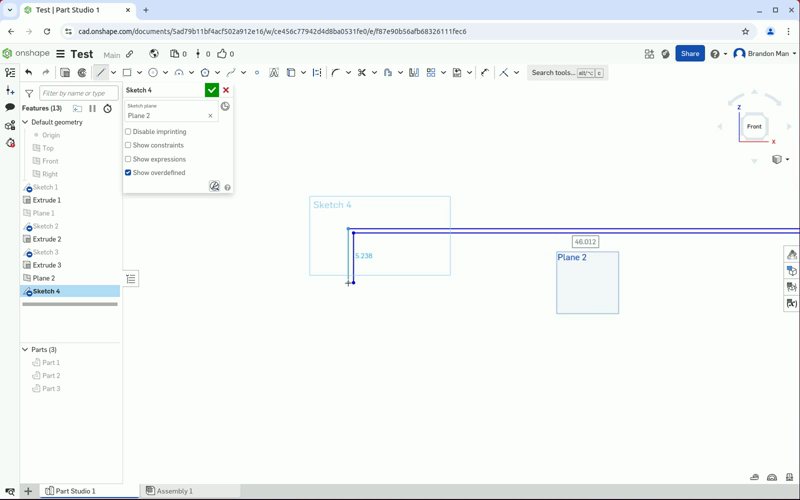
scroll(6)
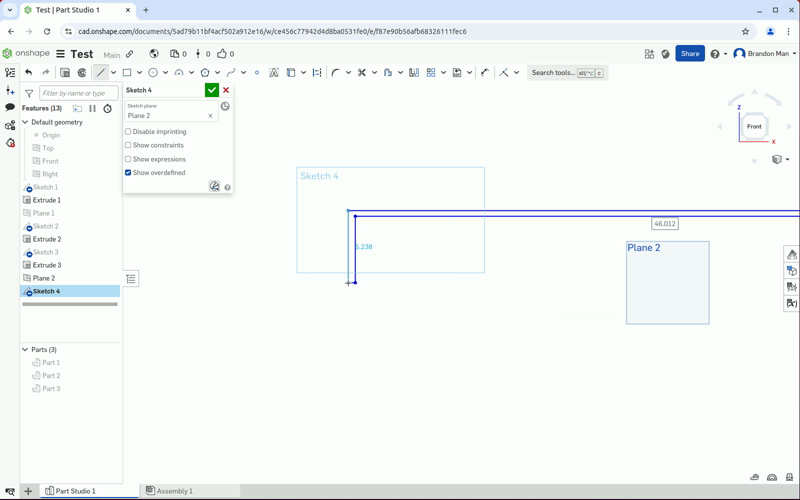
scroll(6)
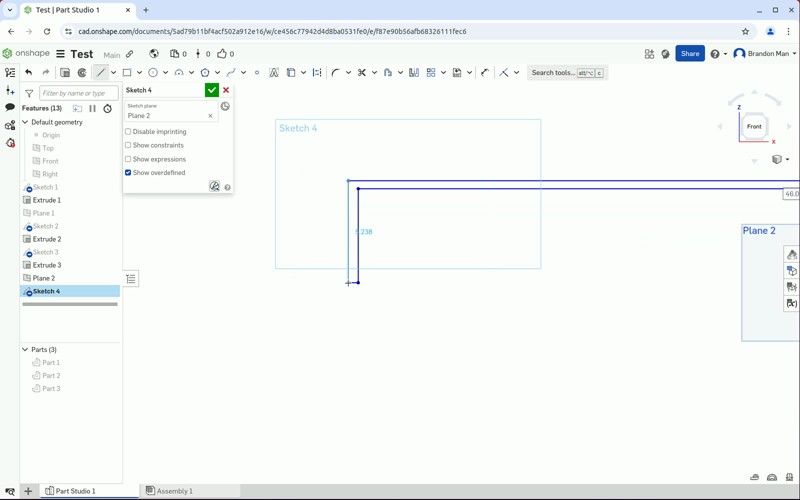
scroll(6)
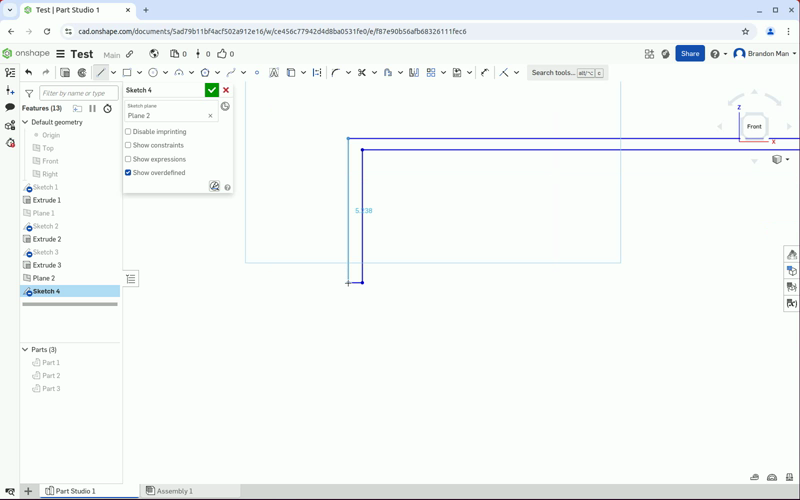
scroll(6)
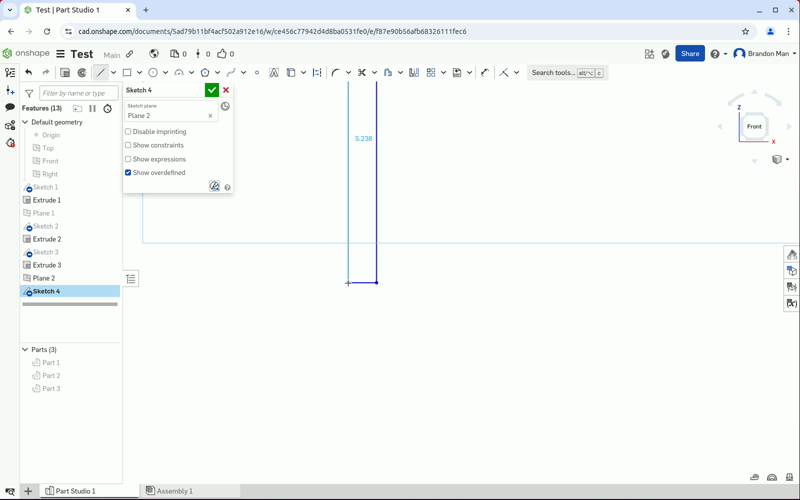
key_up(shift)
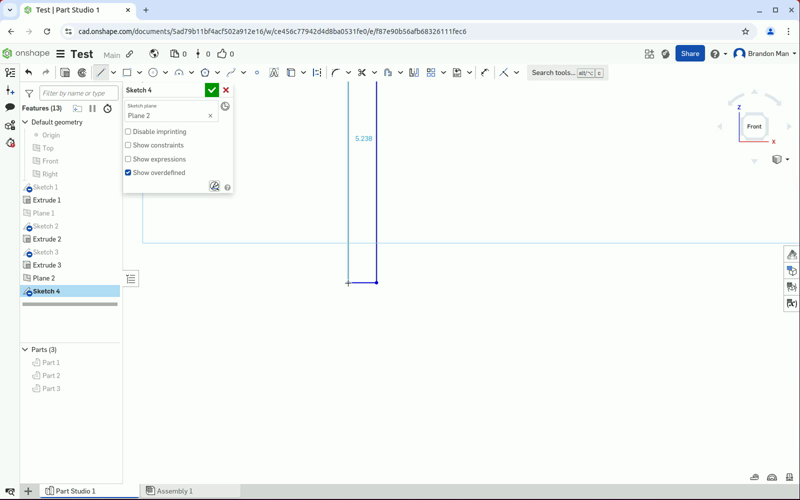
click(348, 282)
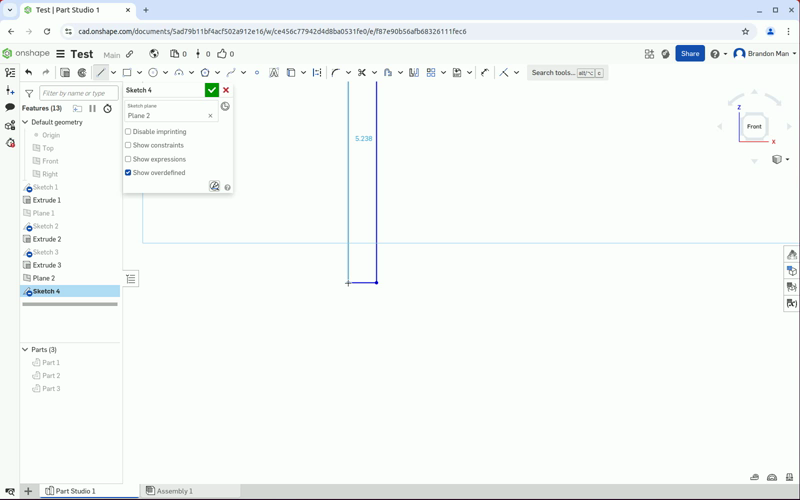
scroll(-6)
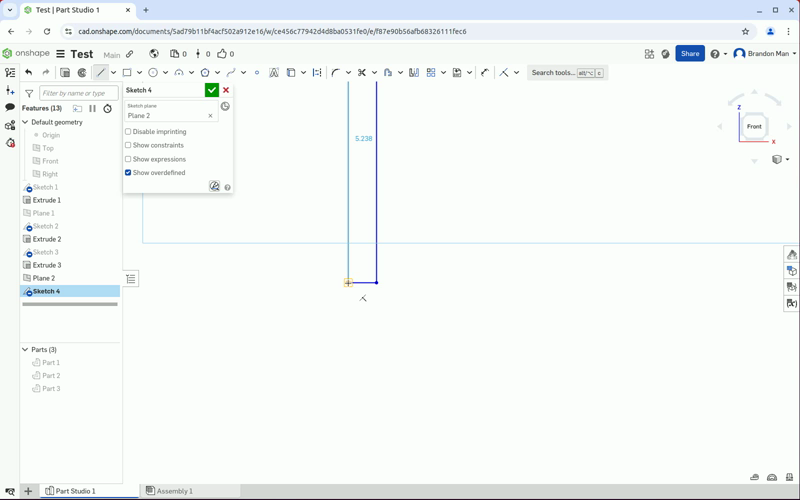
scroll(-6)
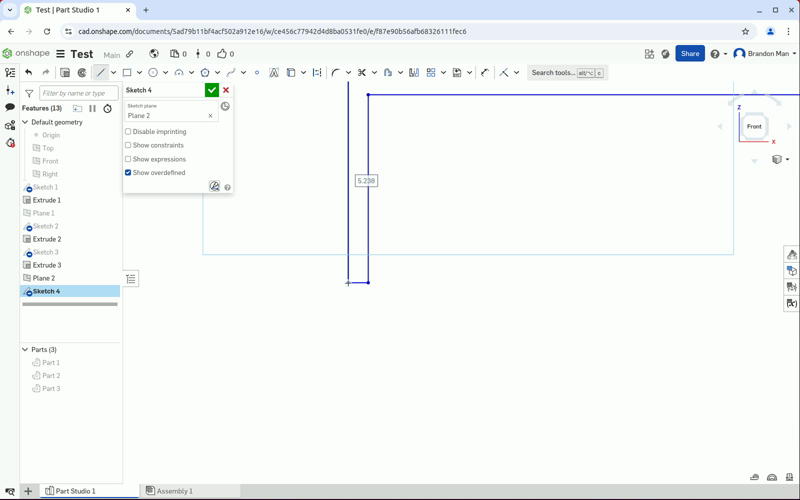
scroll(-6)
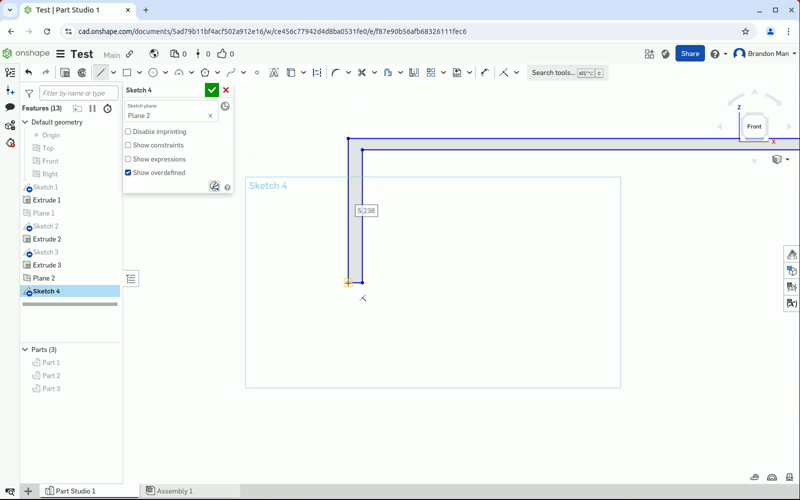
scroll(-6)
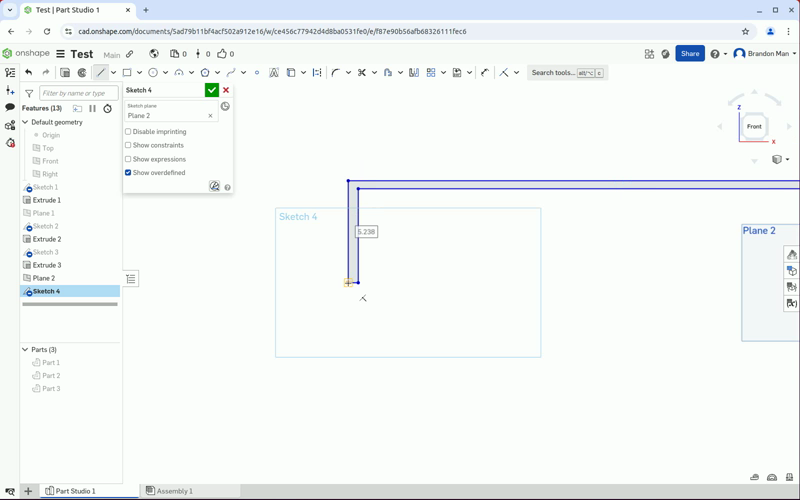
scroll(-6)
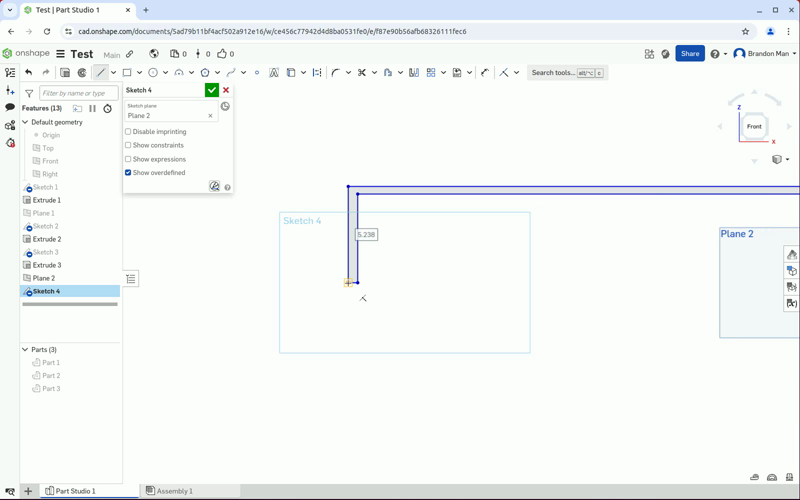
scroll(-6)
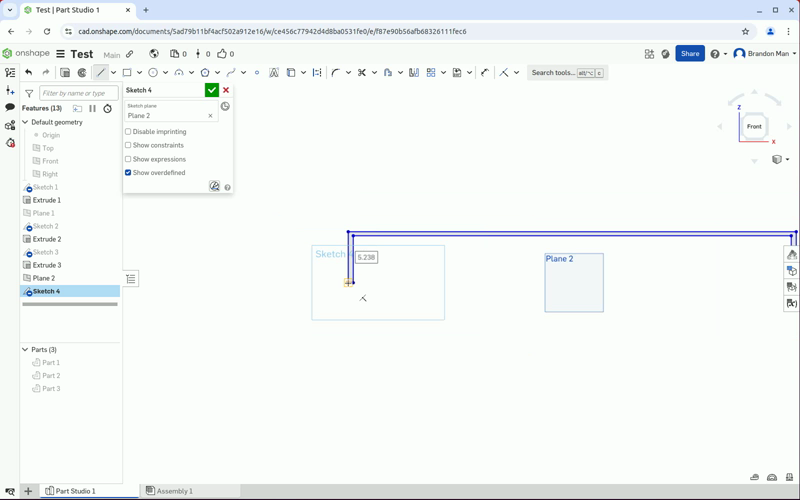
scroll(-6)
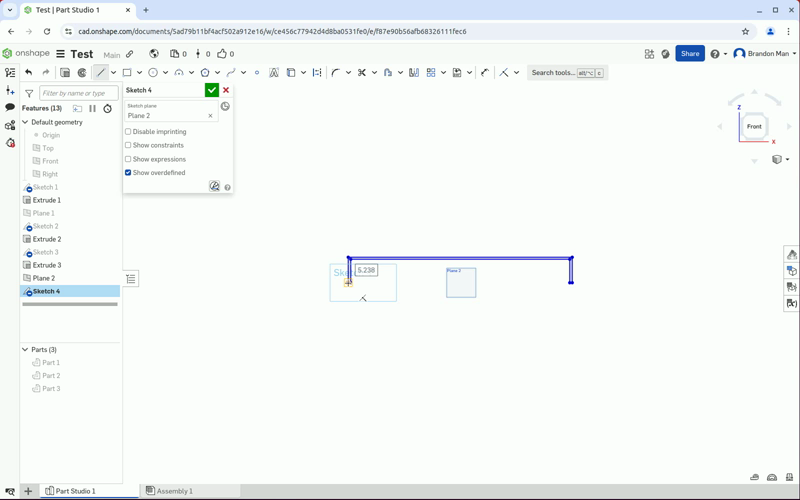
key(esc)
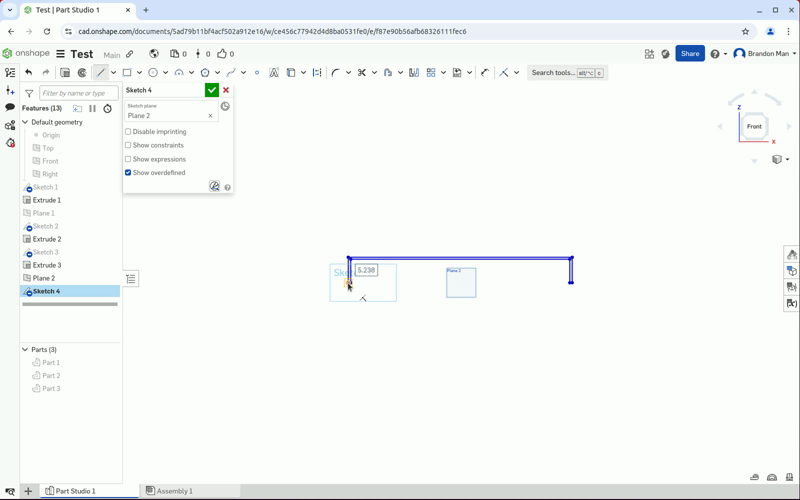
mouse_move(473, 257)
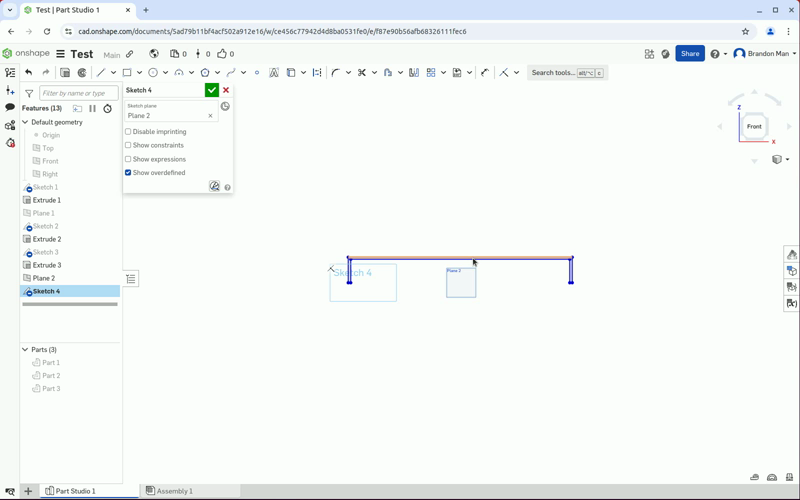
scroll(6)
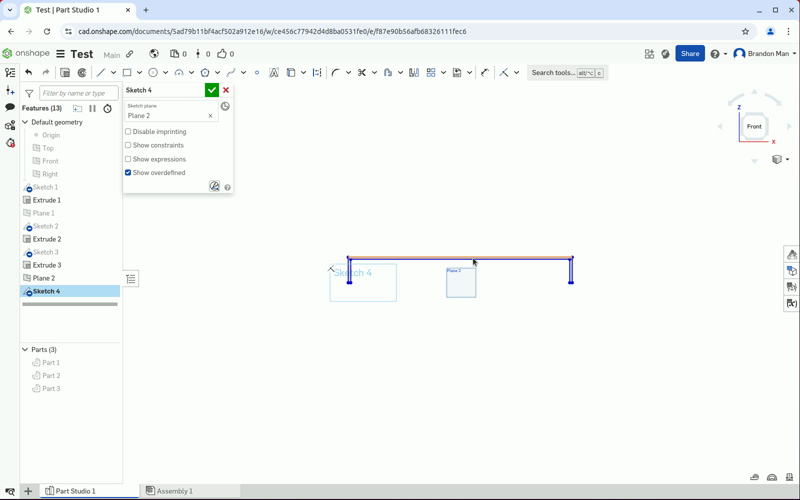
scroll(6)
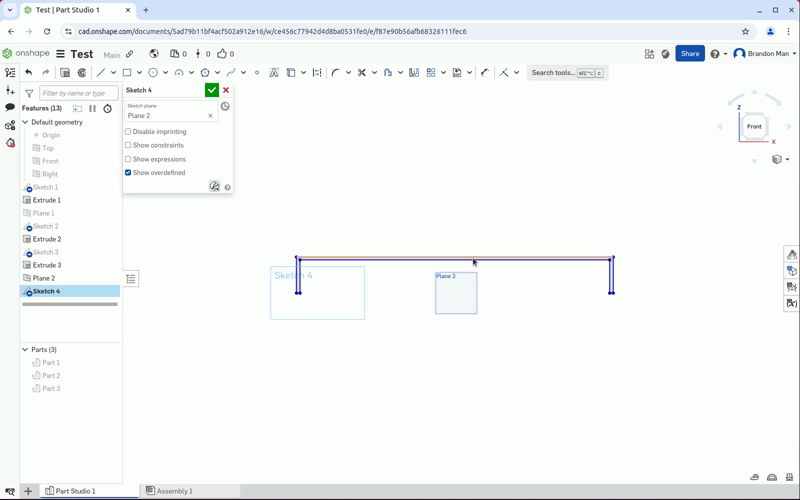
scroll(6)
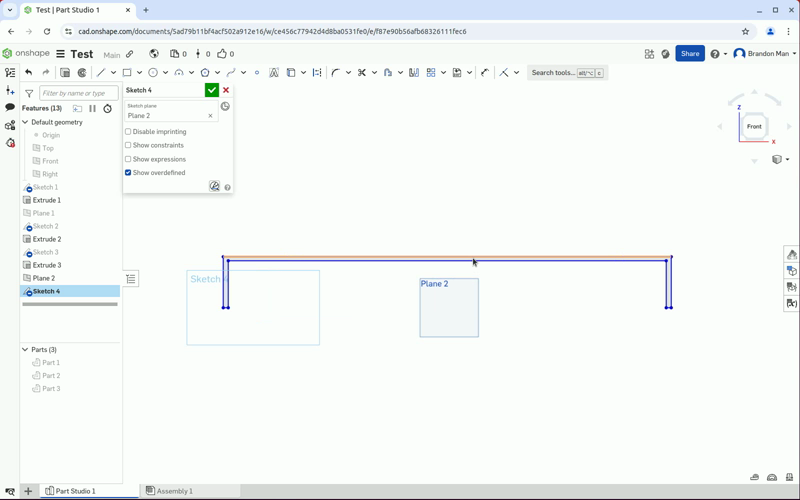
scroll(6)
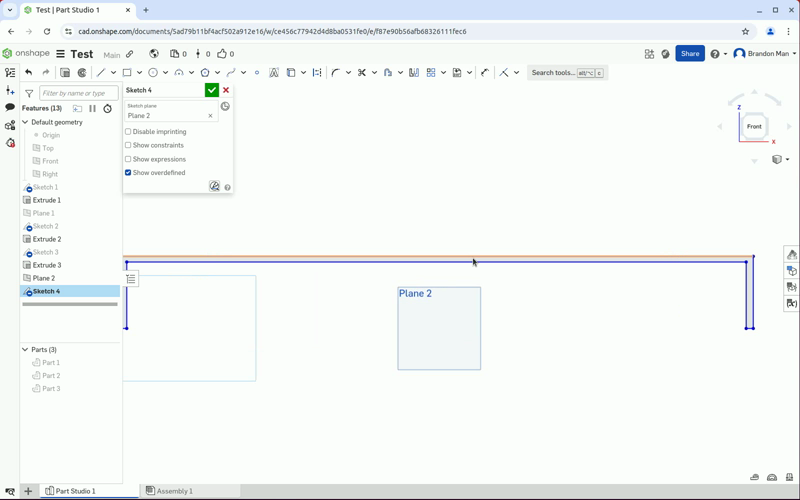
scroll(6)
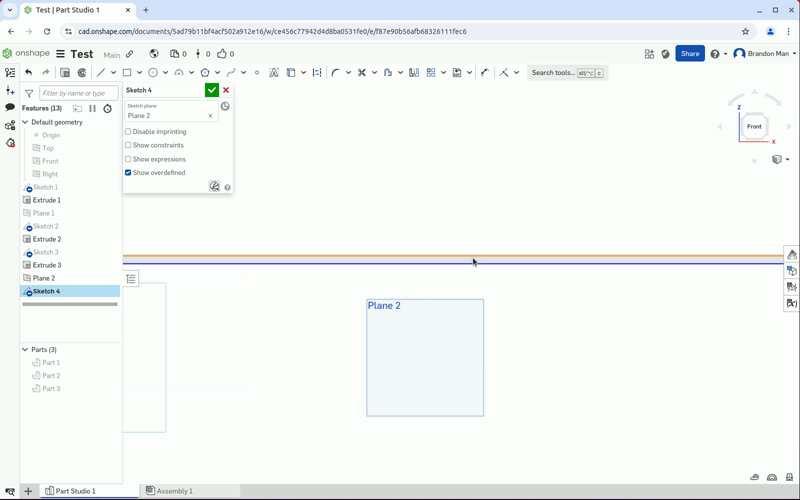
scroll(6)
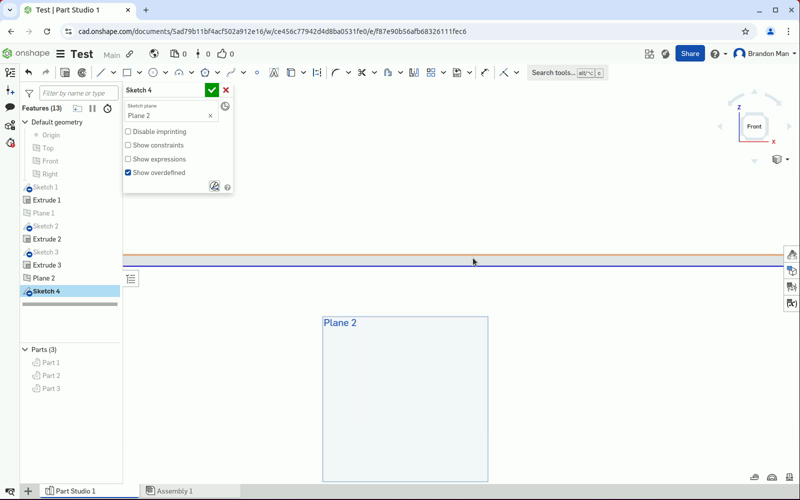
scroll(6)
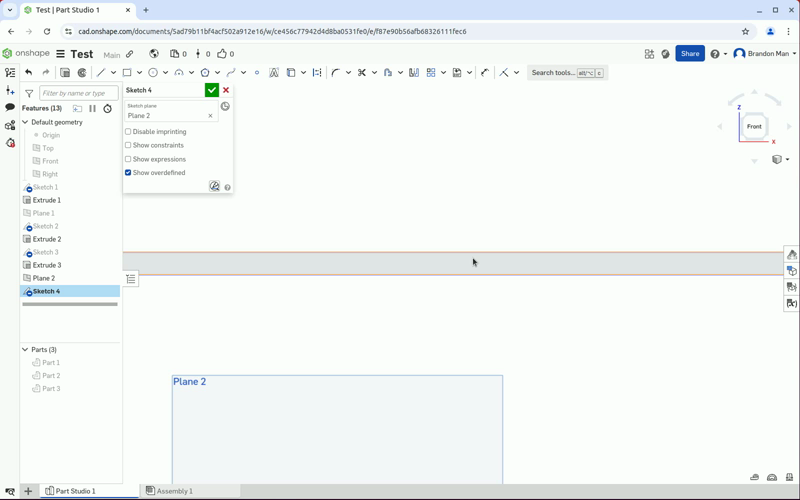
click(473, 257)
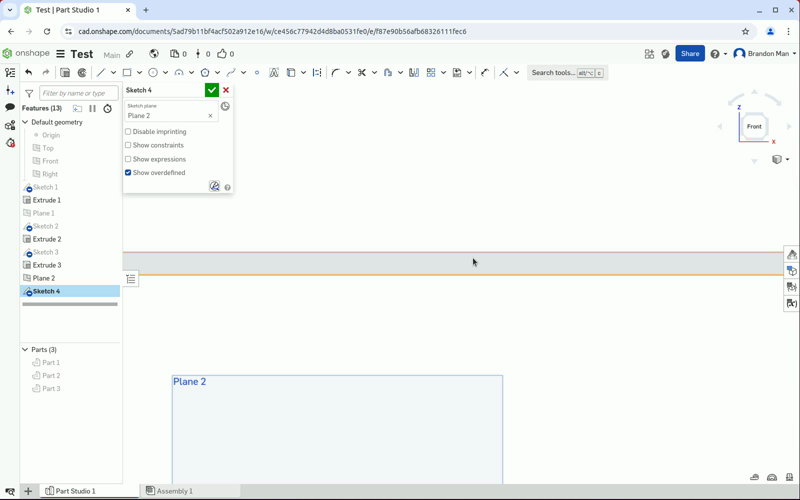
scroll(-6)
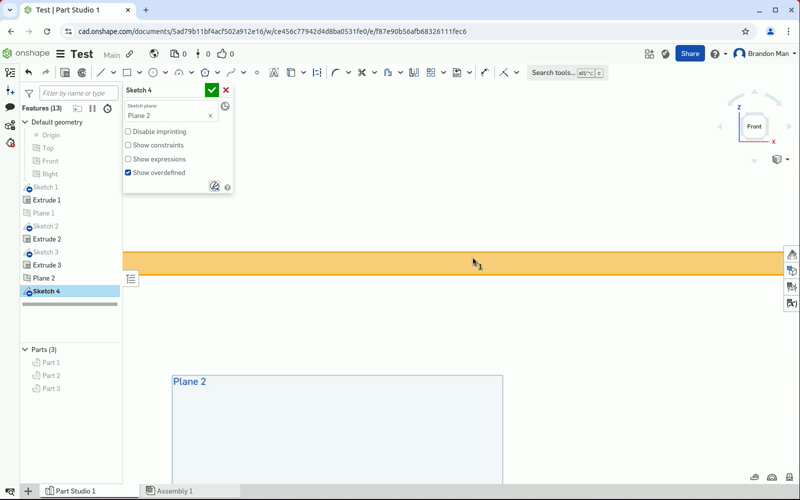
scroll(-6)
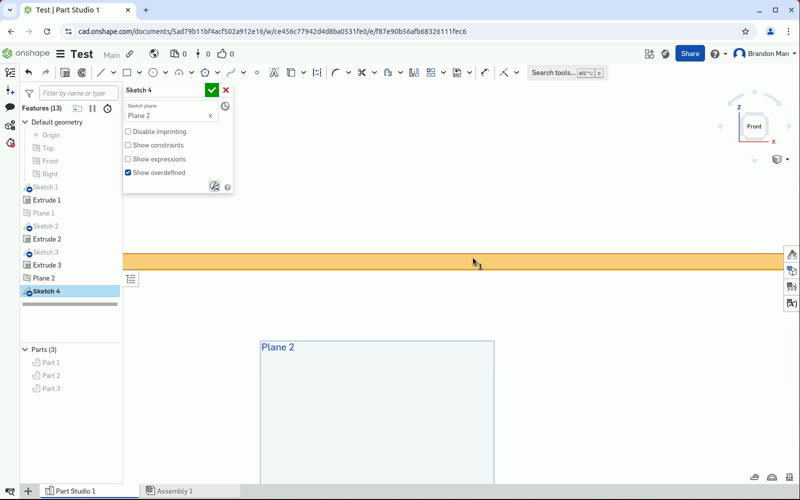
scroll(-6)
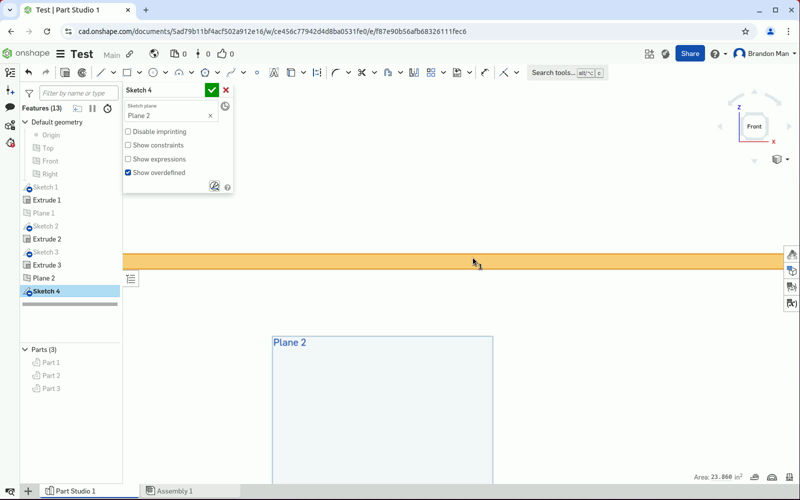
scroll(-6)
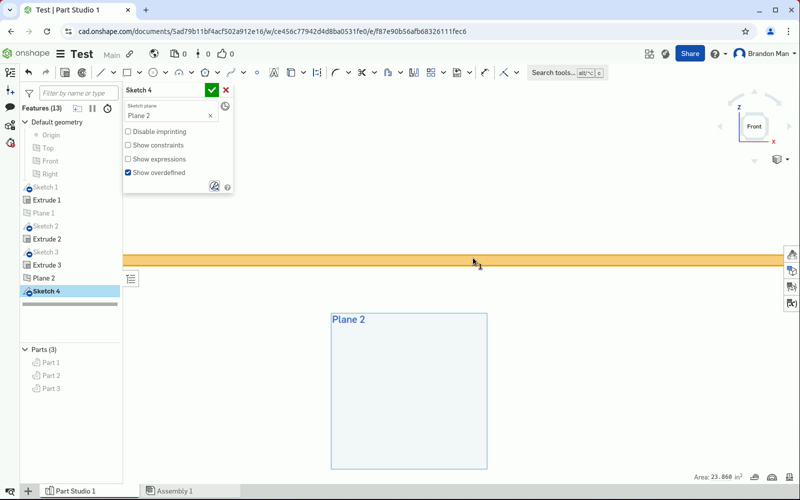
scroll(-6)
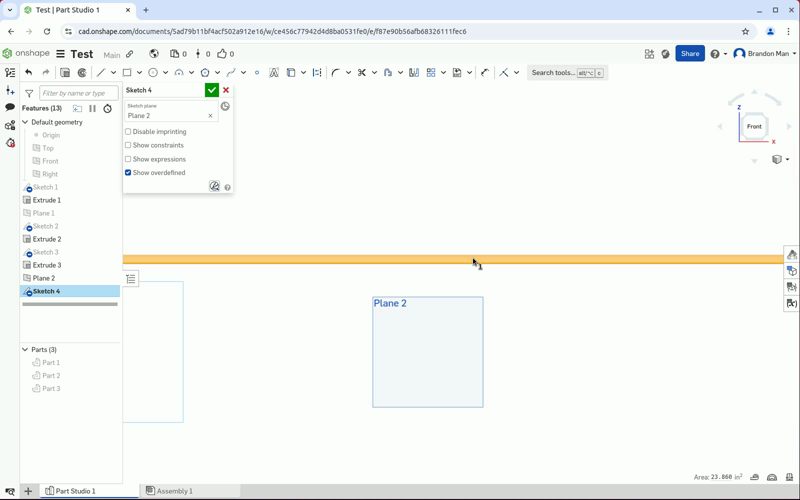
scroll(-6)
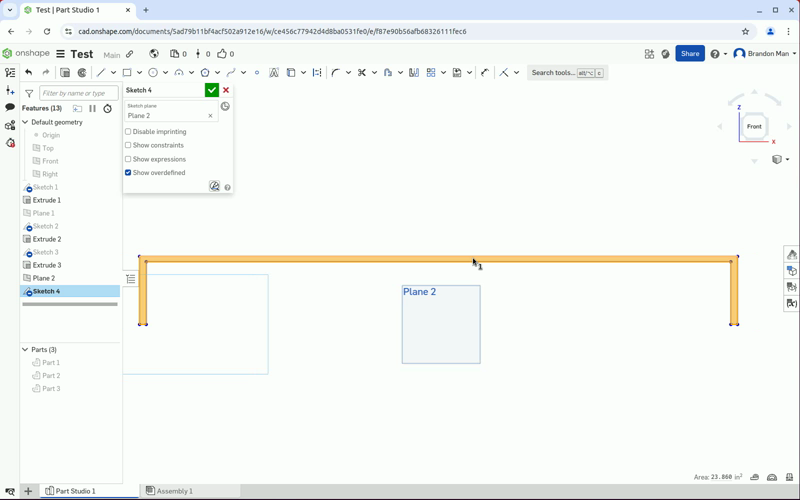
scroll(-6)
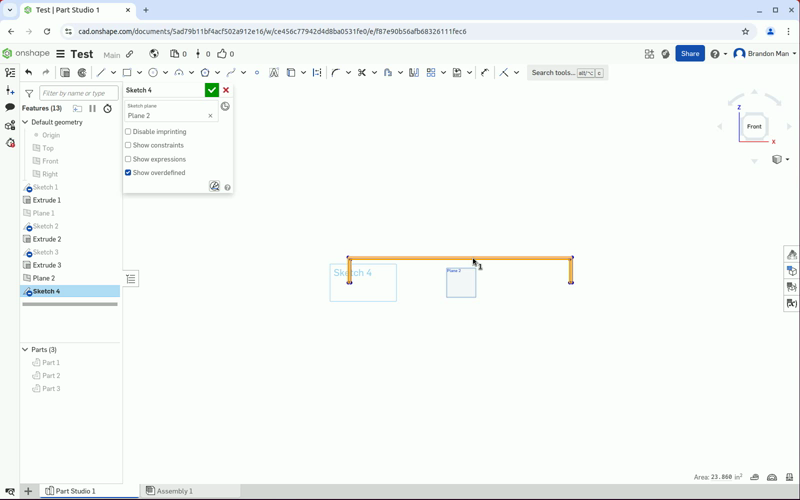
mouse_move(73, 352)
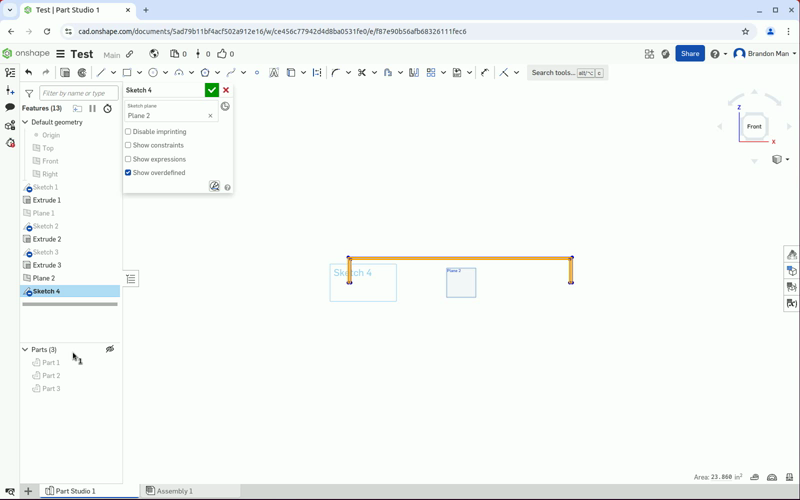
key(shift+y)
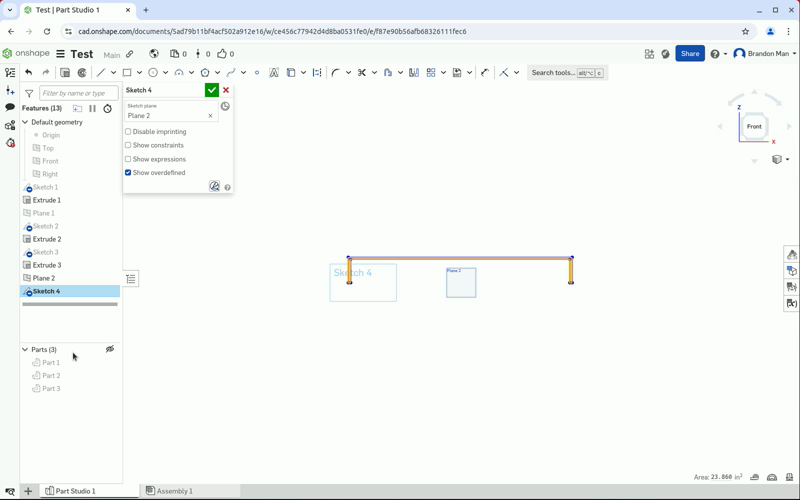
key(shift+e)
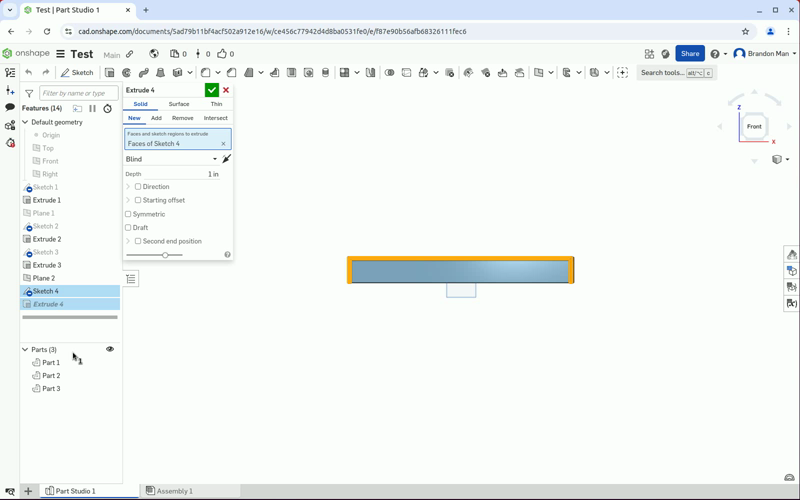
mouse_move(143, 106)
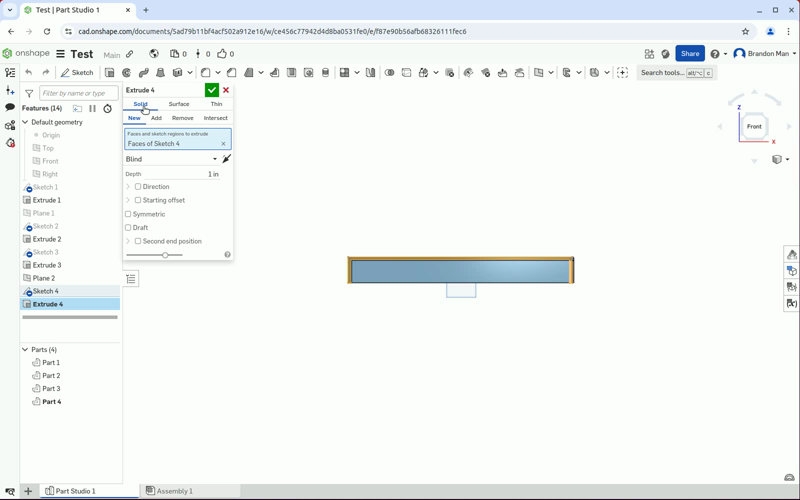
click(143, 106)
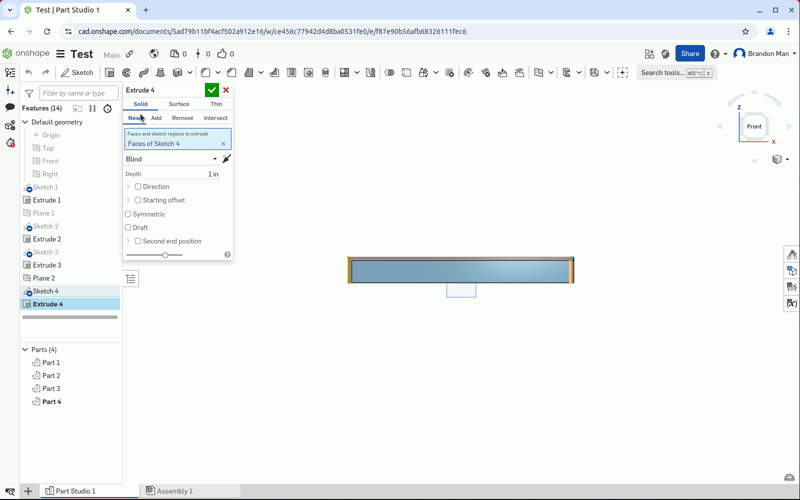
mouse_move(137, 120)
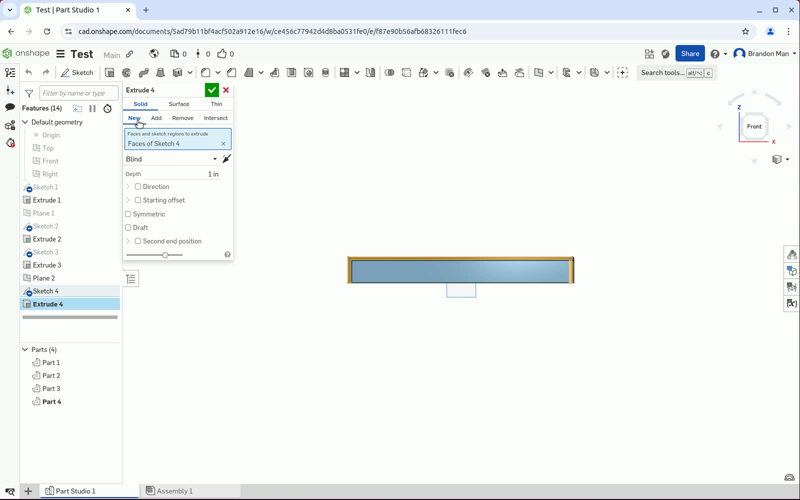
click(137, 120)
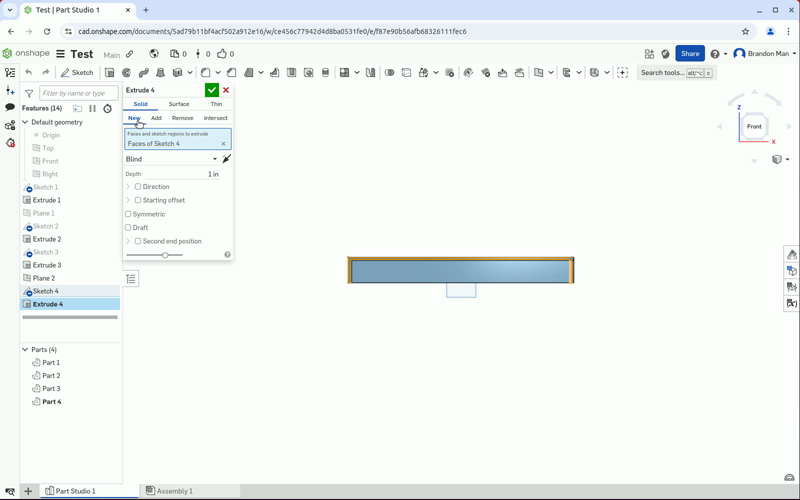
key(tab, 4)
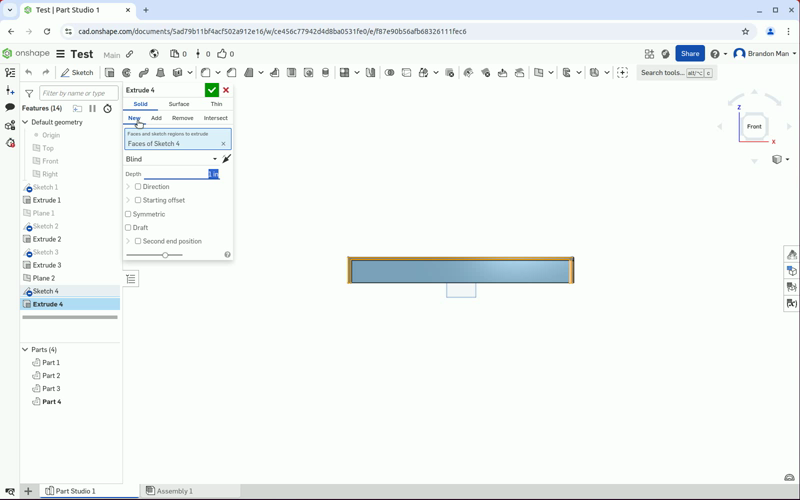
text(0.722)
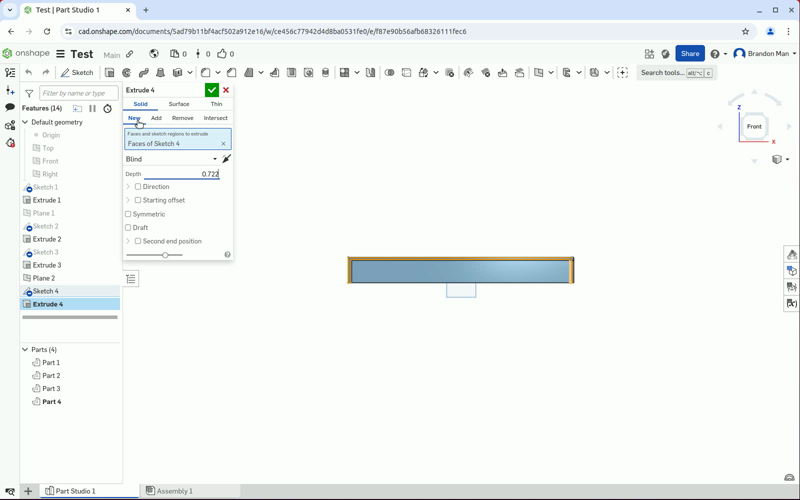
key(enter)
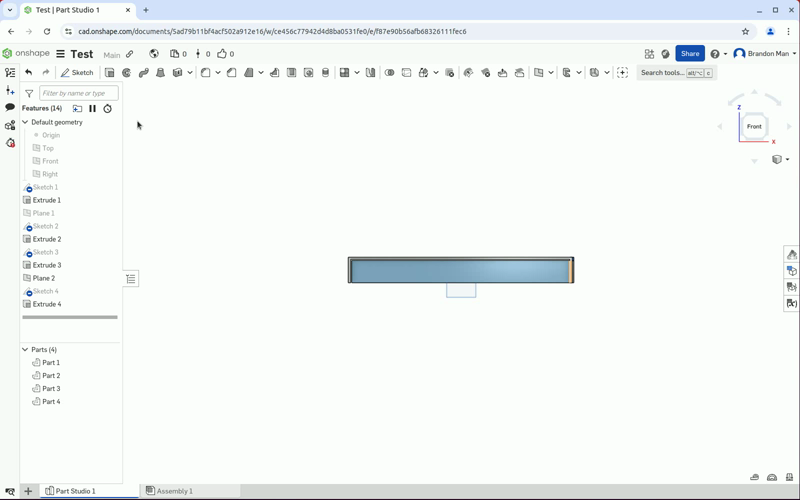
key(shift+h)
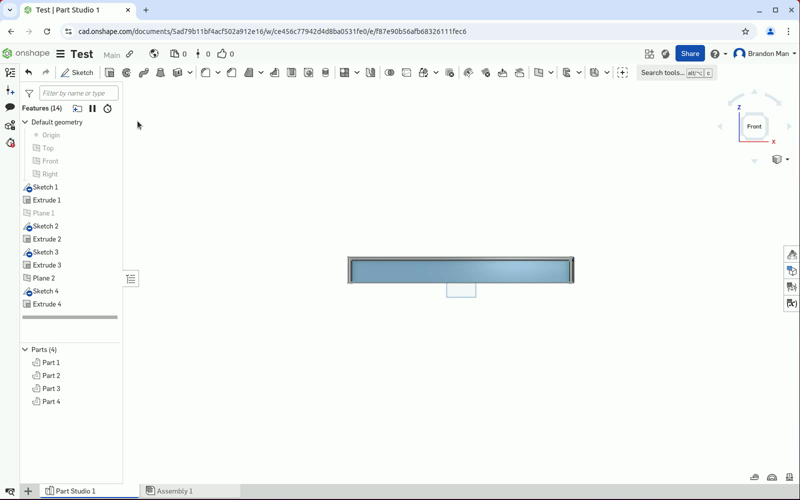
key(shift+h)
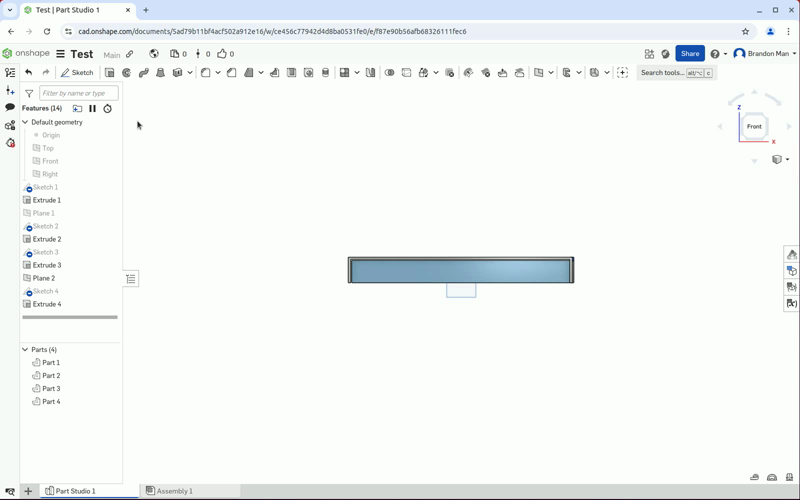
mouse_move(73, 189)
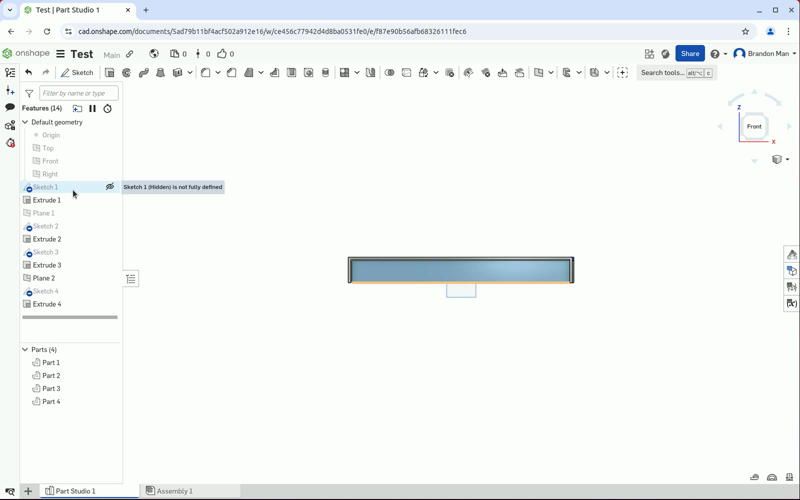
click(73, 189)
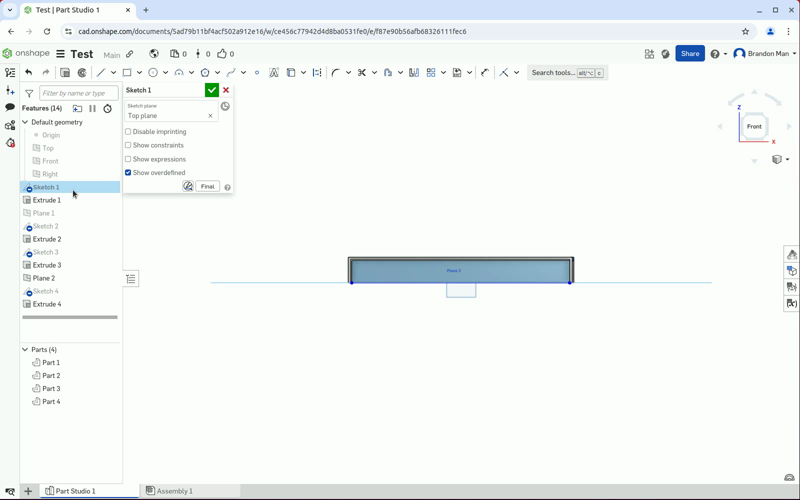
mouse_move(229, 92)
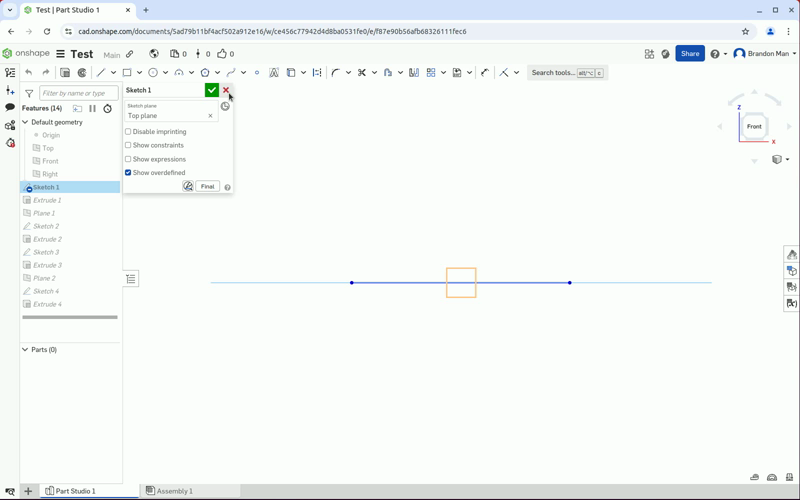
click(229, 92)
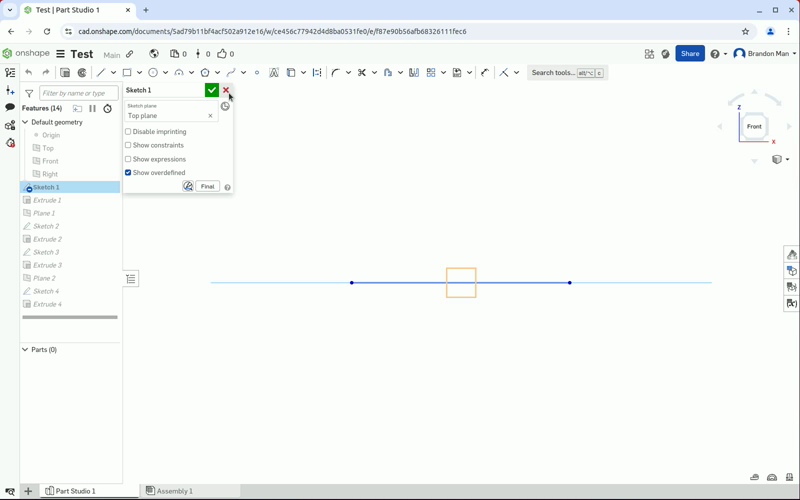
key(shift+s)
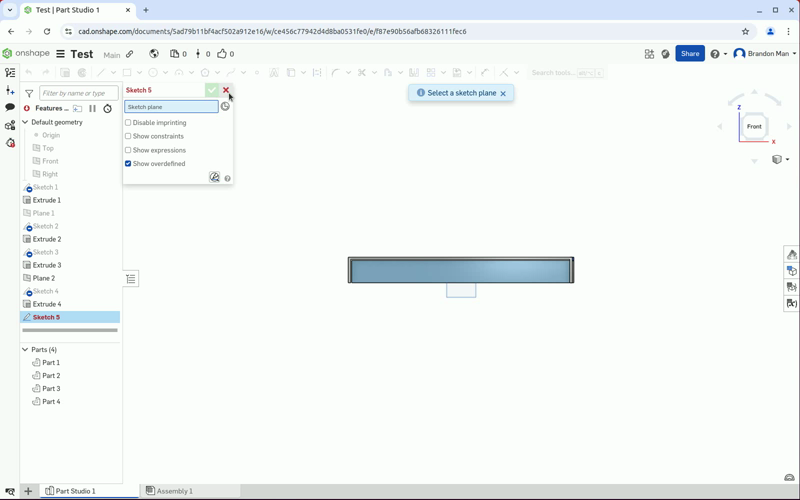
mouse_move(73, 280)
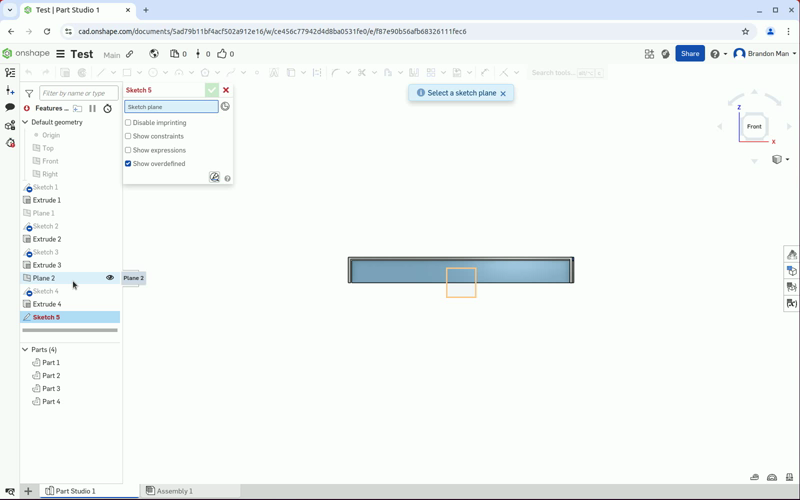
click(73, 280)
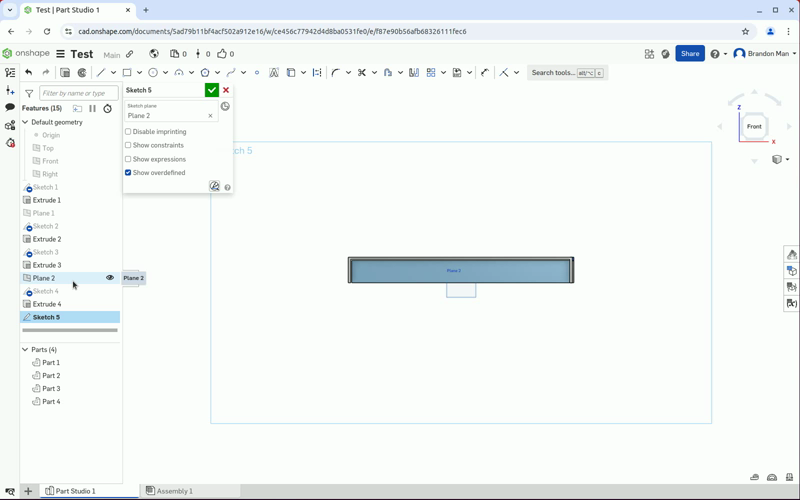
mouse_move(73, 352)
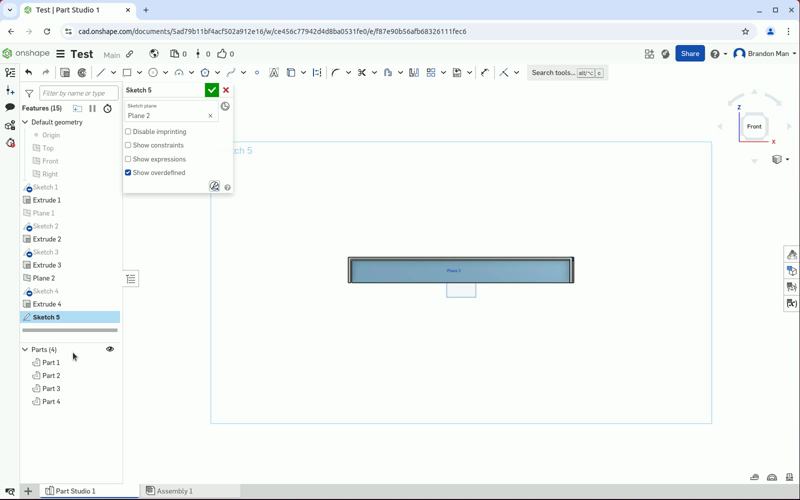
key(y)
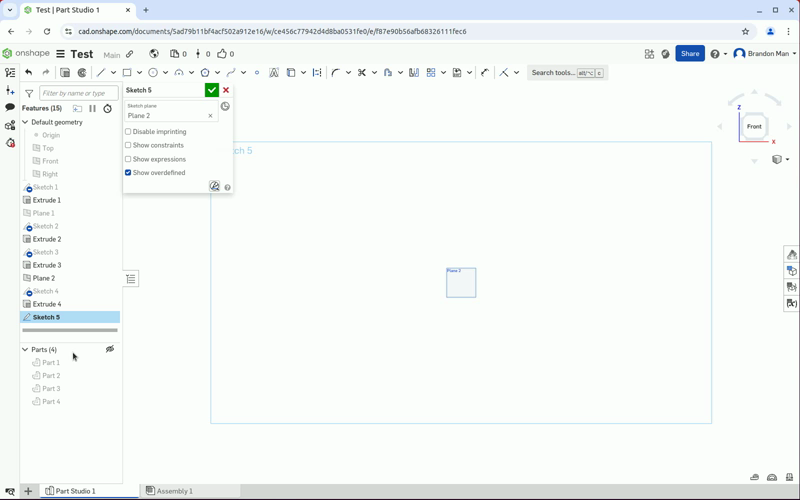
key(l)
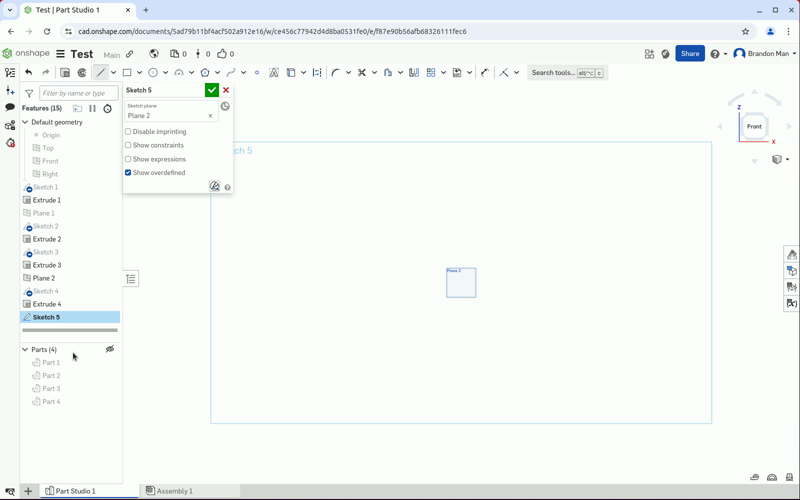
key_down(shift)
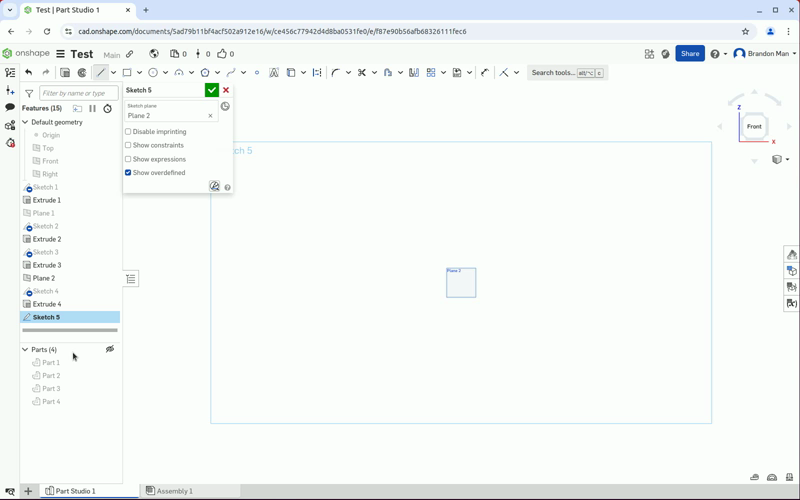
mouse_move(351, 282)
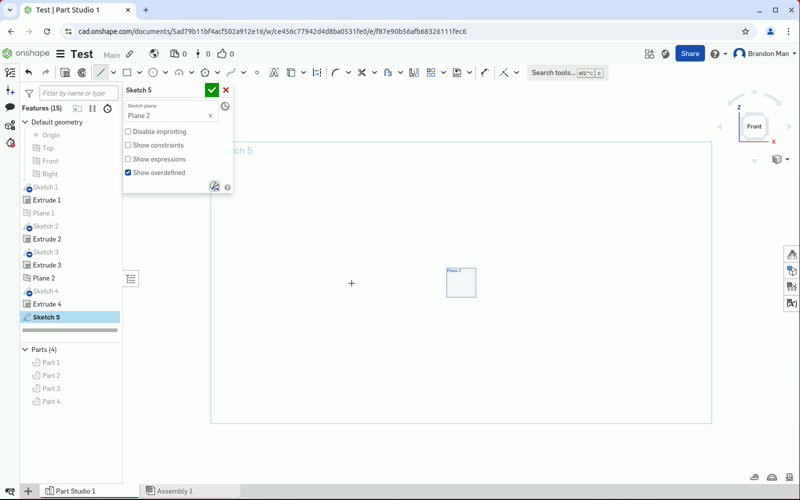
click(351, 282)
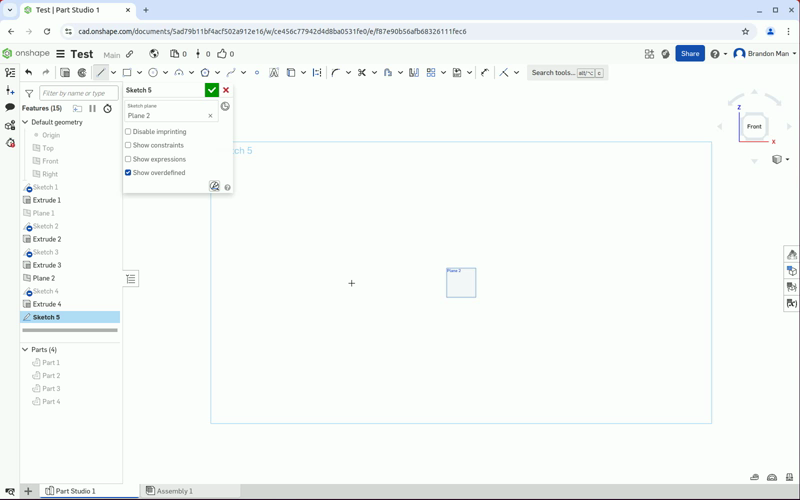
key_up(shift)
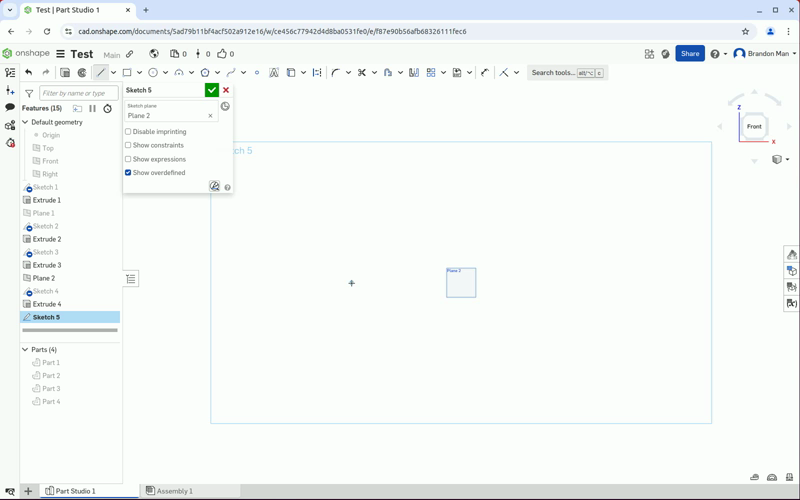
key_down(shift)
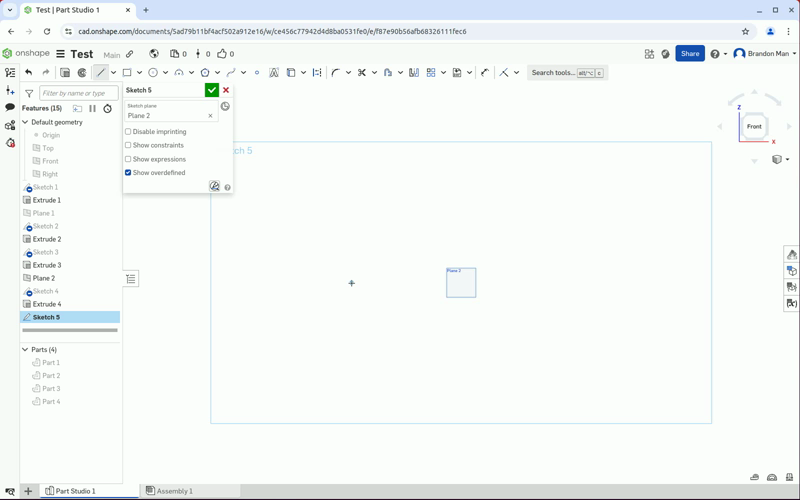
mouse_move(569, 282)
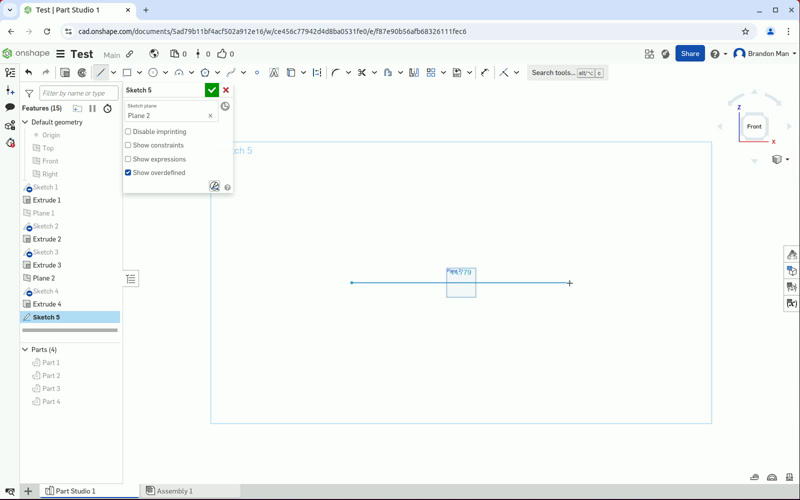
click(569, 282)
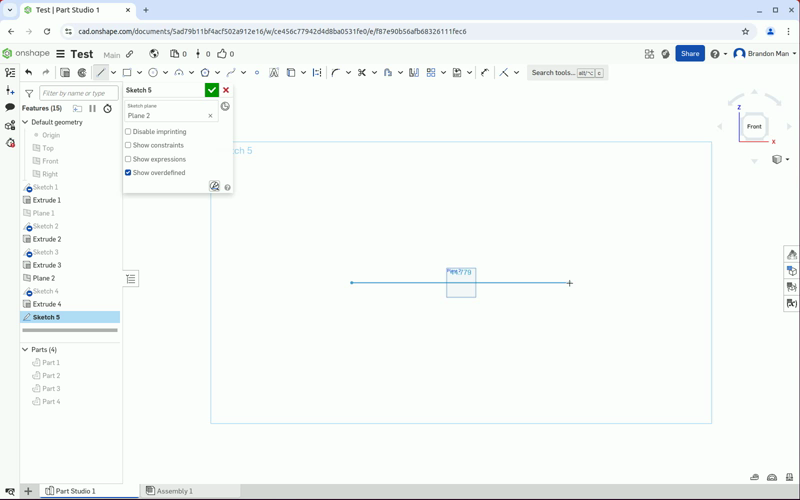
key_up(shift)
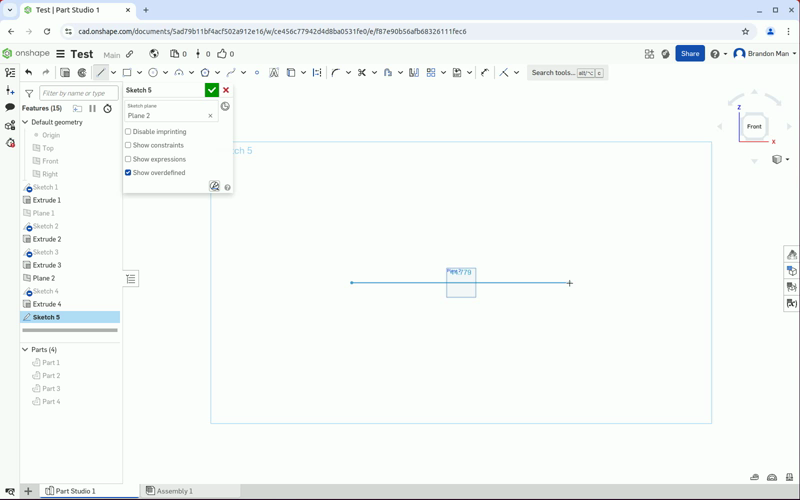
key_down(shift)
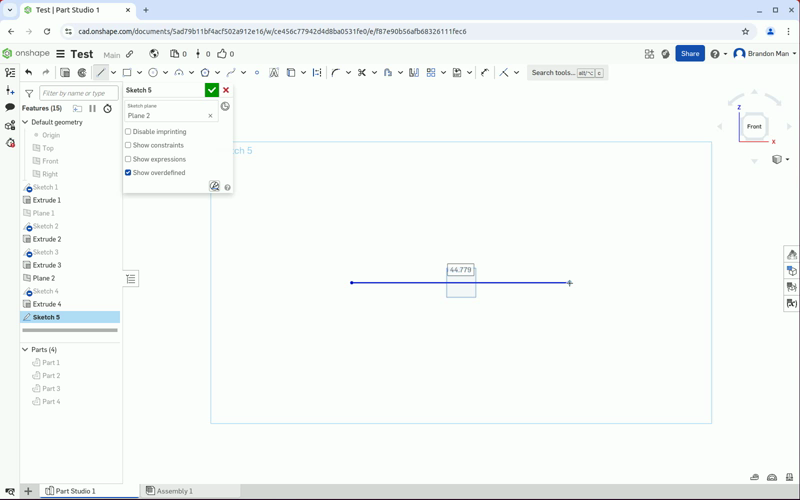
mouse_move(589, 282)
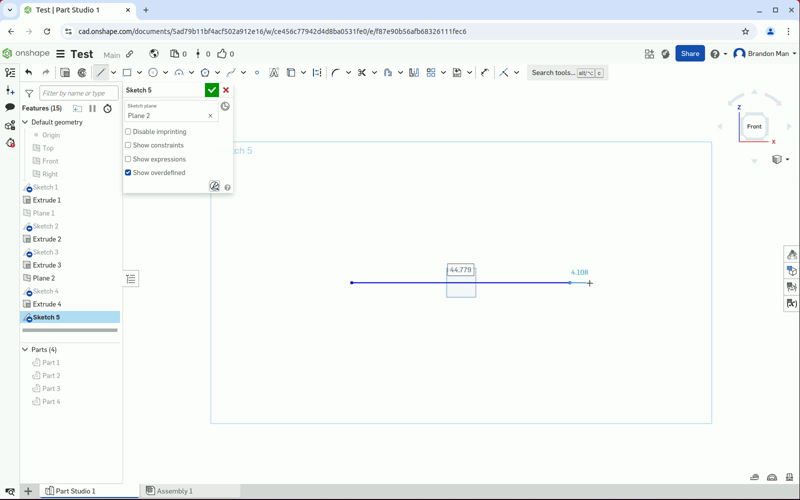
mouse_move(569, 260)
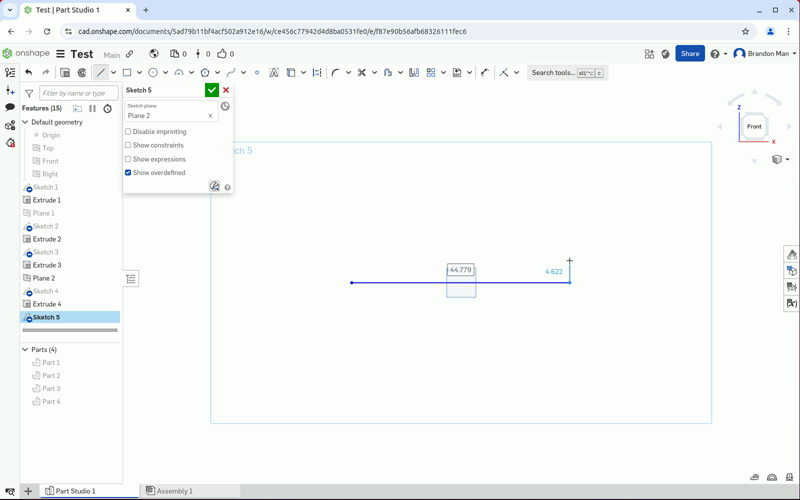
click(569, 260)
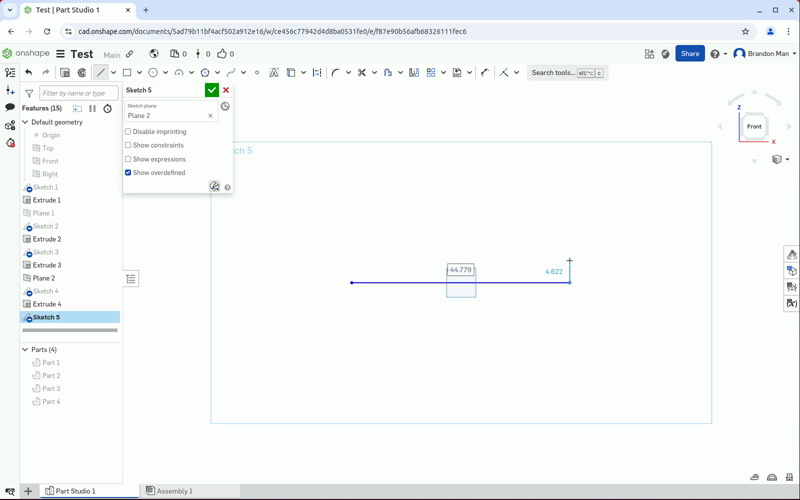
key_up(shift)
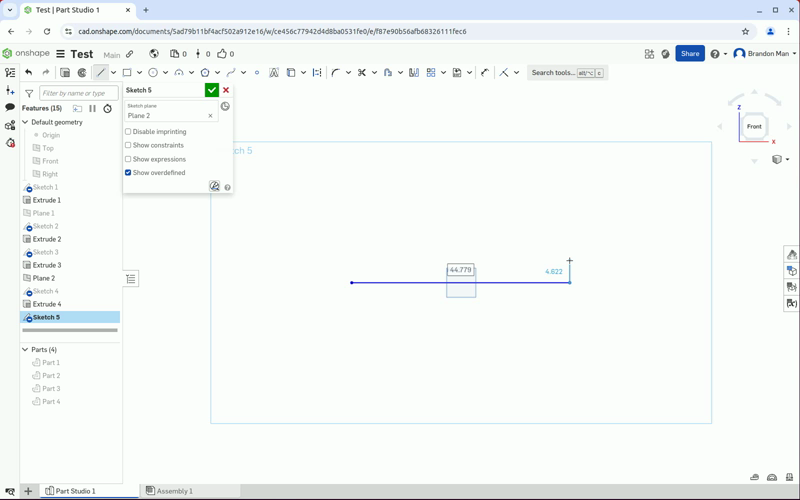
key_down(shift)
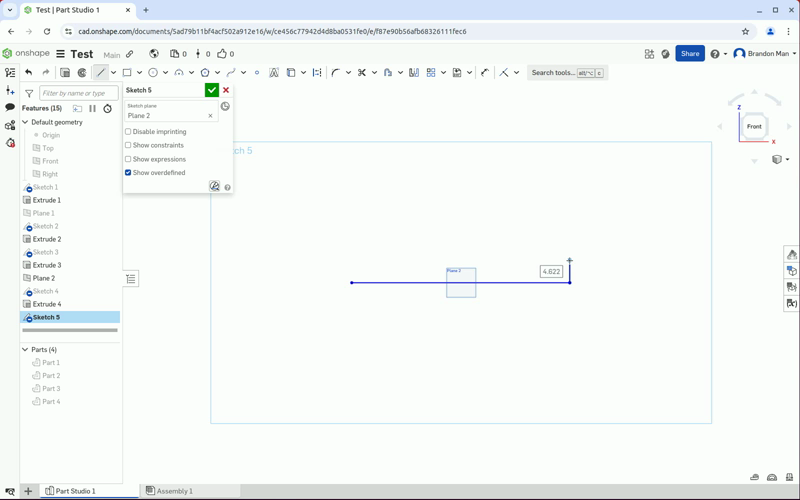
mouse_move(351, 260)
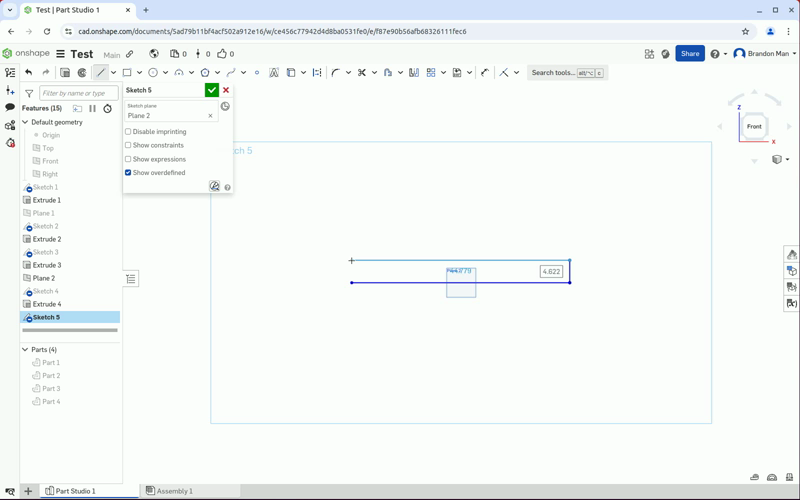
click(351, 260)
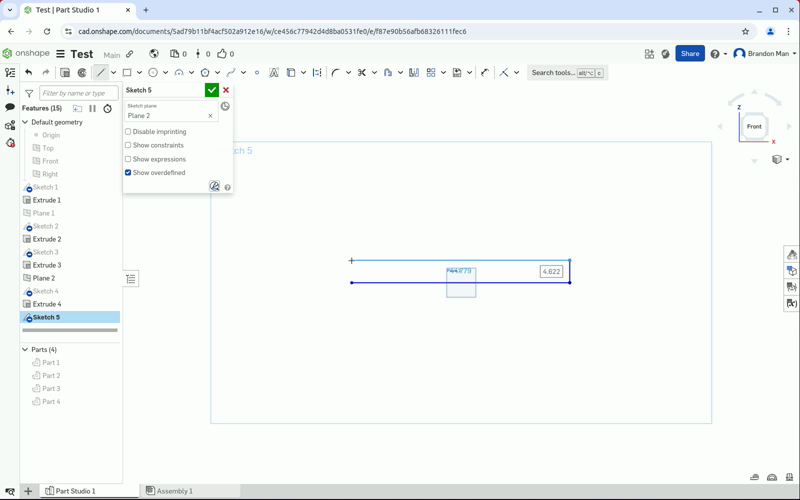
key_up(shift)
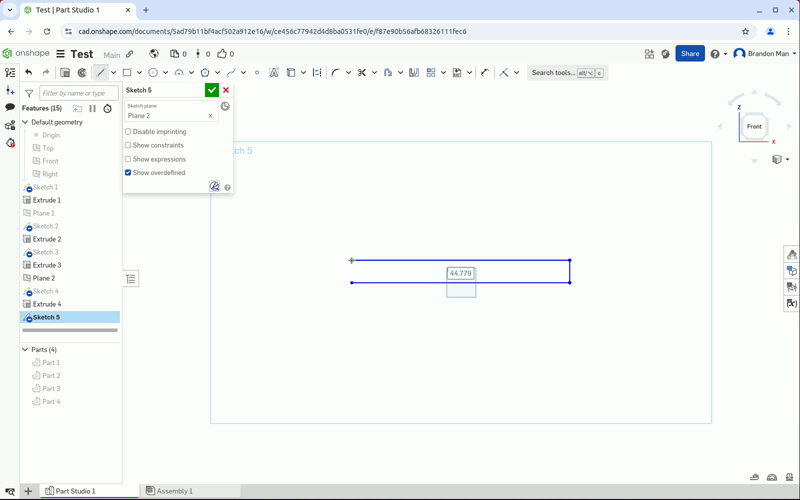
mouse_move(381, 260)
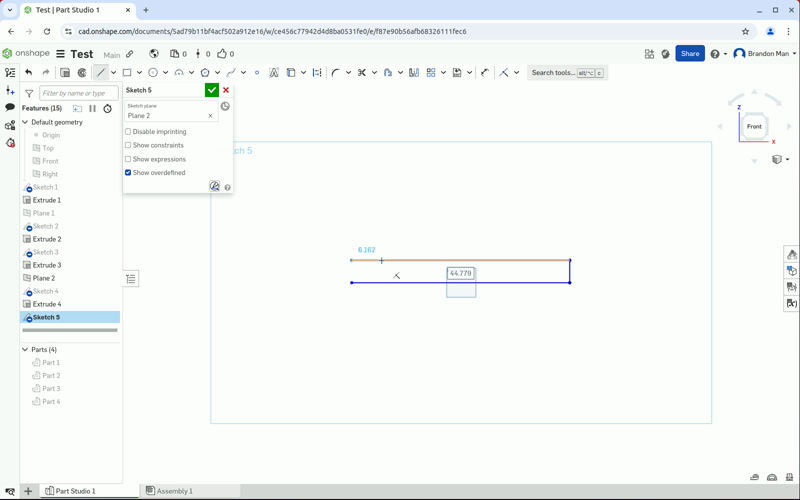
key_down(shift)
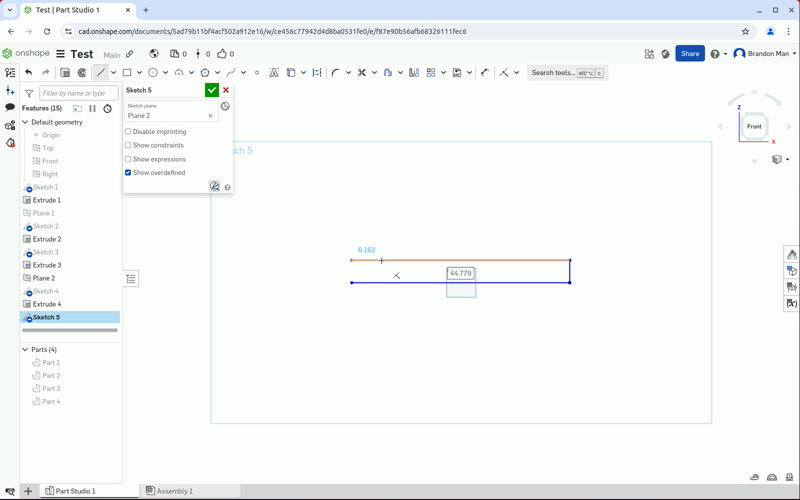
mouse_move(351, 282)
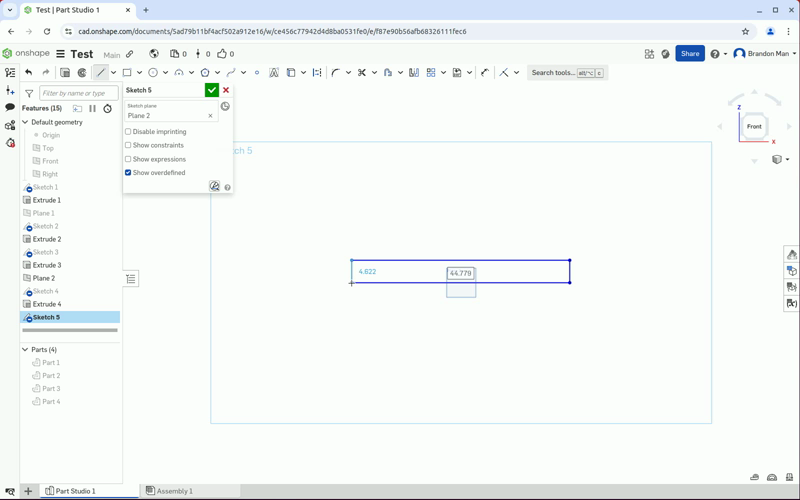
key_up(shift)
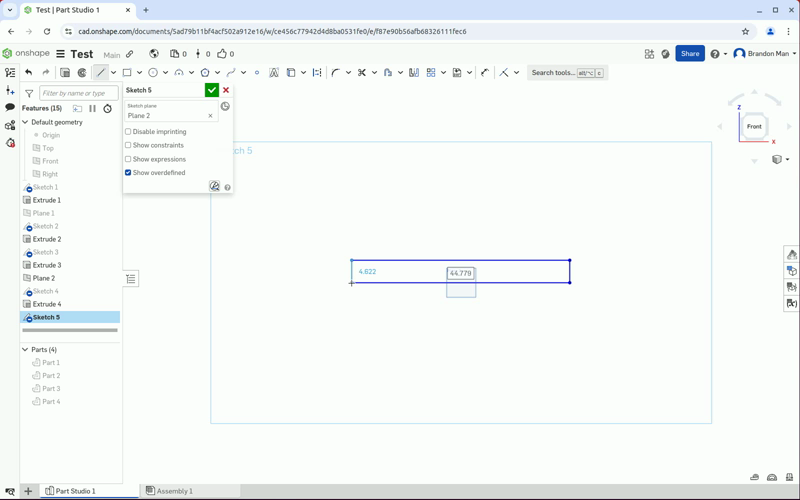
click(351, 282)
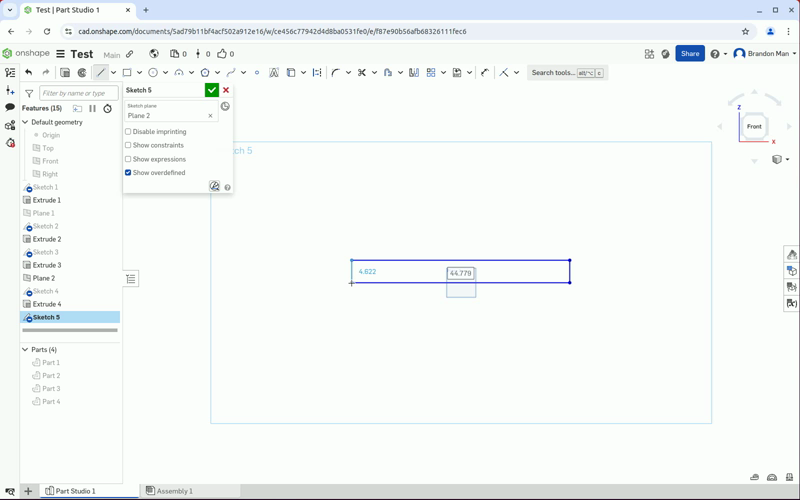
key(esc)
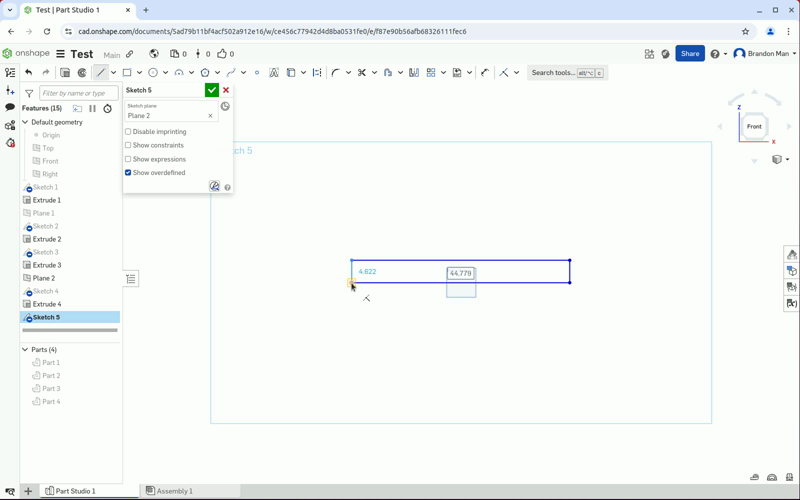
mouse_move(442, 274)
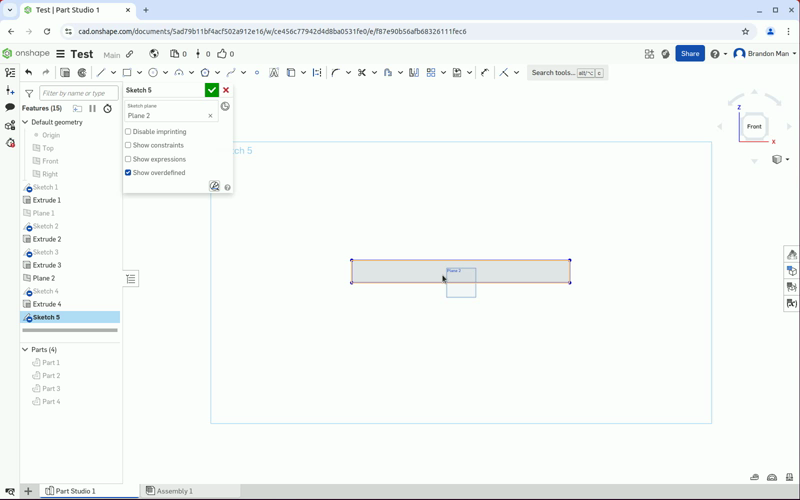
click(442, 274)
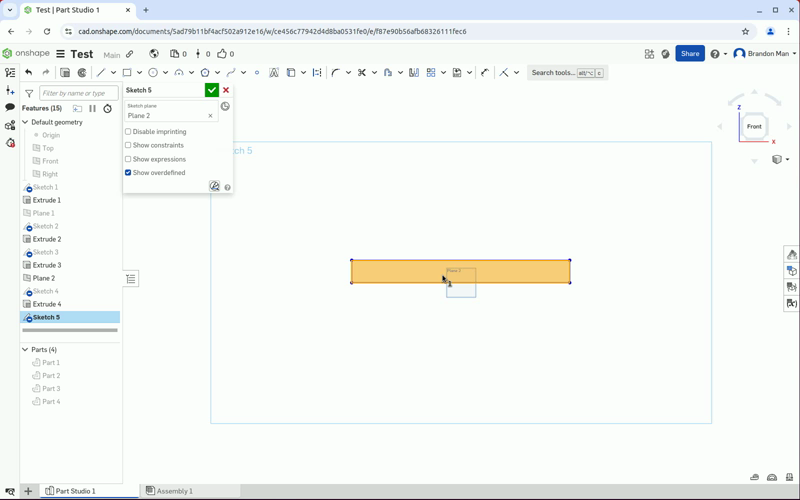
mouse_move(73, 352)
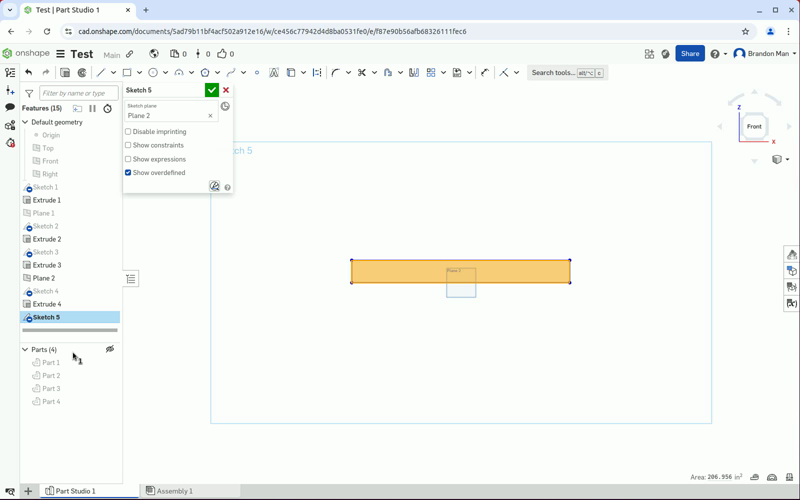
key(shift+y)
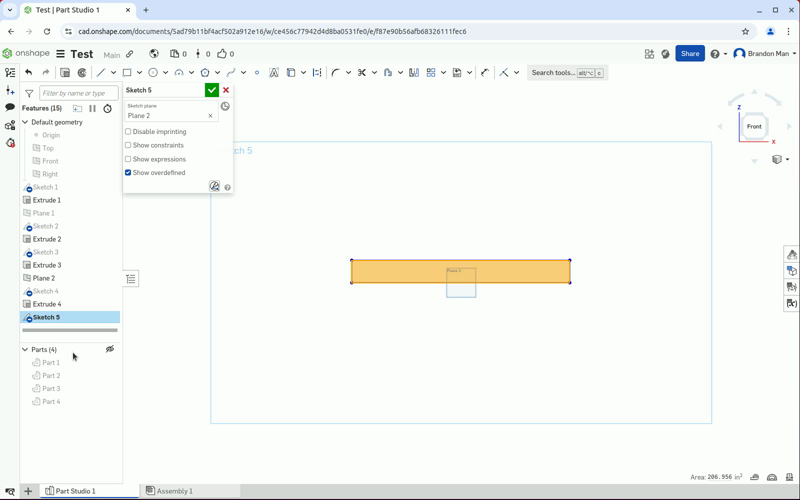
key(shift+e)
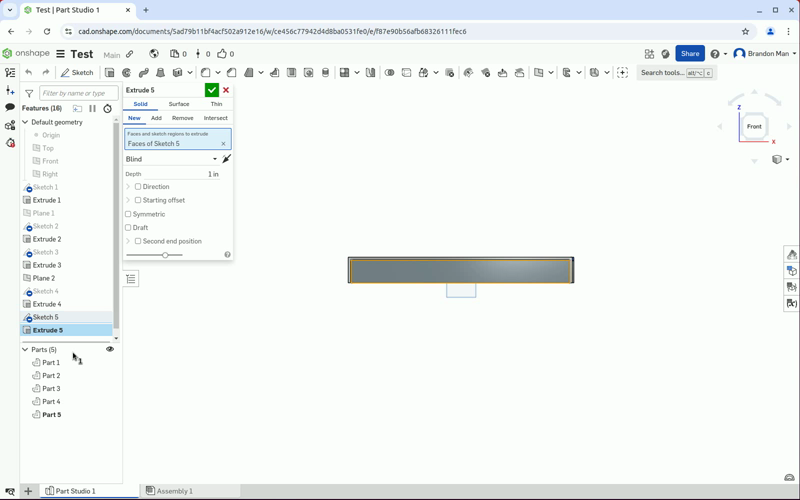
mouse_move(143, 106)
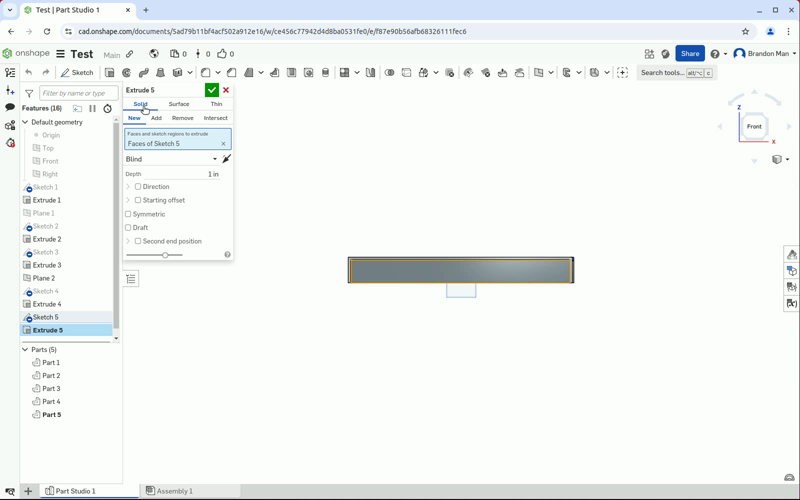
click(143, 106)
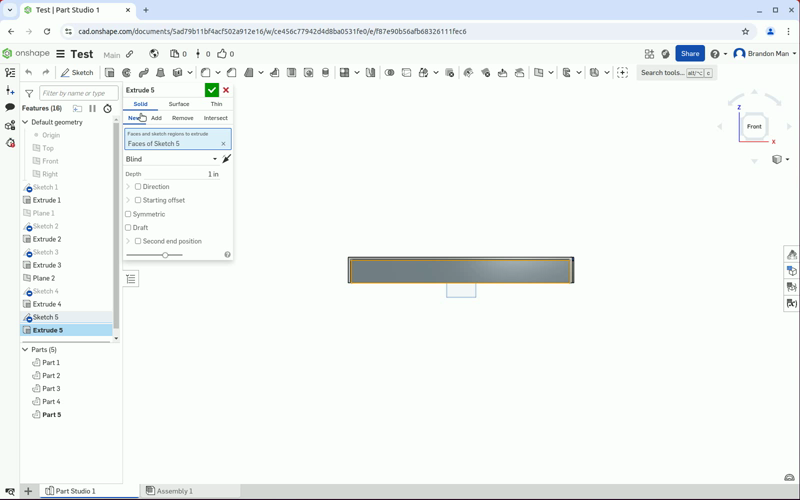
mouse_move(137, 120)
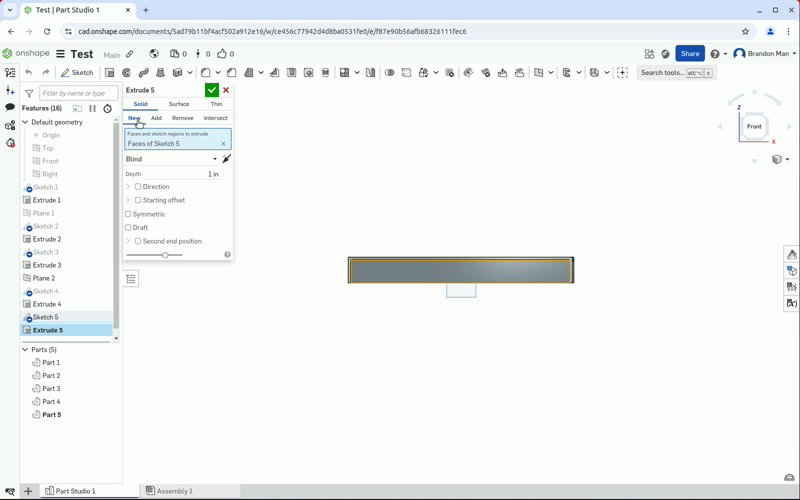
click(137, 120)
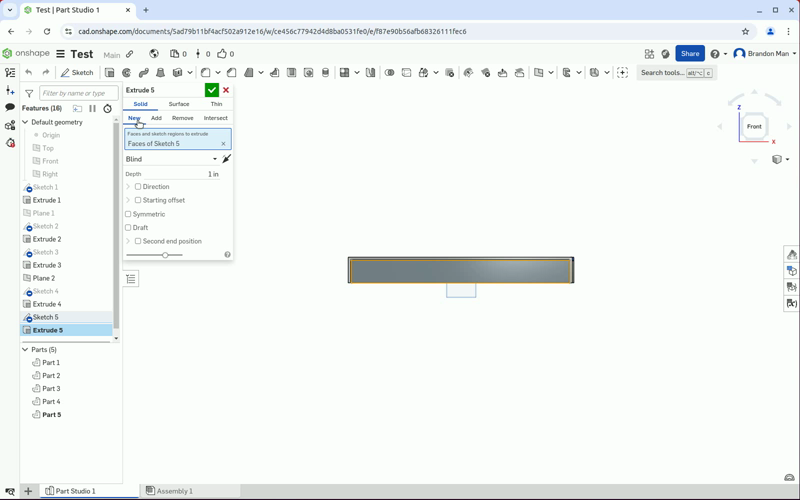
key(tab, 4)
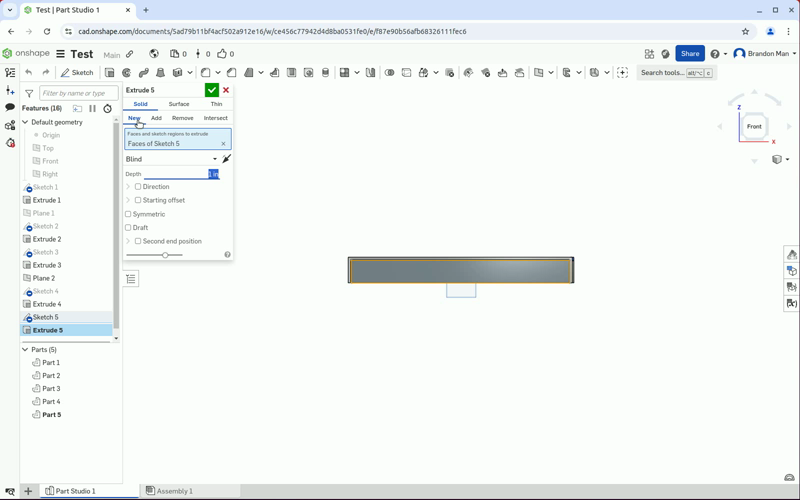
text(0.722)
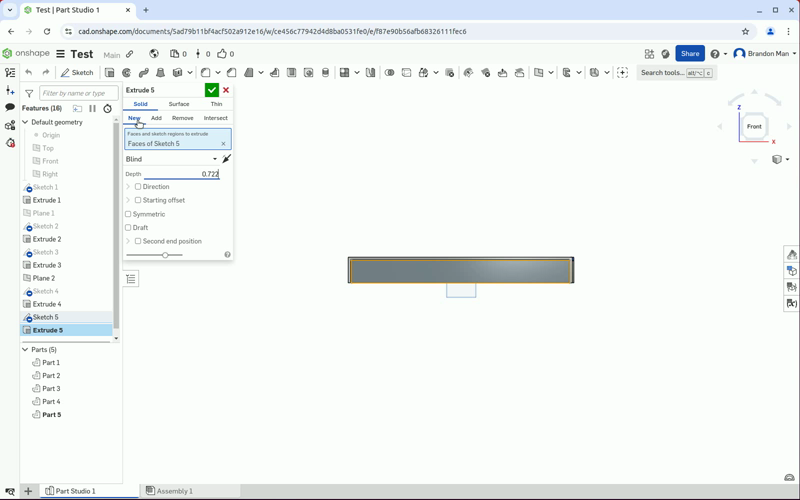
key(enter)
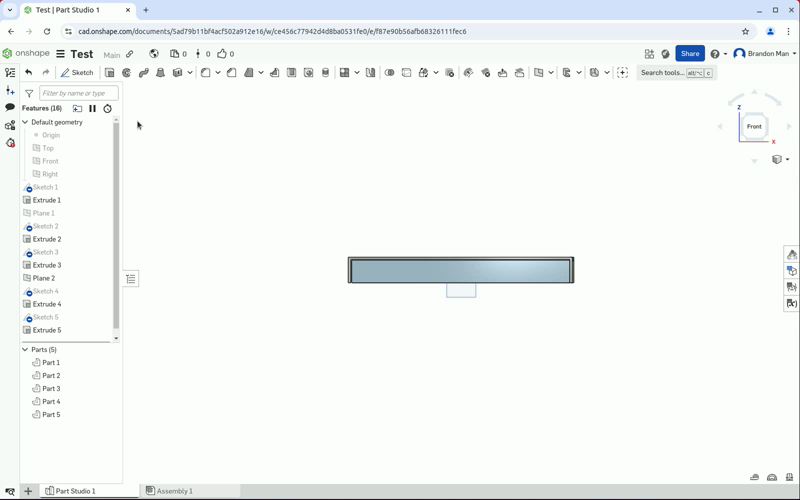
key(shift+h)
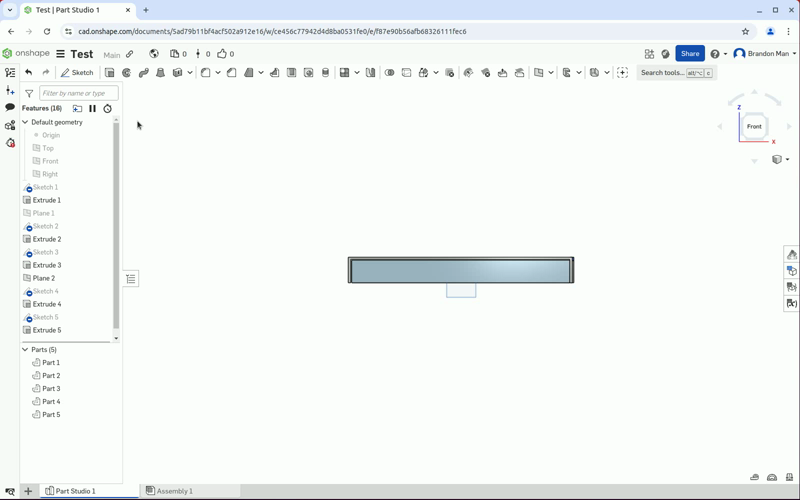
key(shift+h)
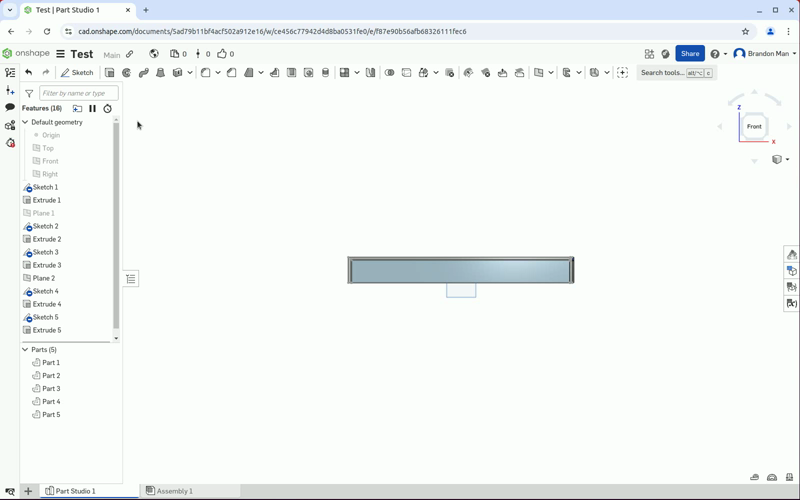
key(shift+7)
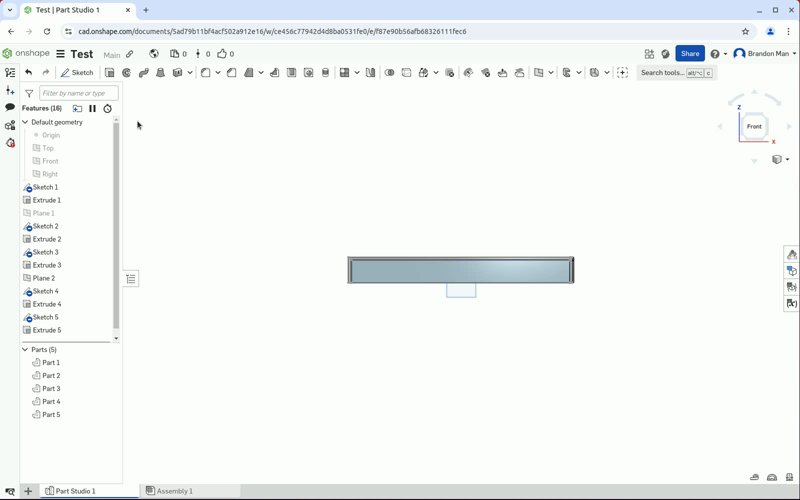
key(left, 2)
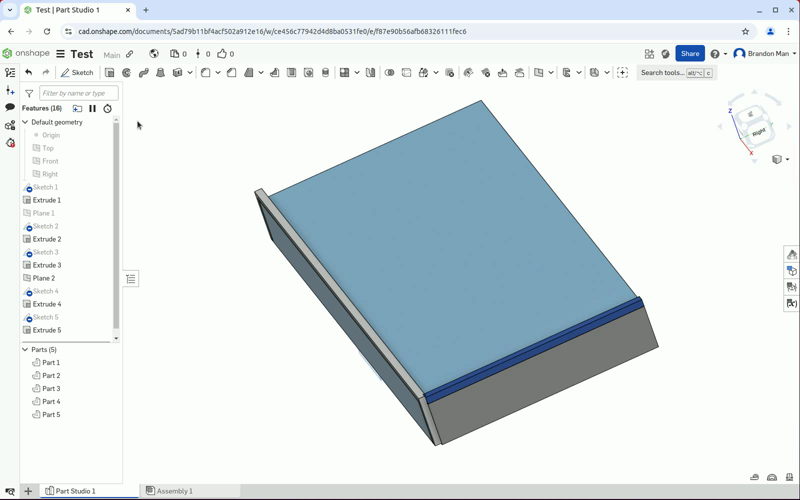
key(down, 2)
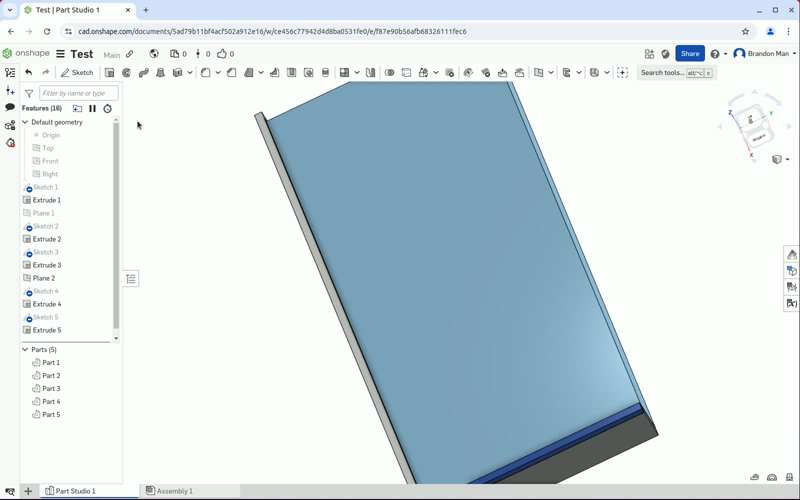
key(up, 2)
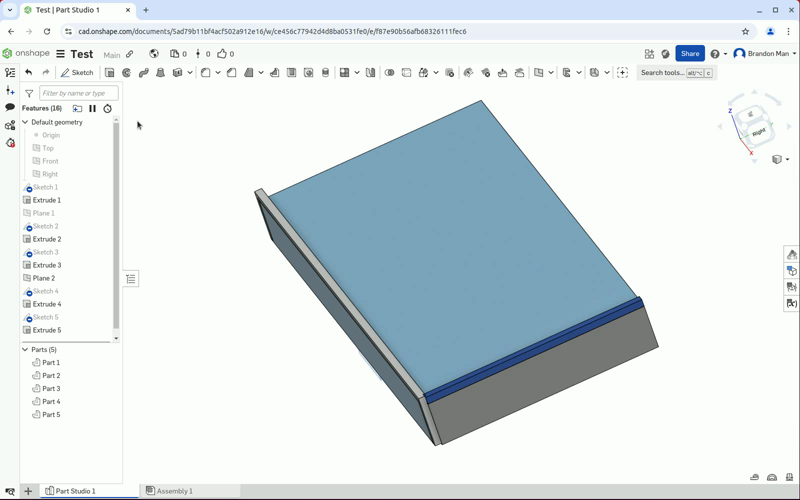
key(right, 2)
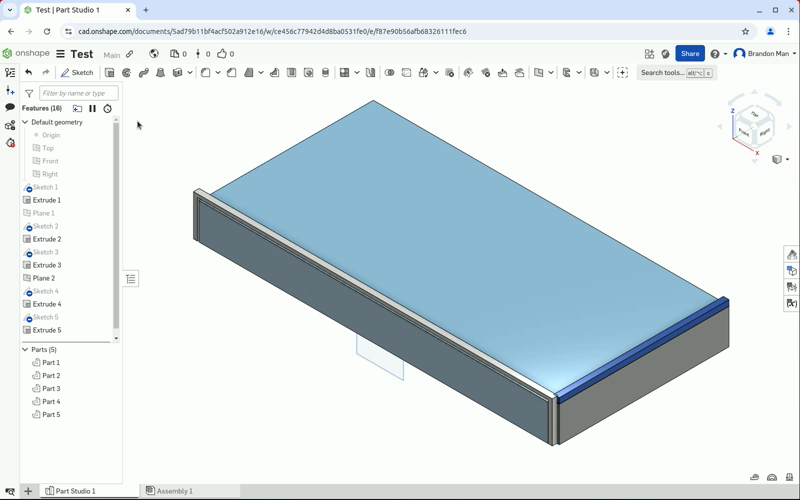
mouse_move(69, 189)
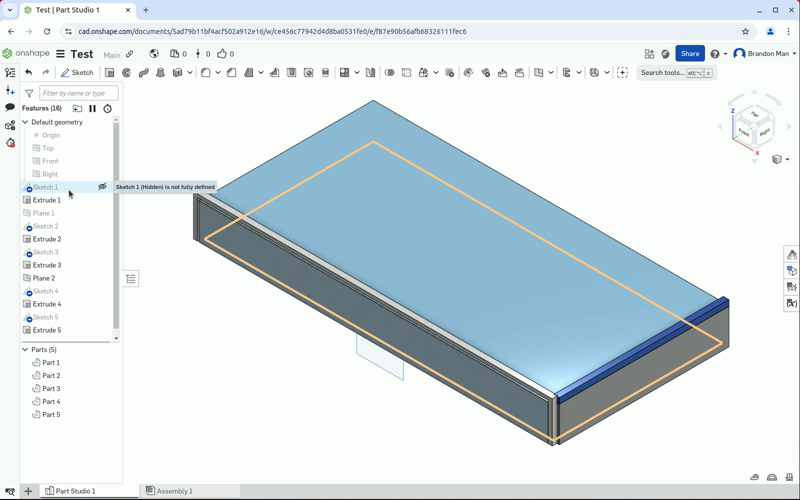
click(69, 189)